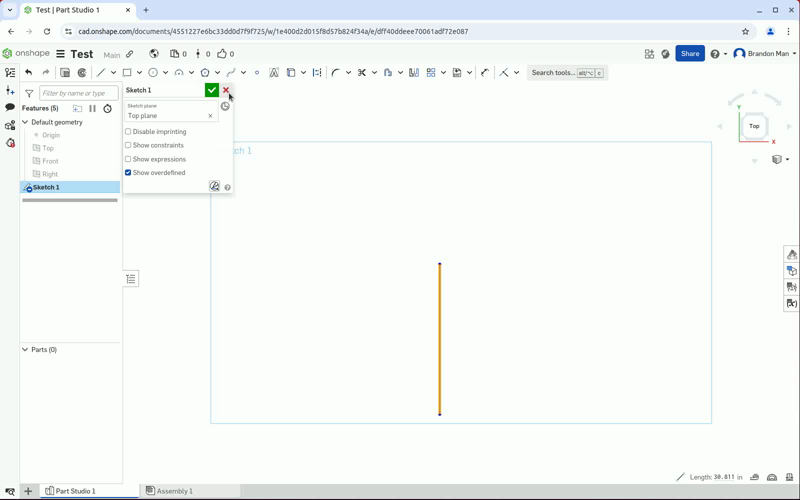
key(shift+h)
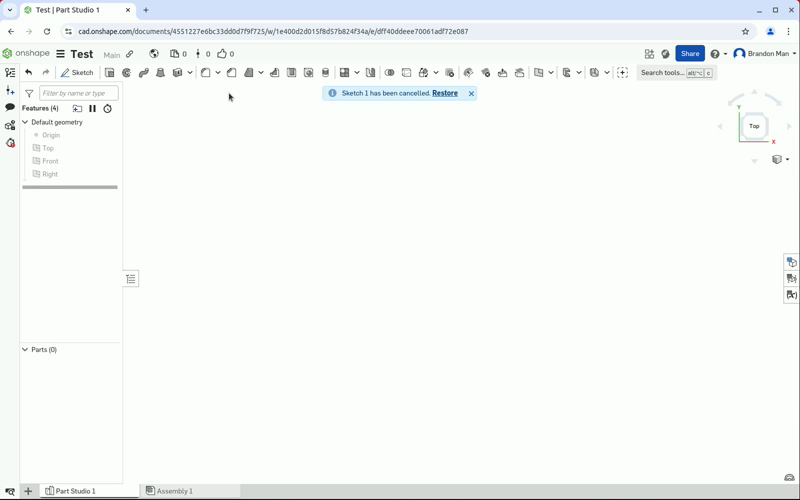
mouse_move(73, 352)
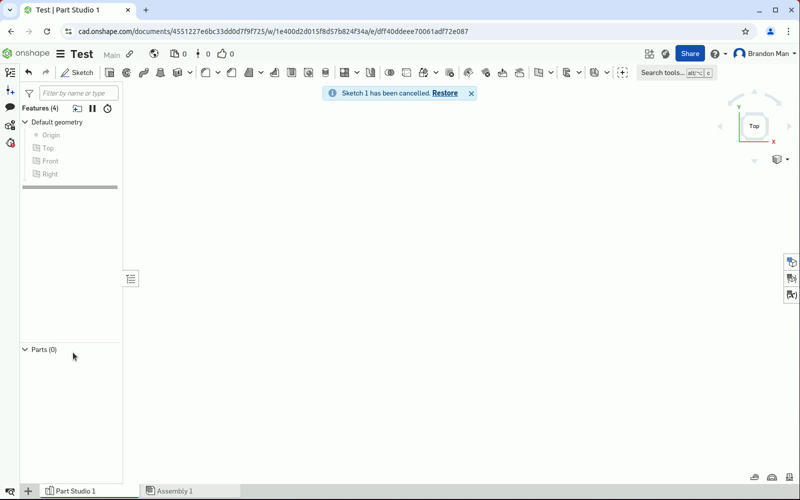
key(y)
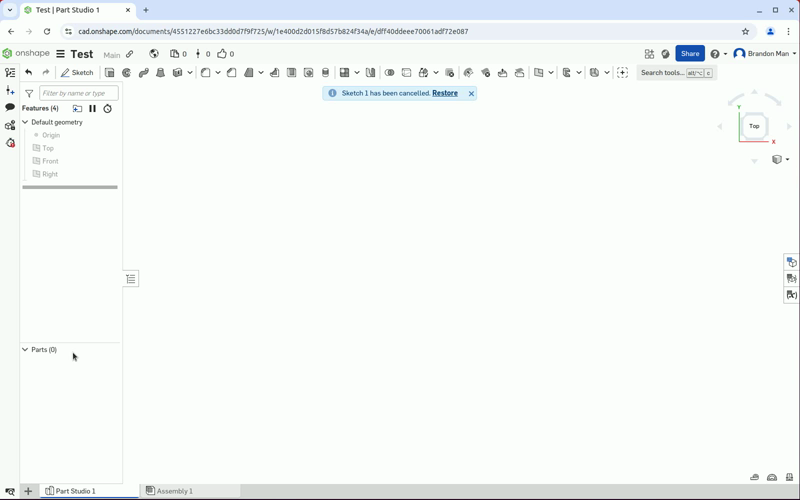
key(shift+p)
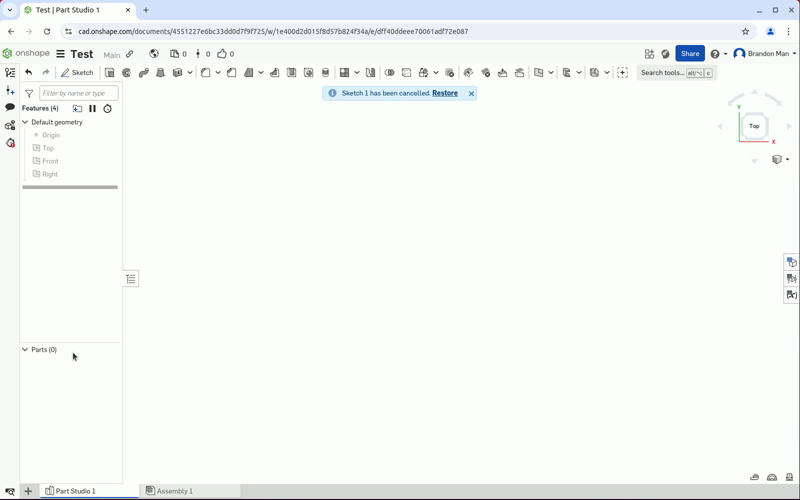
key(space)
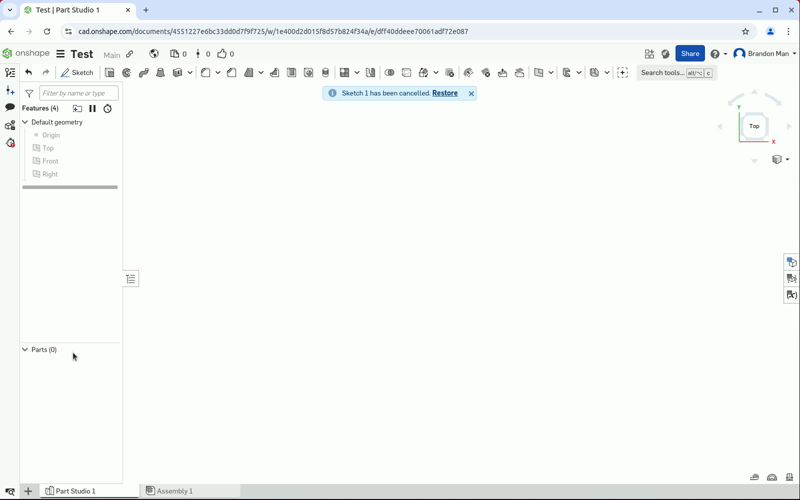
key_down(shift)
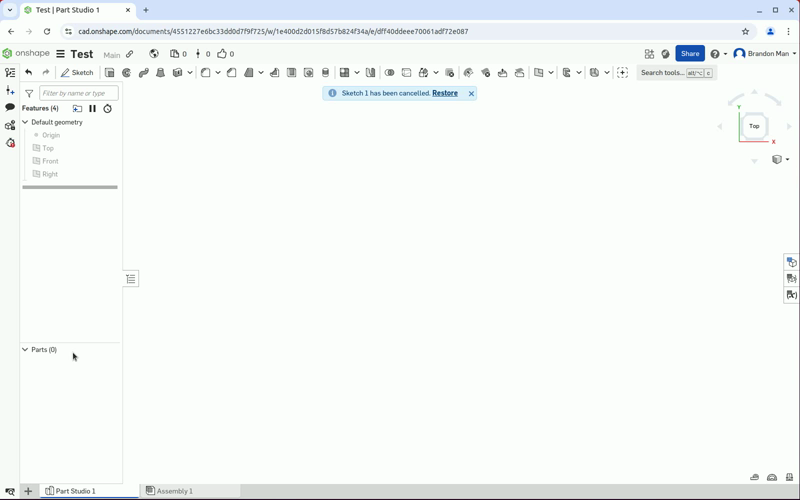
key(up)
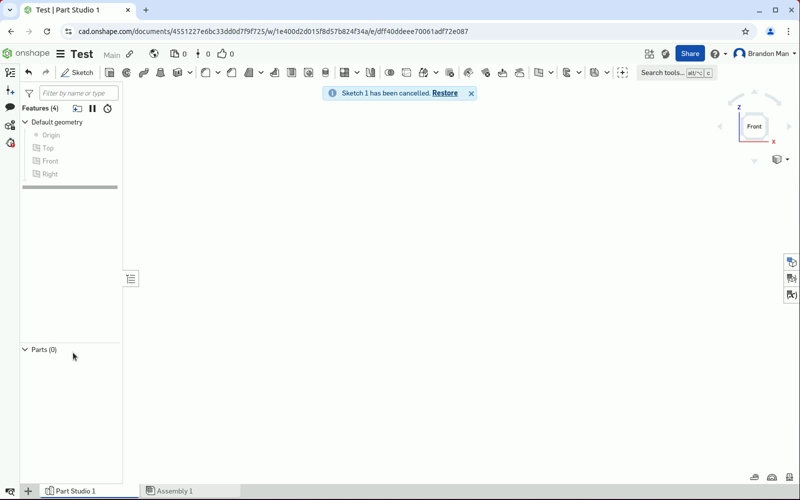
key_up(shift)
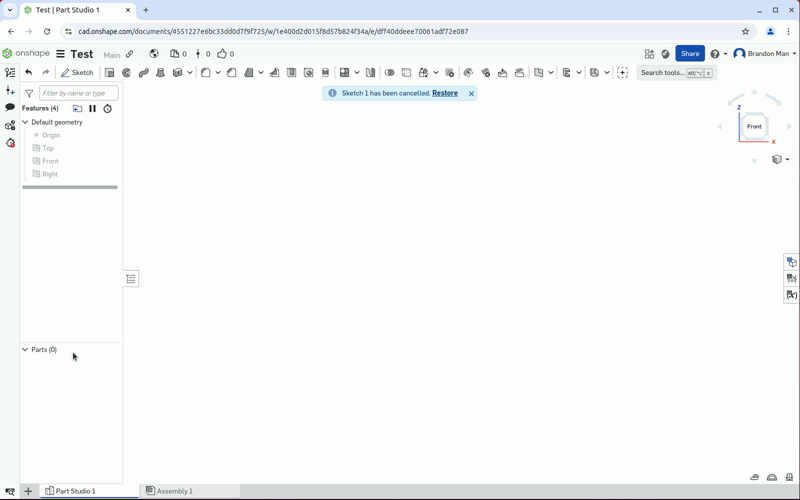
mouse_move(73, 352)
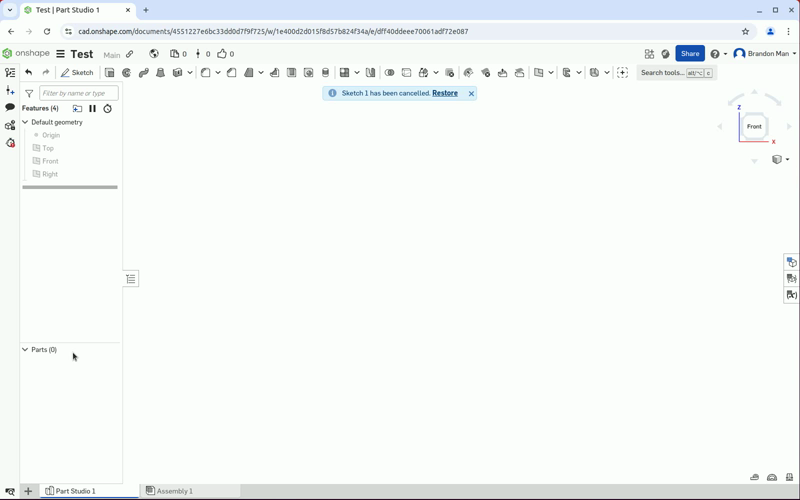
key(shift+y)
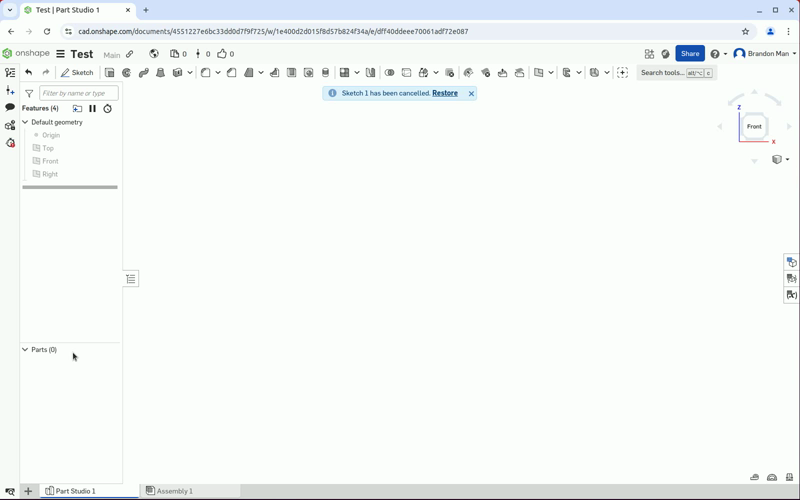
key(shift+s)
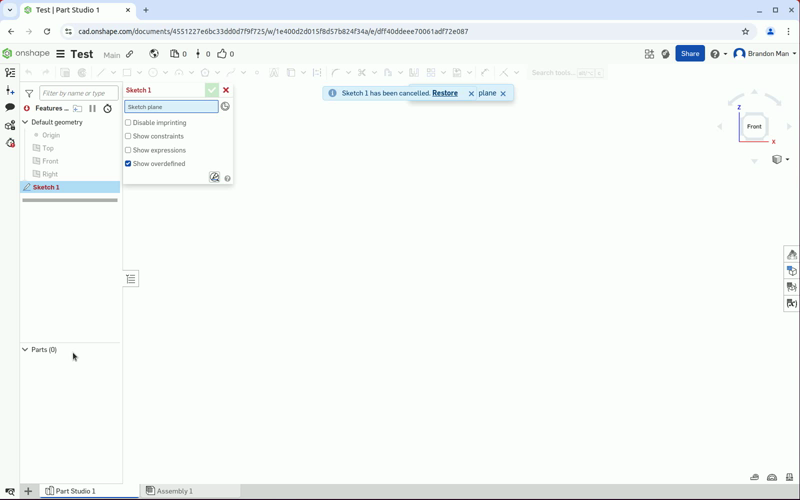
mouse_move(73, 163)
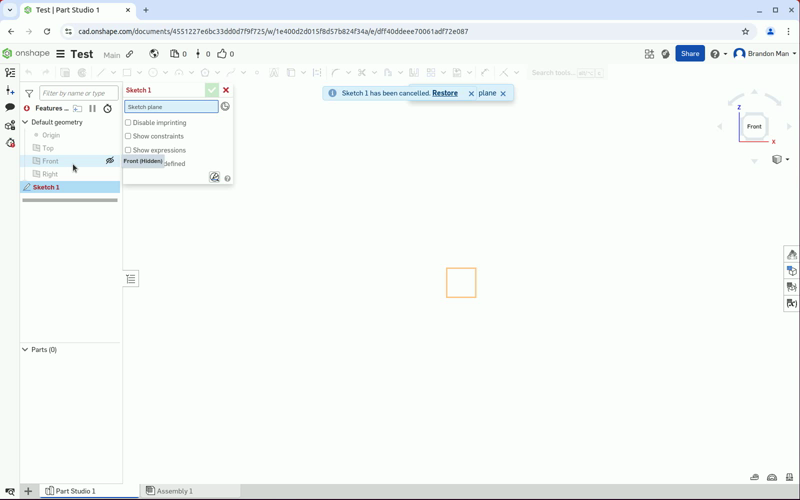
click(73, 163)
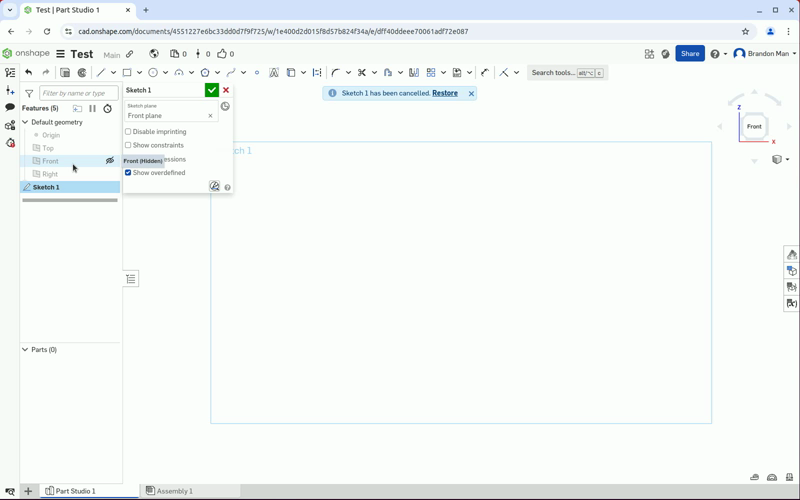
mouse_move(73, 352)
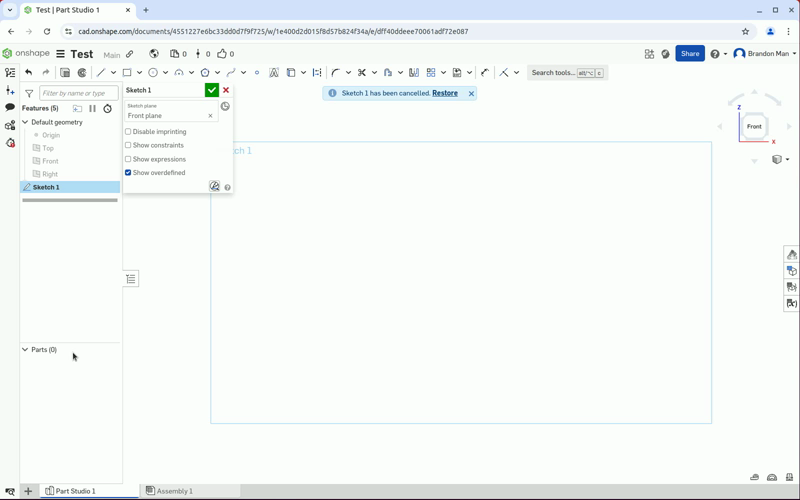
key(y)
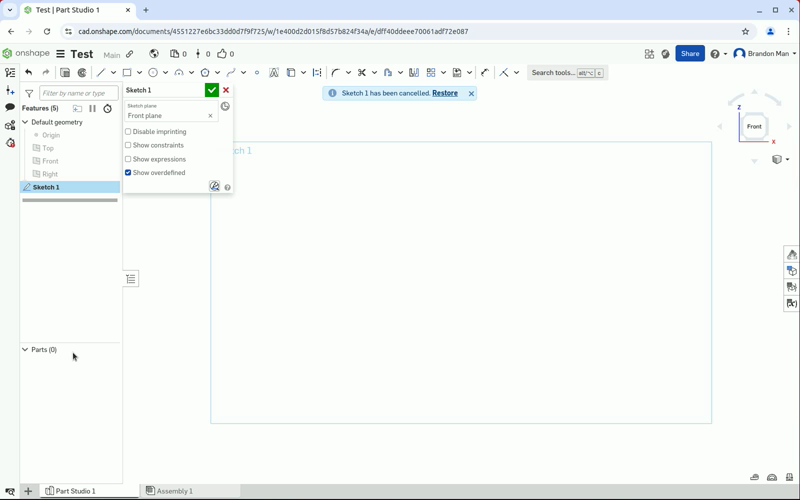
key(l)
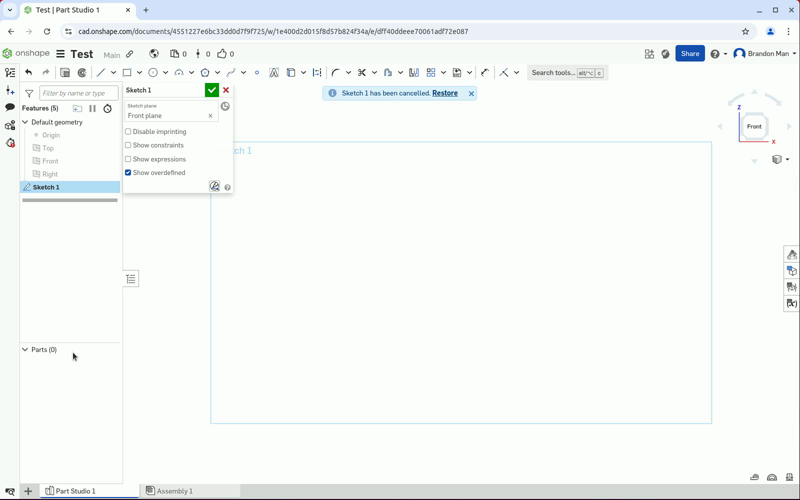
key_down(shift)
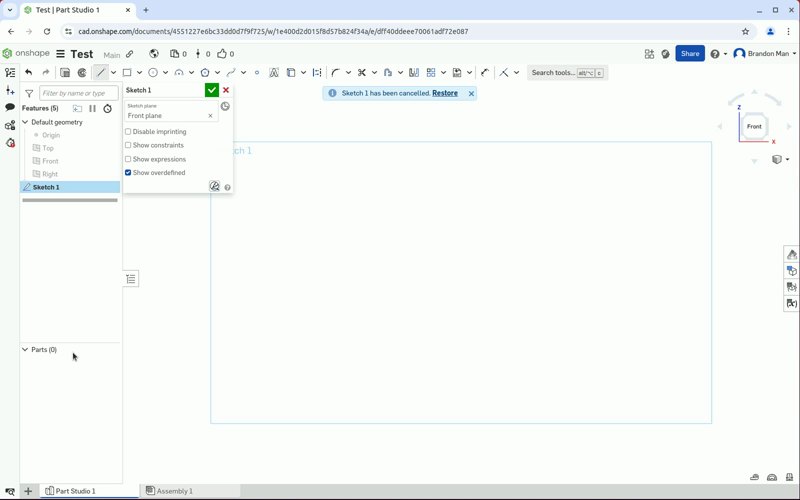
mouse_move(434, 282)
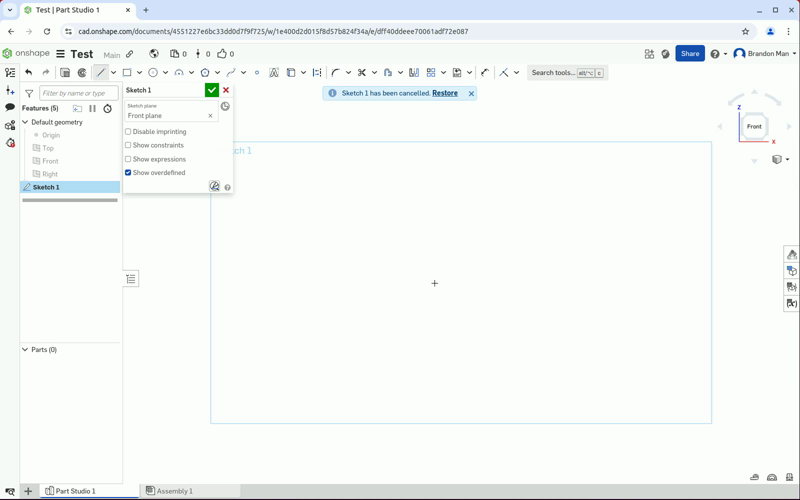
click(434, 282)
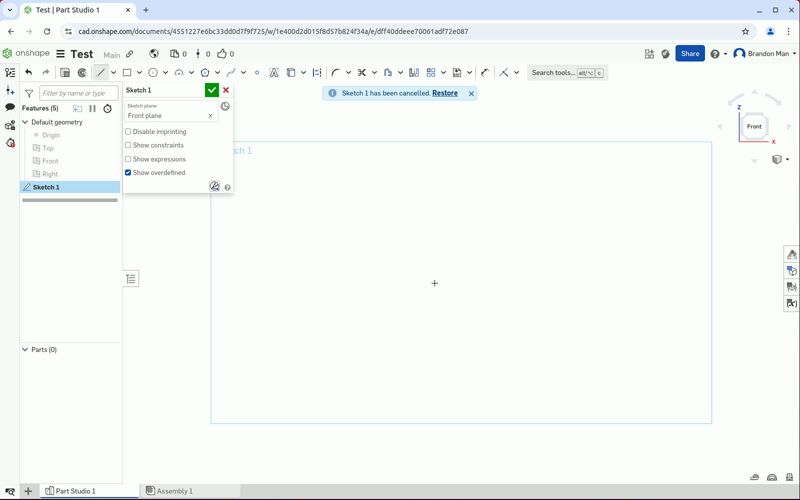
key_up(shift)
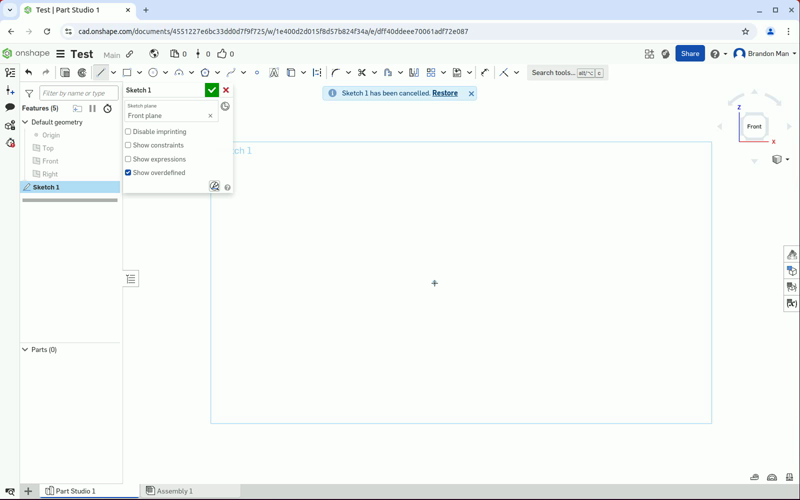
key_down(shift)
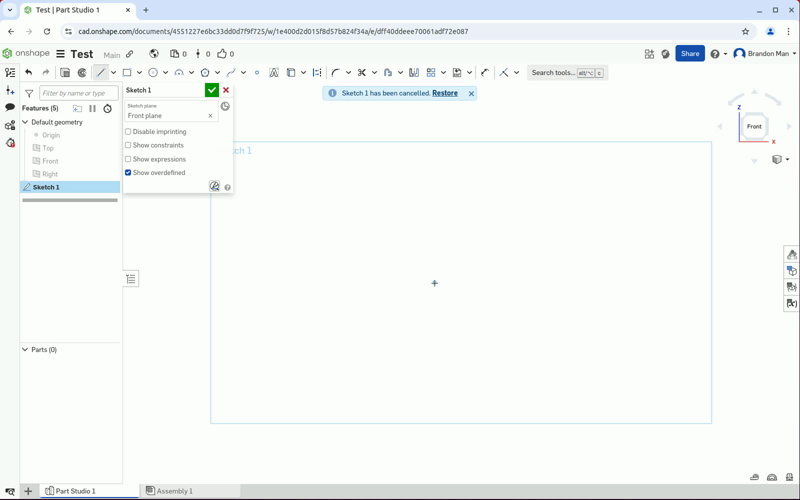
mouse_move(464, 282)
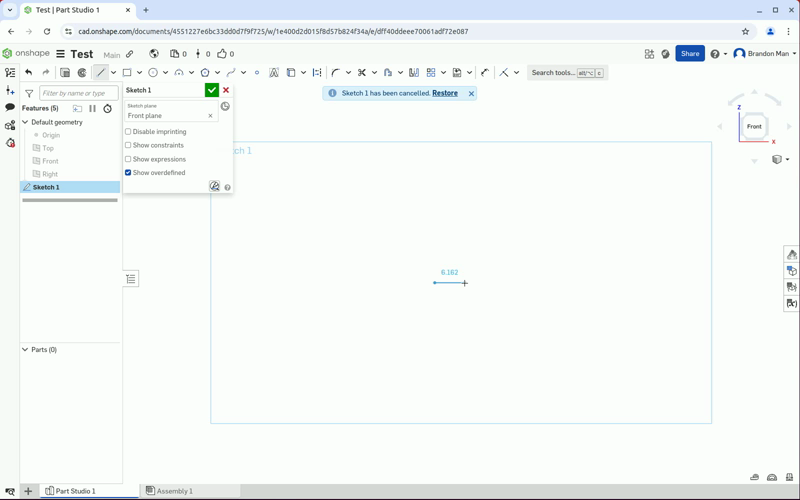
mouse_move(441, 282)
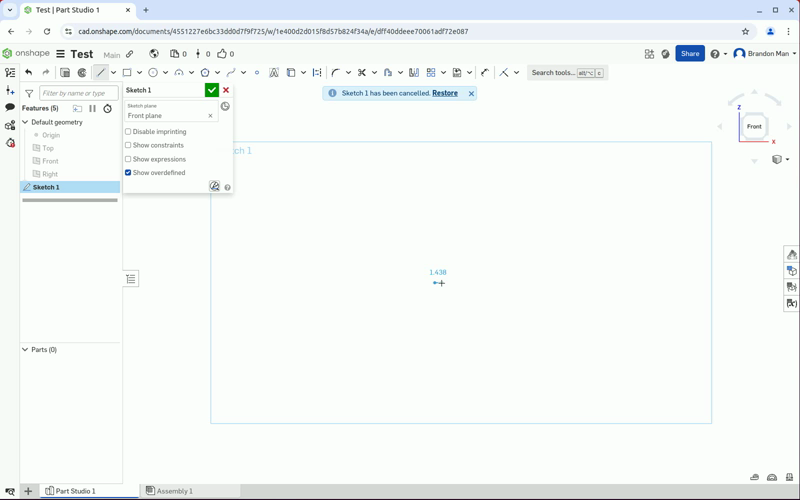
scroll(6)
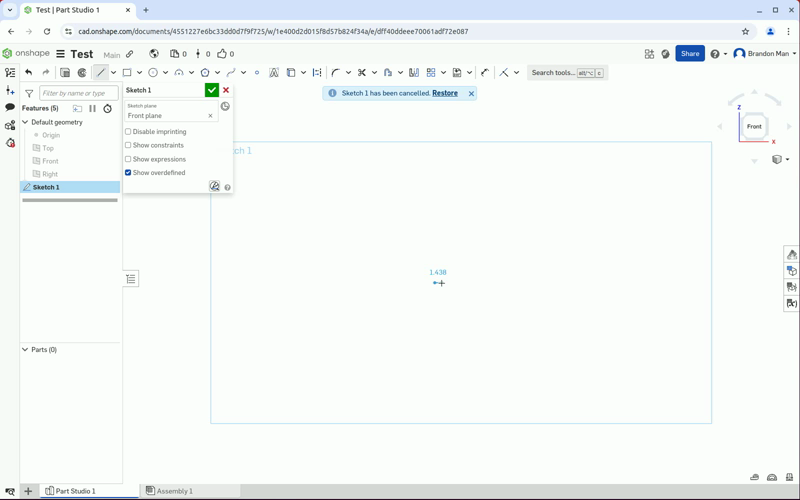
scroll(6)
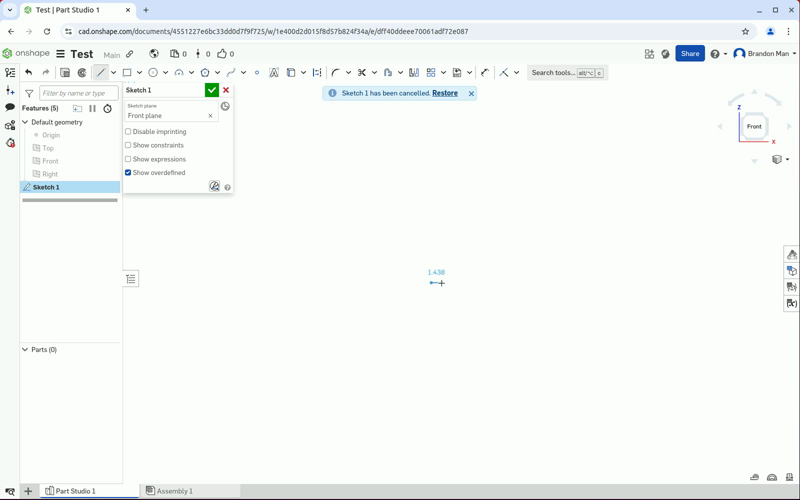
scroll(6)
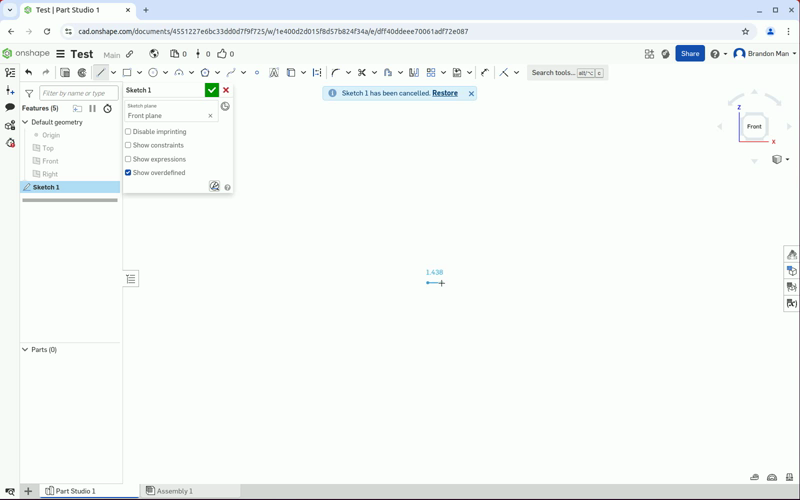
scroll(6)
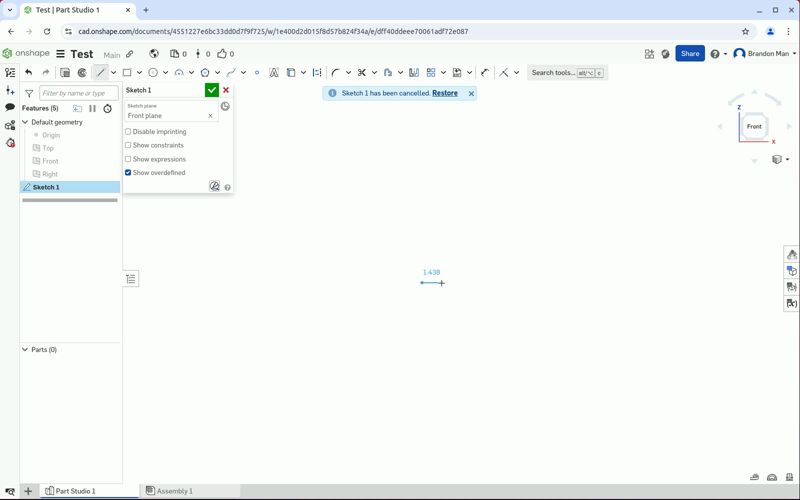
scroll(6)
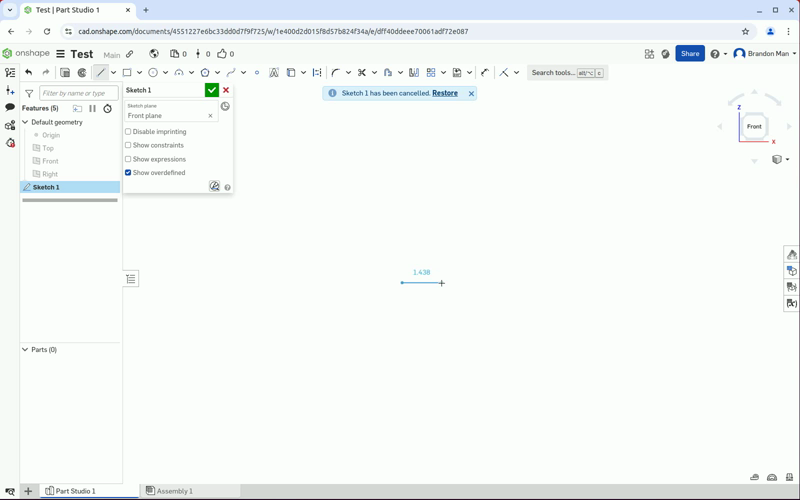
scroll(6)
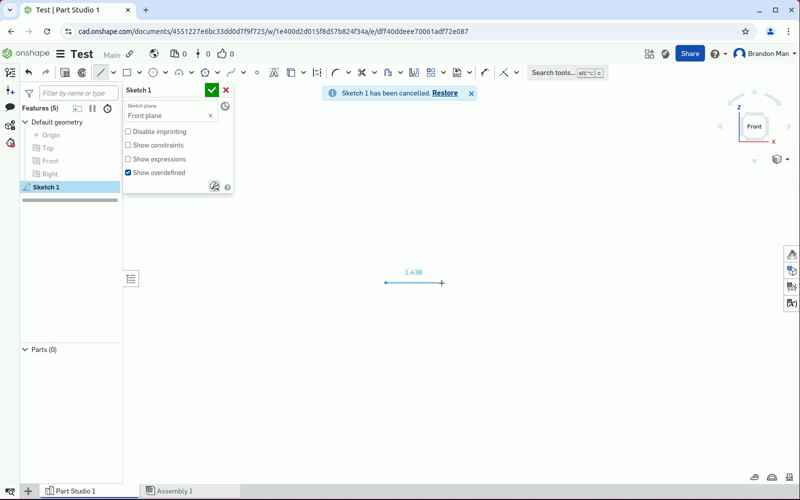
scroll(6)
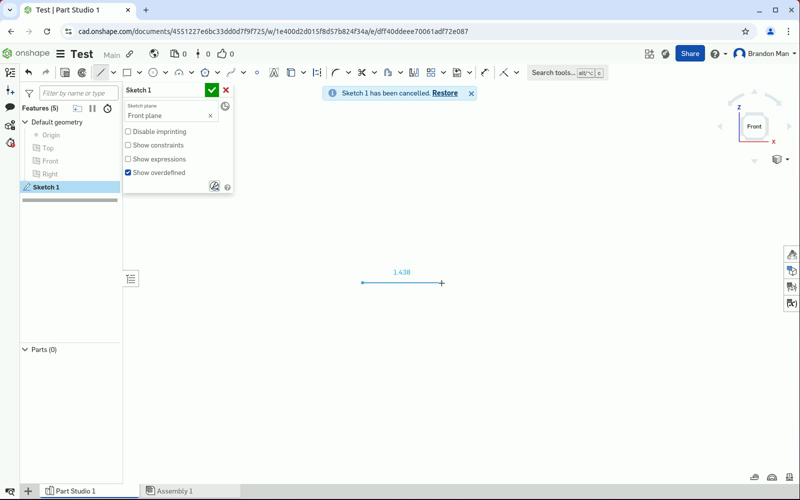
click(441, 282)
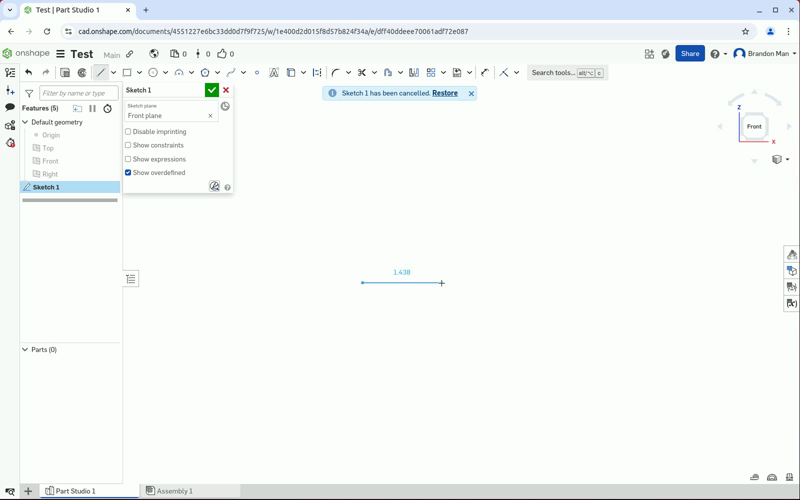
scroll(-6)
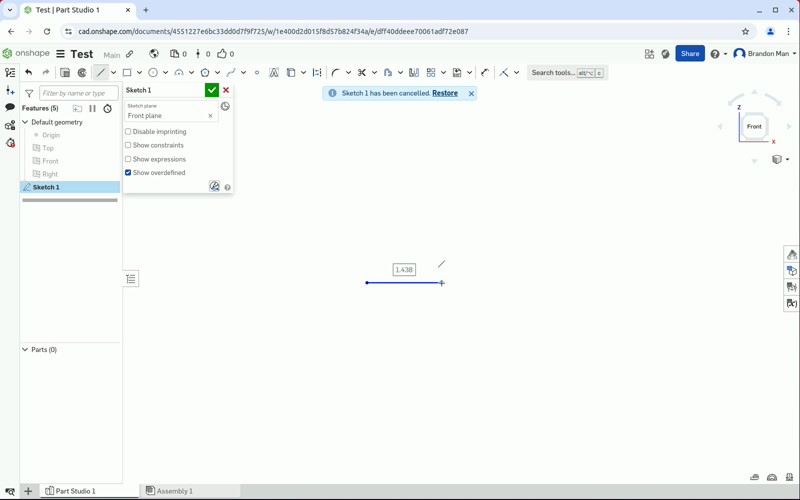
scroll(-6)
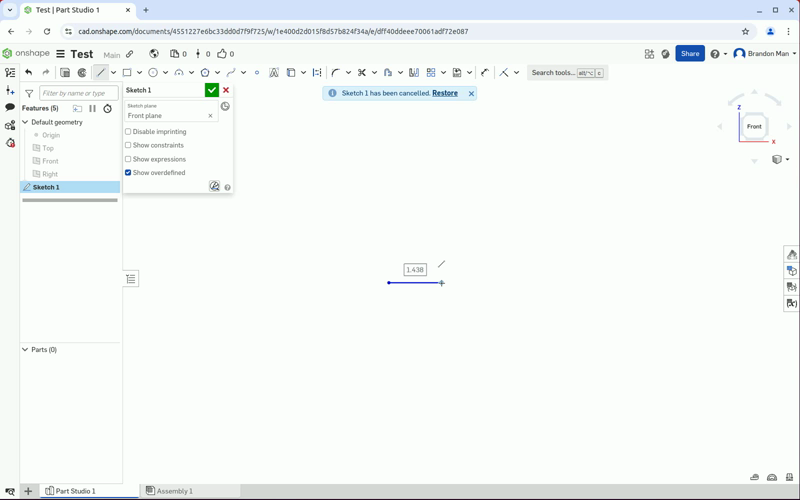
scroll(-6)
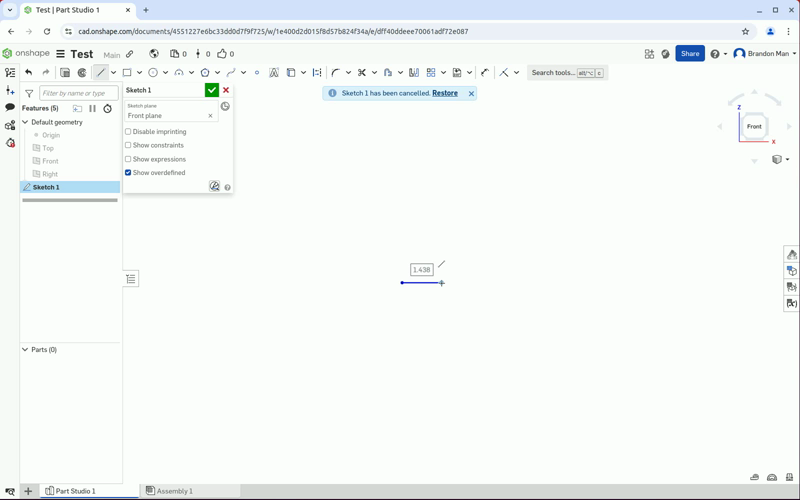
scroll(-6)
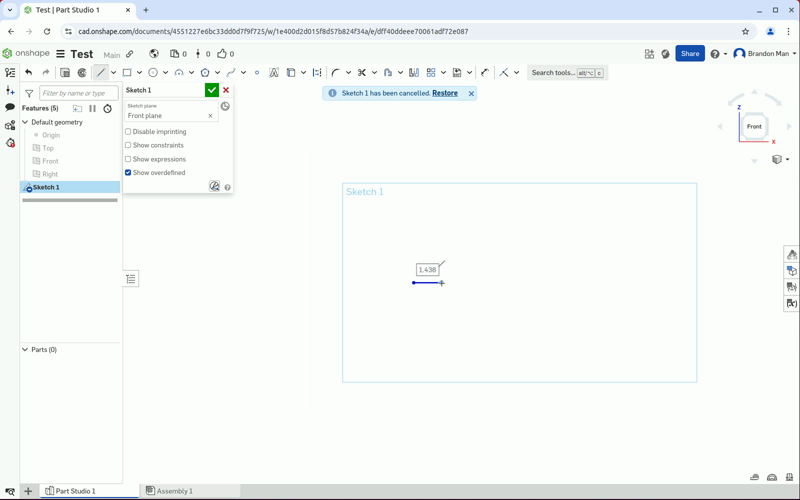
scroll(-6)
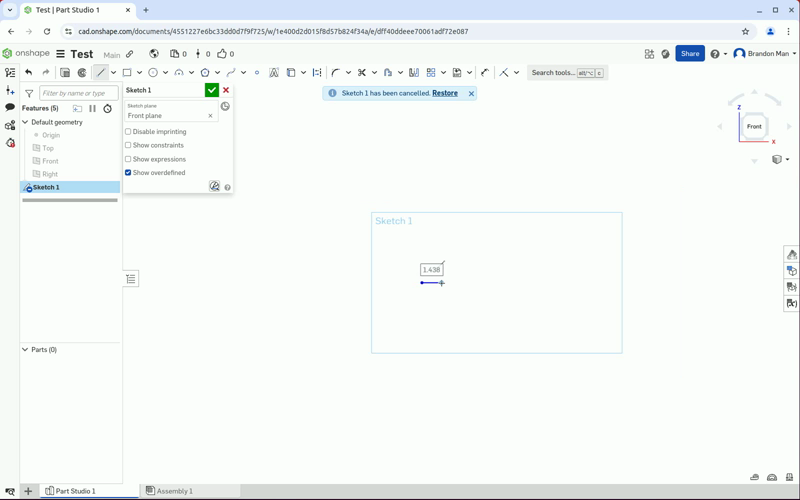
scroll(-6)
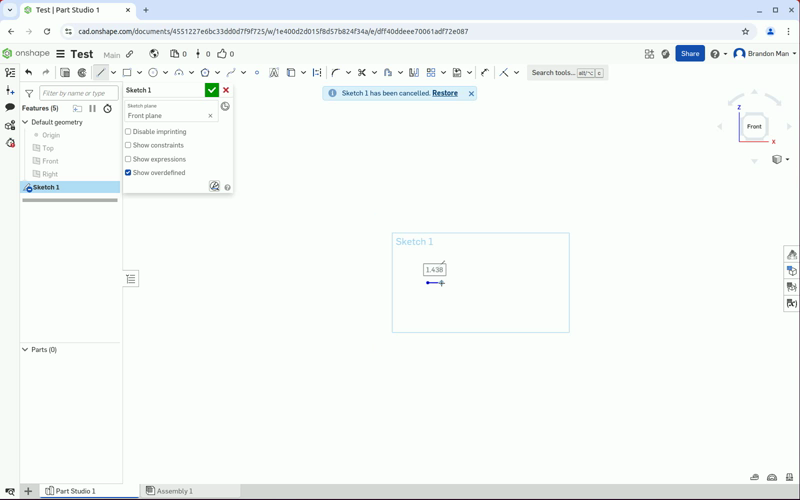
scroll(-6)
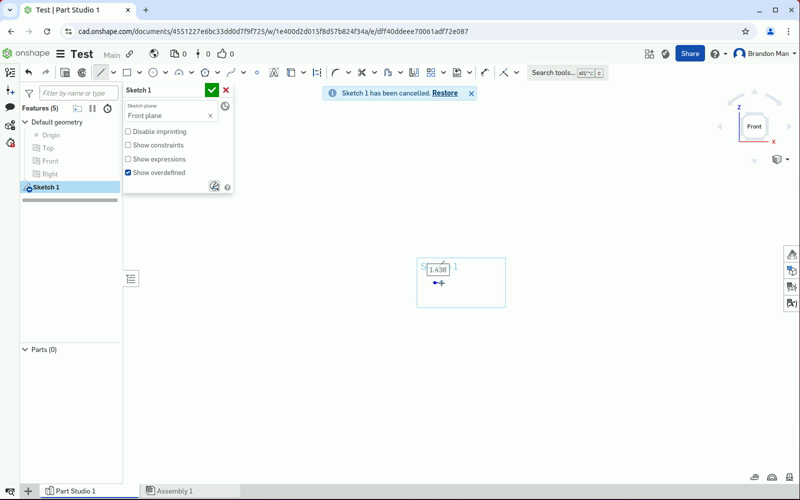
key_up(shift)
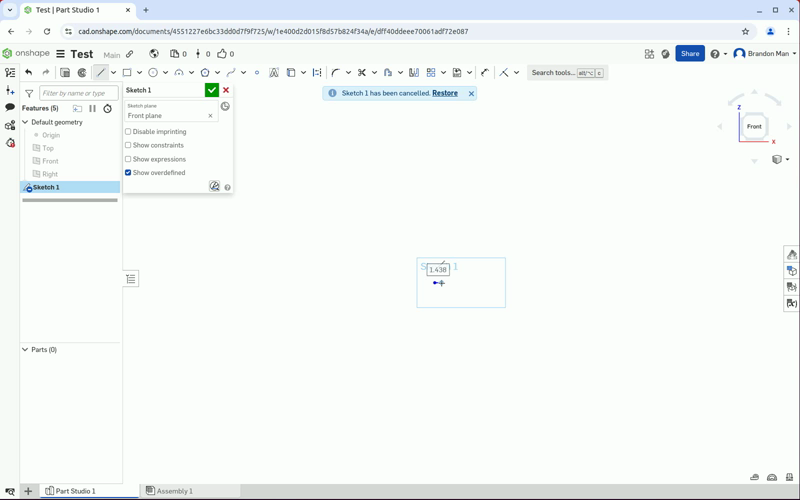
key_down(shift)
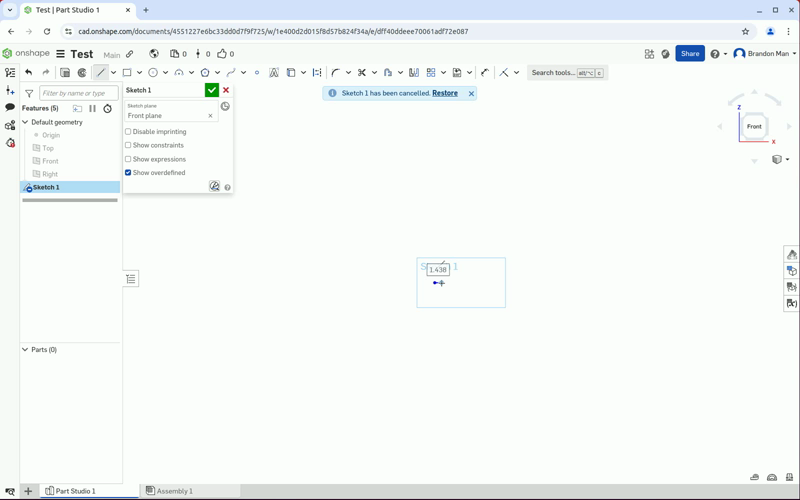
mouse_move(471, 282)
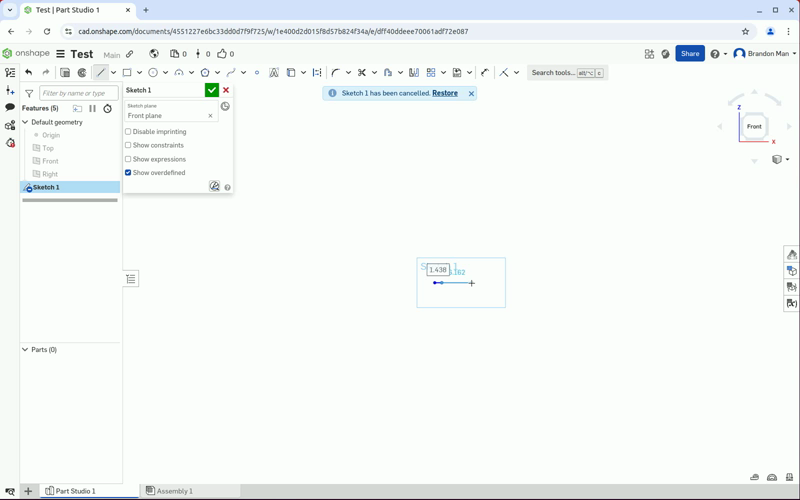
mouse_move(444, 282)
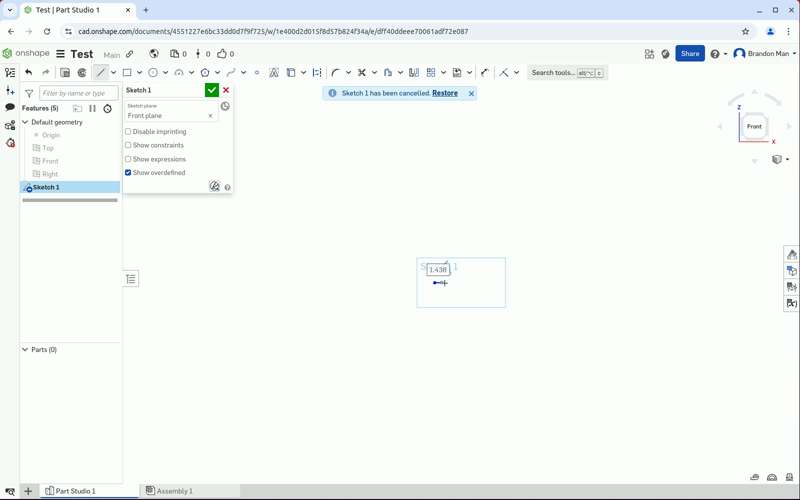
scroll(6)
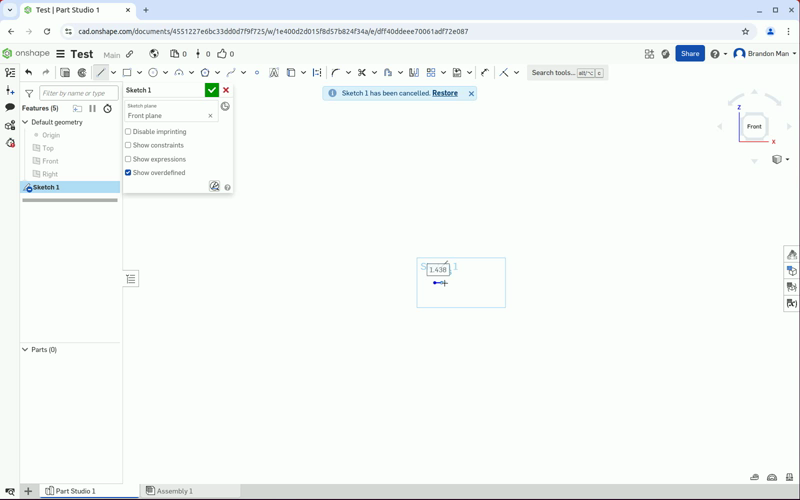
scroll(6)
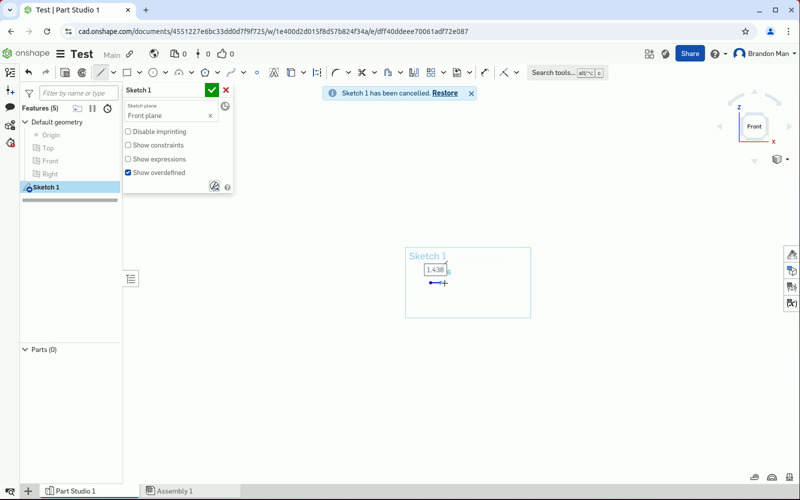
scroll(6)
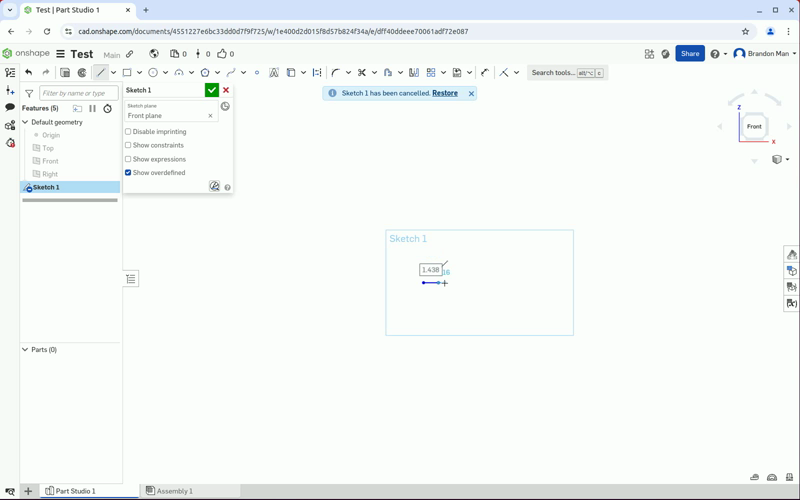
scroll(6)
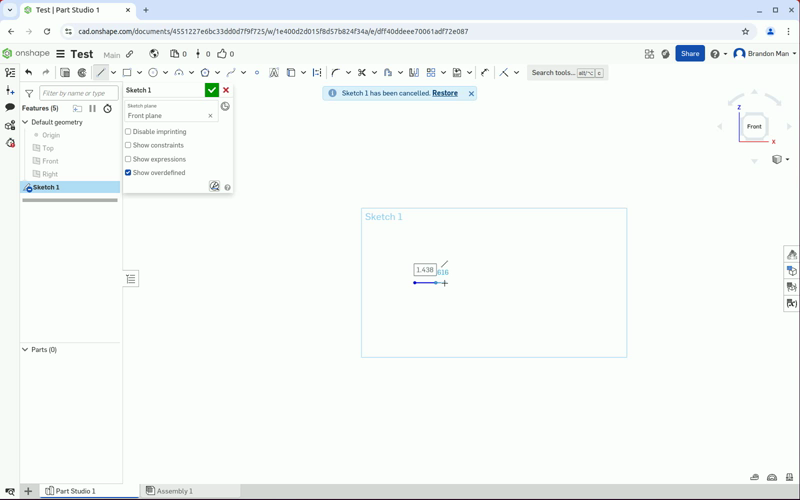
scroll(6)
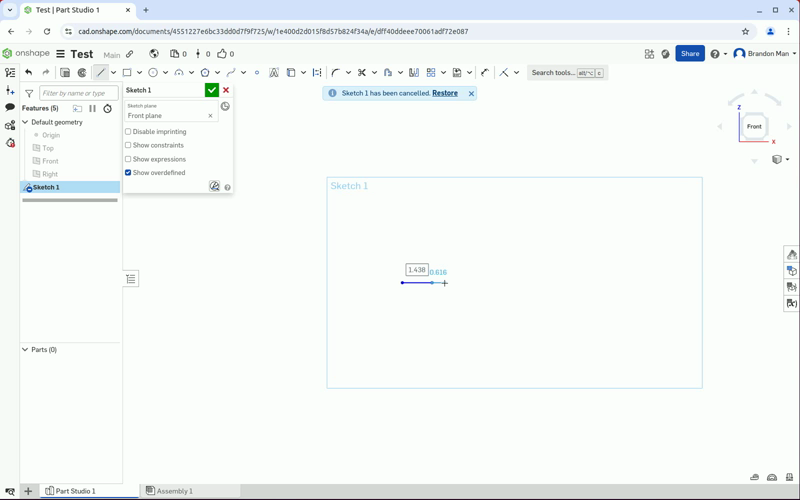
scroll(6)
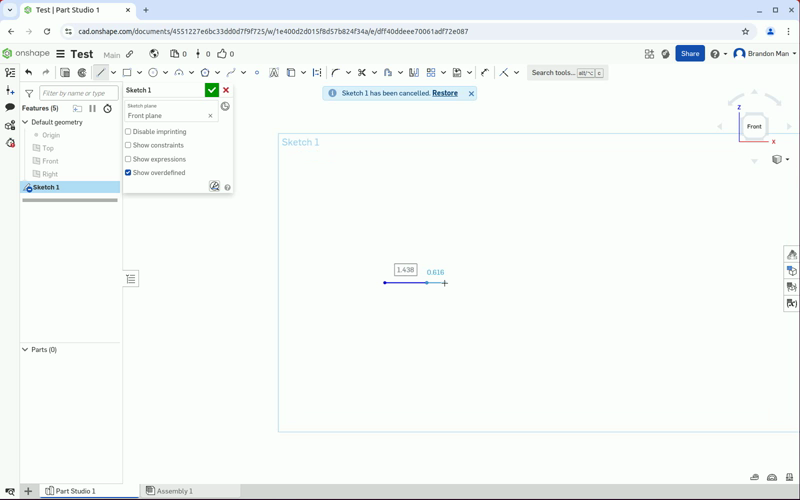
scroll(6)
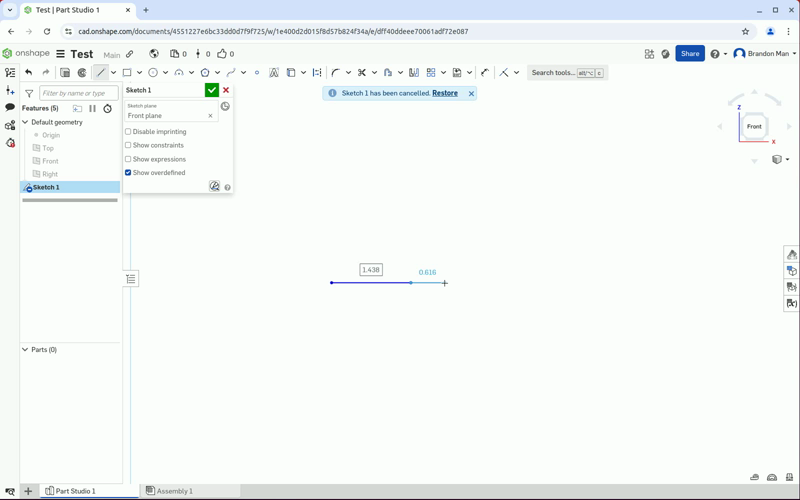
click(444, 282)
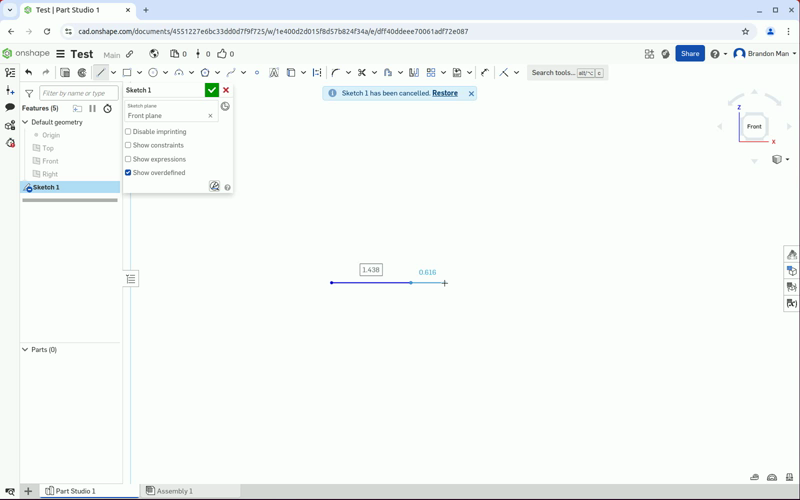
scroll(-6)
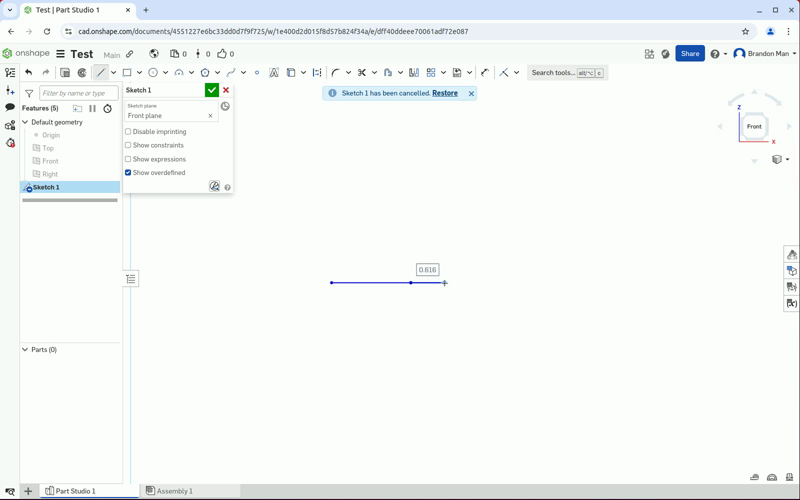
scroll(-6)
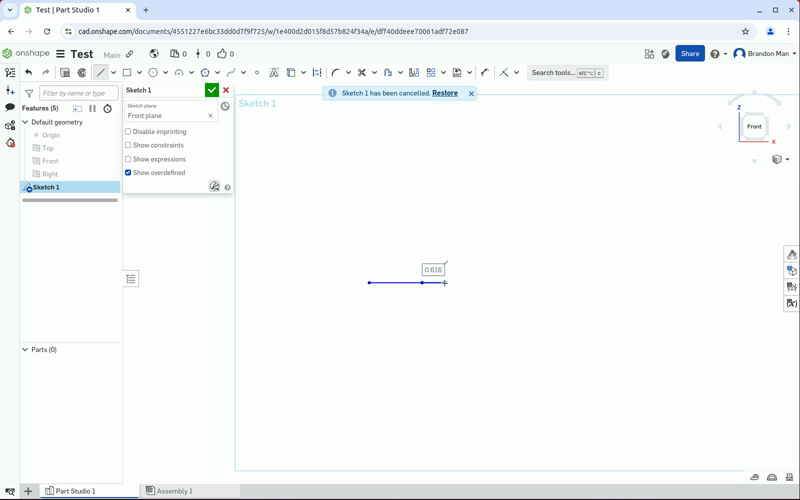
scroll(-6)
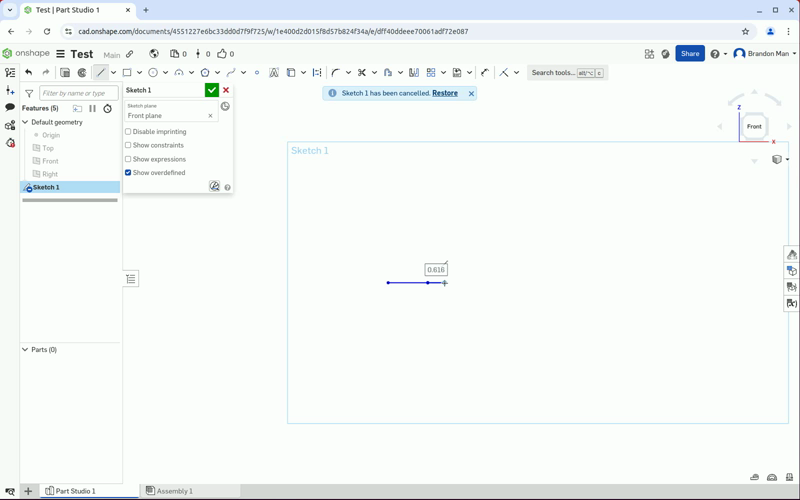
scroll(-6)
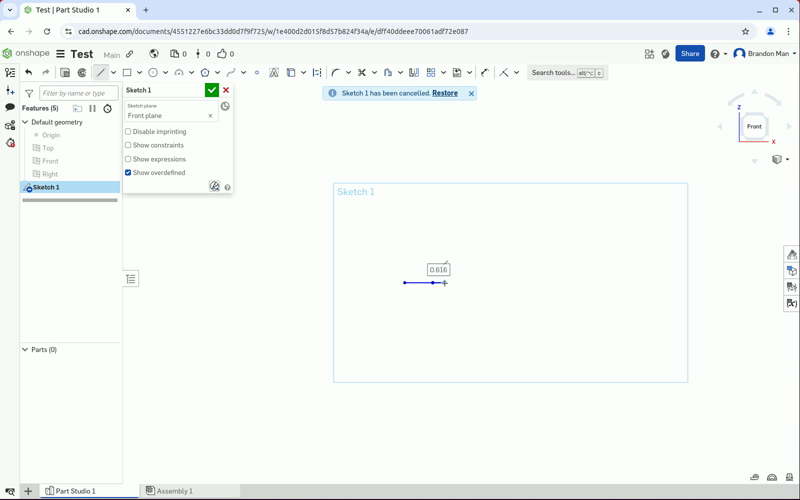
scroll(-6)
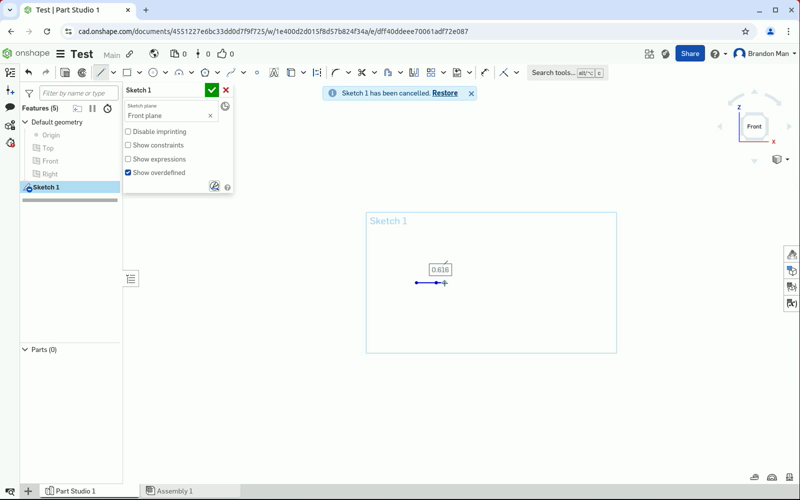
scroll(-6)
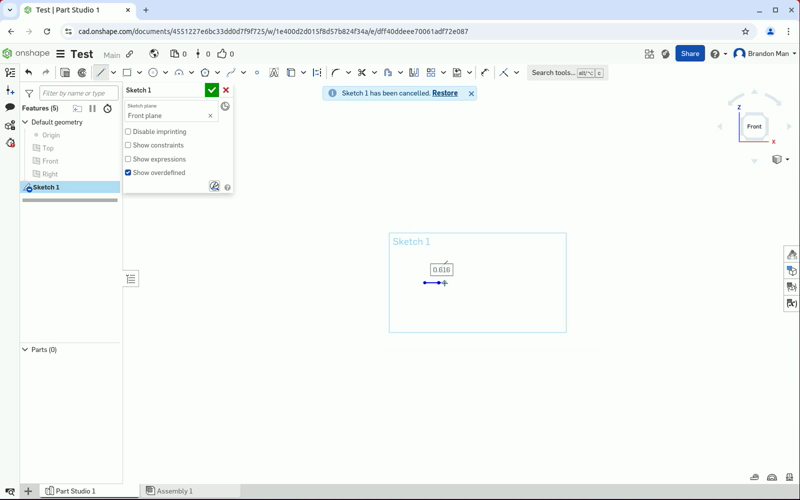
scroll(-6)
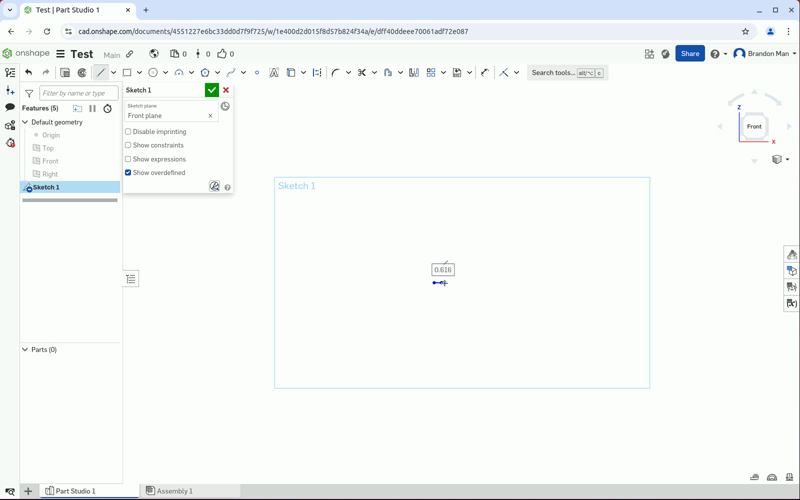
key_up(shift)
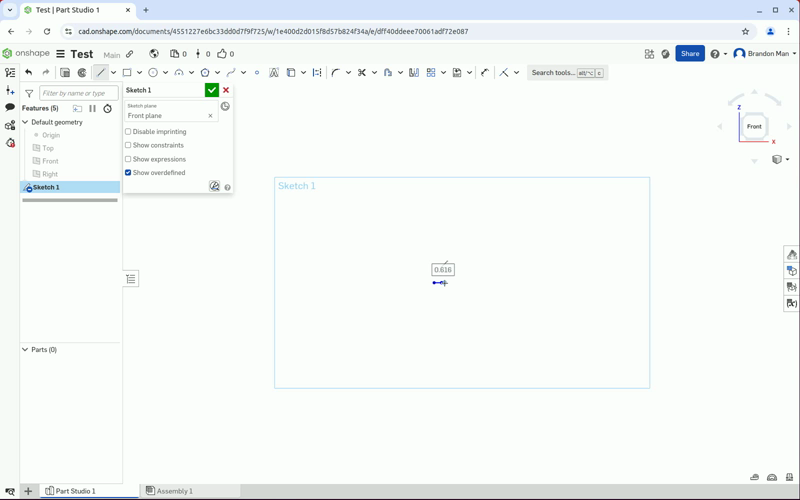
key(esc)
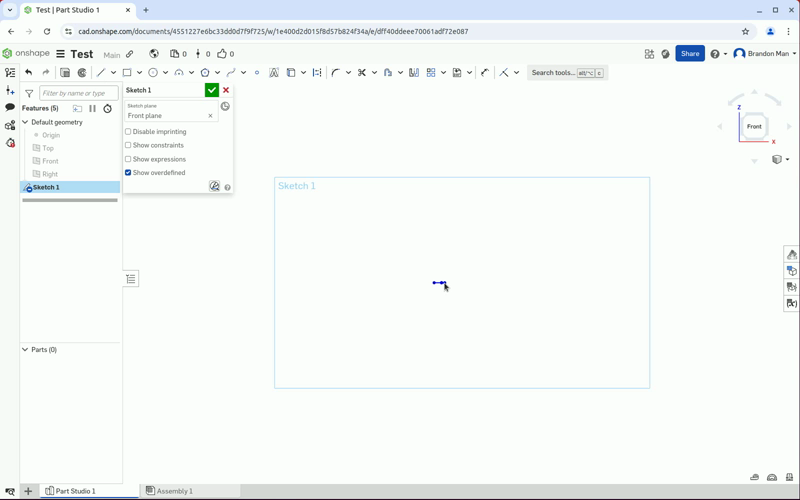
key(a)
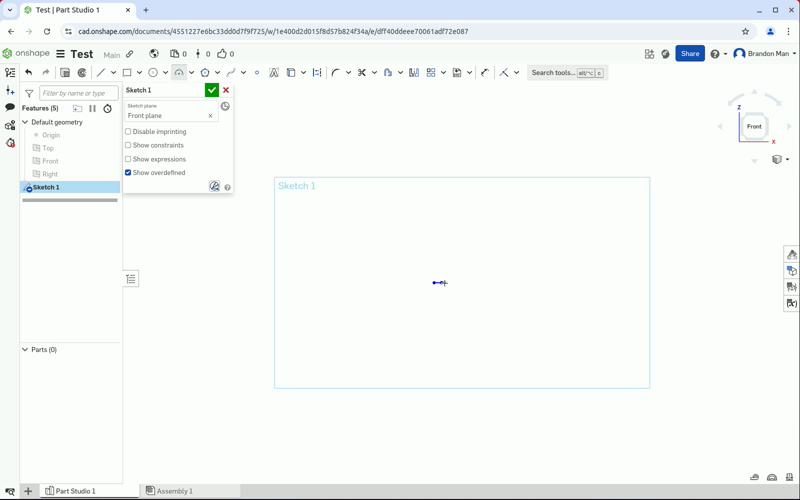
mouse_move(444, 282)
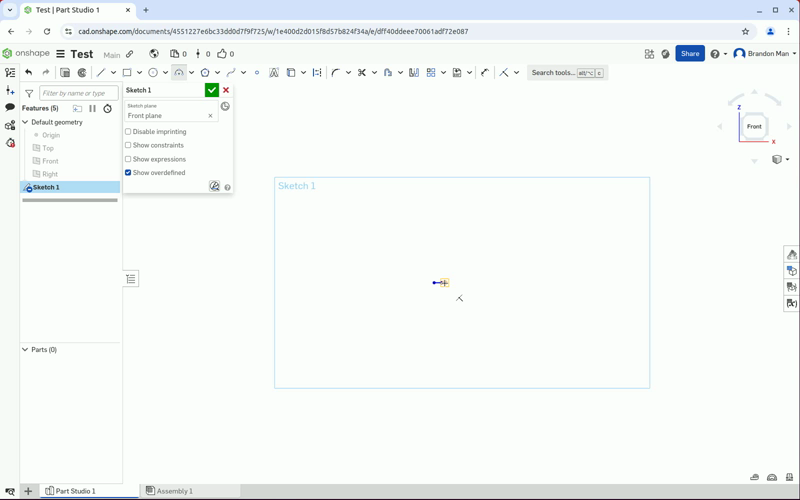
scroll(6)
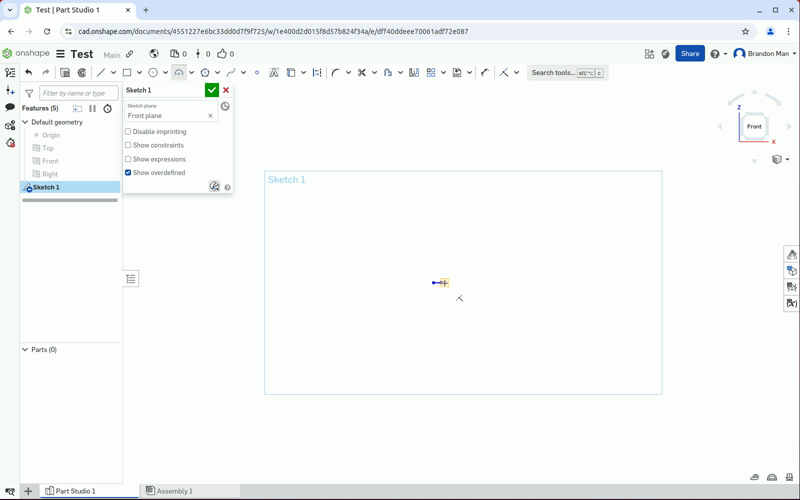
scroll(6)
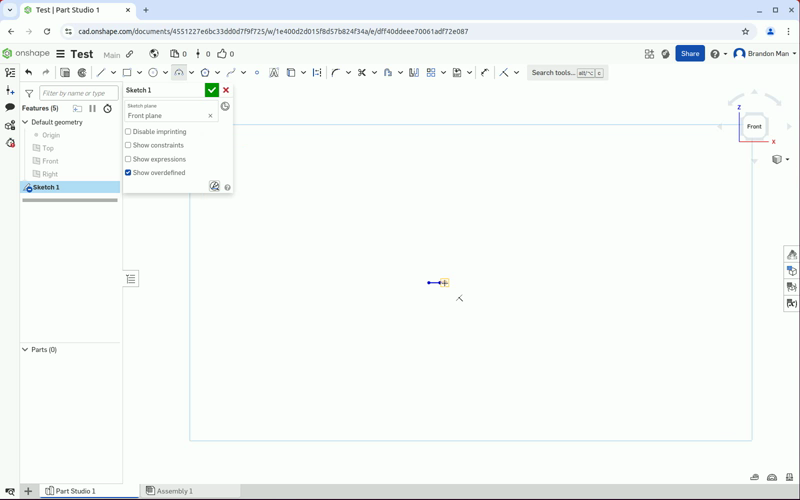
scroll(6)
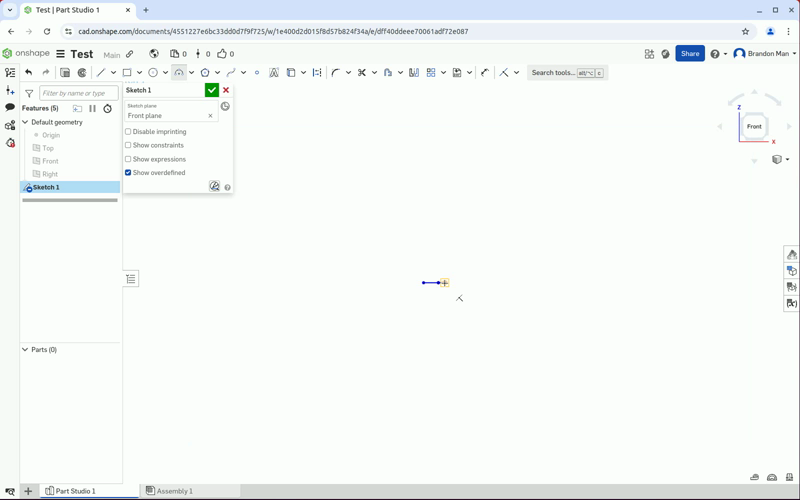
scroll(6)
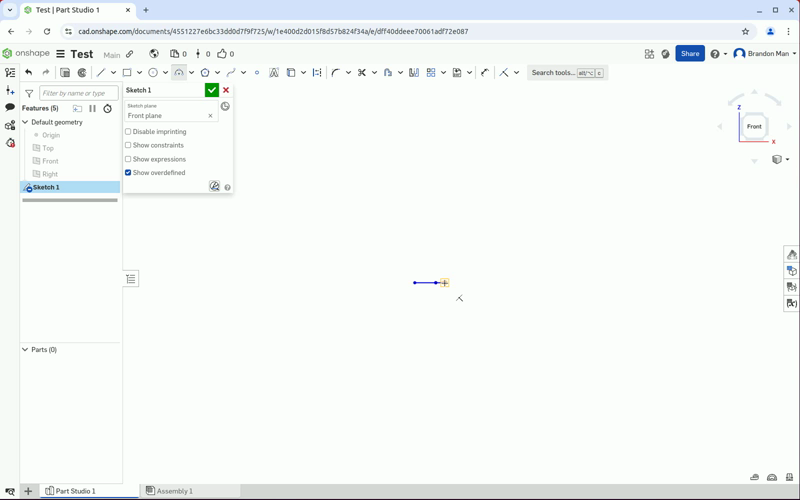
scroll(6)
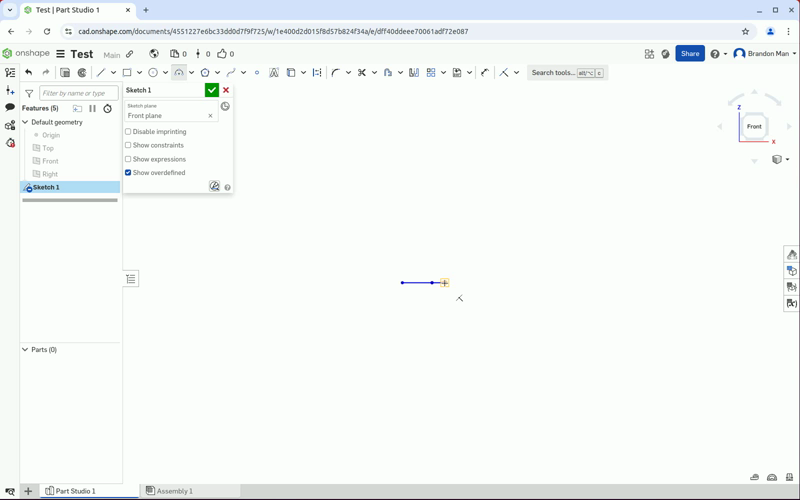
scroll(6)
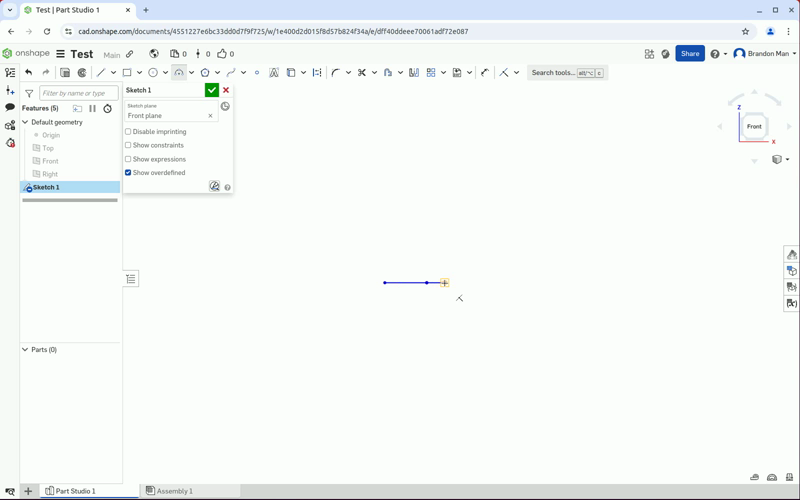
scroll(6)
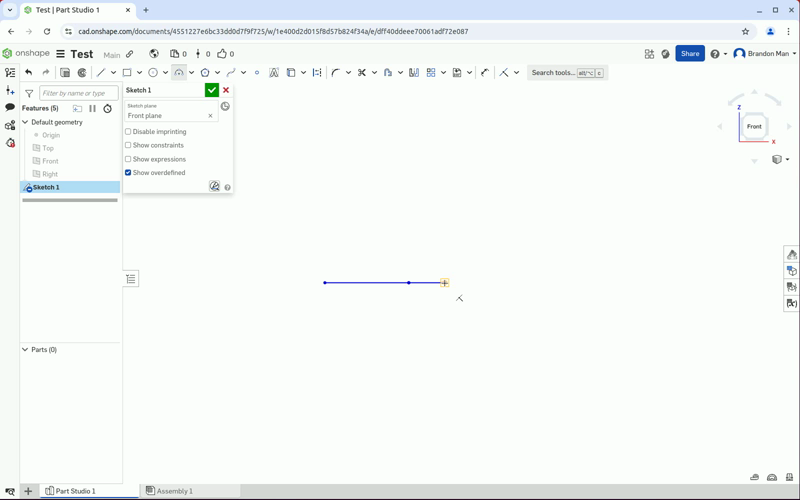
click(444, 282)
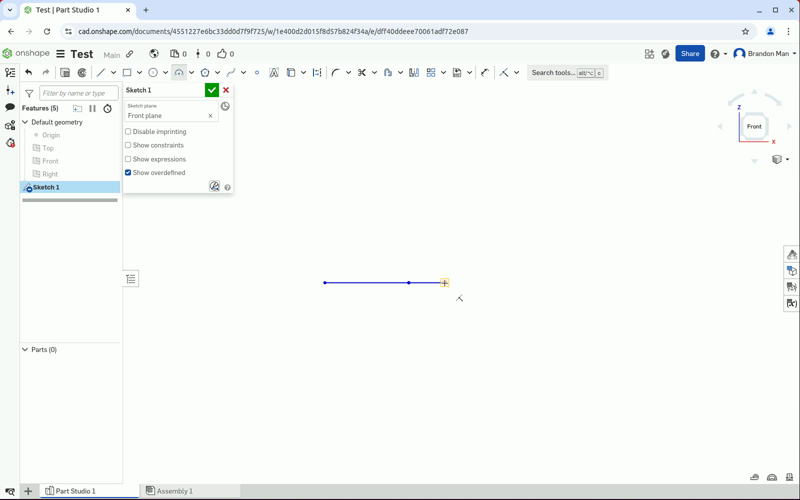
scroll(-6)
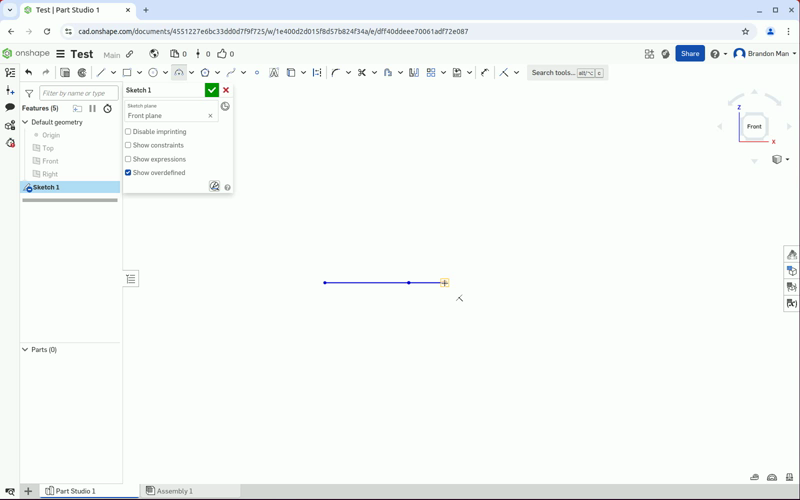
scroll(-6)
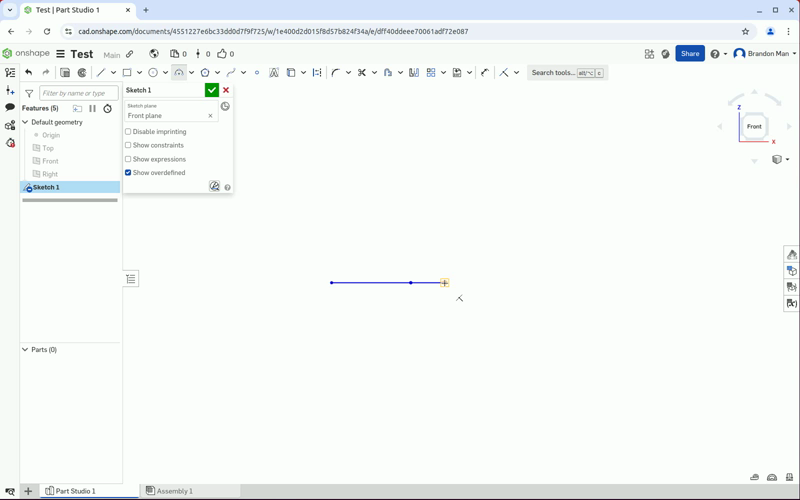
scroll(-6)
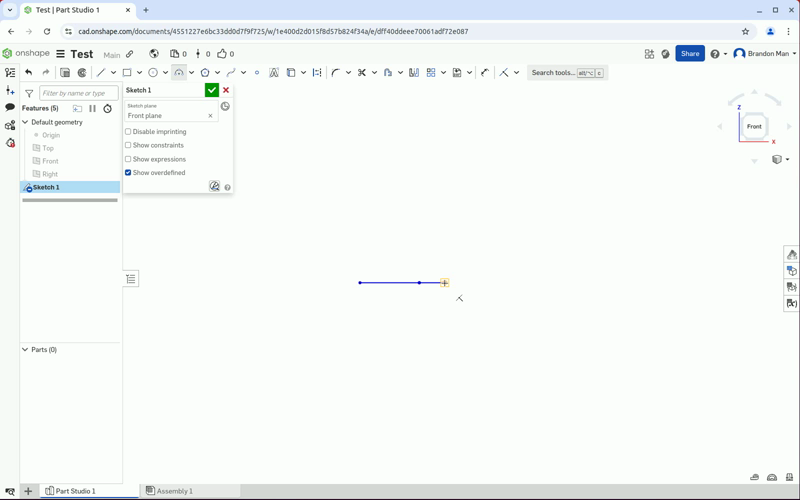
scroll(-6)
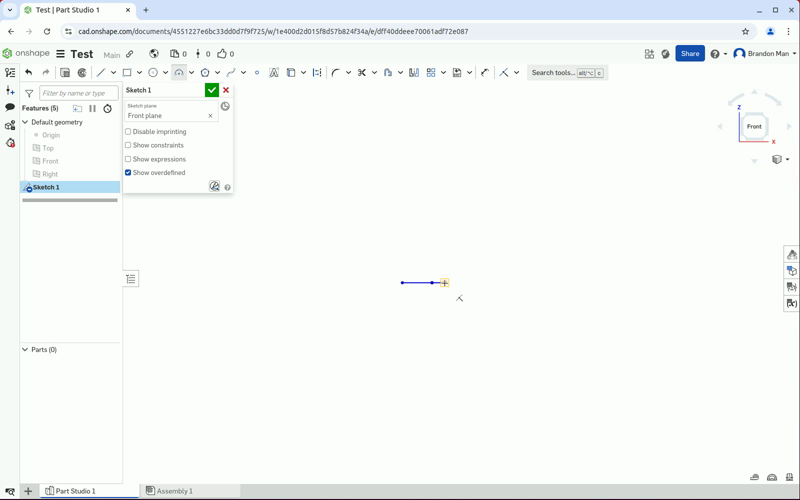
scroll(-6)
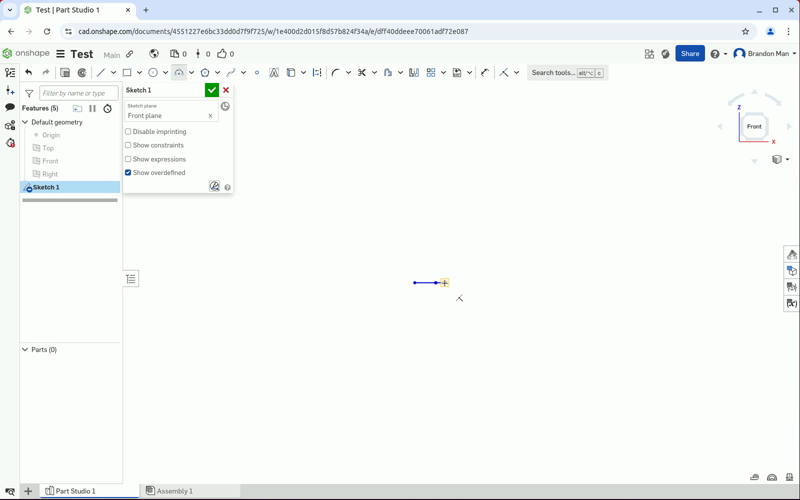
scroll(-6)
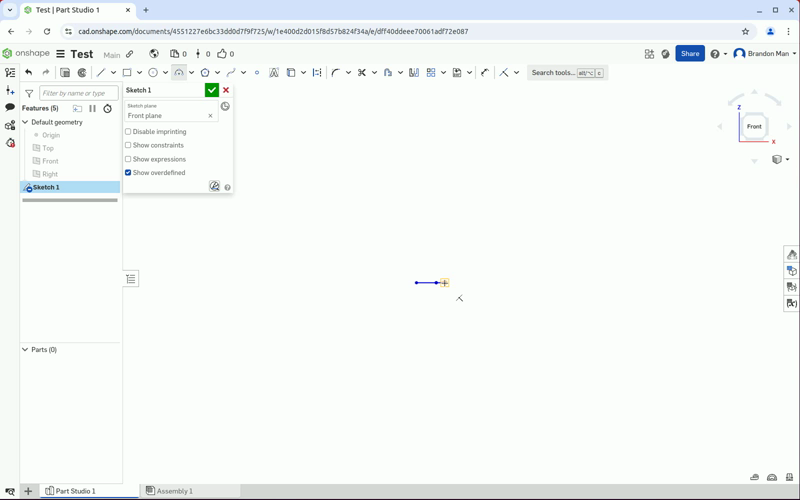
scroll(-6)
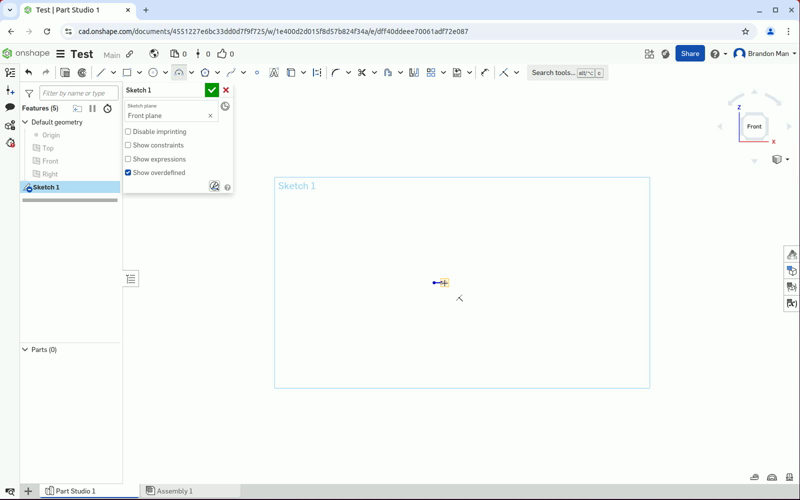
key_down(shift)
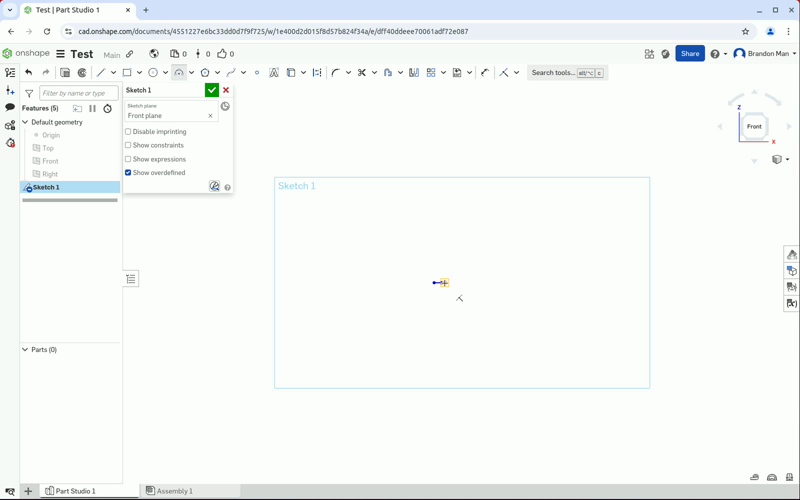
mouse_move(477, 282)
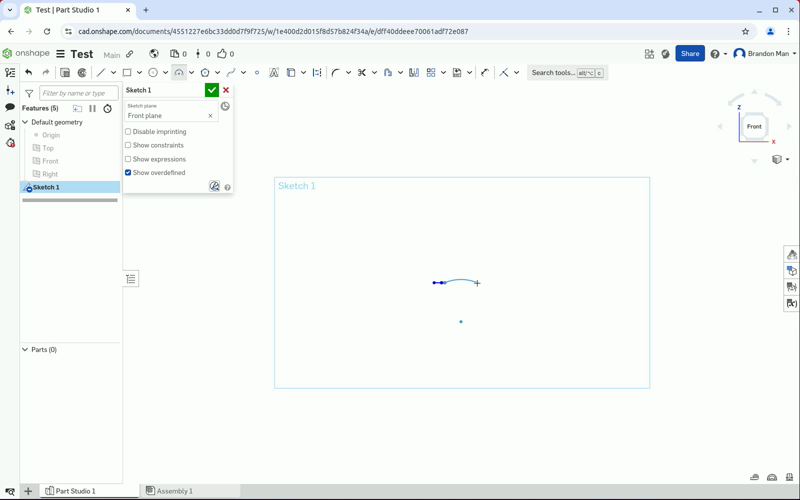
click(477, 282)
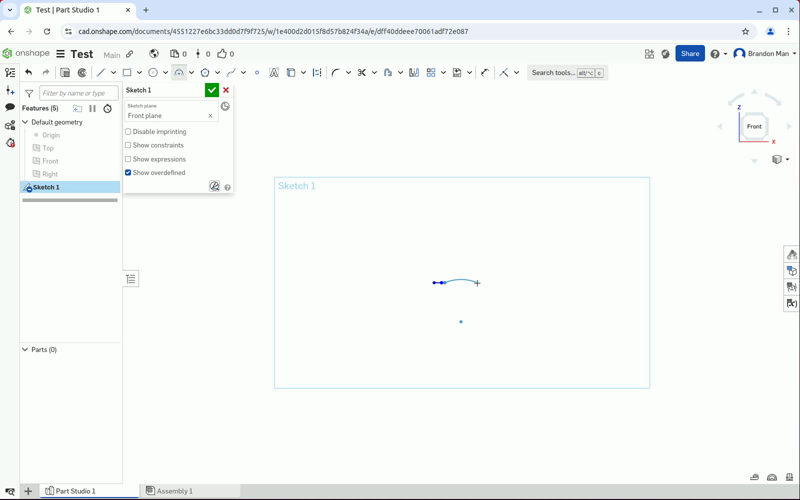
mouse_move(461, 266)
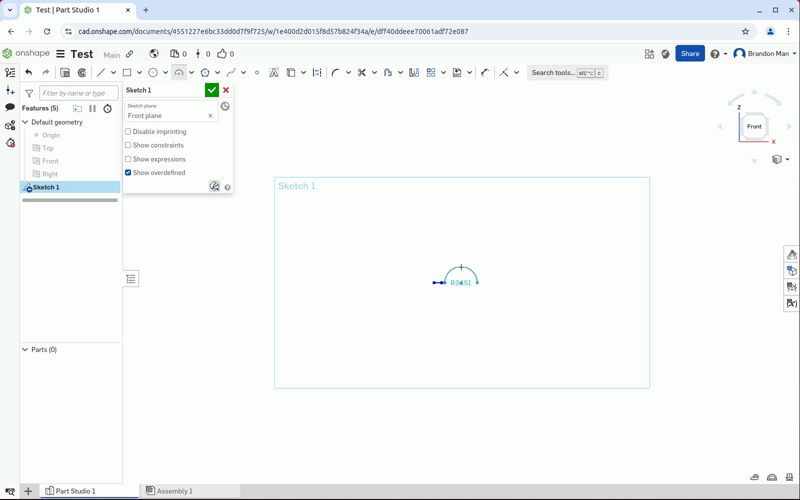
click(461, 266)
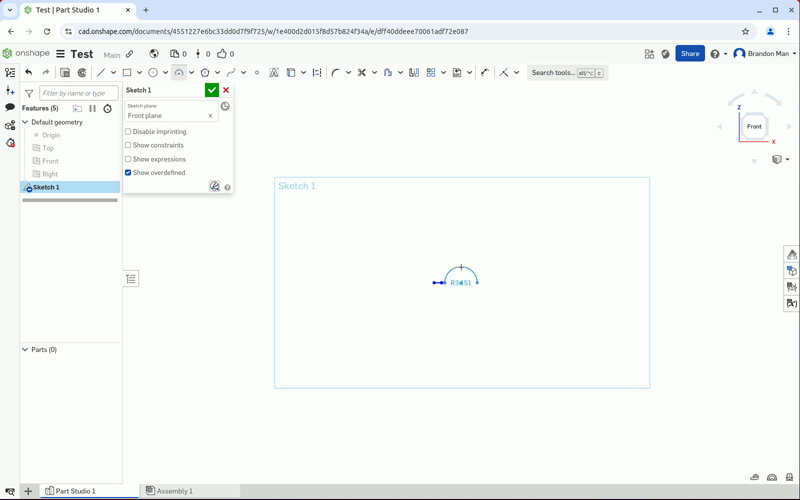
key_up(shift)
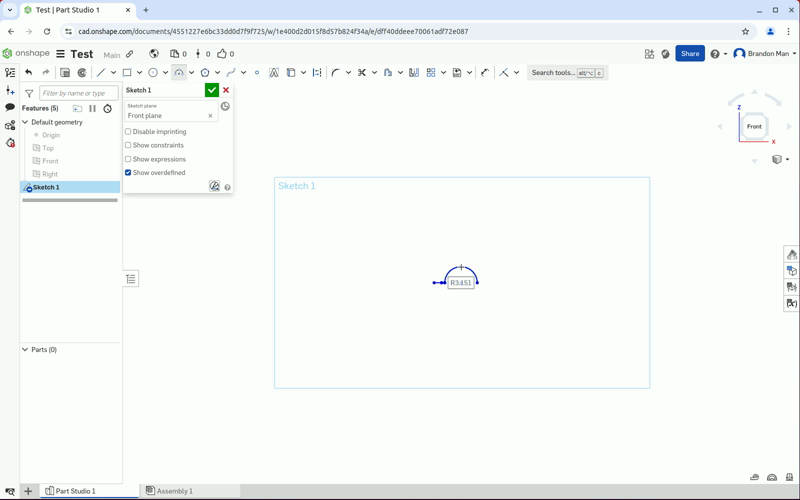
key(esc)
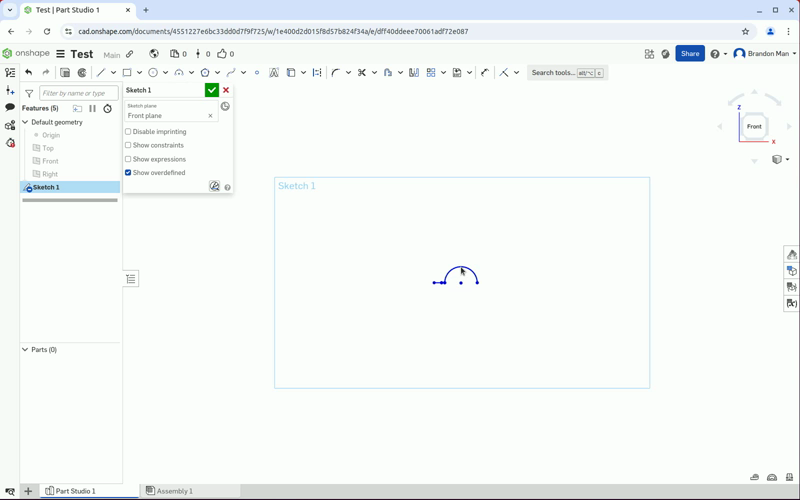
key(l)
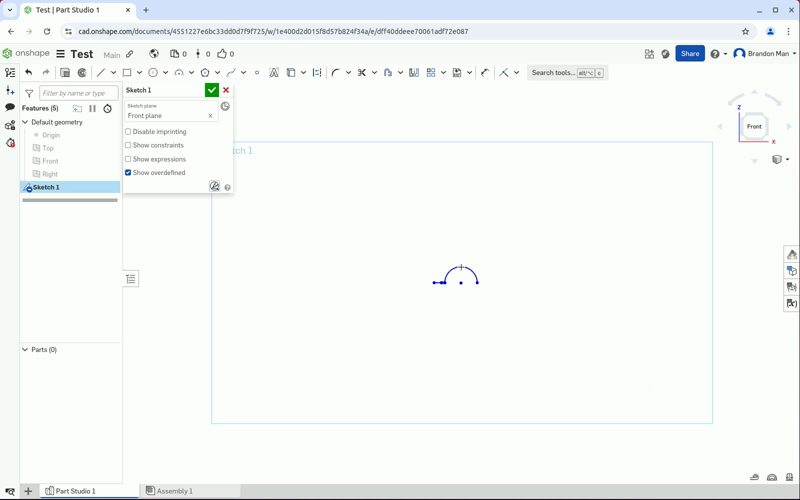
mouse_move(477, 282)
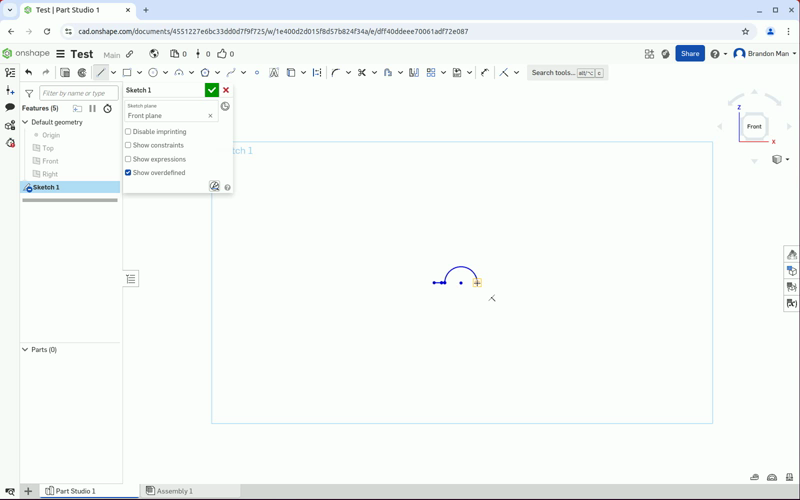
click(477, 282)
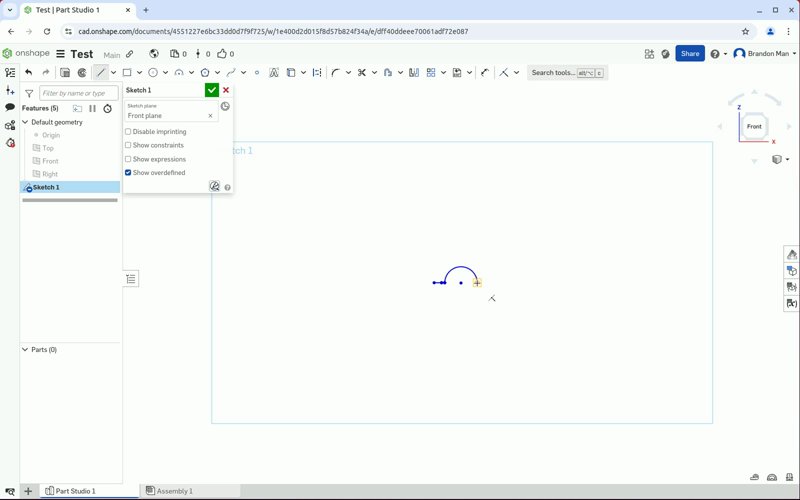
key_down(shift)
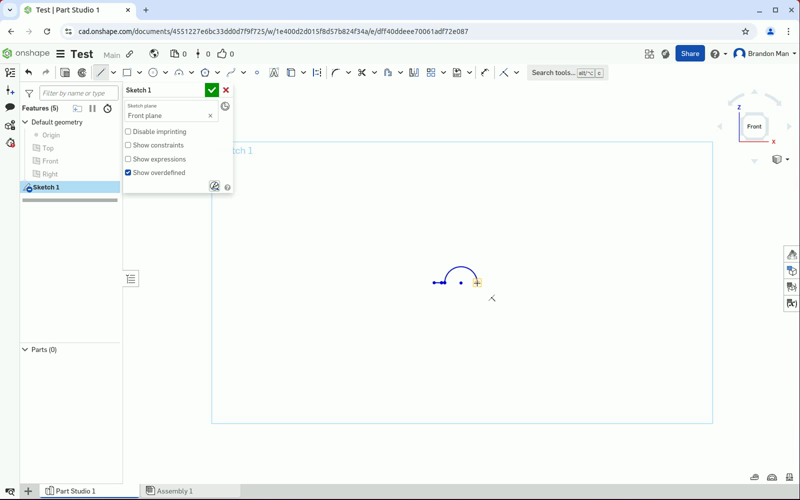
mouse_move(507, 282)
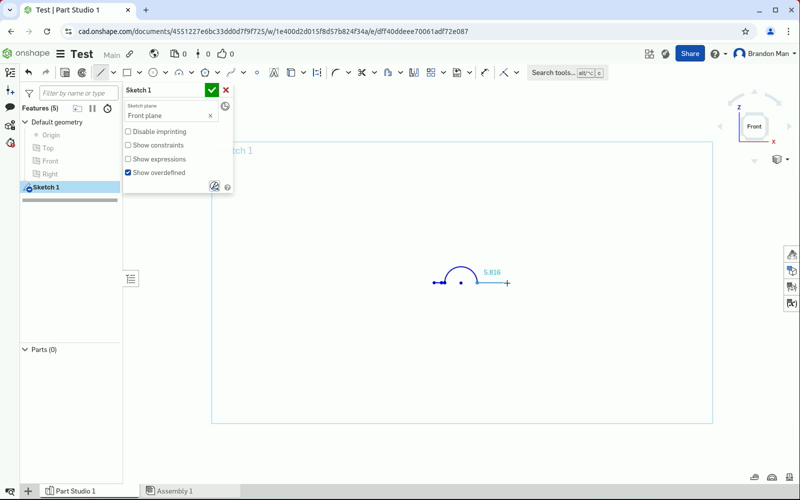
mouse_move(480, 282)
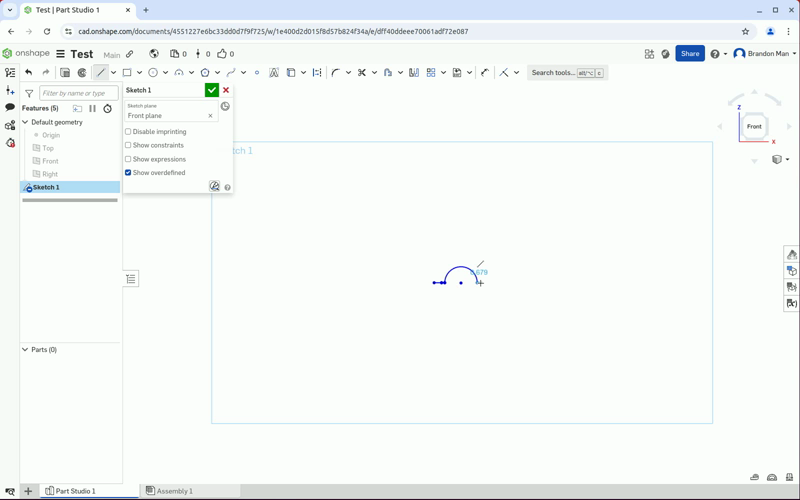
scroll(6)
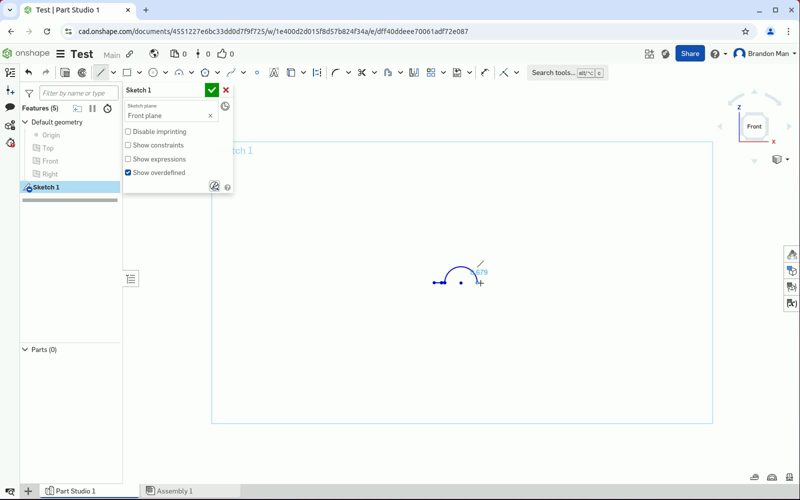
scroll(6)
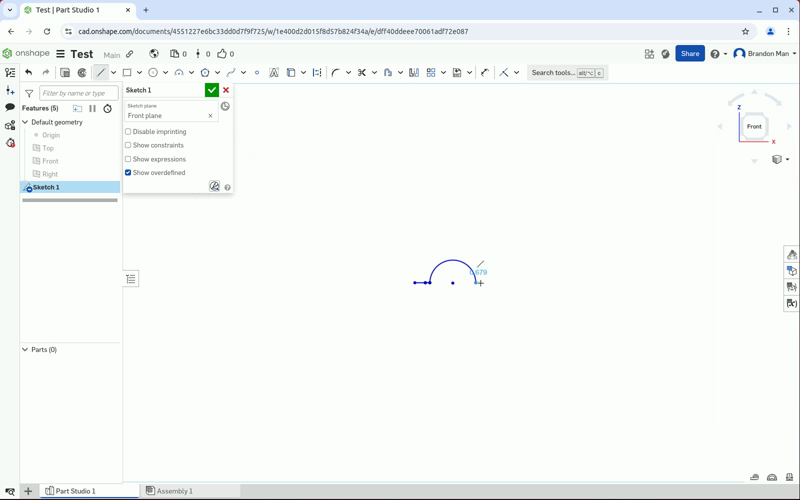
scroll(6)
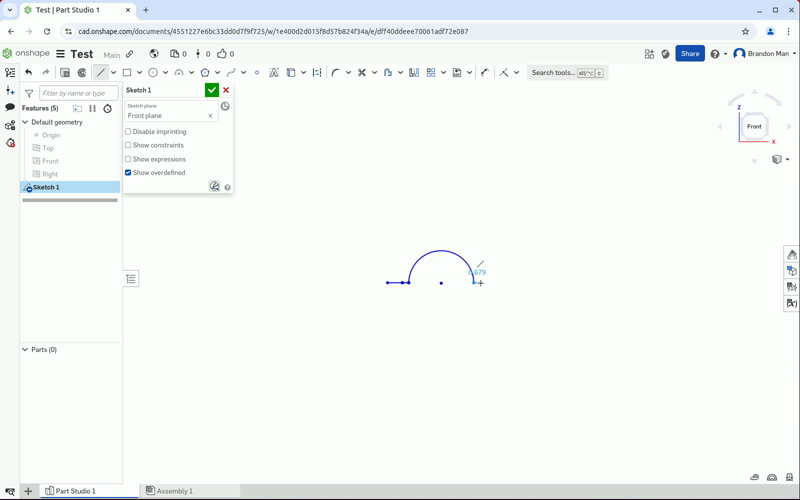
scroll(6)
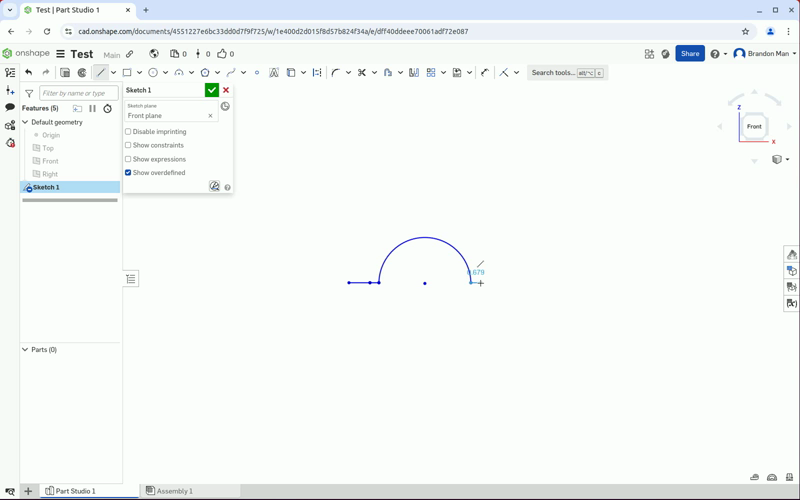
scroll(6)
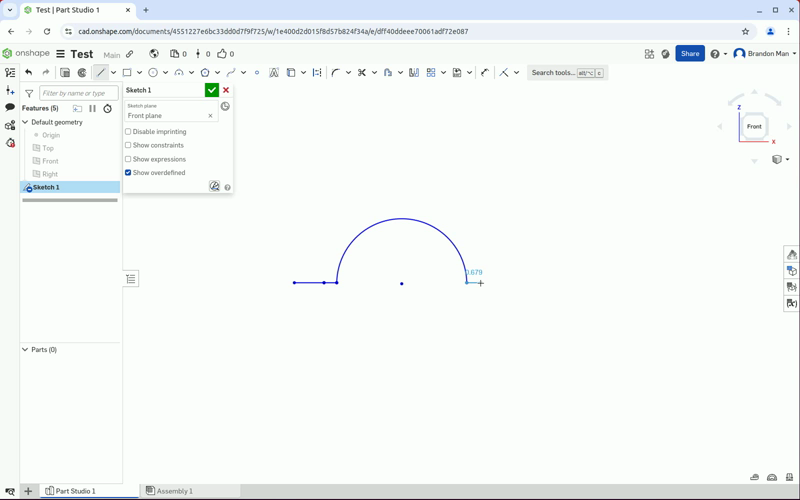
scroll(6)
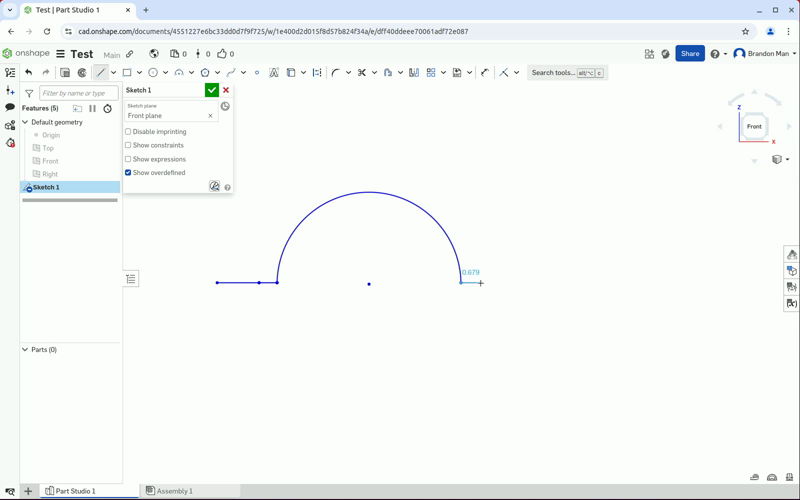
scroll(6)
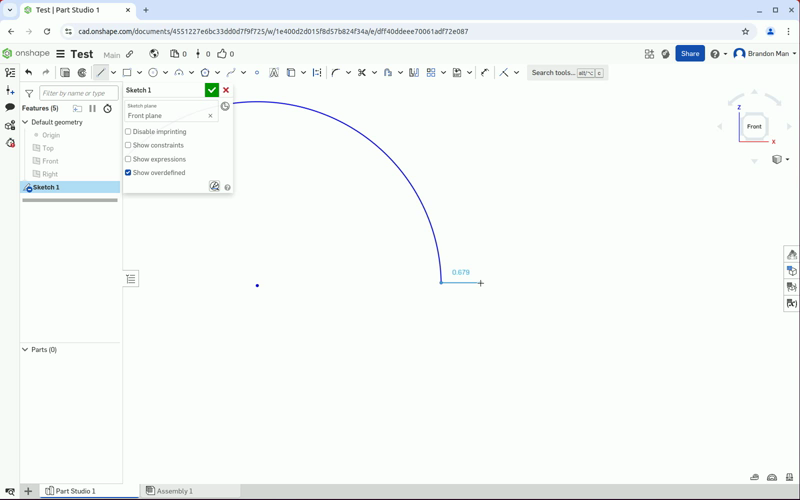
click(480, 282)
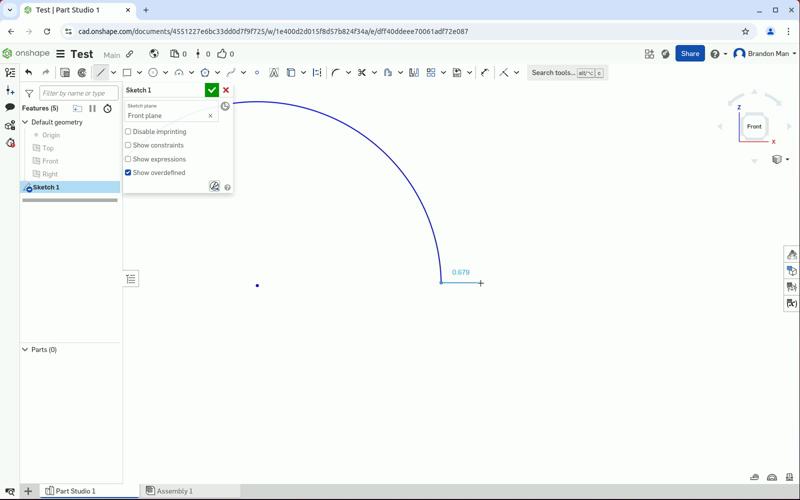
scroll(-6)
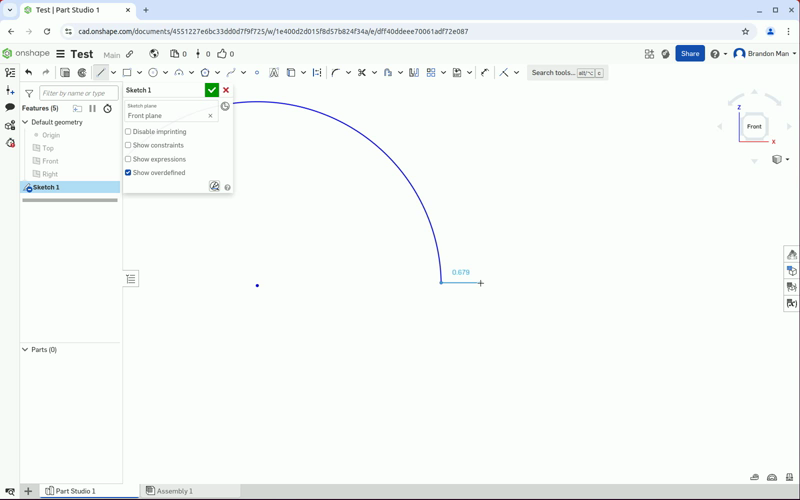
scroll(-6)
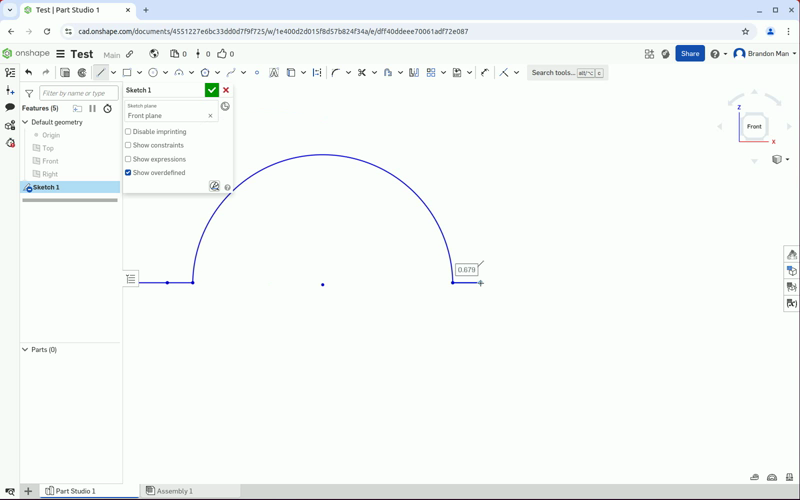
scroll(-6)
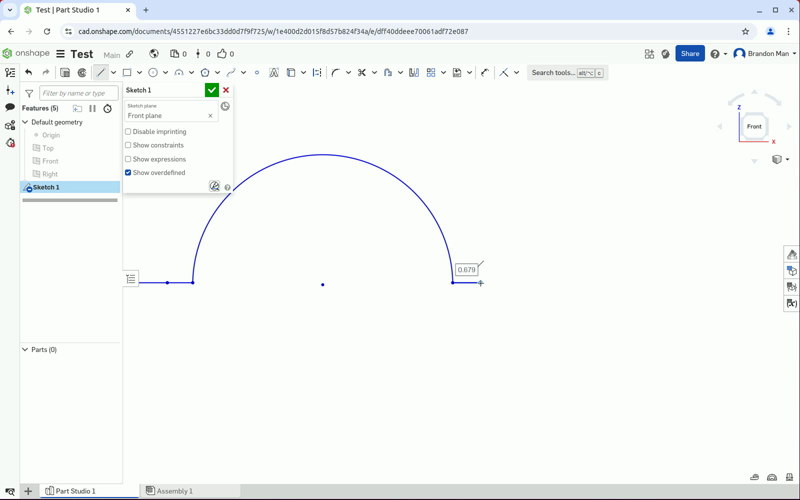
scroll(-6)
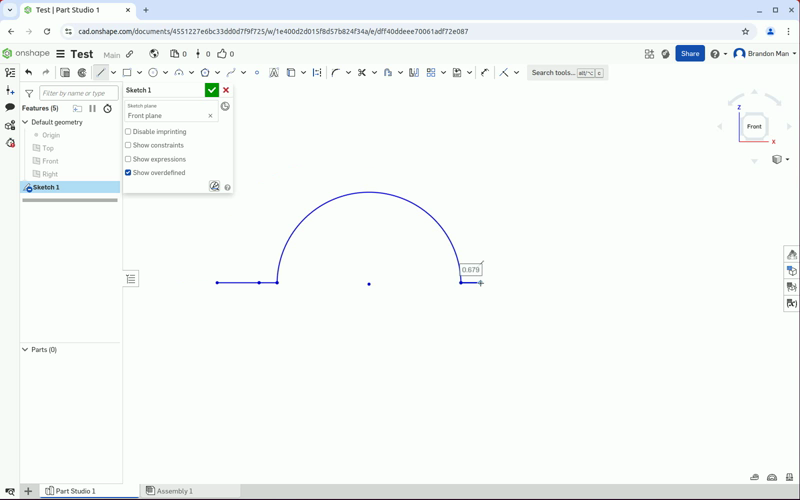
scroll(-6)
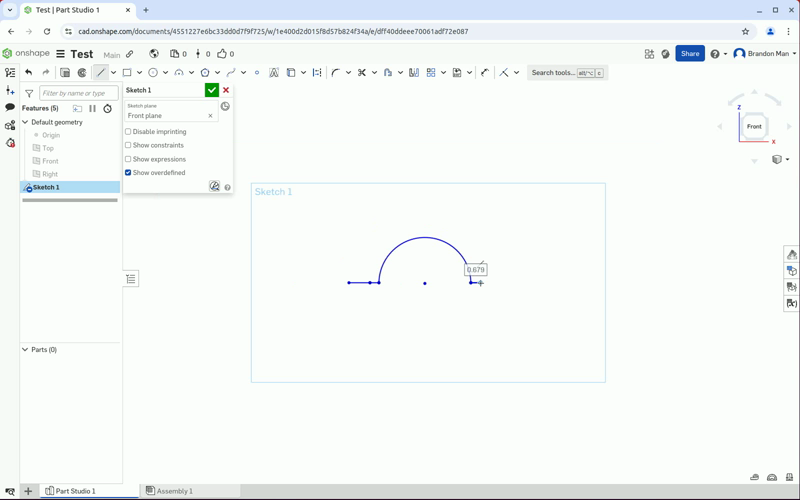
scroll(-6)
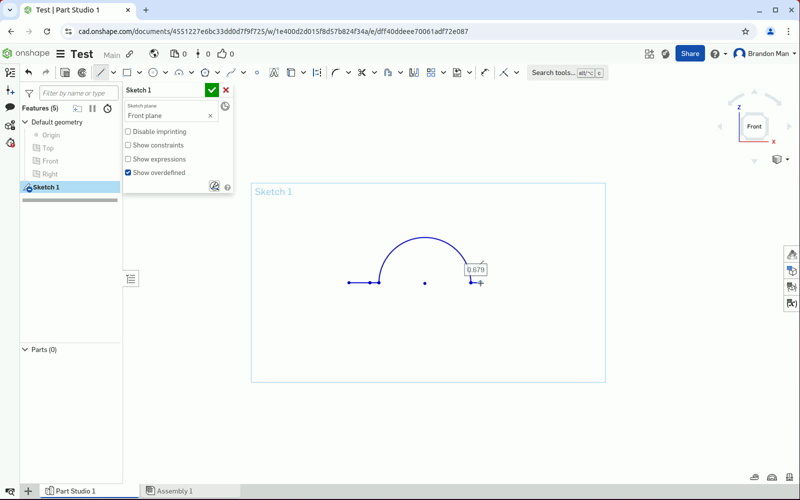
scroll(-6)
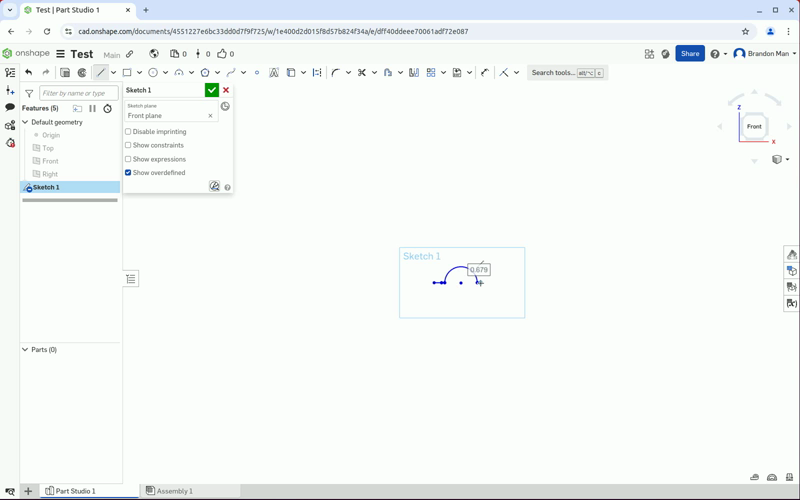
key_up(shift)
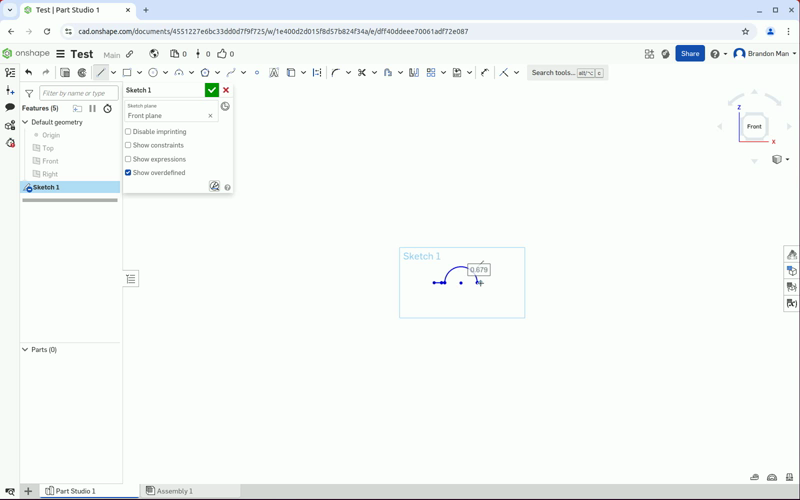
key_down(shift)
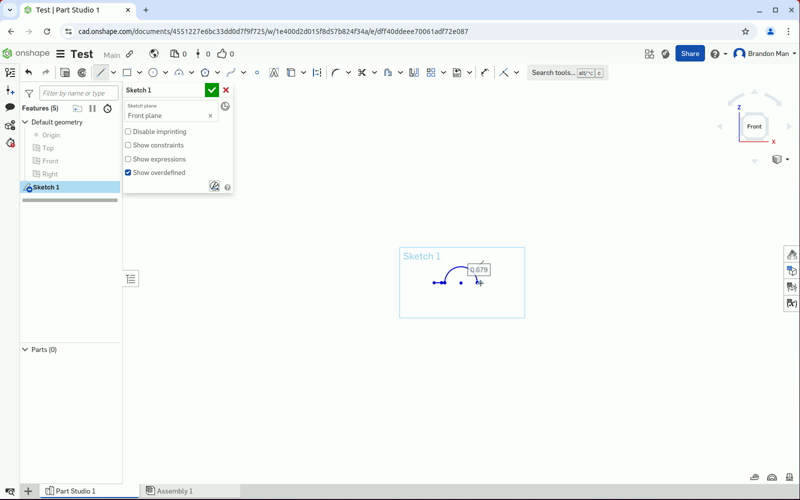
mouse_move(510, 282)
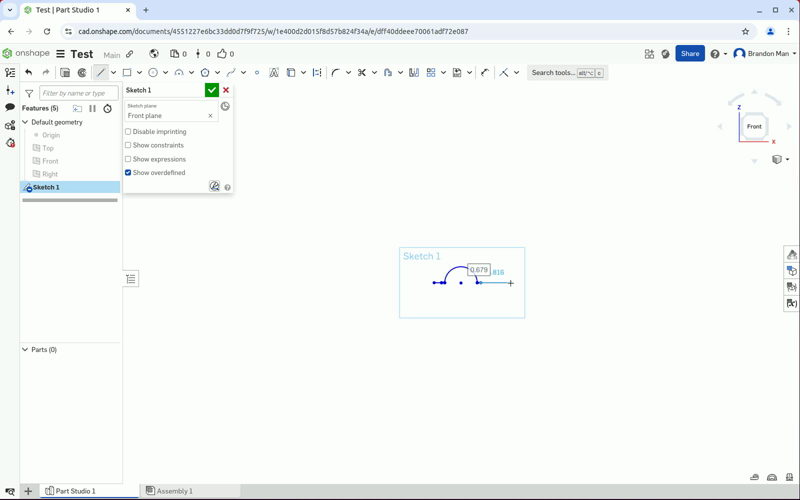
mouse_move(487, 282)
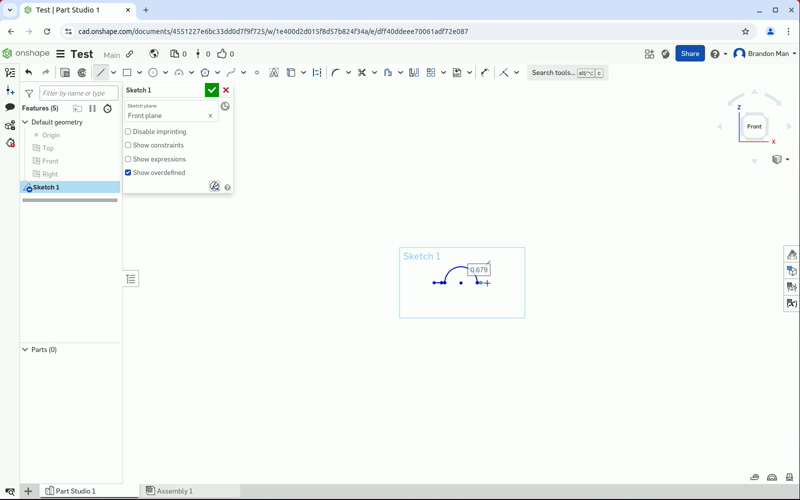
scroll(6)
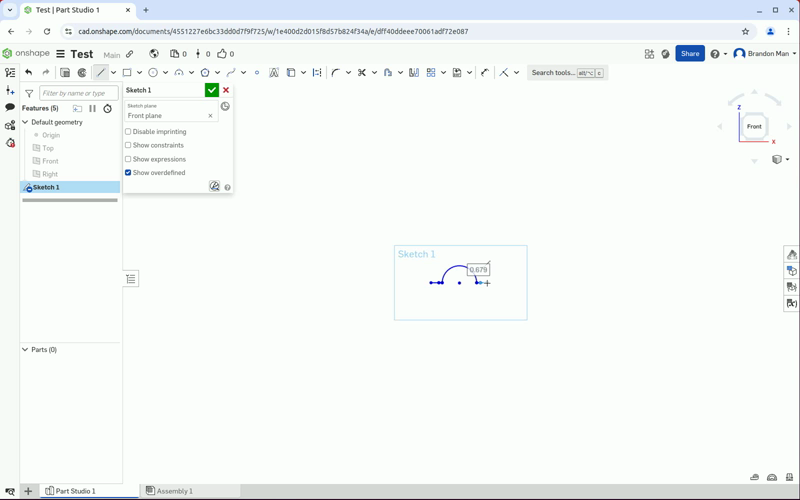
scroll(6)
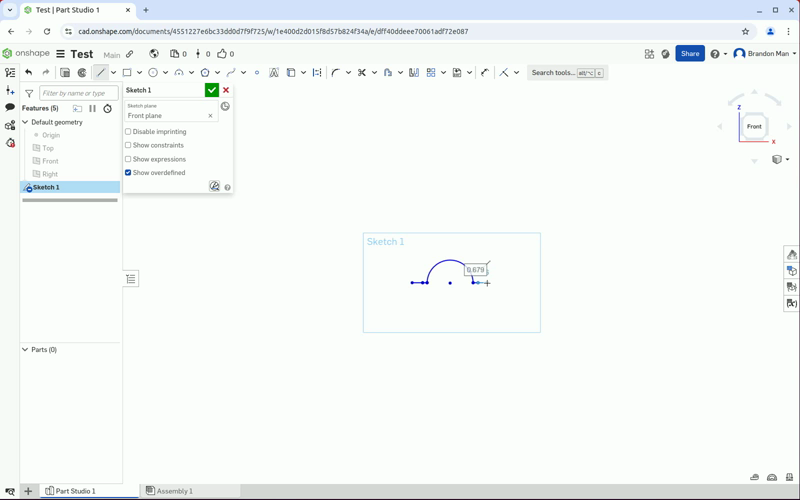
scroll(6)
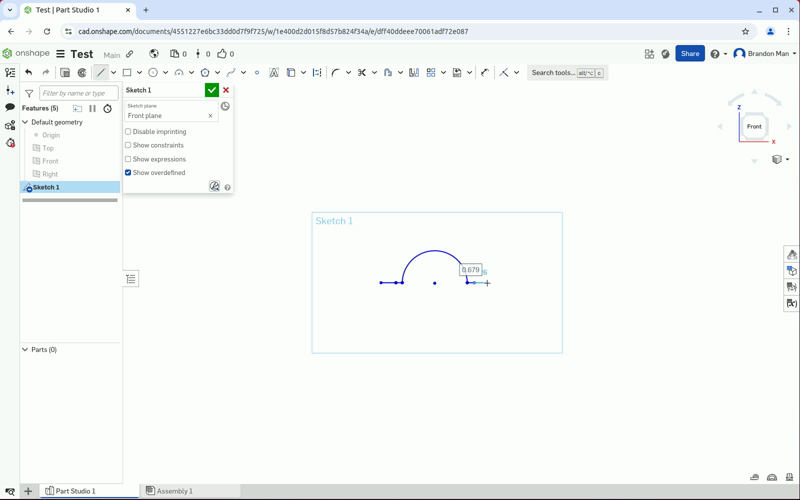
scroll(6)
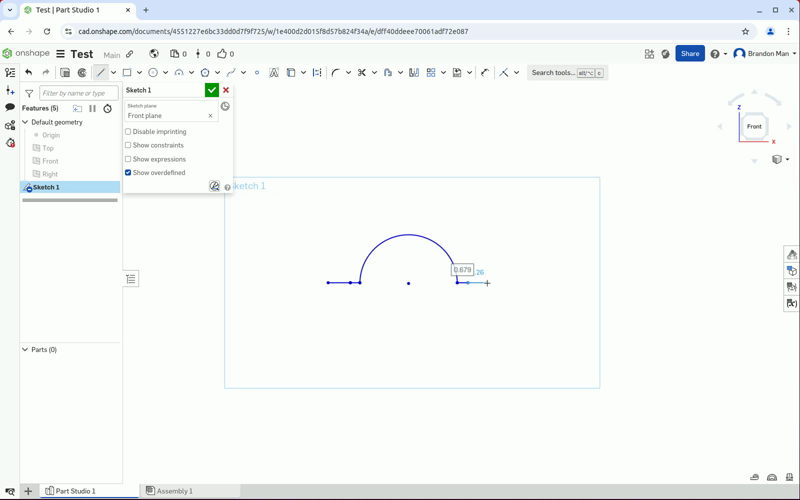
scroll(6)
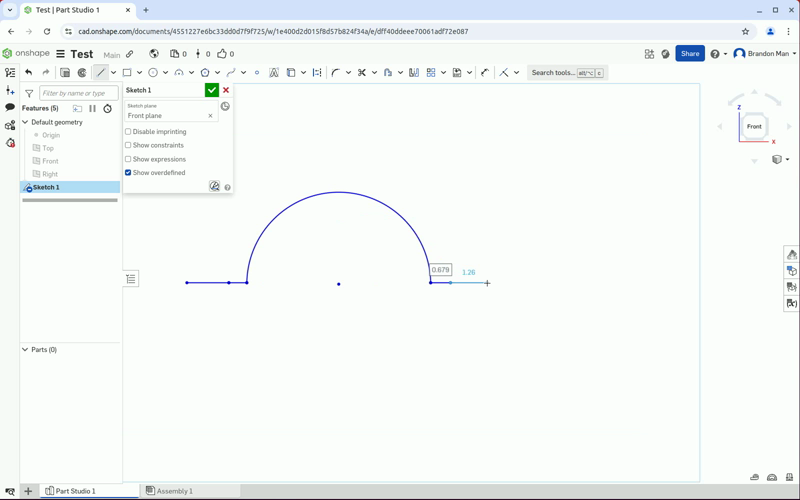
scroll(6)
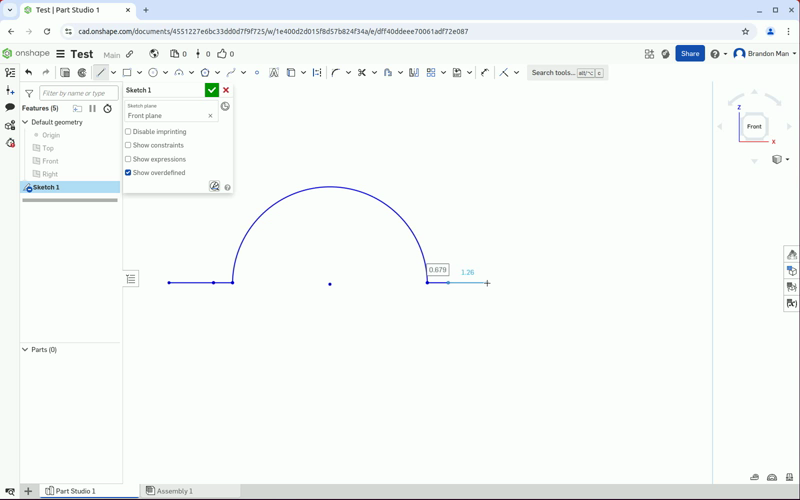
scroll(6)
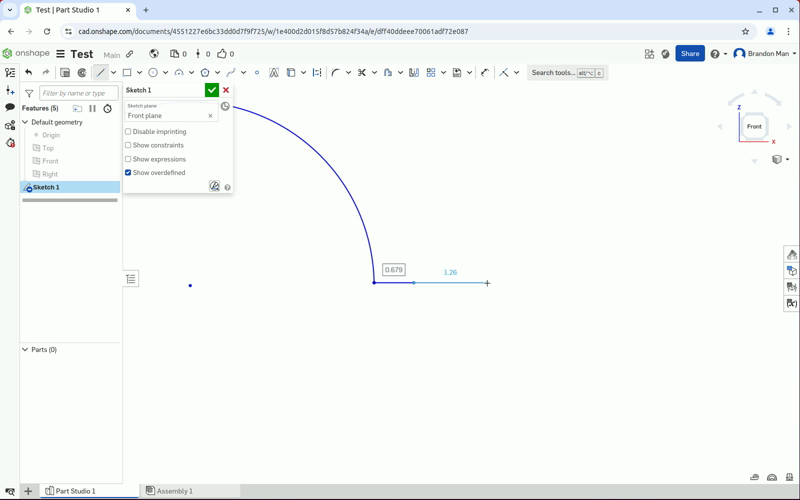
click(487, 282)
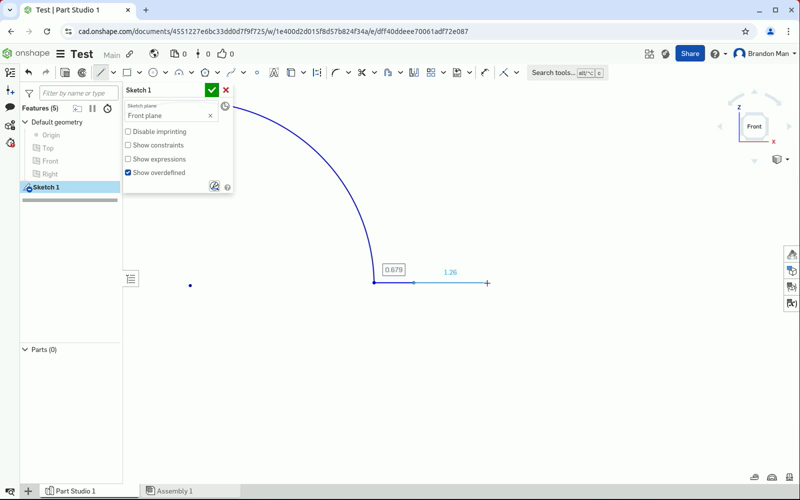
scroll(-6)
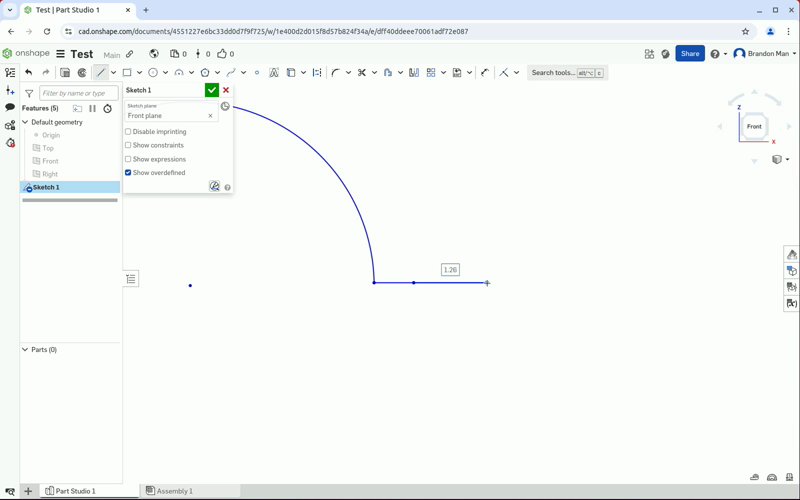
scroll(-6)
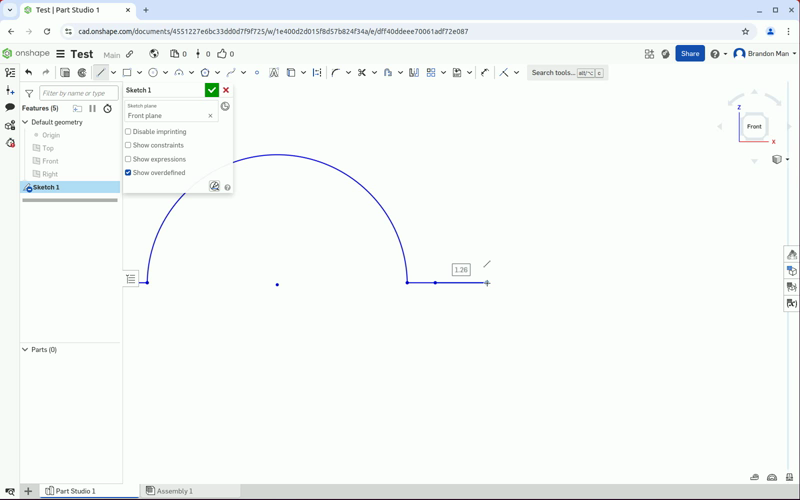
scroll(-6)
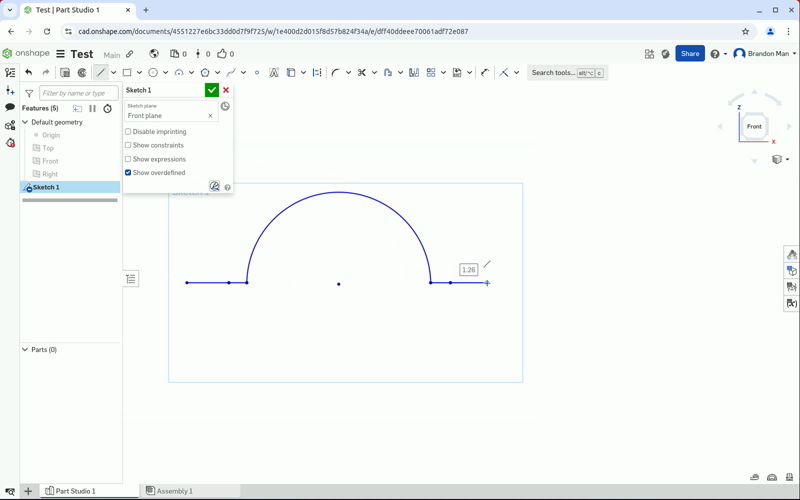
scroll(-6)
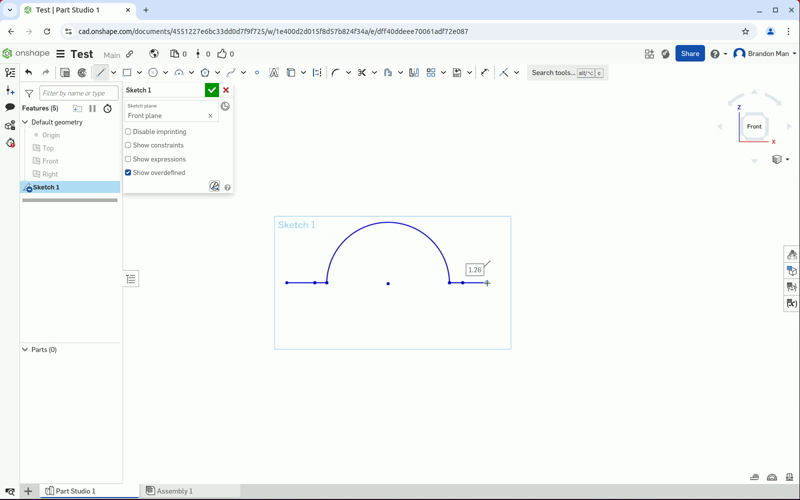
scroll(-6)
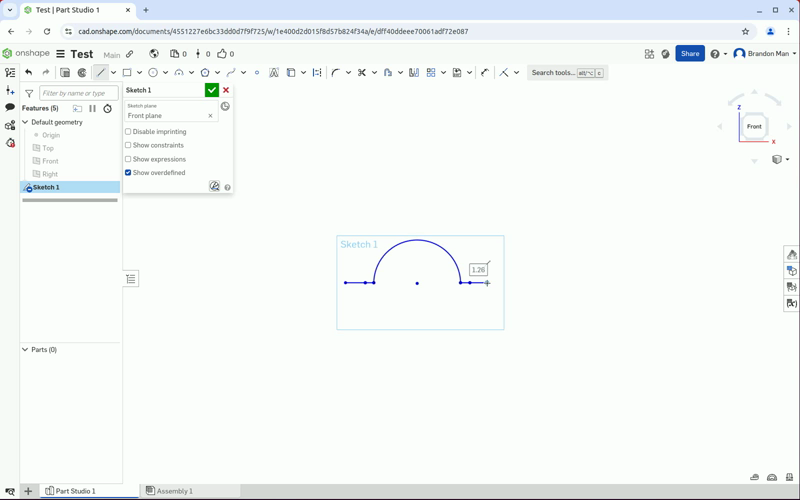
scroll(-6)
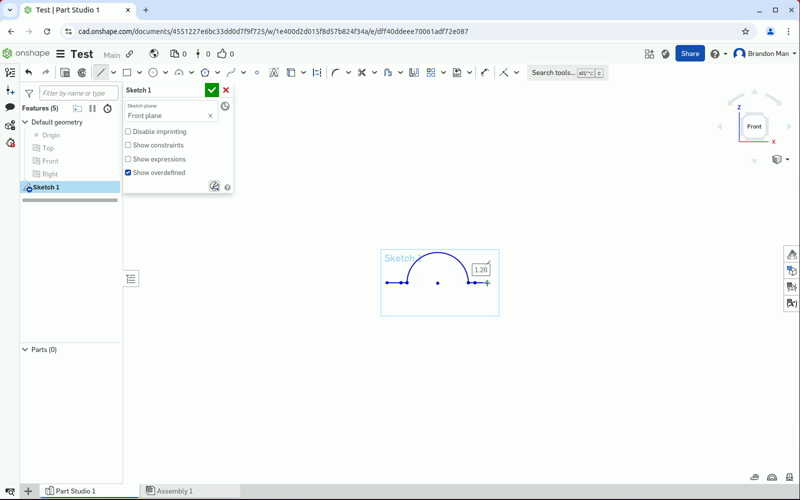
scroll(-6)
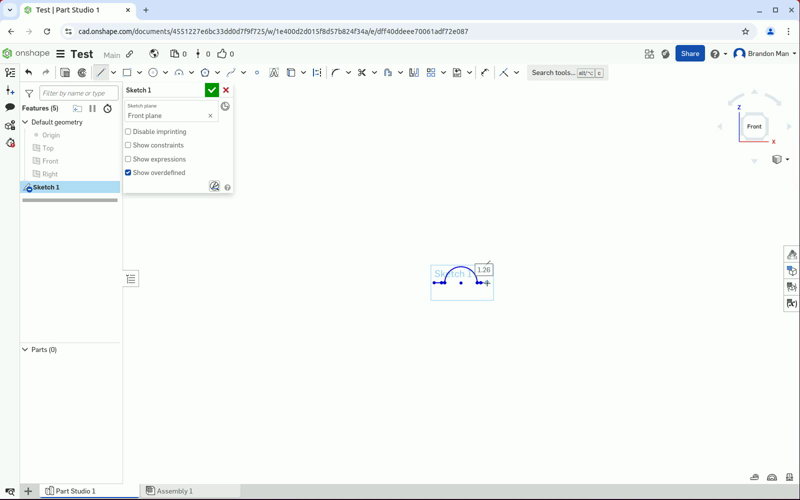
key_up(shift)
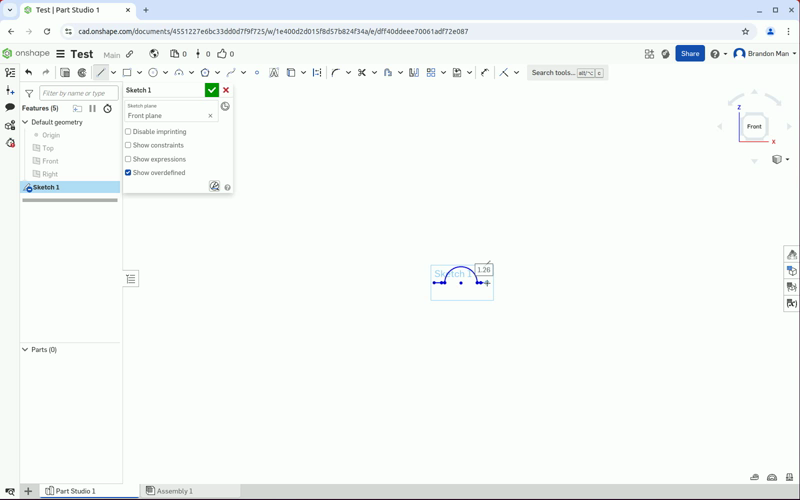
key_down(shift)
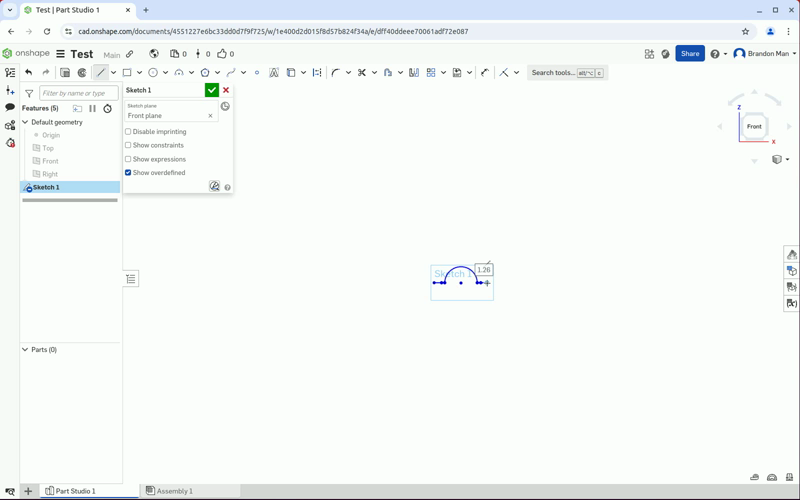
mouse_move(517, 282)
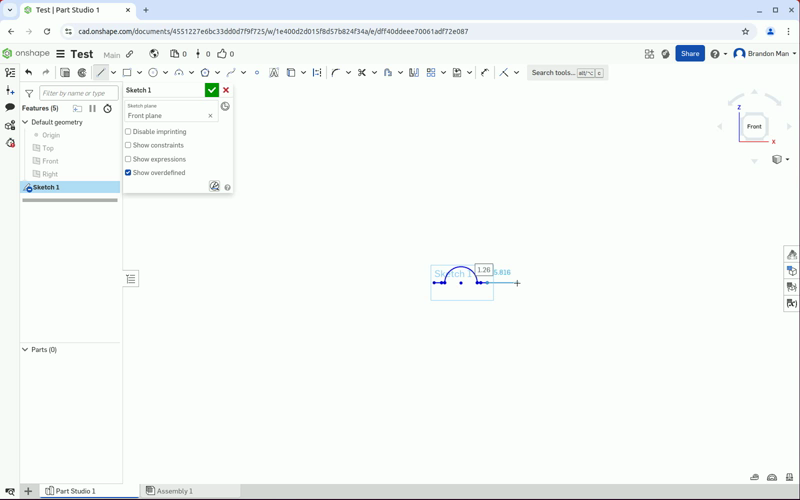
mouse_move(487, 279)
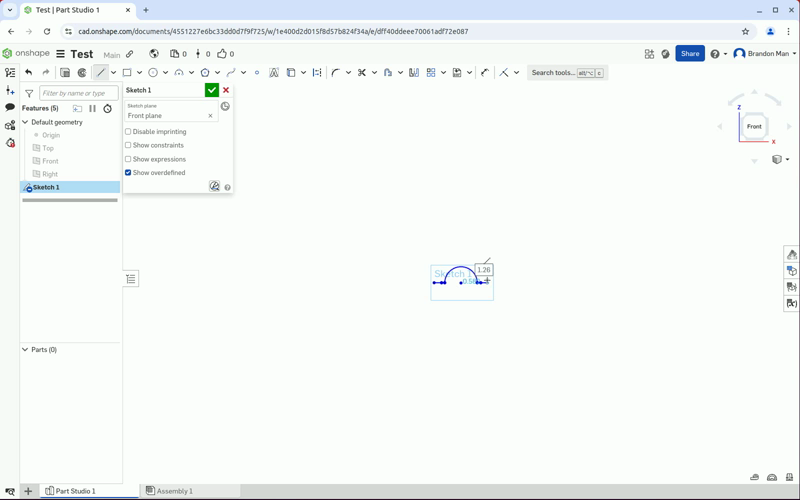
scroll(6)
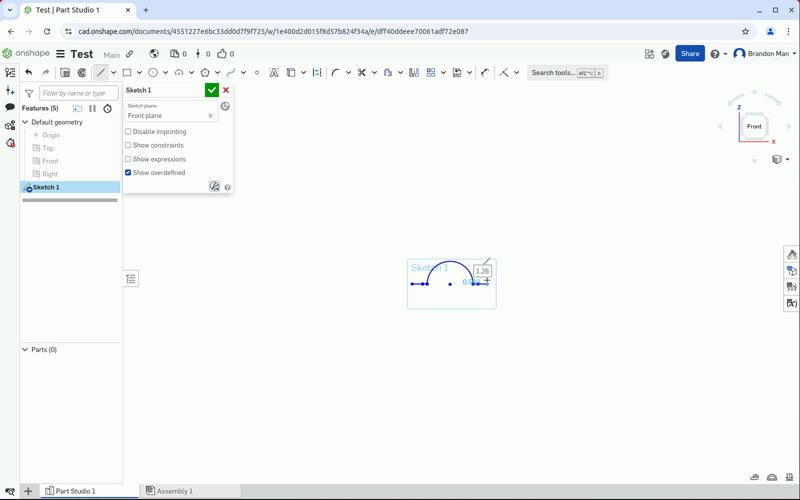
scroll(6)
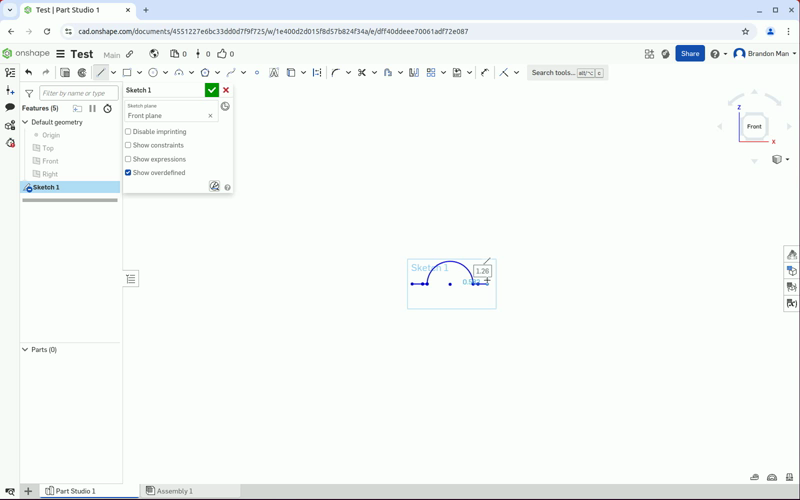
scroll(6)
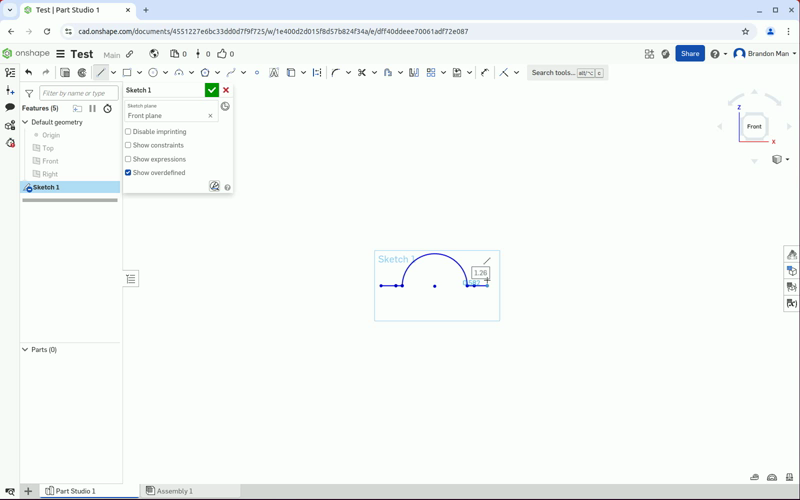
scroll(6)
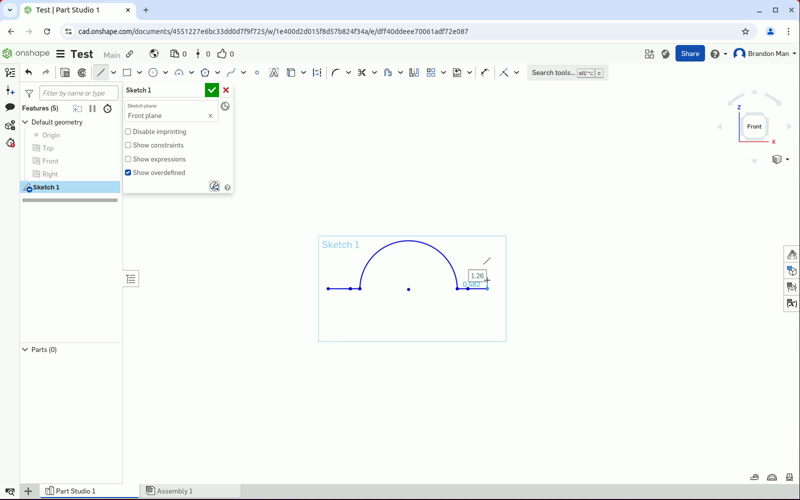
scroll(6)
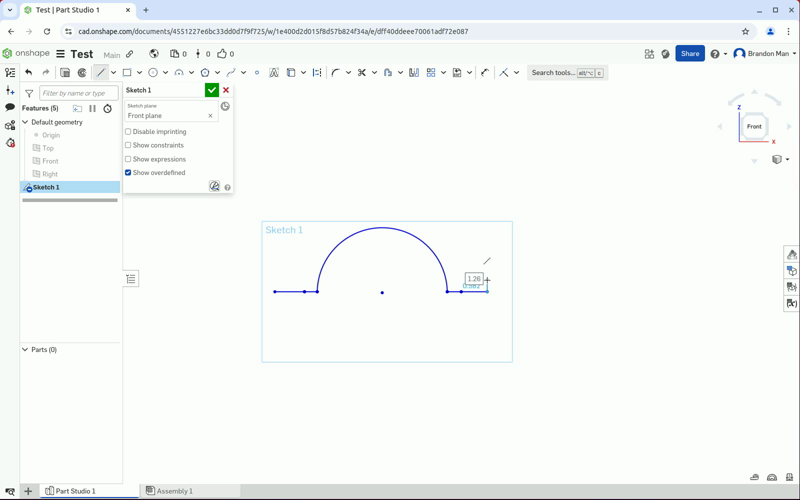
scroll(6)
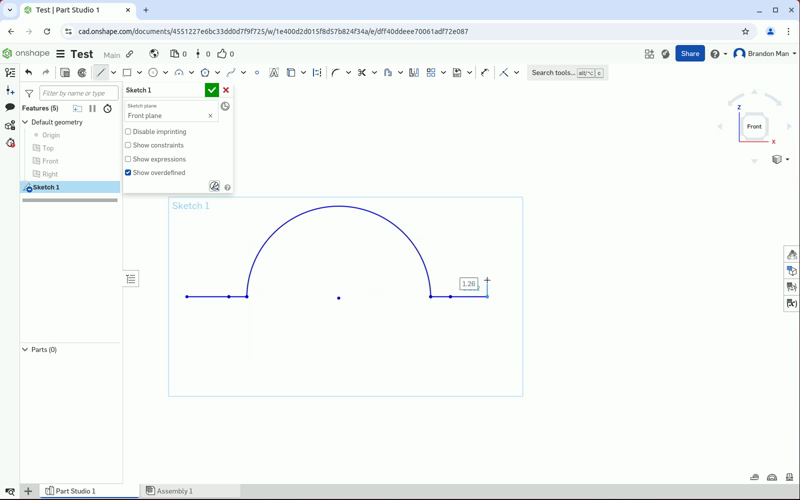
scroll(6)
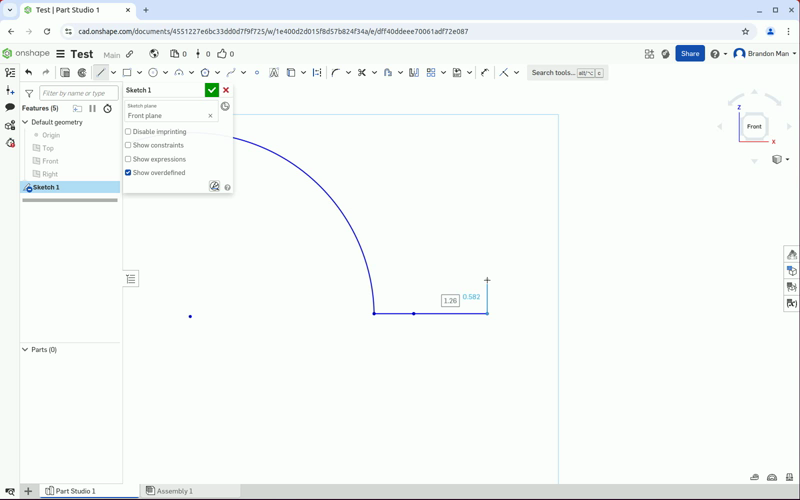
click(487, 279)
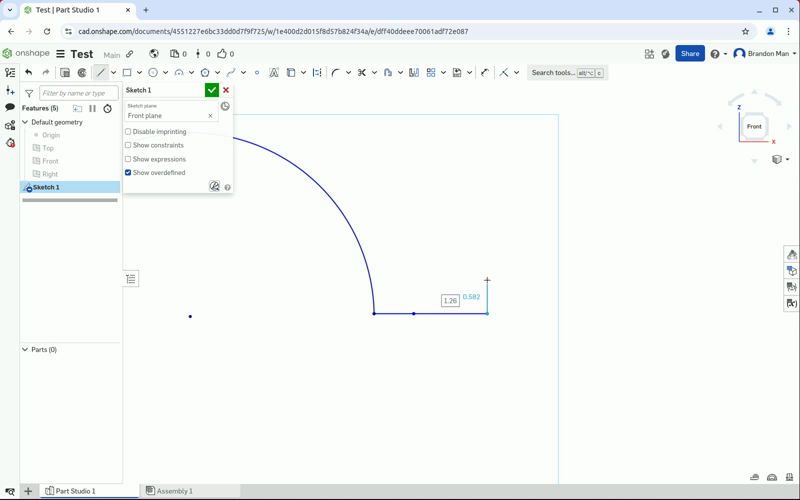
scroll(-6)
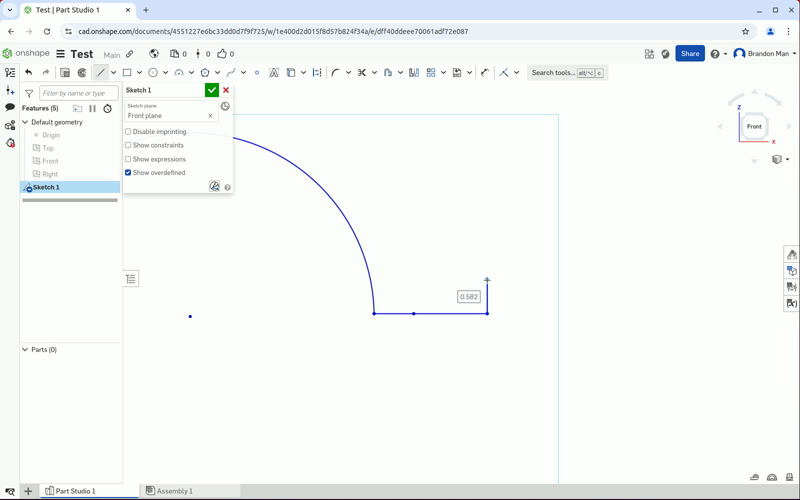
scroll(-6)
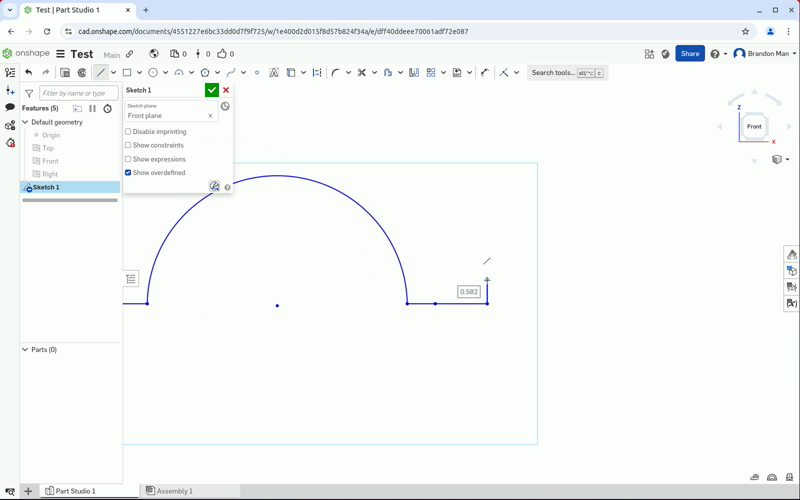
scroll(-6)
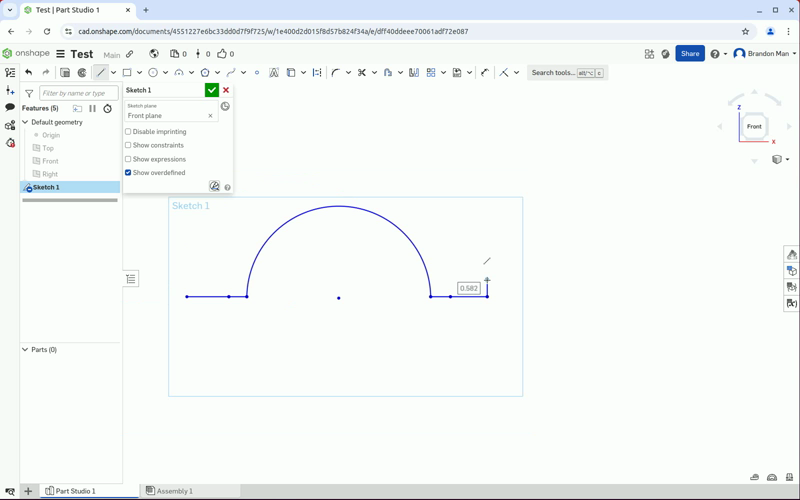
scroll(-6)
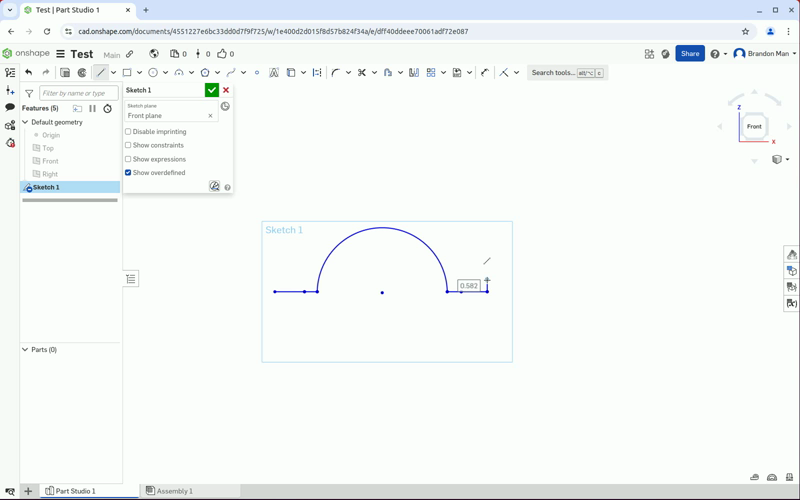
scroll(-6)
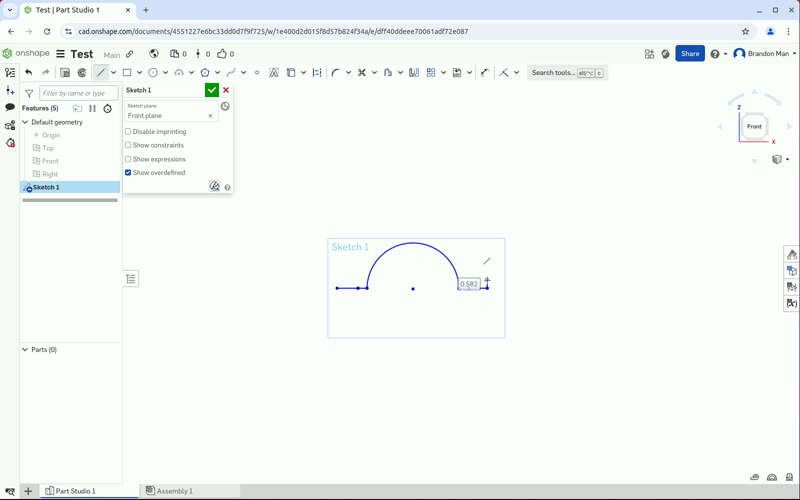
scroll(-6)
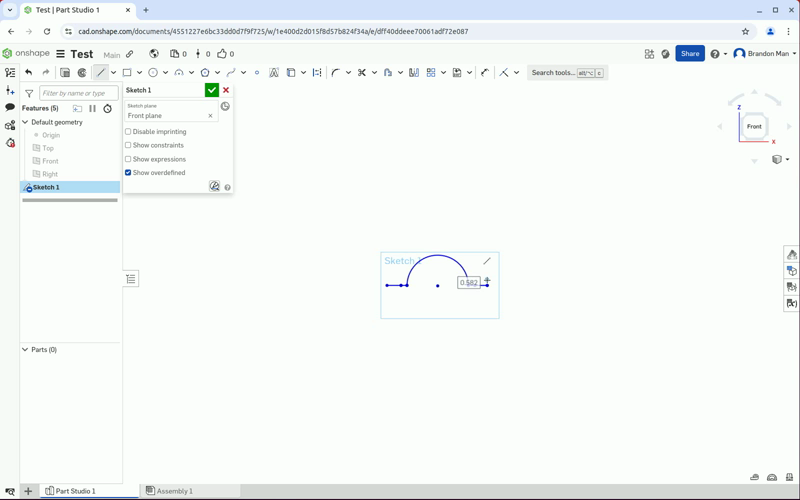
scroll(-6)
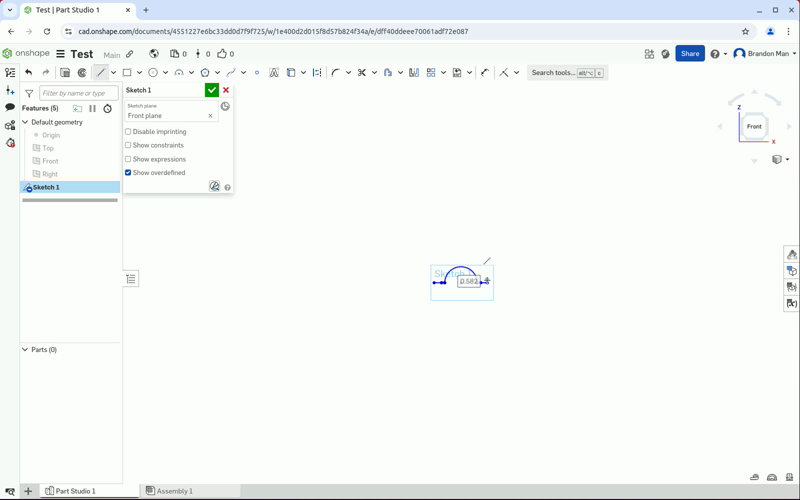
key_up(shift)
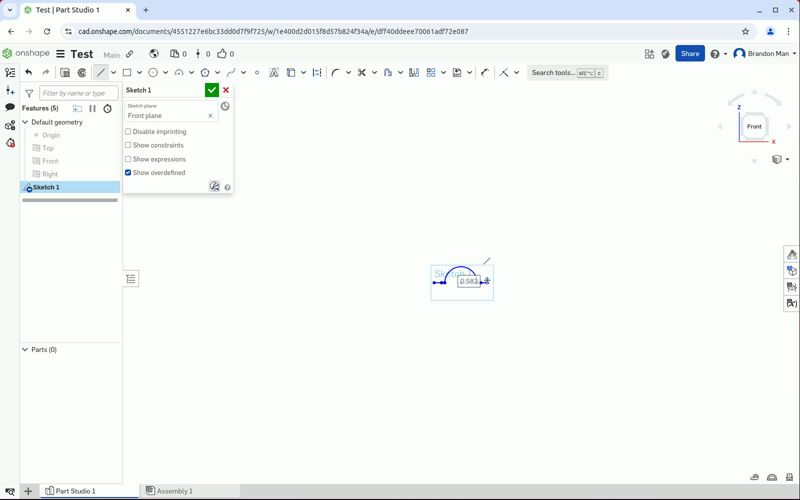
key_down(shift)
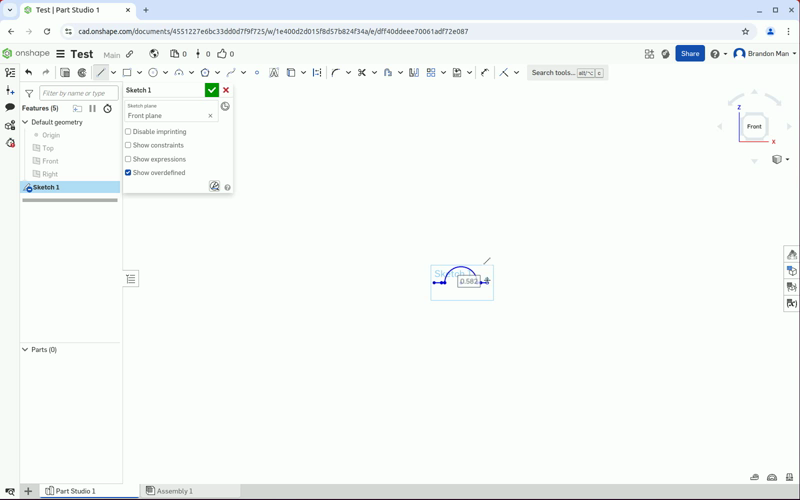
mouse_move(517, 279)
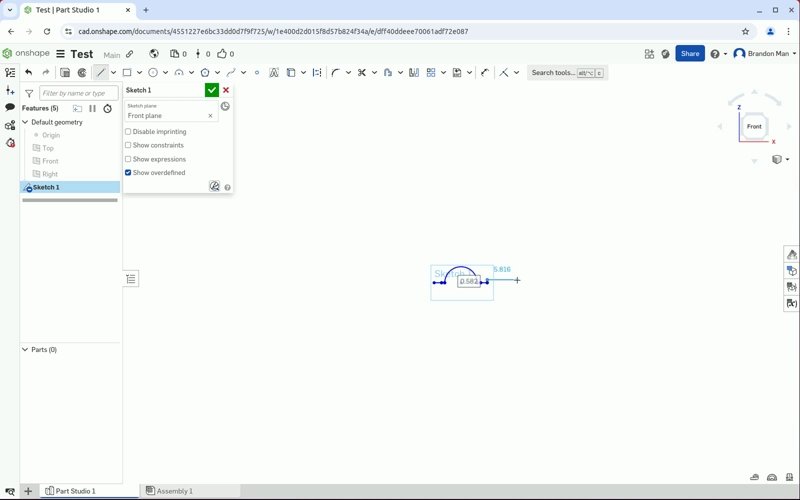
mouse_move(480, 279)
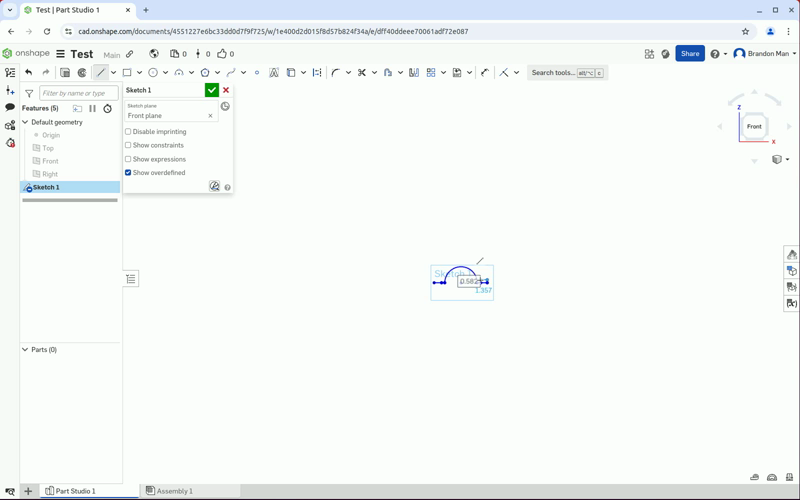
scroll(6)
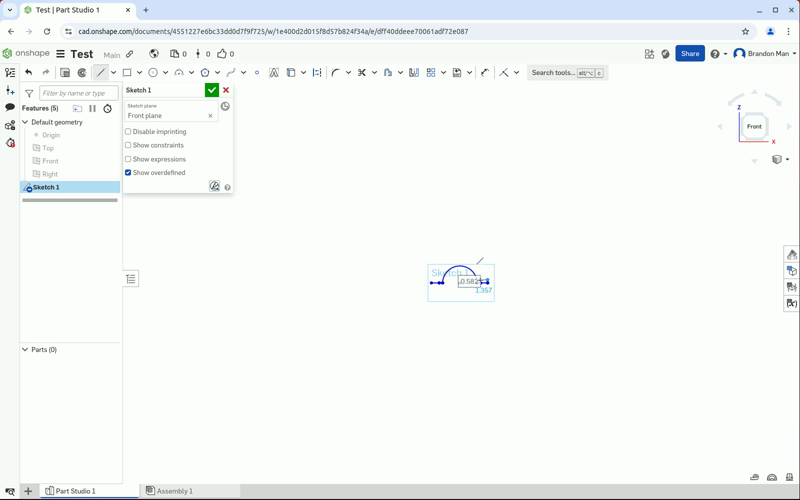
scroll(6)
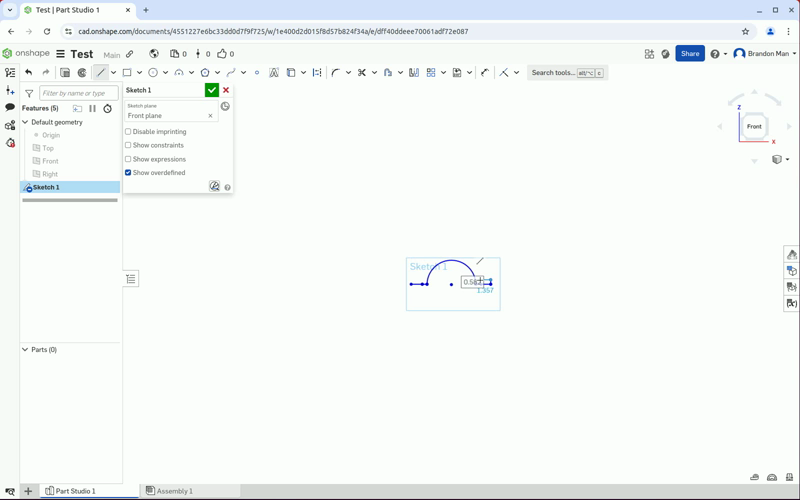
scroll(6)
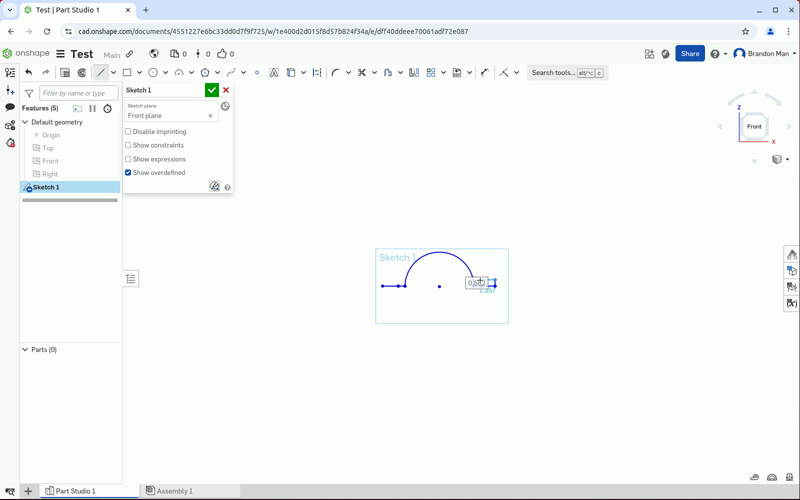
scroll(6)
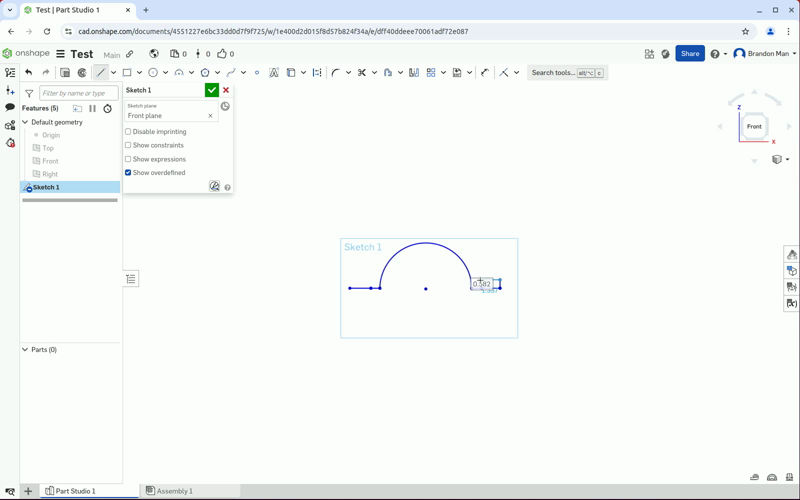
scroll(6)
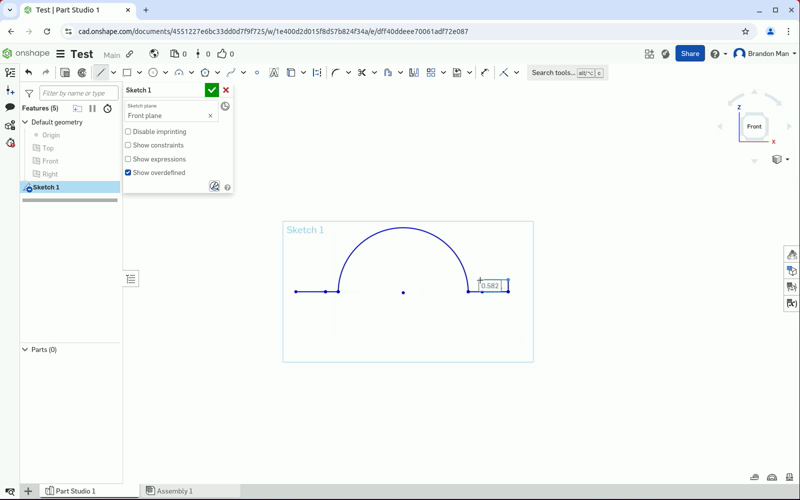
scroll(6)
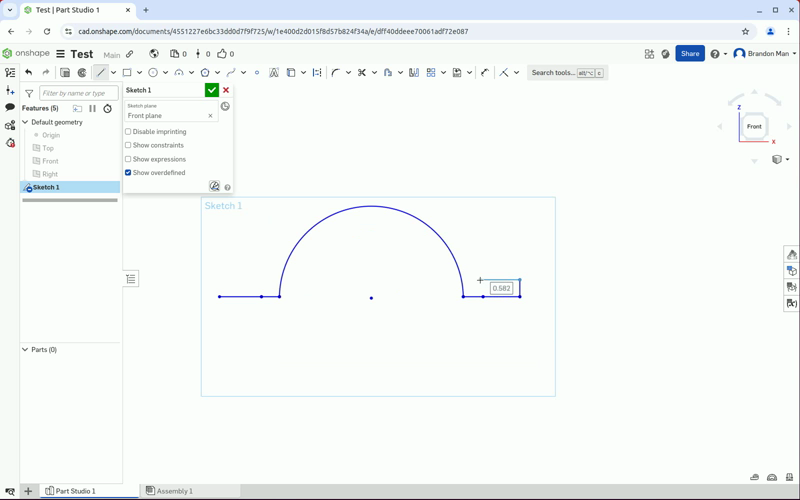
scroll(6)
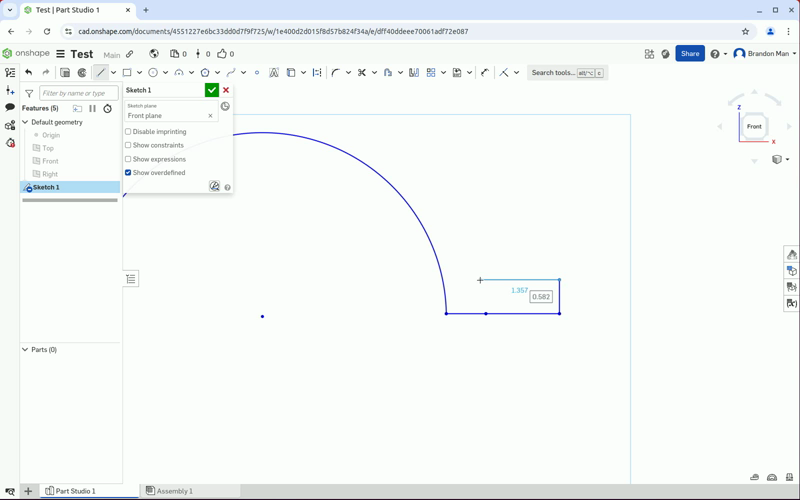
click(480, 279)
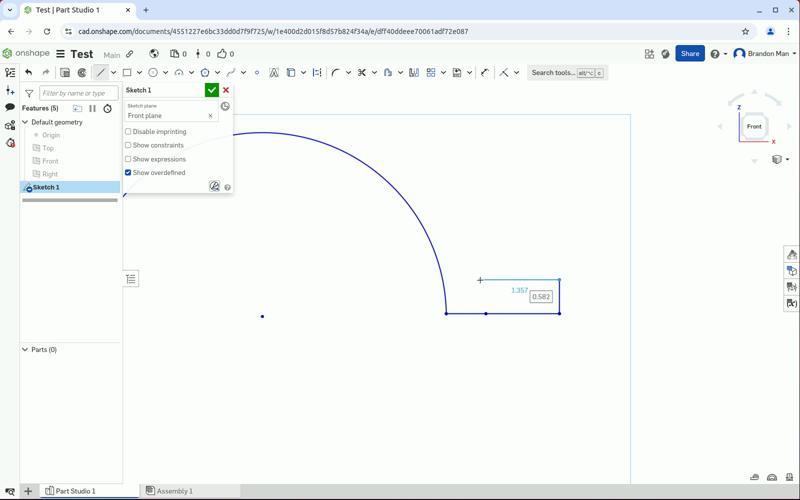
scroll(-6)
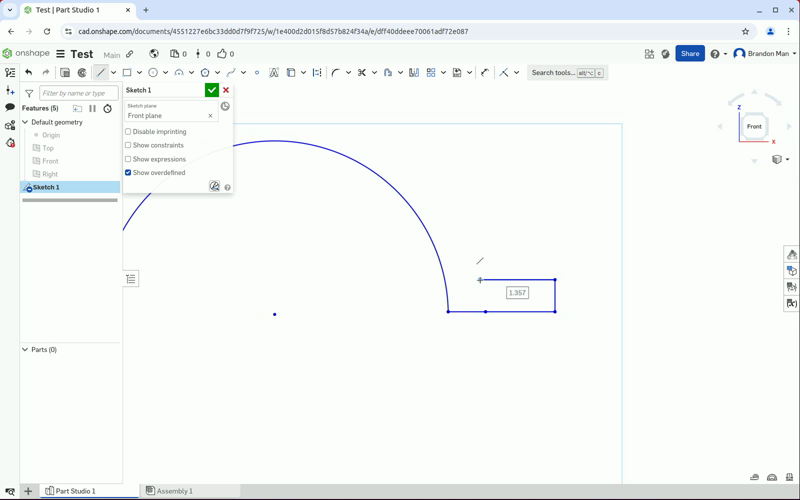
scroll(-6)
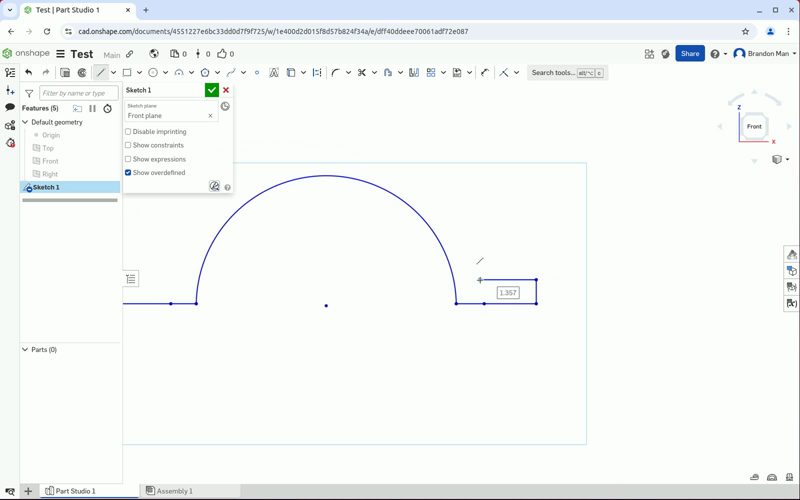
scroll(-6)
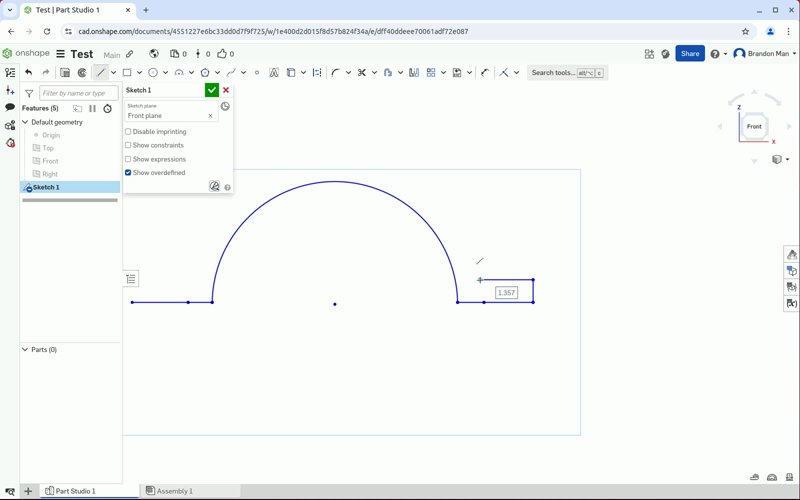
scroll(-6)
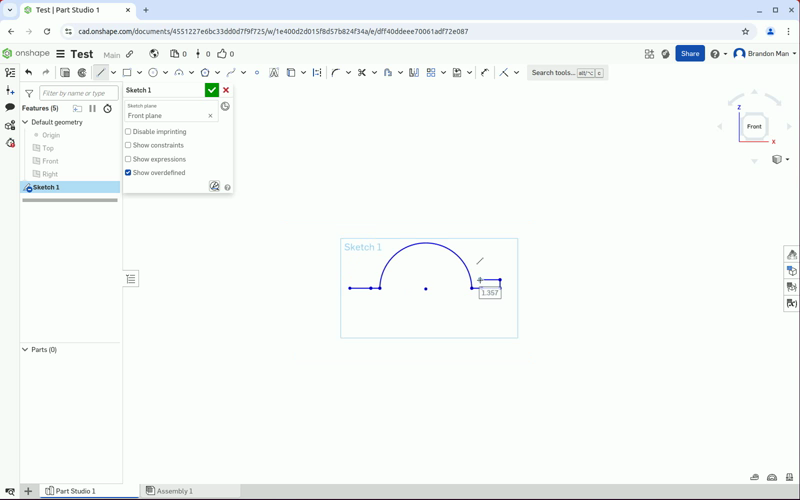
scroll(-6)
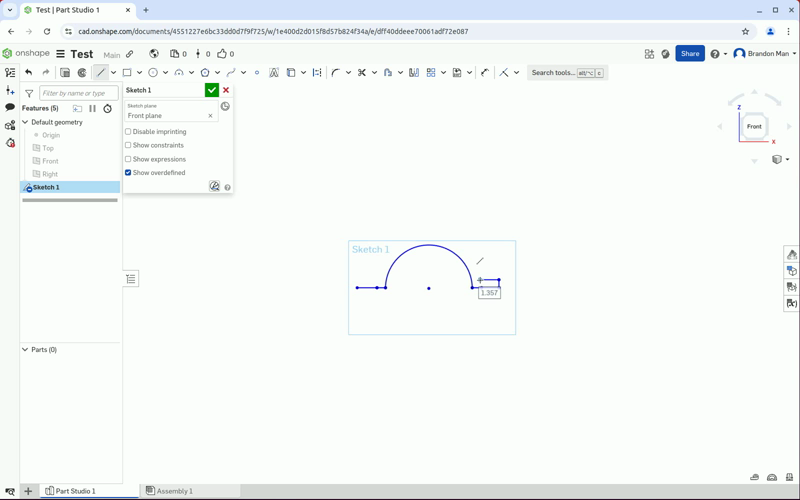
scroll(-6)
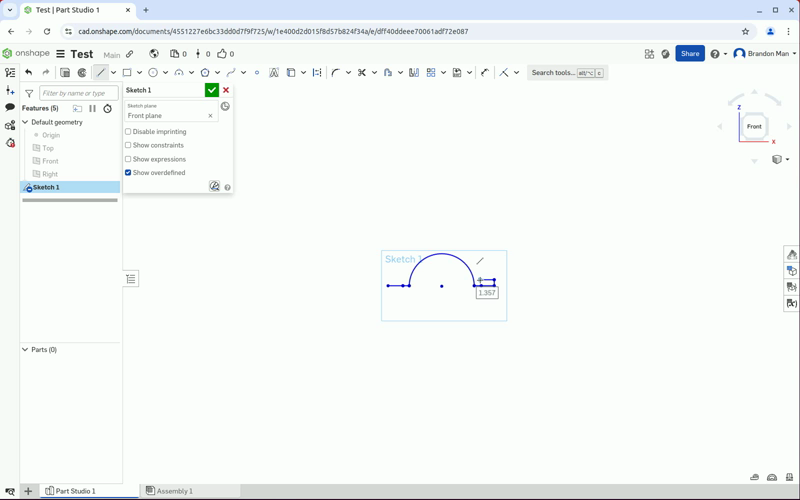
scroll(-6)
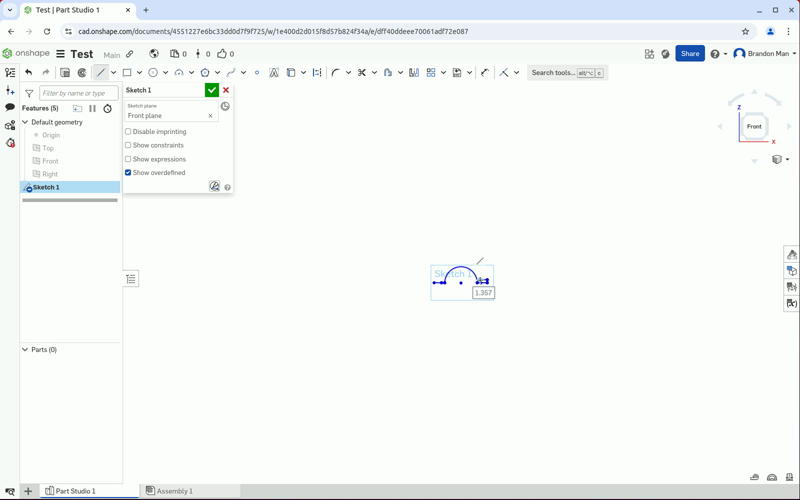
key_up(shift)
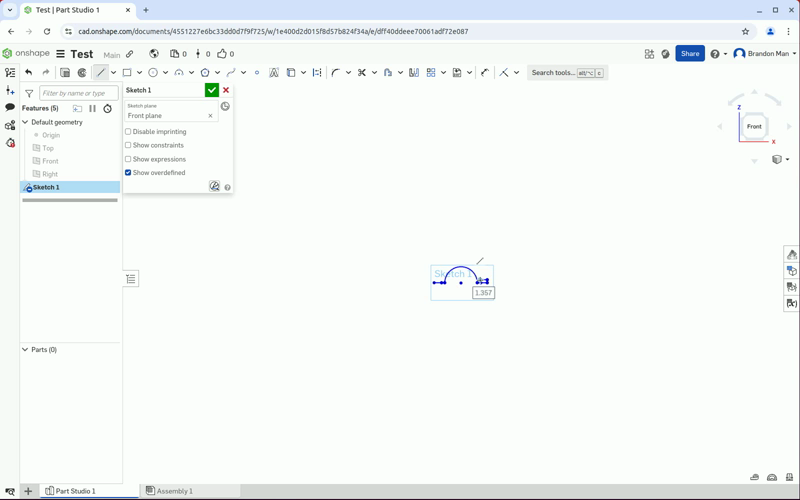
key(esc)
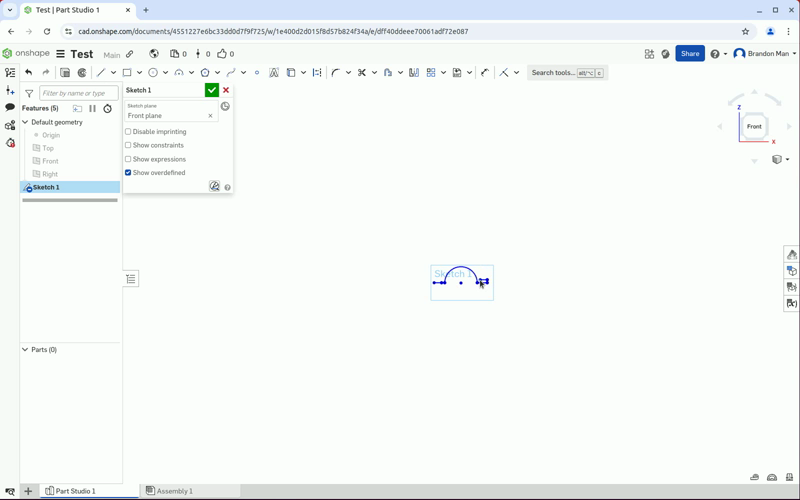
key(a)
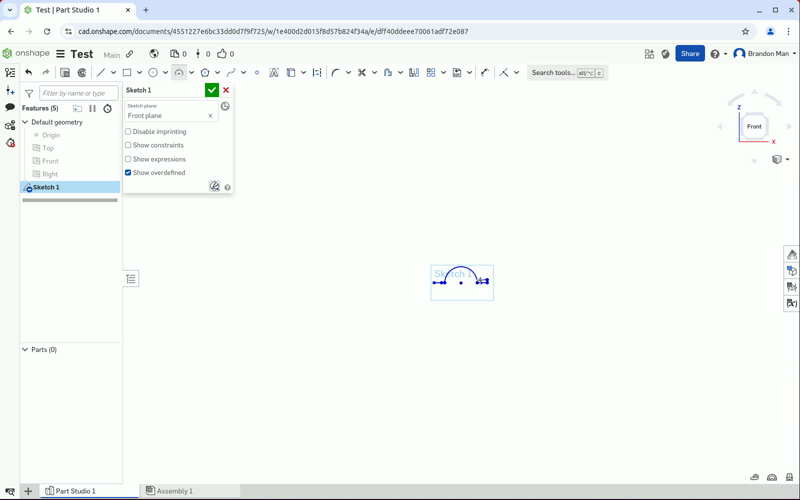
mouse_move(480, 279)
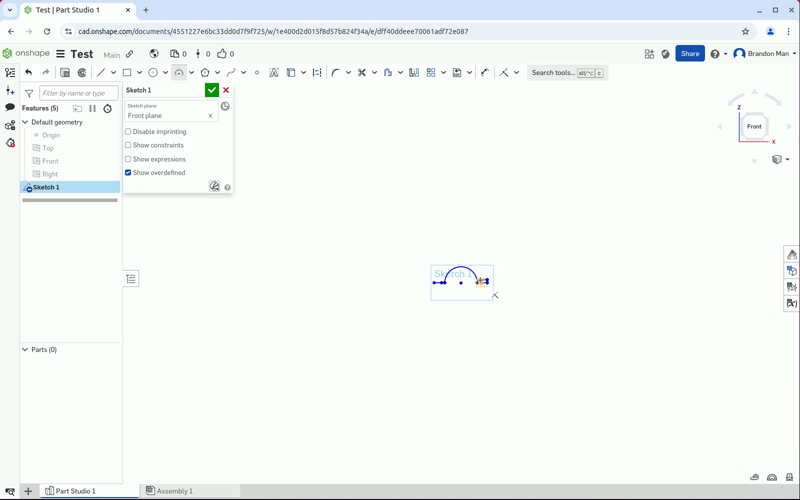
scroll(6)
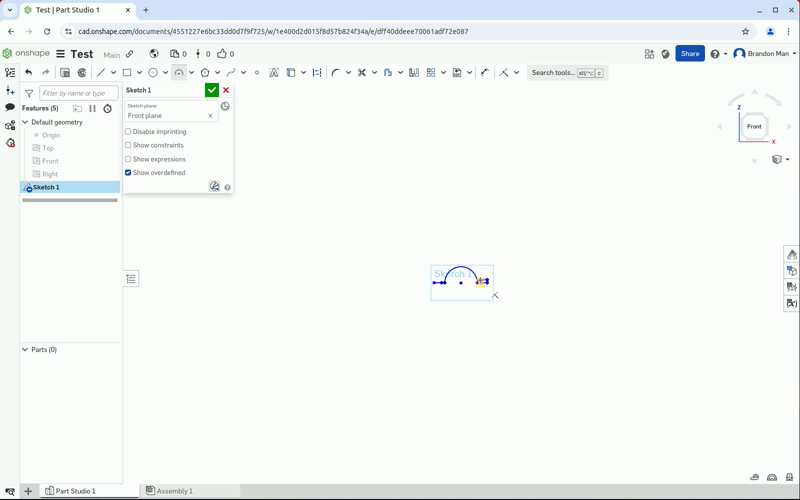
scroll(6)
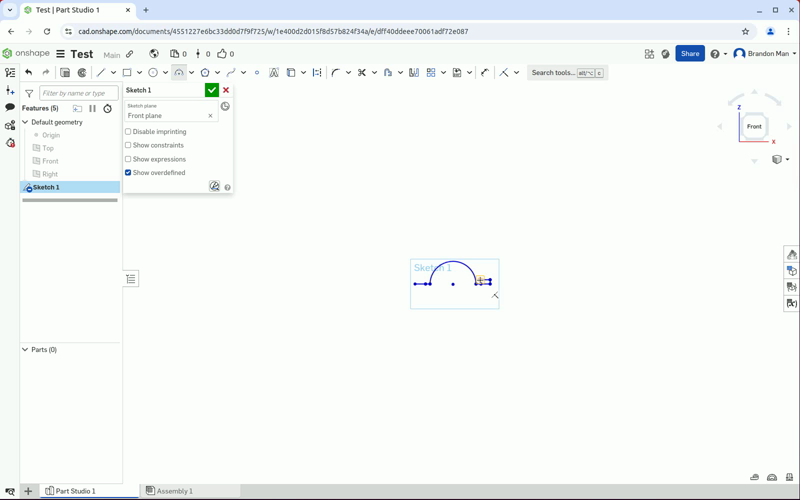
scroll(6)
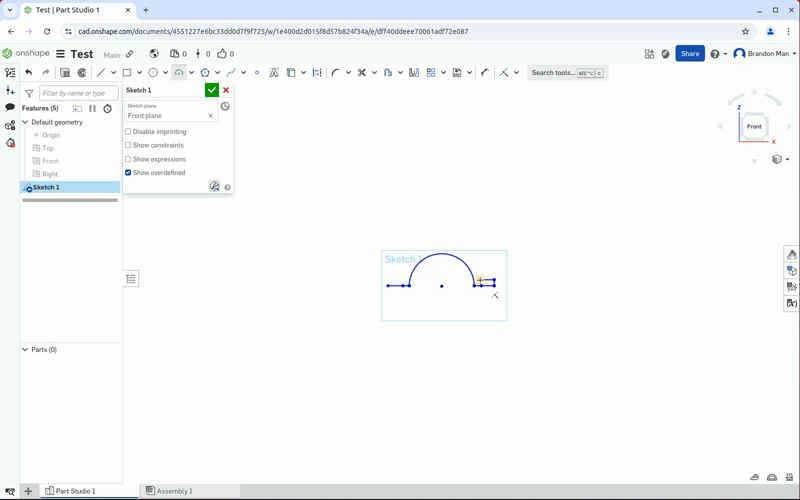
scroll(6)
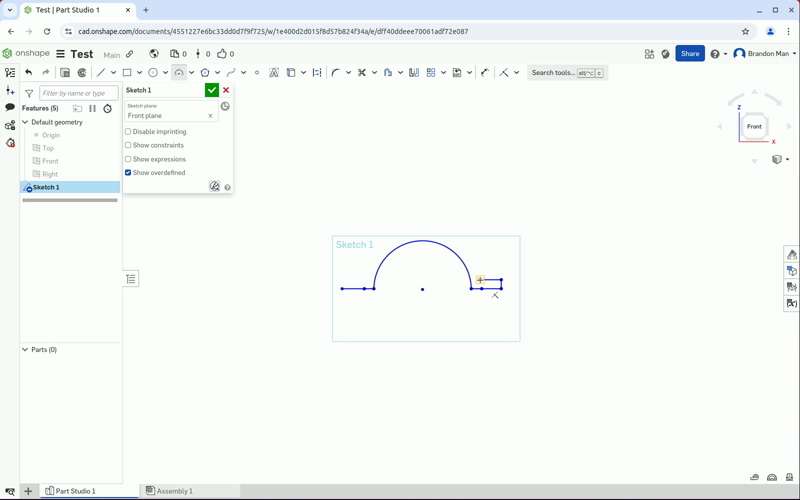
scroll(6)
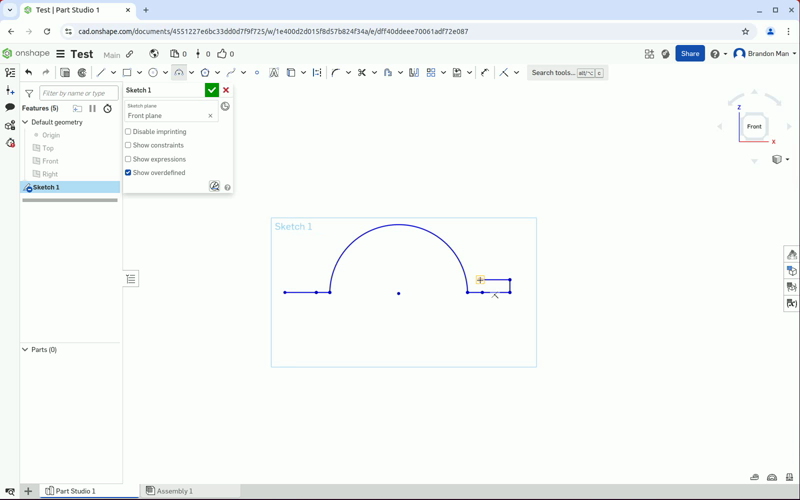
scroll(6)
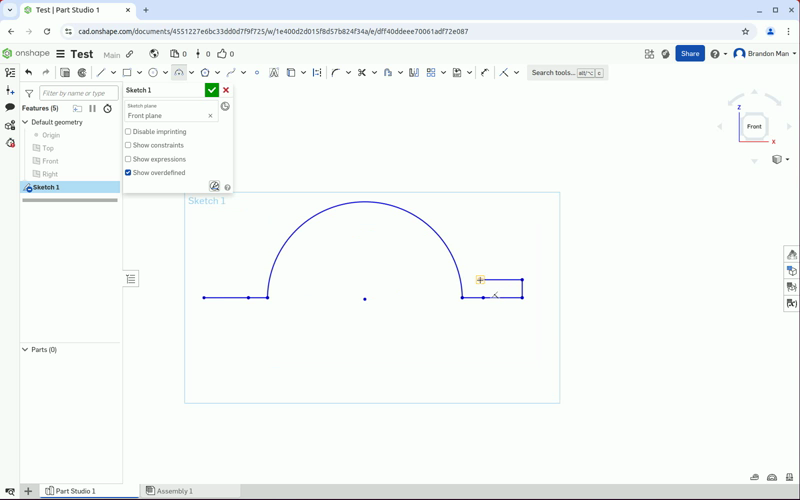
scroll(6)
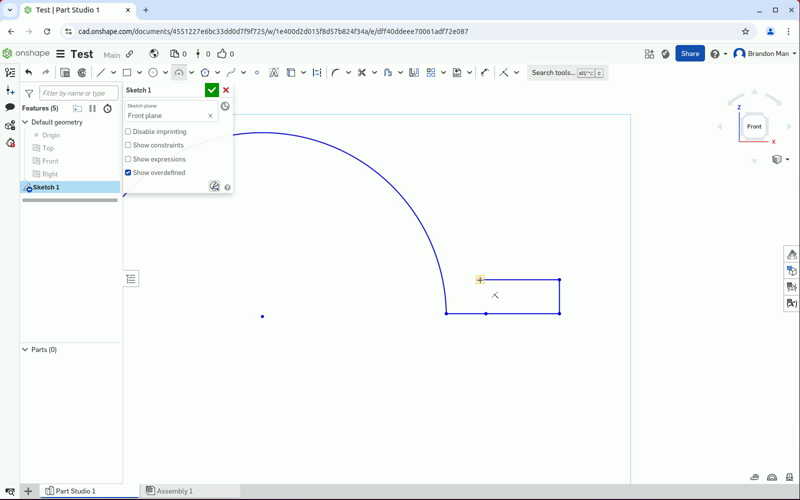
click(480, 279)
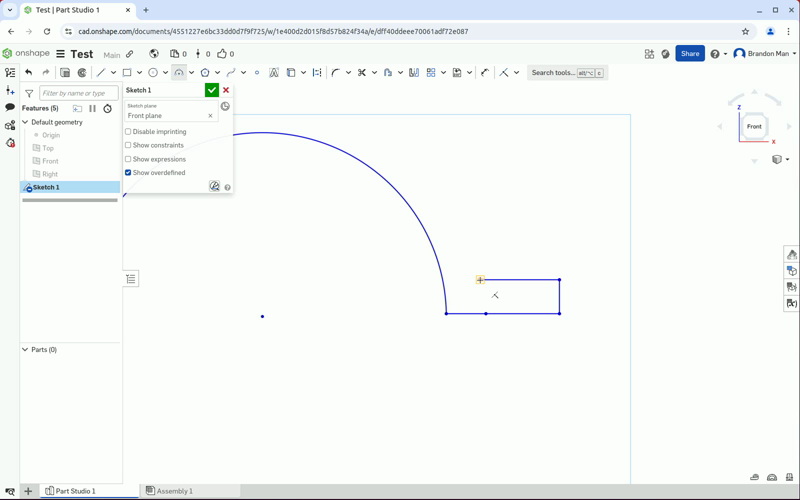
scroll(-6)
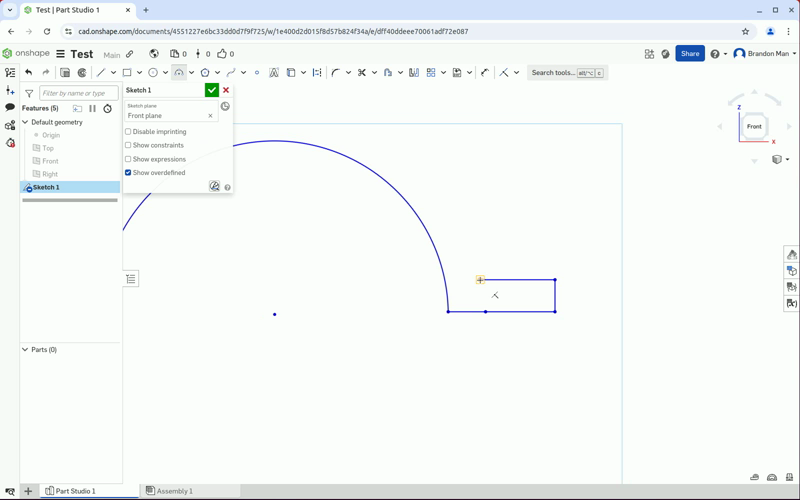
scroll(-6)
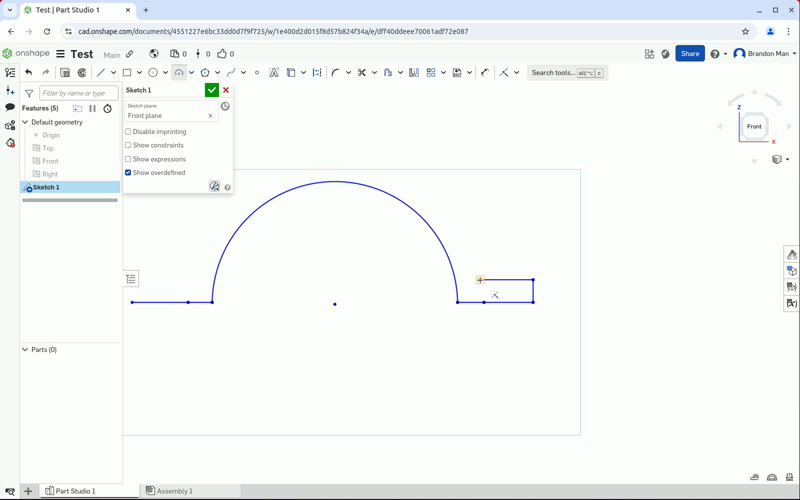
scroll(-6)
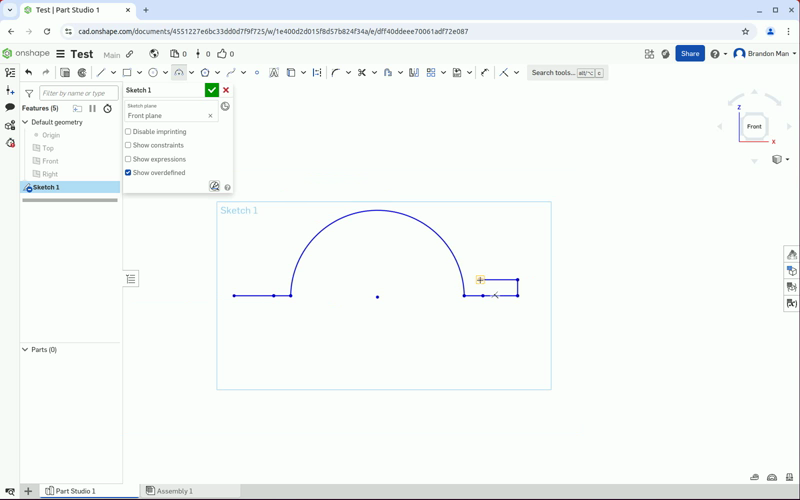
scroll(-6)
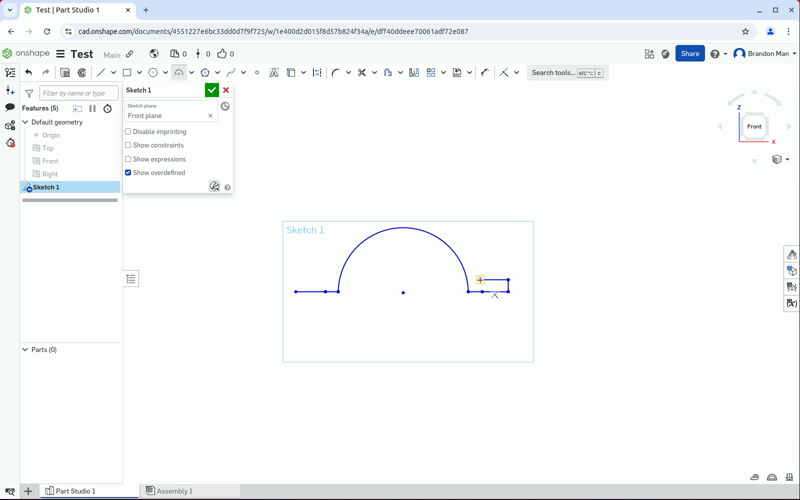
scroll(-6)
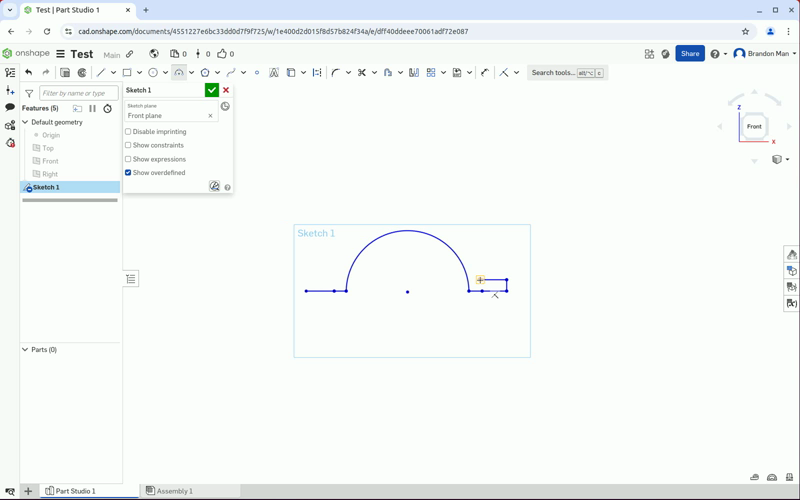
scroll(-6)
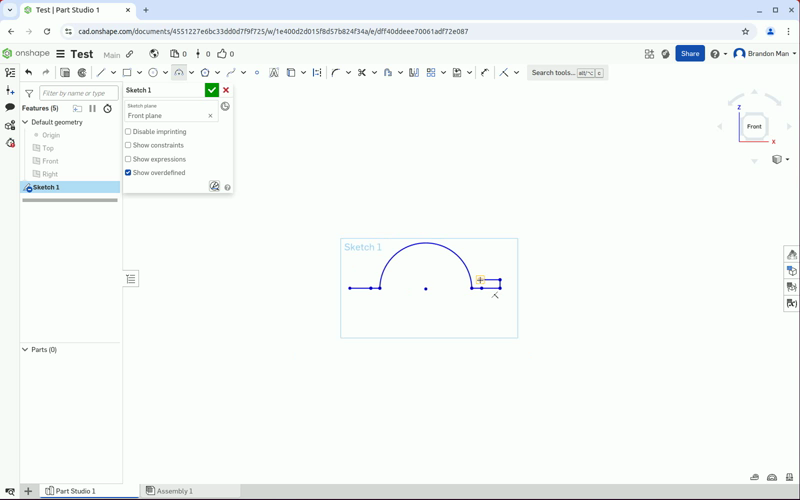
scroll(-6)
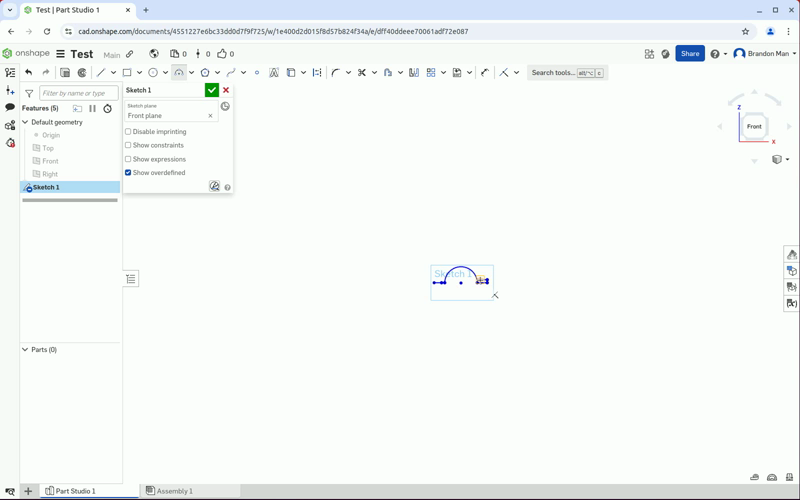
key_down(shift)
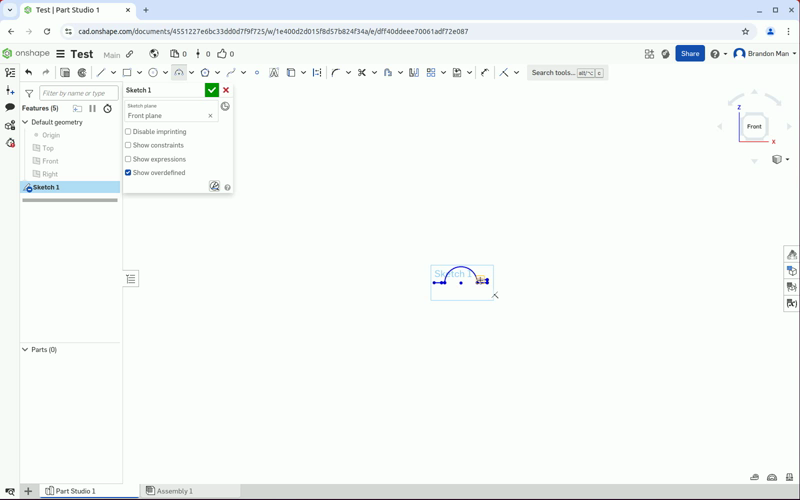
mouse_move(442, 279)
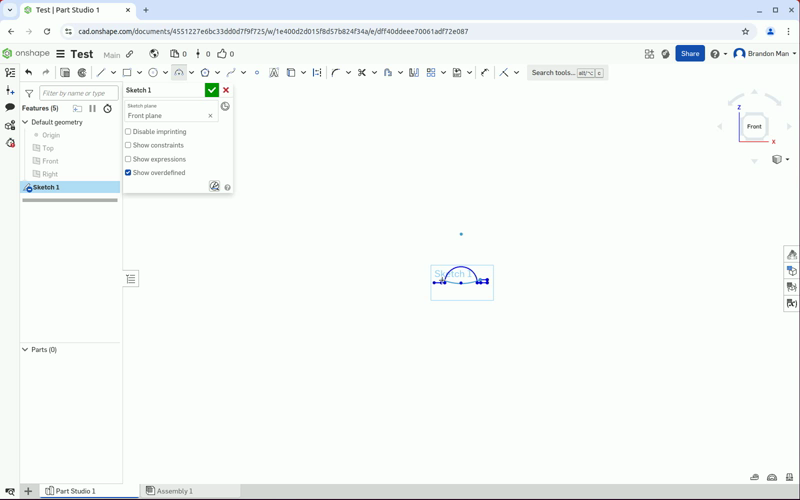
scroll(6)
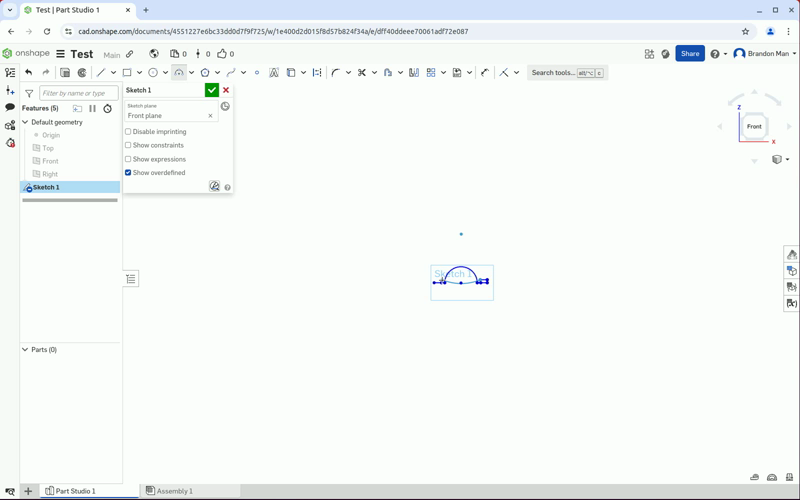
scroll(6)
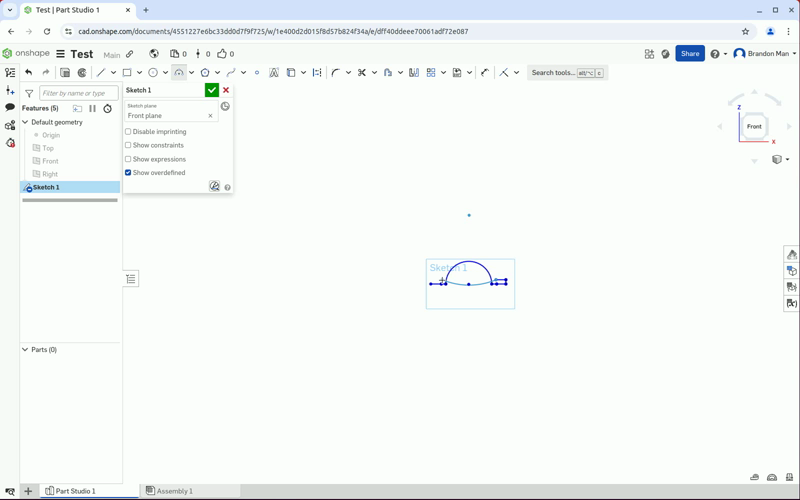
scroll(6)
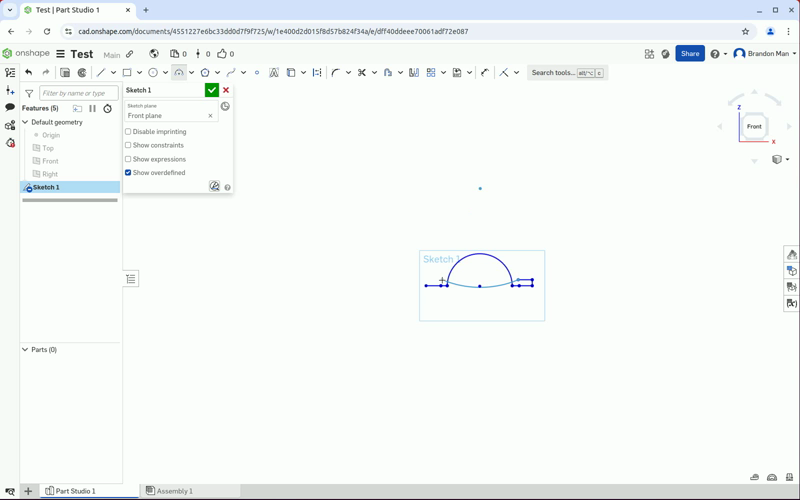
scroll(6)
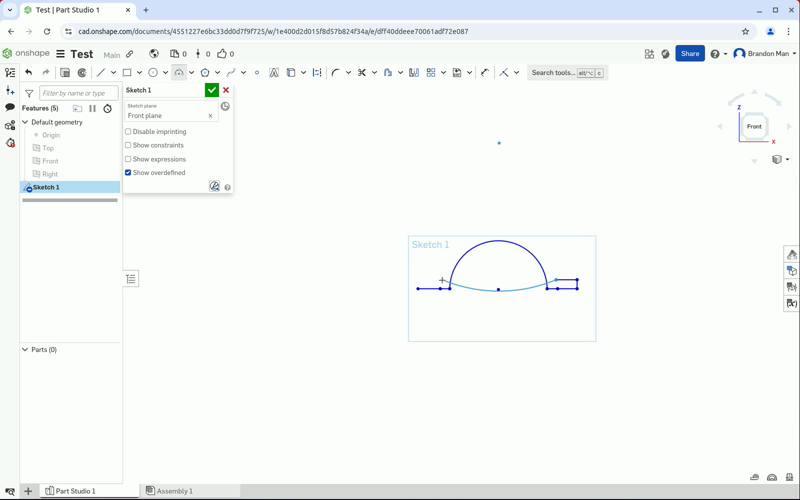
scroll(6)
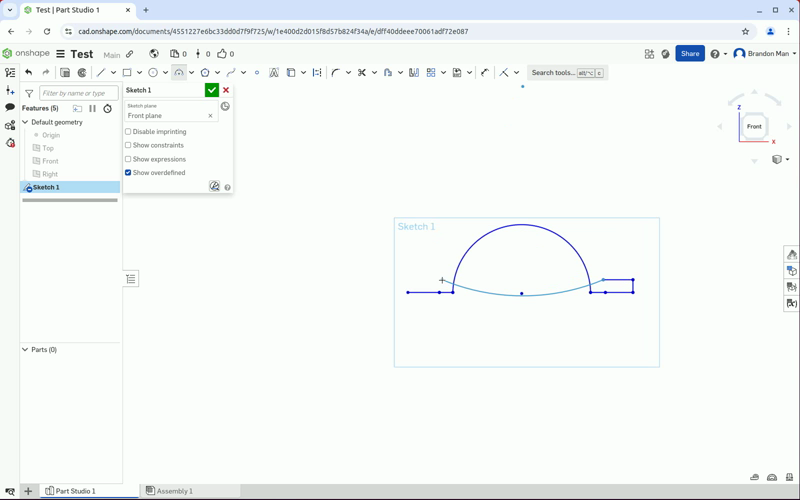
scroll(6)
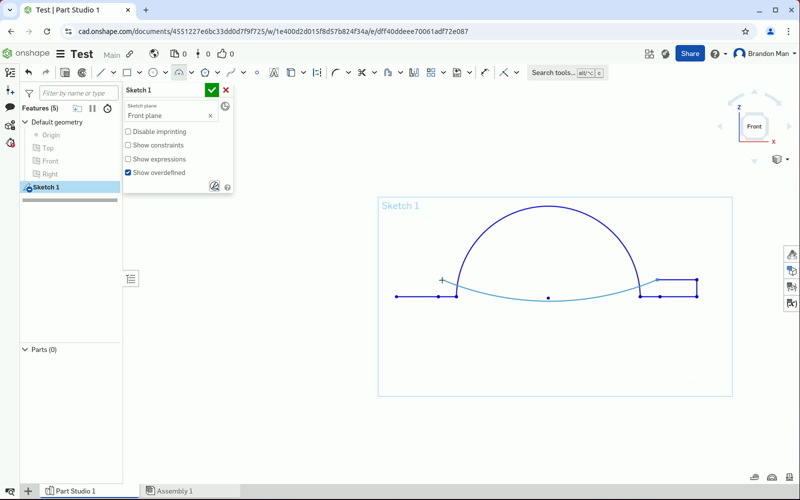
scroll(6)
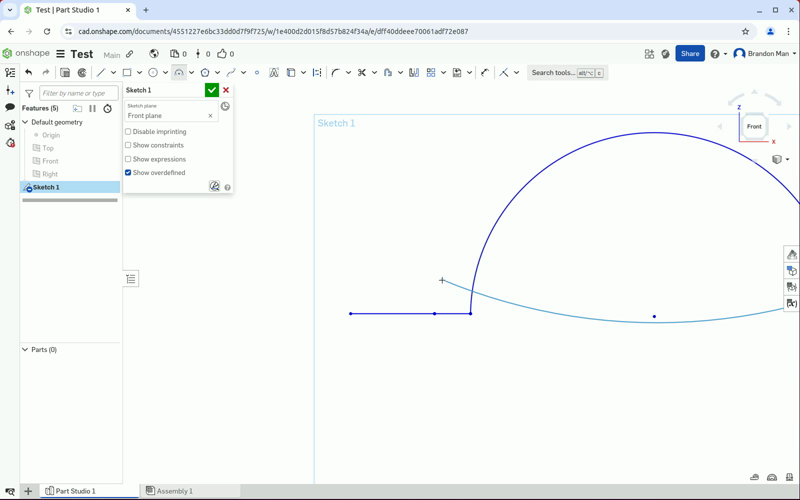
click(442, 279)
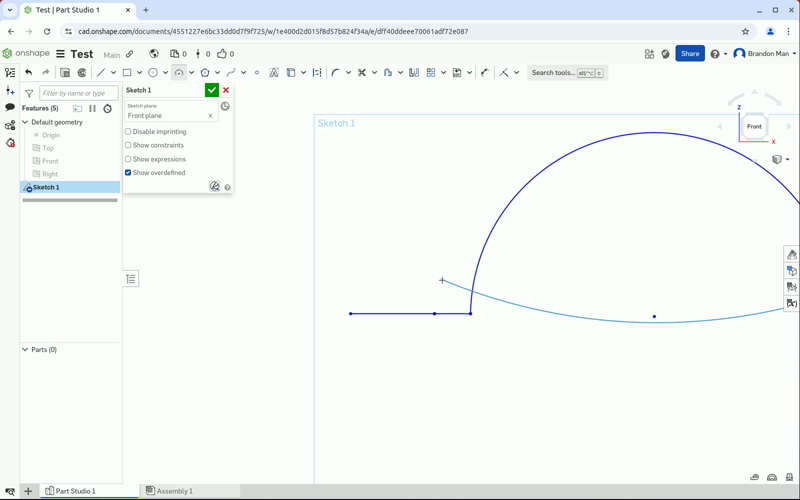
scroll(-6)
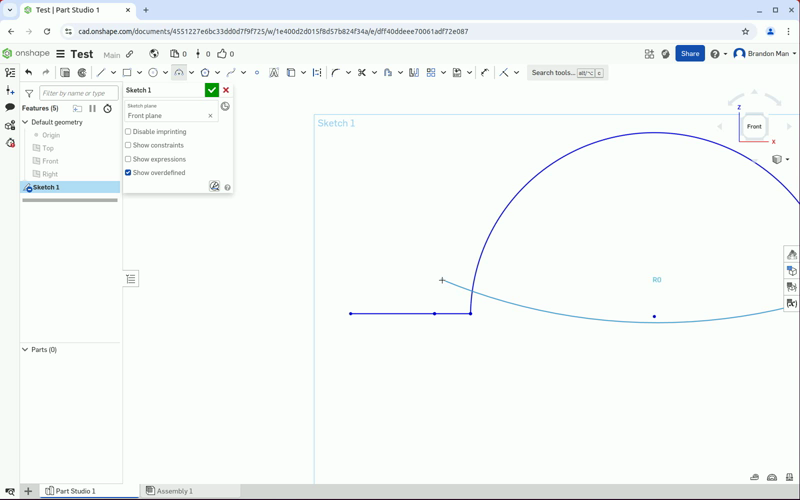
scroll(-6)
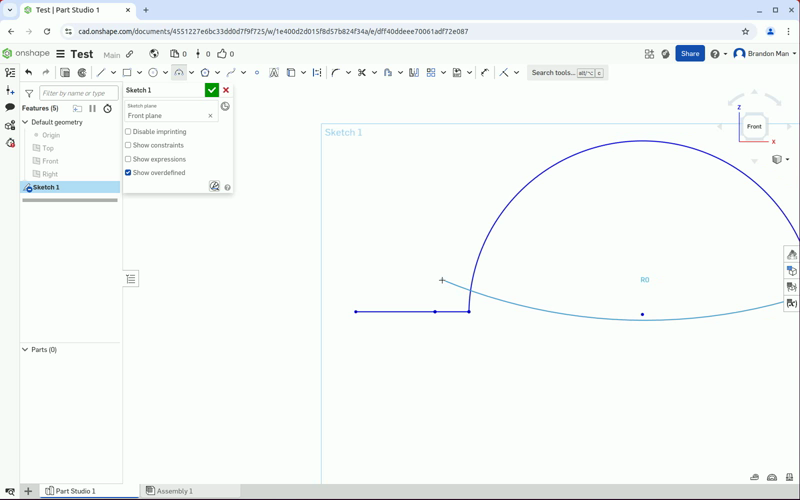
scroll(-6)
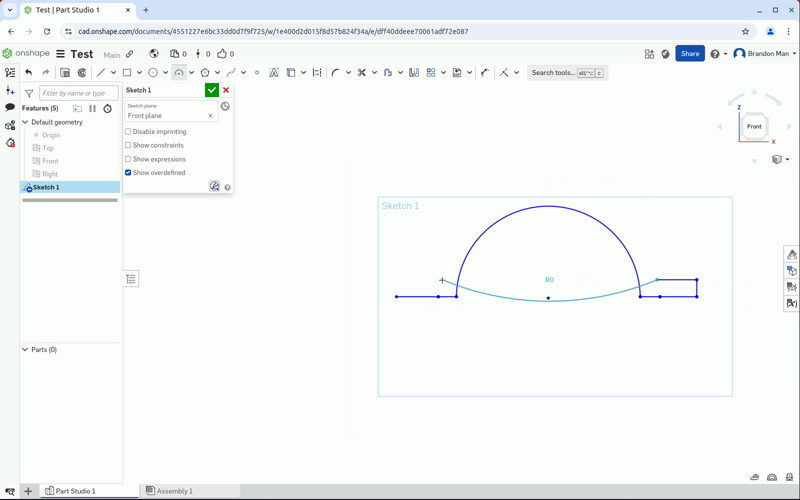
scroll(-6)
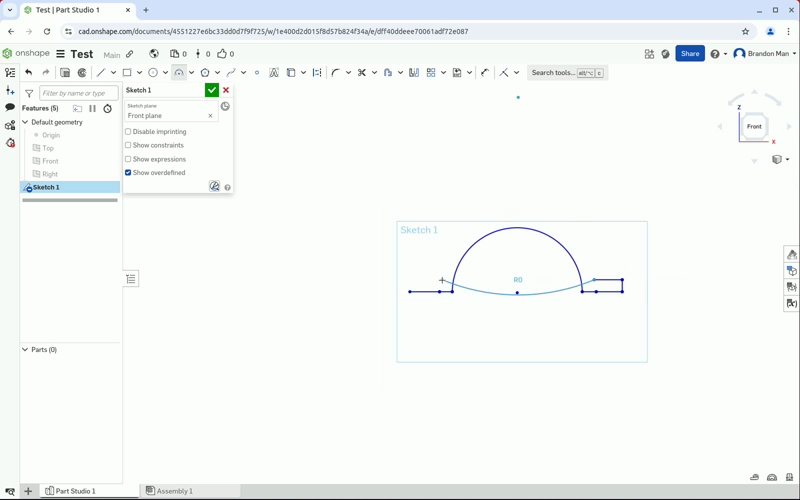
scroll(-6)
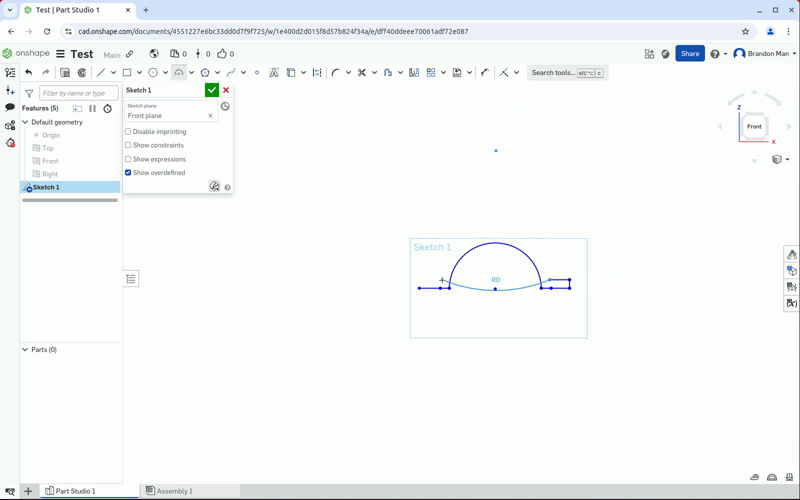
scroll(-6)
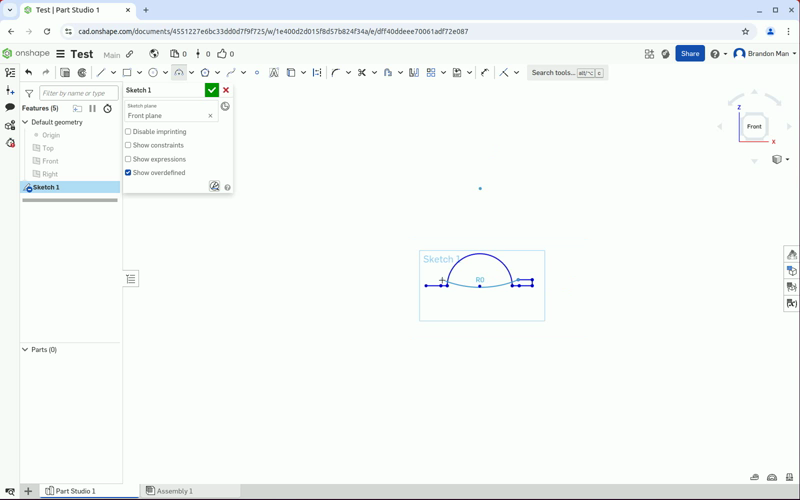
scroll(-6)
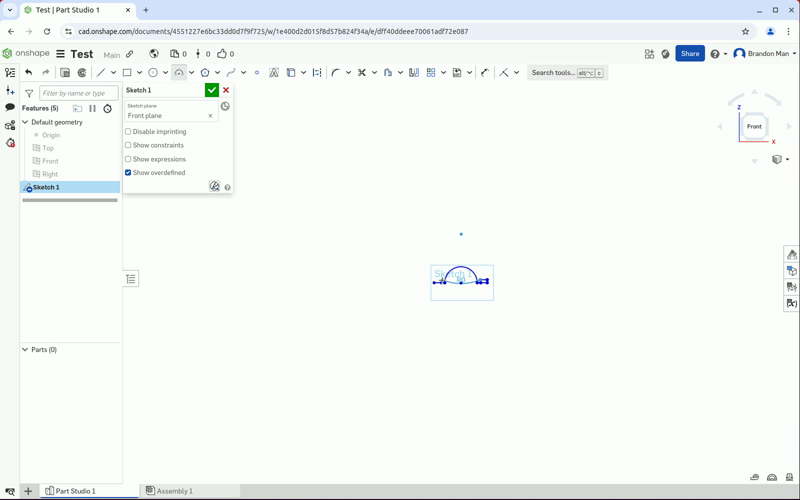
mouse_move(461, 263)
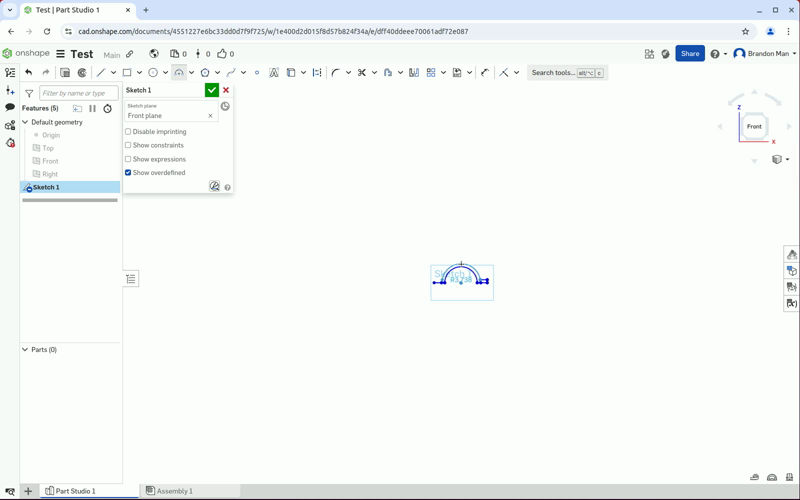
scroll(6)
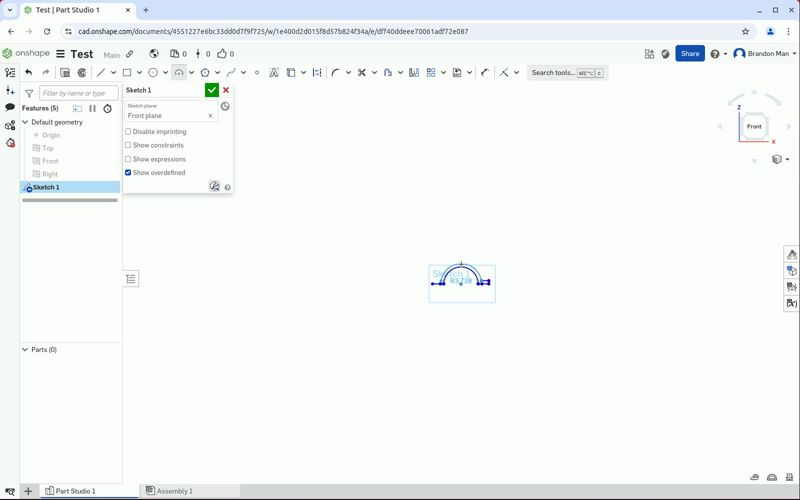
scroll(6)
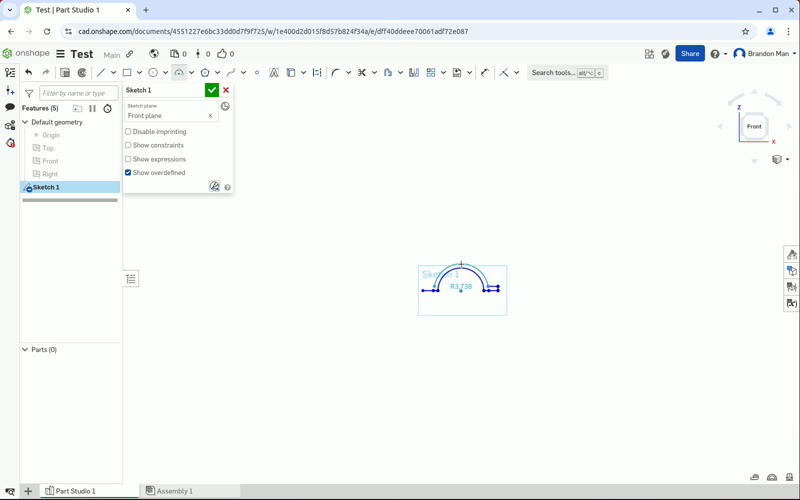
scroll(6)
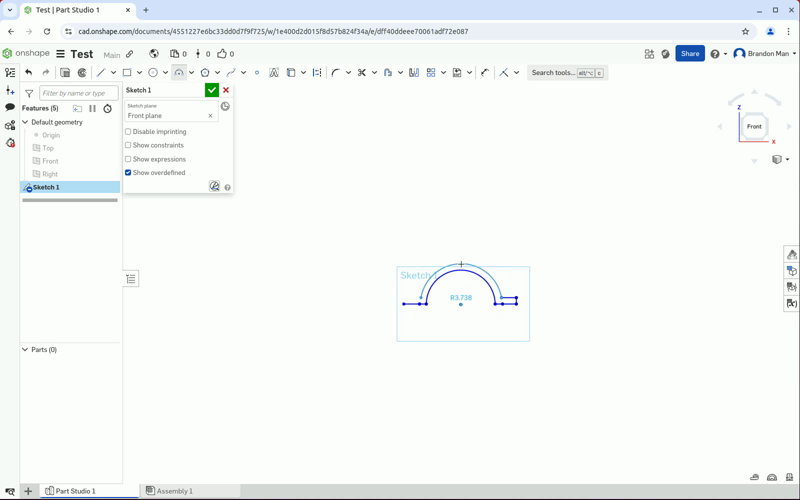
scroll(6)
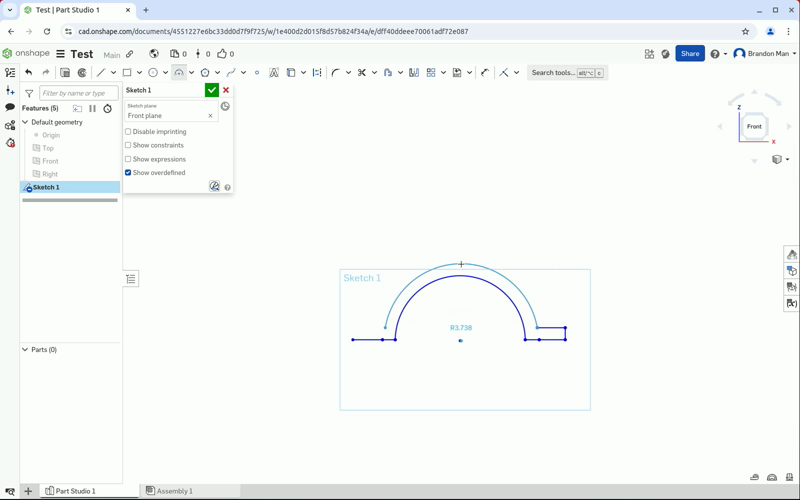
scroll(6)
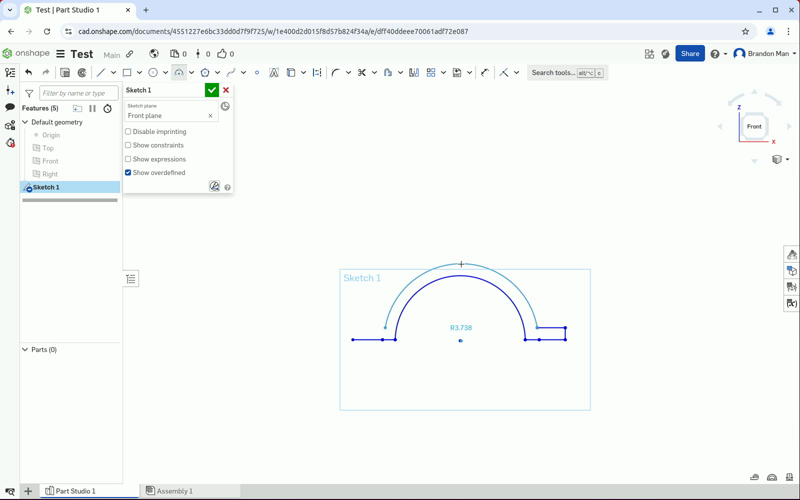
scroll(6)
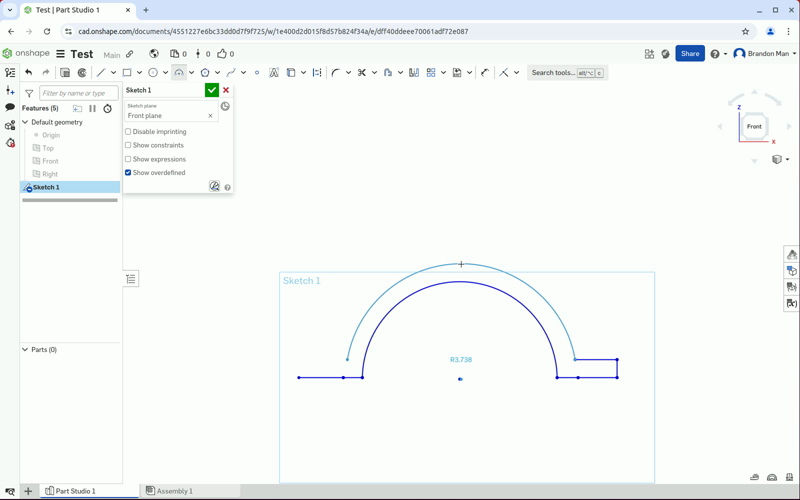
scroll(6)
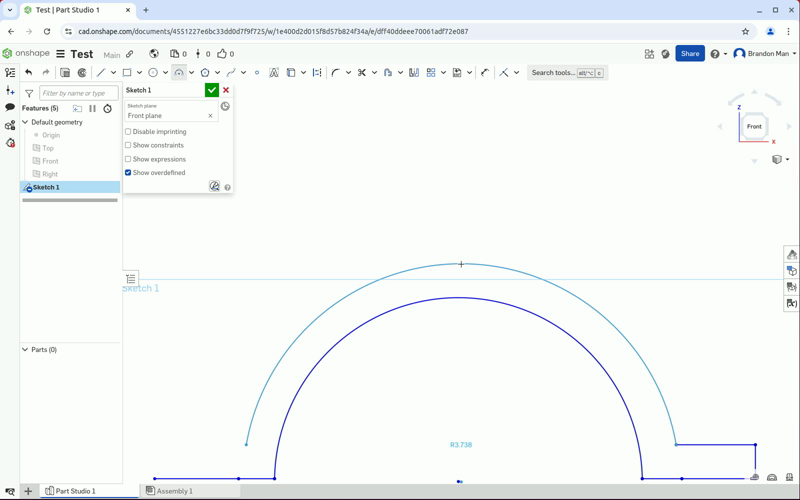
click(461, 263)
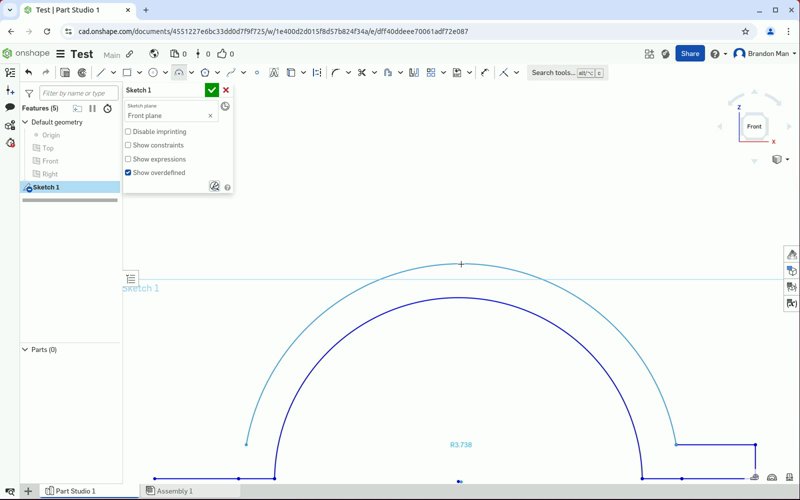
scroll(-6)
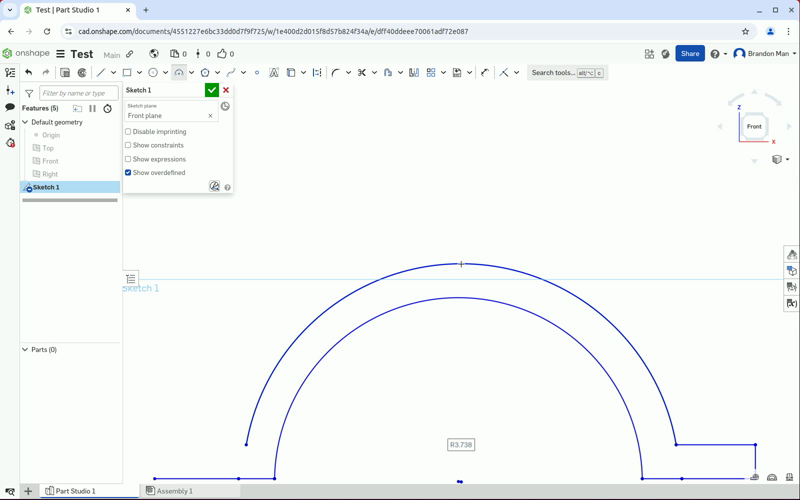
scroll(-6)
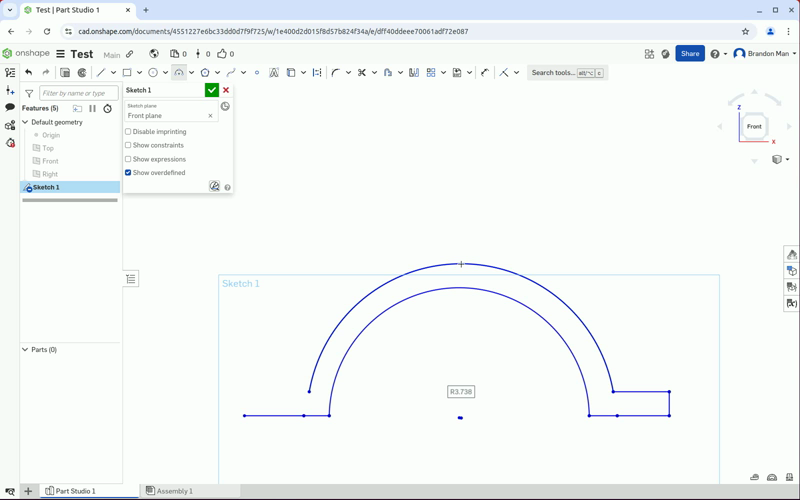
scroll(-6)
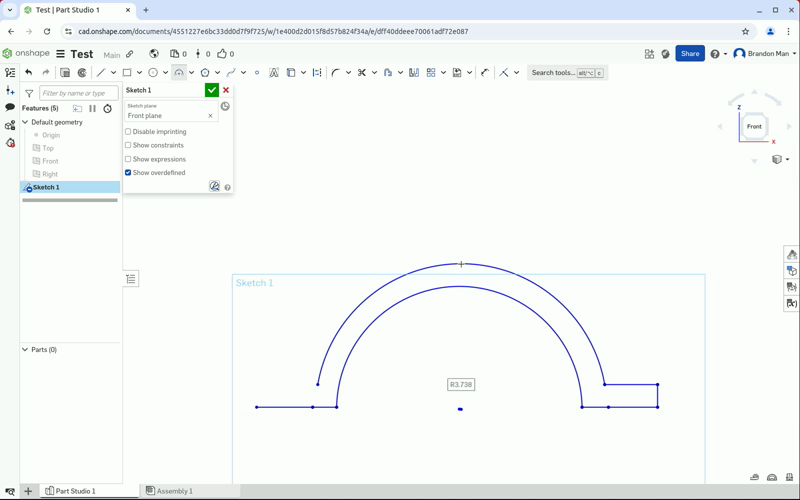
scroll(-6)
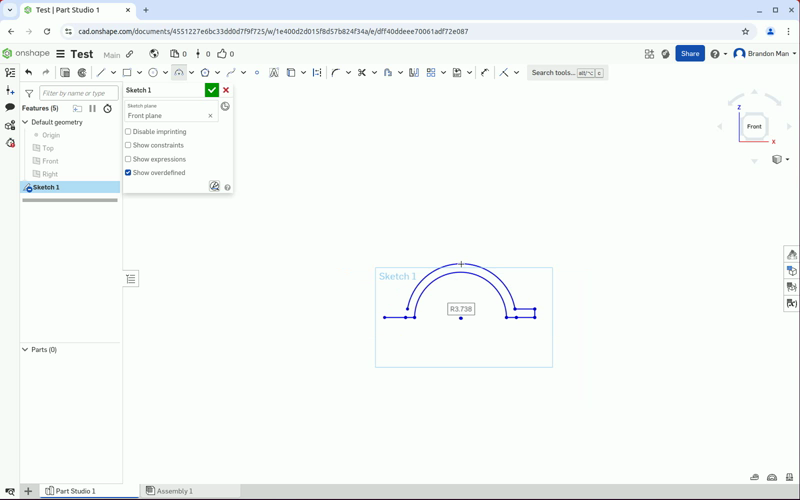
scroll(-6)
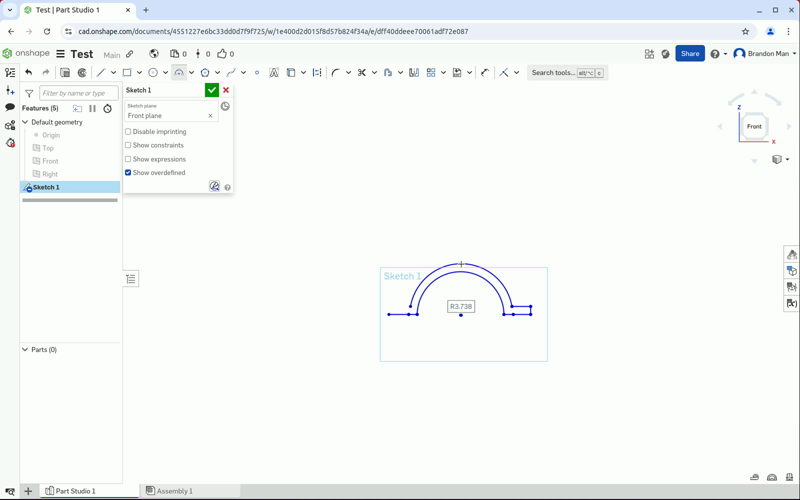
scroll(-6)
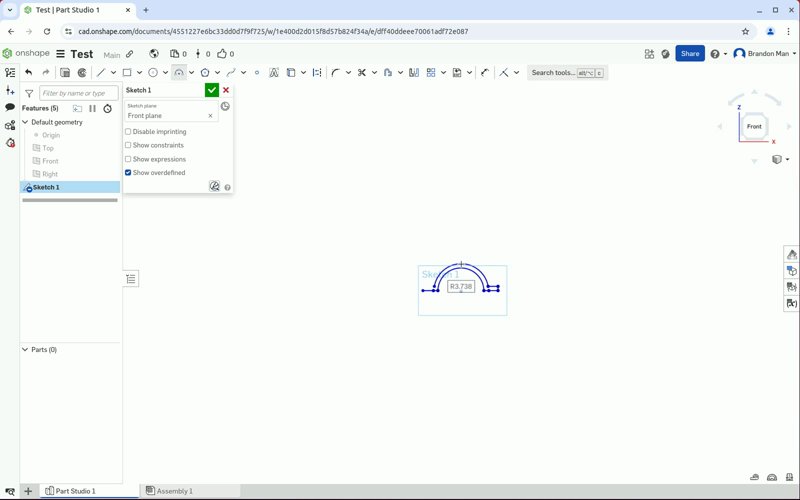
scroll(-6)
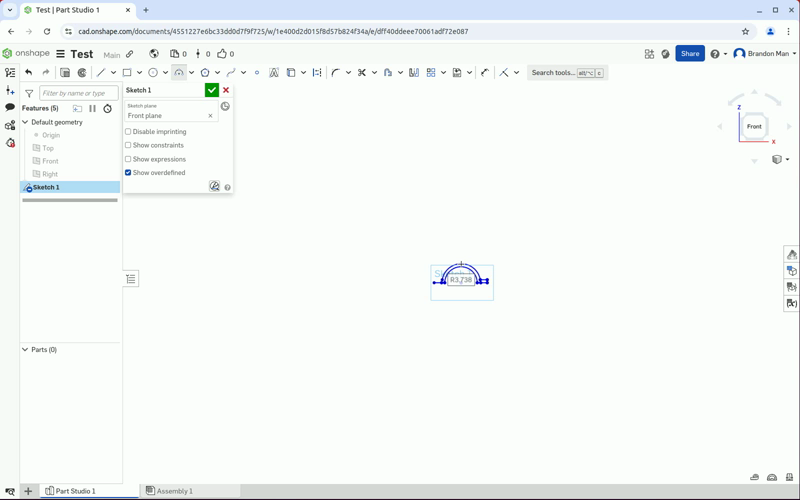
key_up(shift)
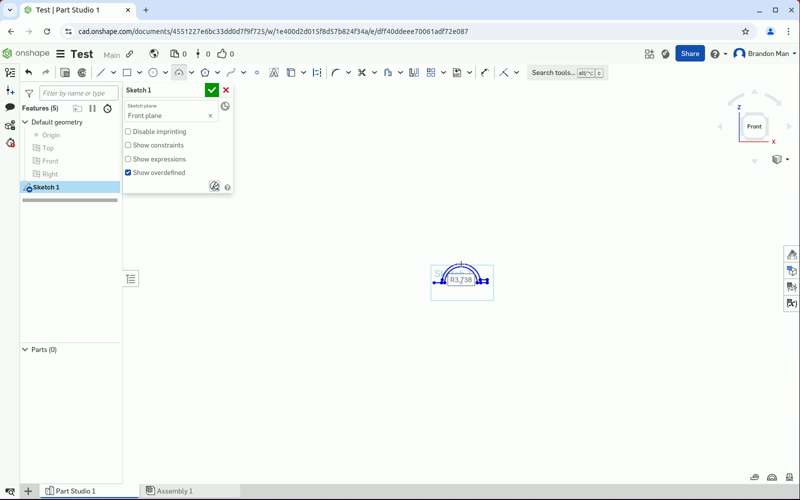
key(esc)
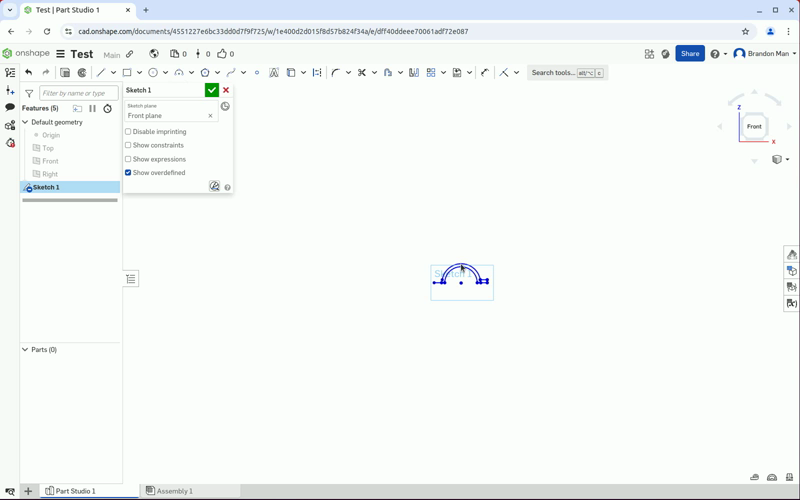
key(l)
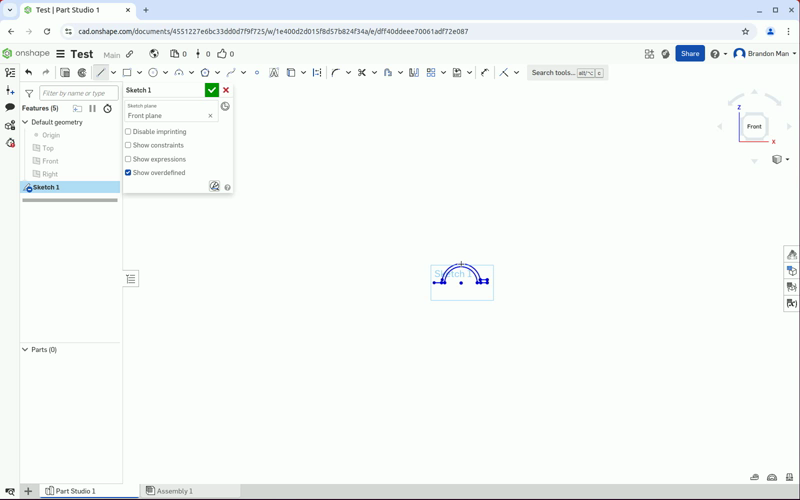
mouse_move(442, 279)
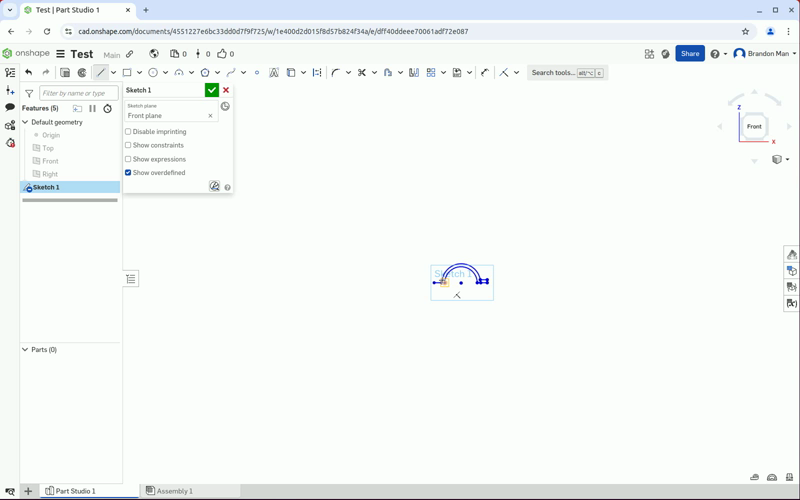
scroll(6)
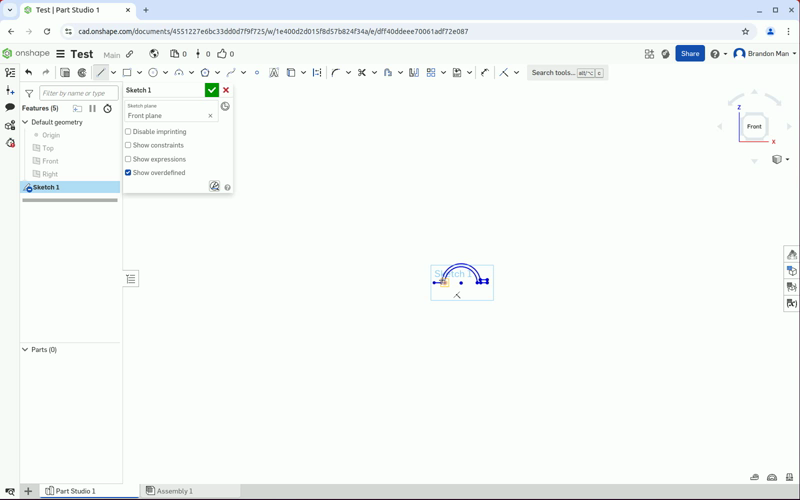
scroll(6)
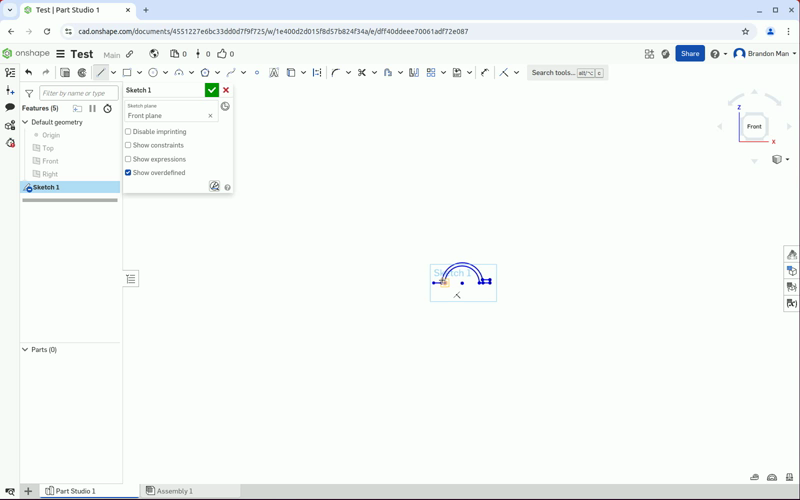
scroll(6)
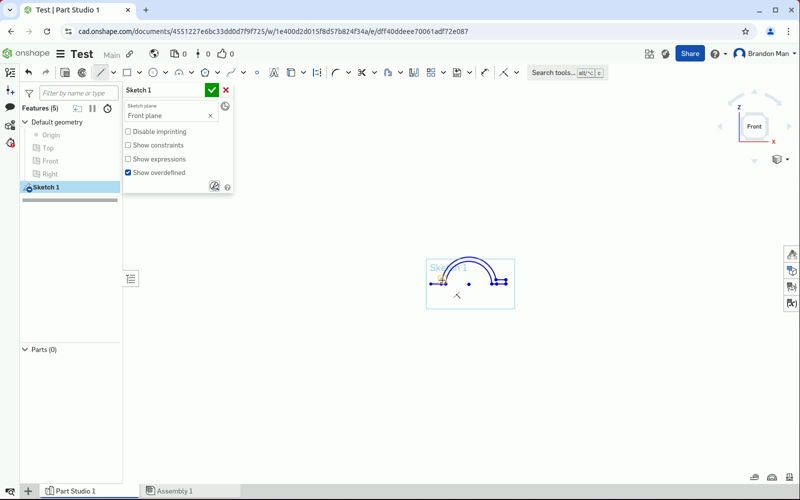
scroll(6)
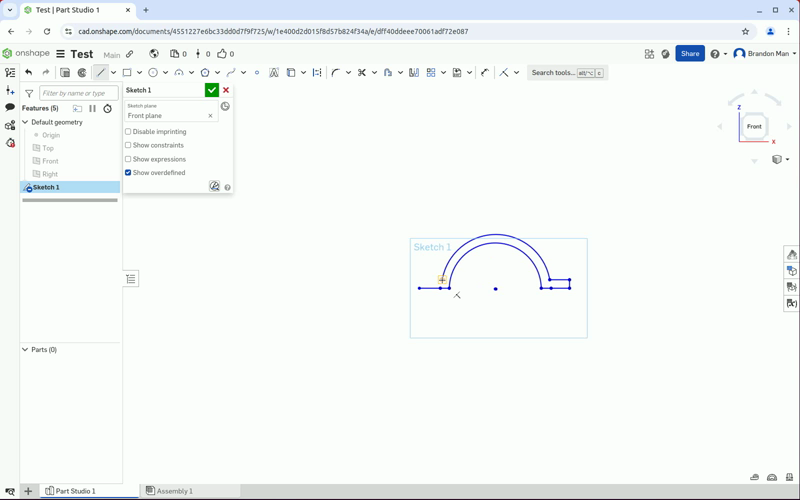
scroll(6)
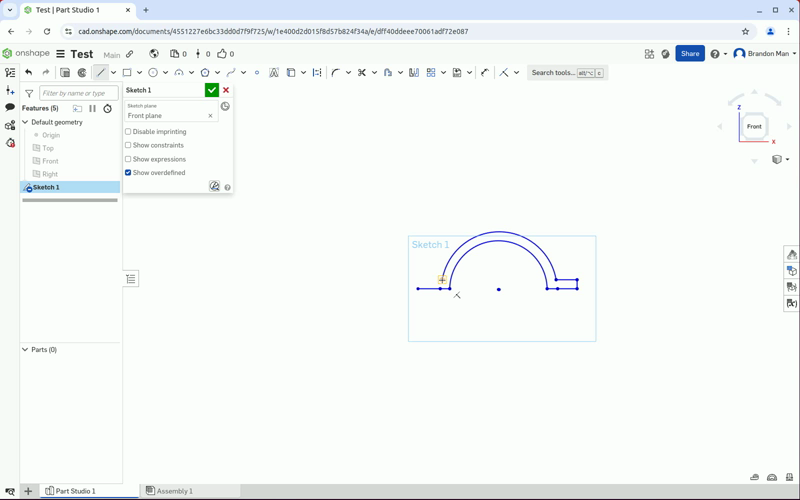
scroll(6)
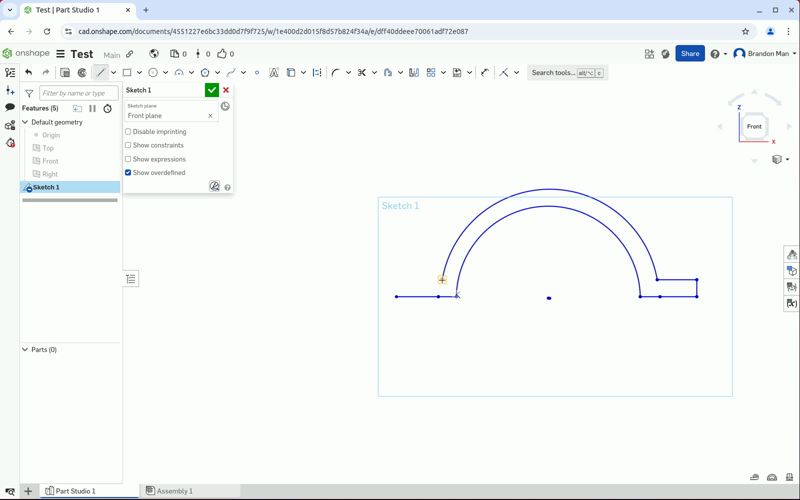
scroll(6)
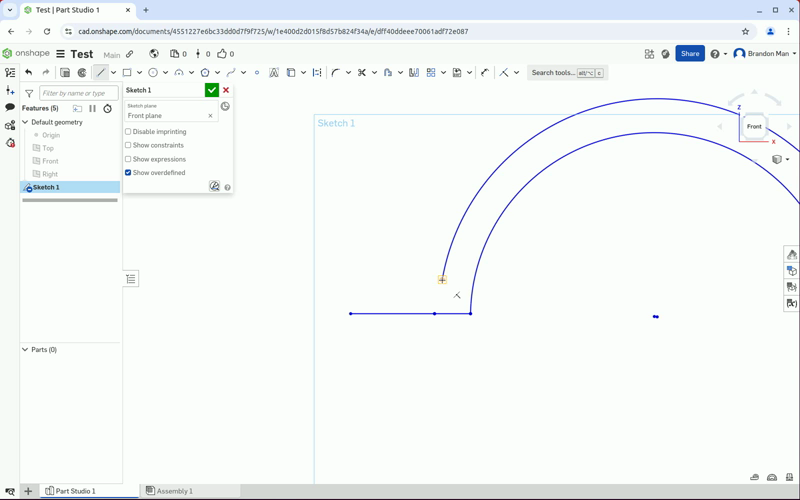
click(442, 279)
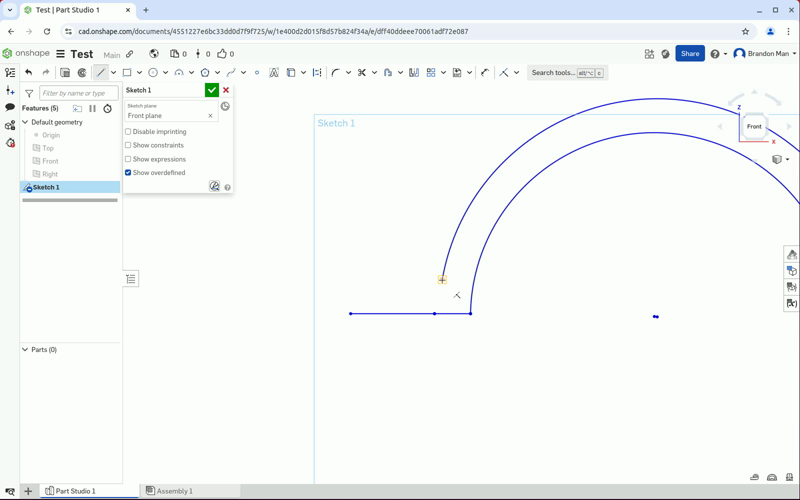
scroll(-6)
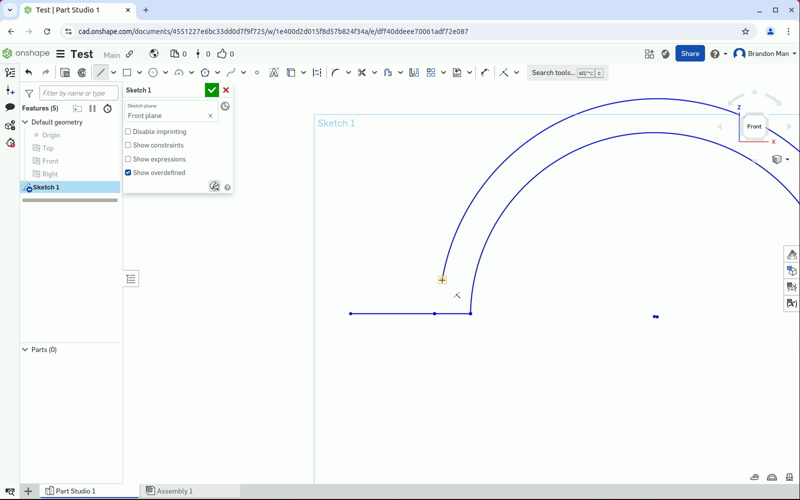
scroll(-6)
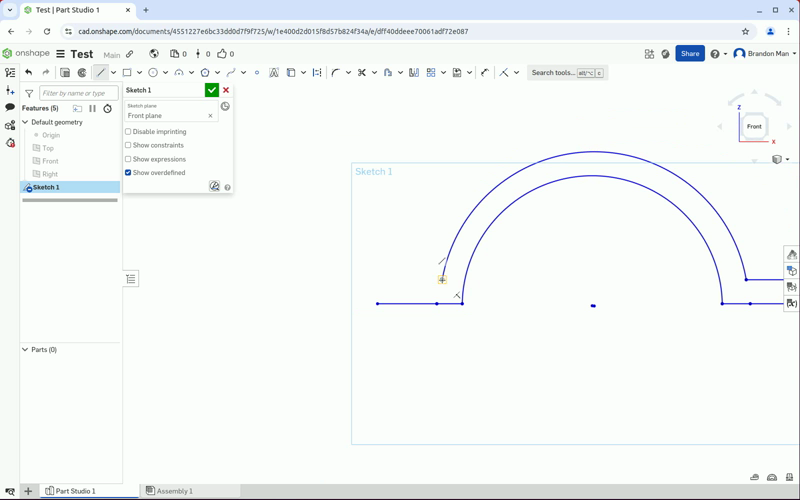
scroll(-6)
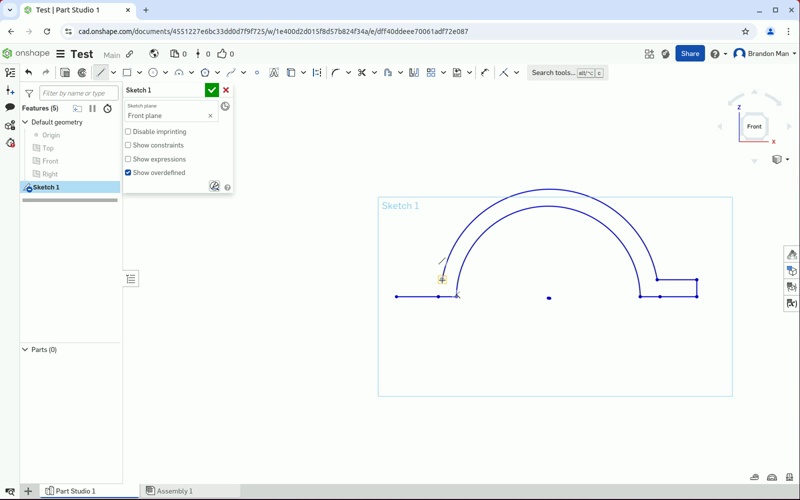
scroll(-6)
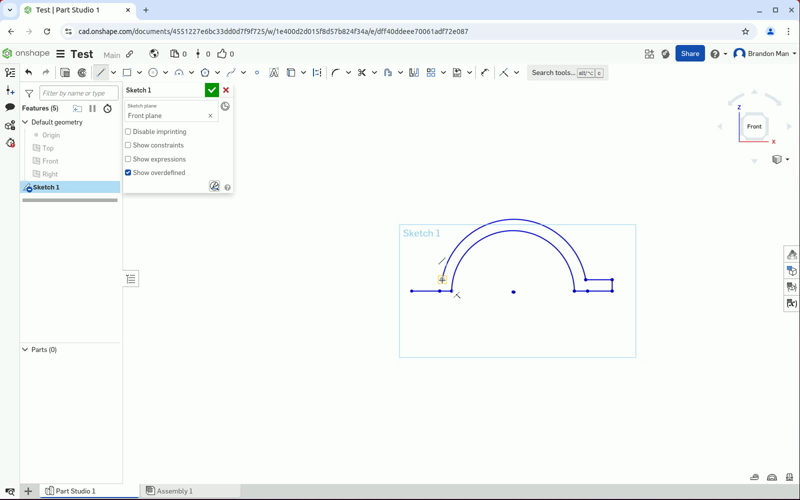
scroll(-6)
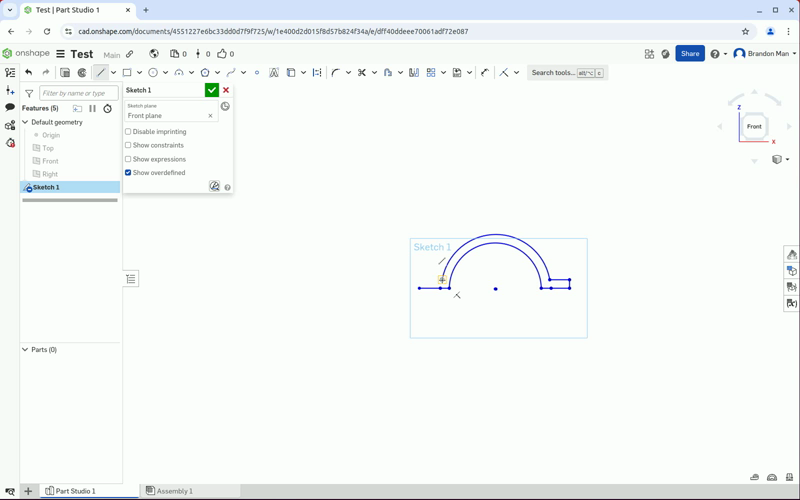
scroll(-6)
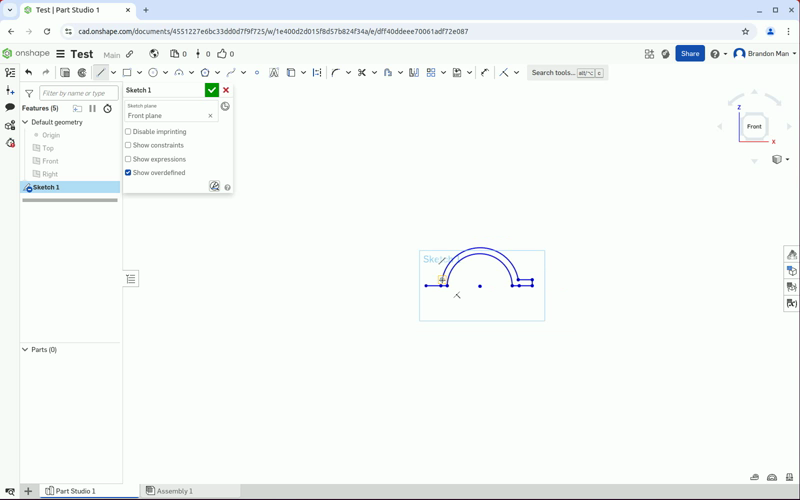
scroll(-6)
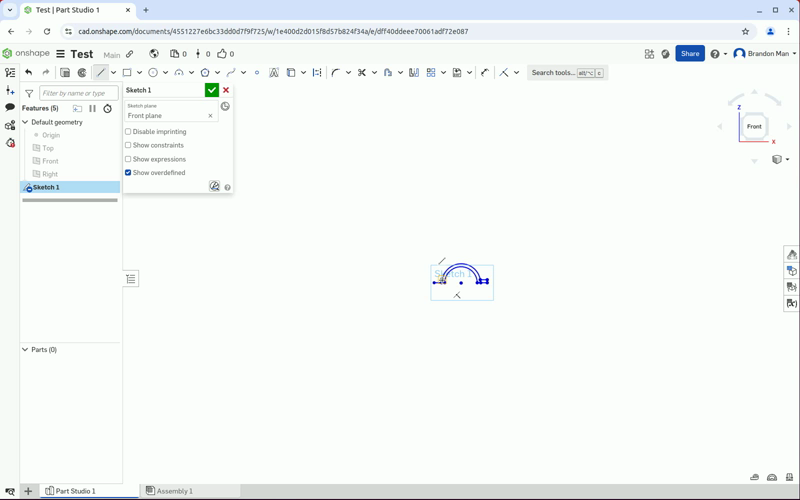
key_down(shift)
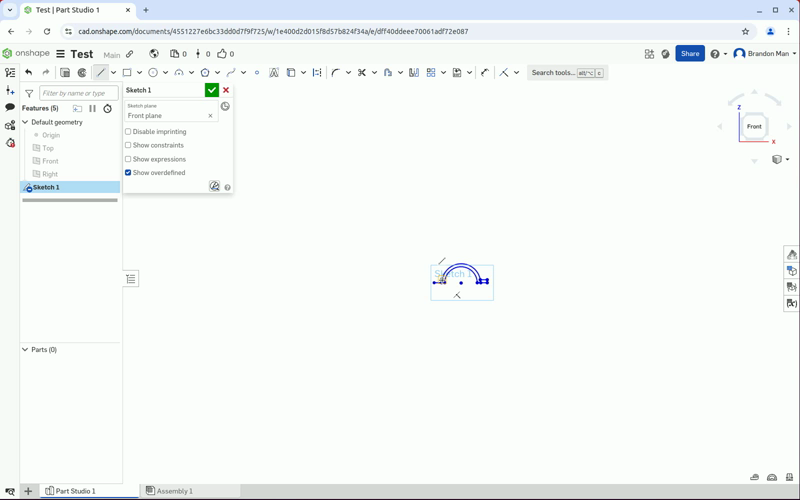
mouse_move(472, 279)
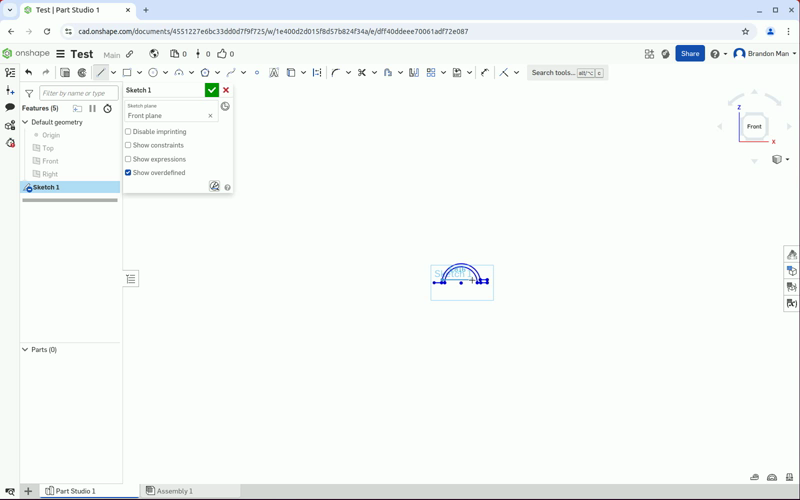
mouse_move(434, 279)
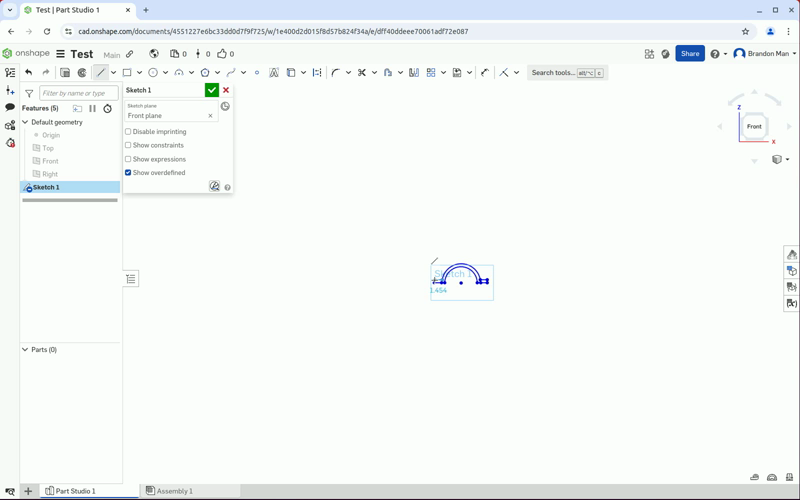
scroll(6)
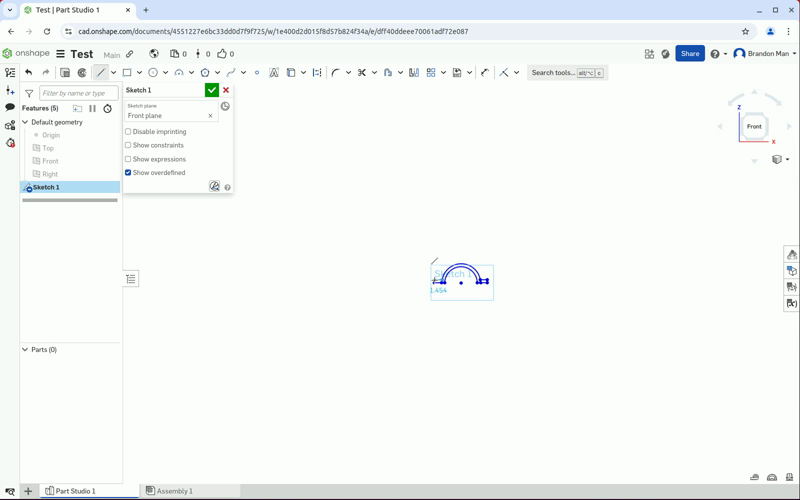
scroll(6)
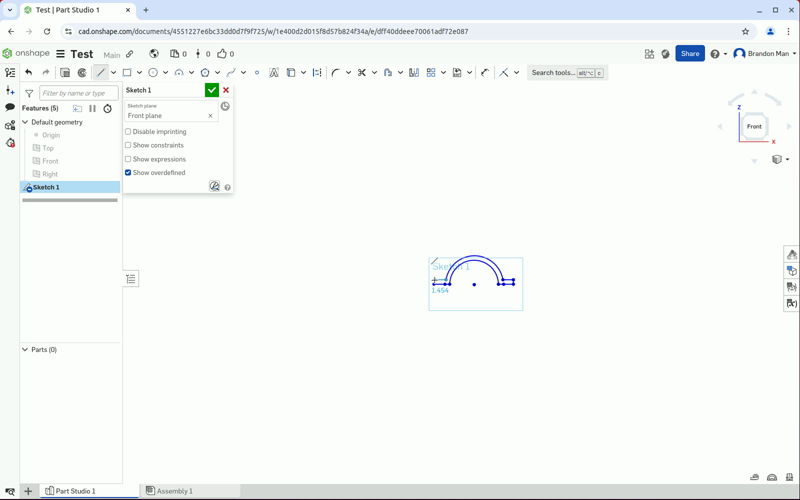
scroll(6)
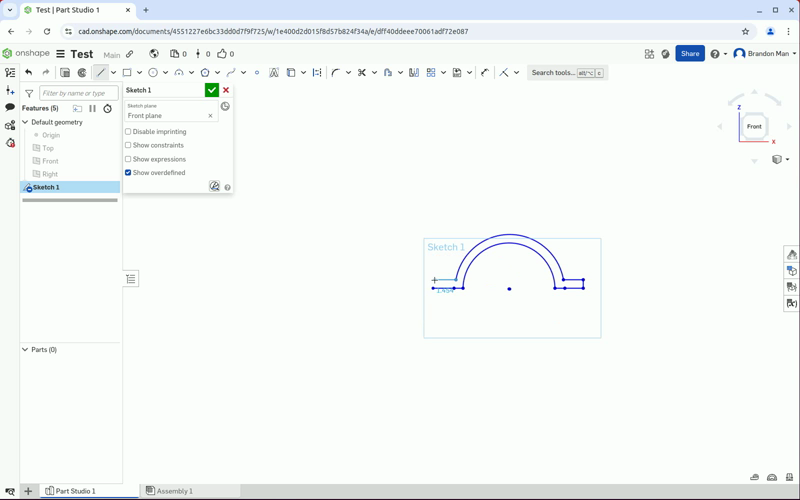
scroll(6)
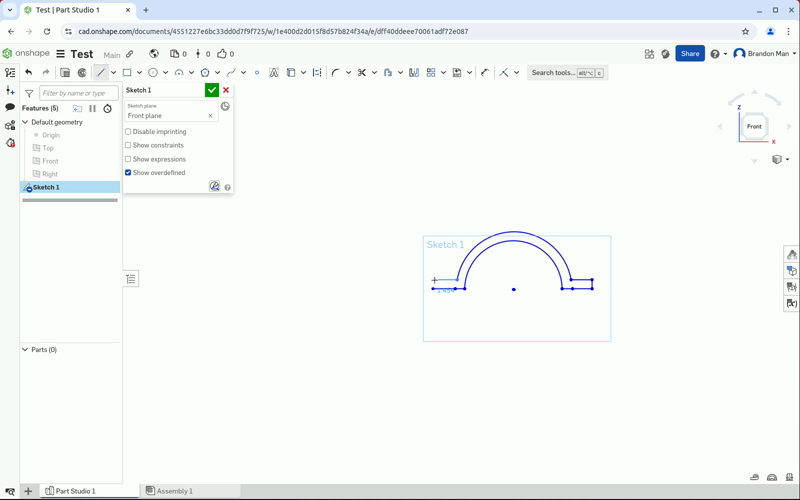
scroll(6)
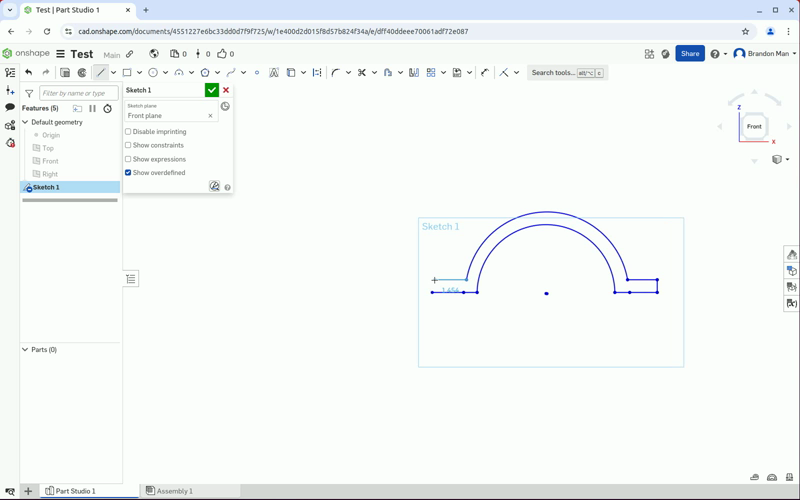
scroll(6)
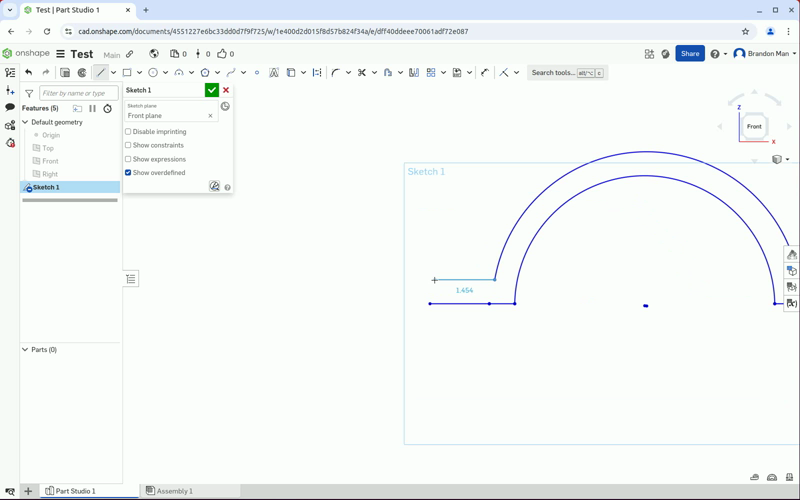
scroll(6)
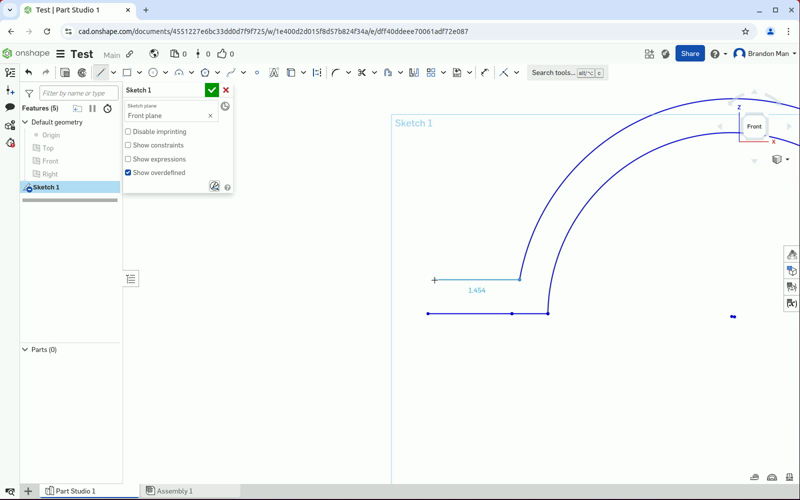
click(434, 279)
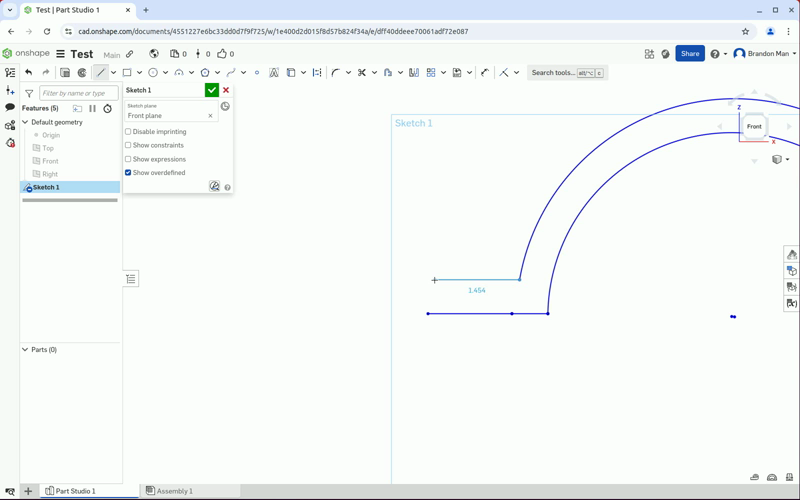
scroll(-6)
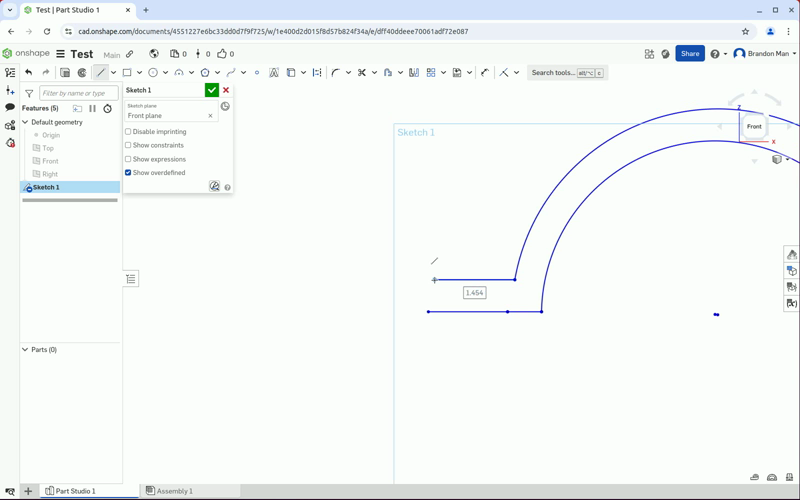
scroll(-6)
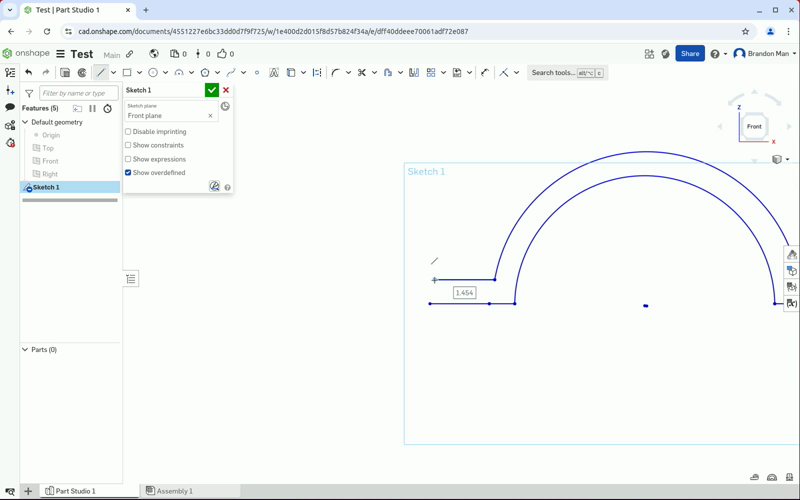
scroll(-6)
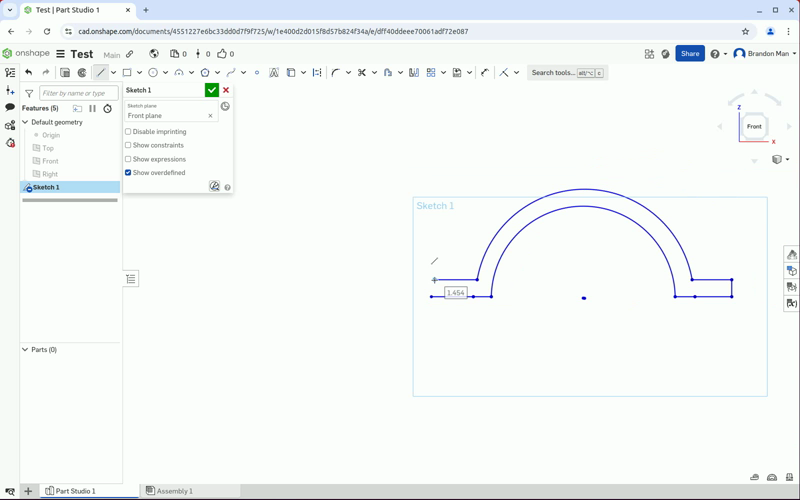
scroll(-6)
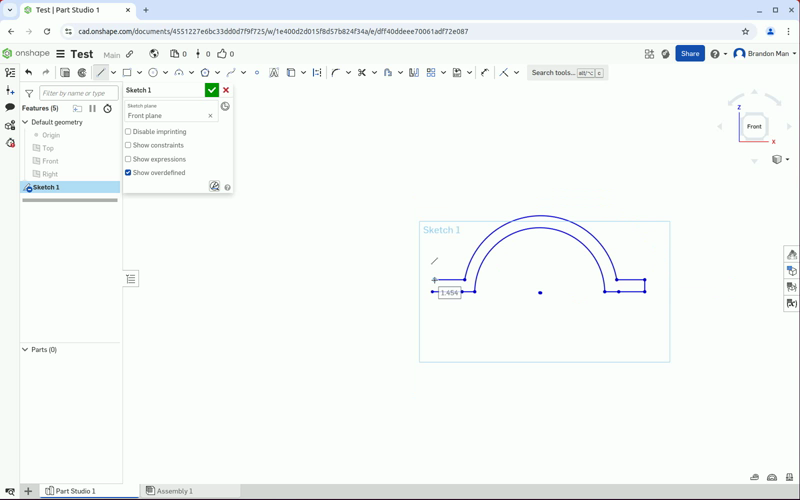
scroll(-6)
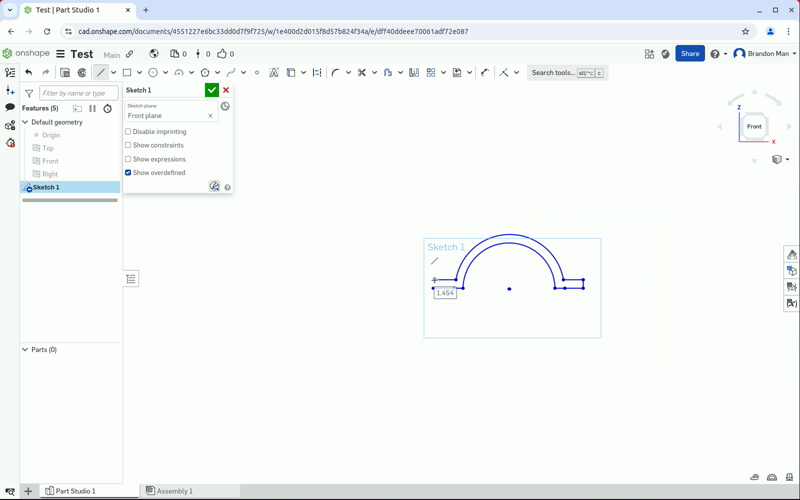
scroll(-6)
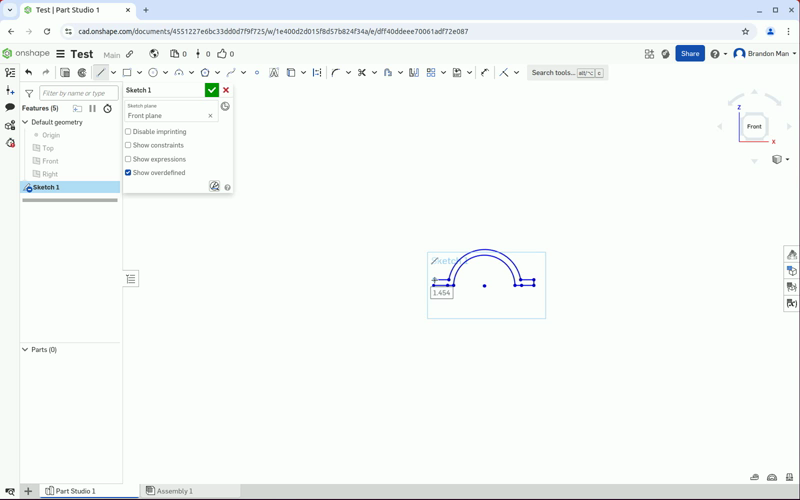
scroll(-6)
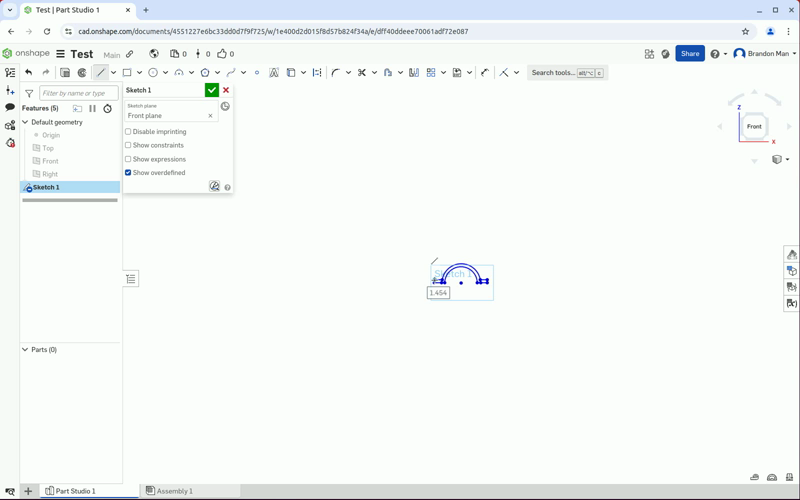
key_up(shift)
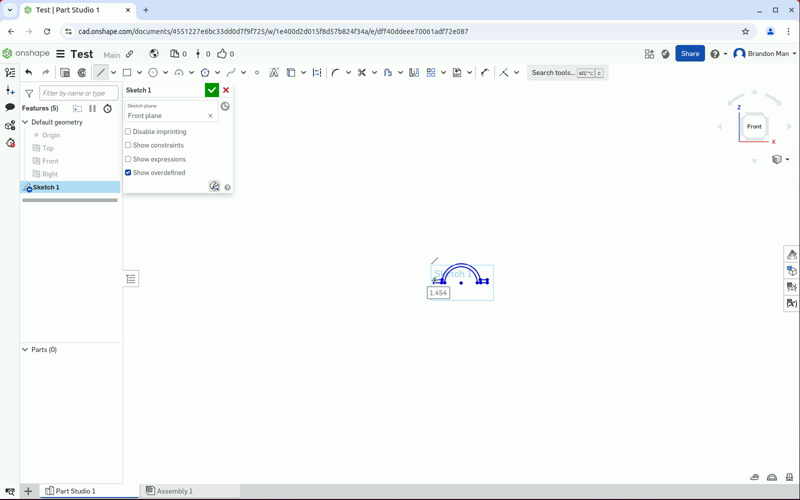
mouse_move(464, 279)
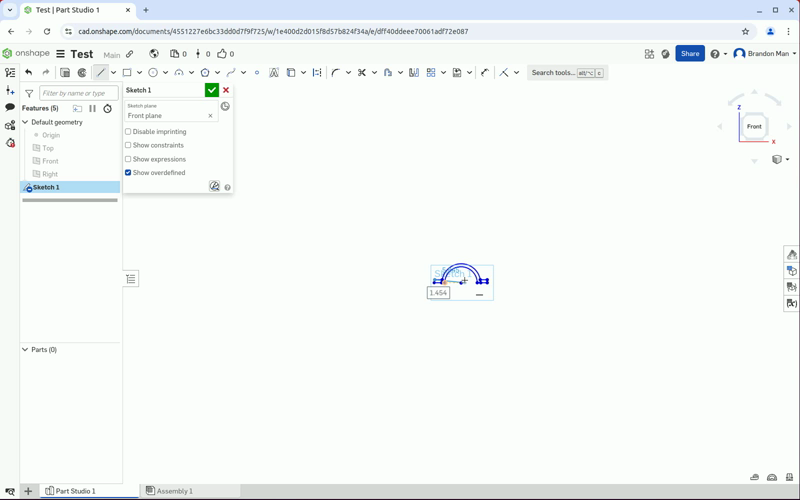
key_down(shift)
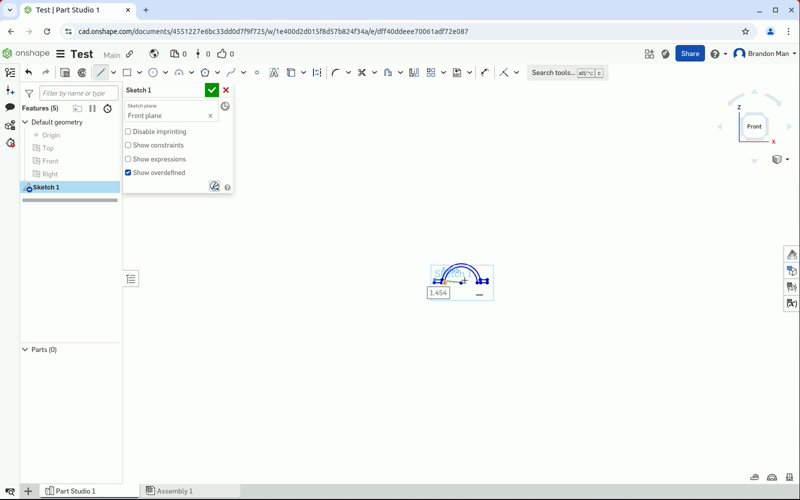
mouse_move(434, 282)
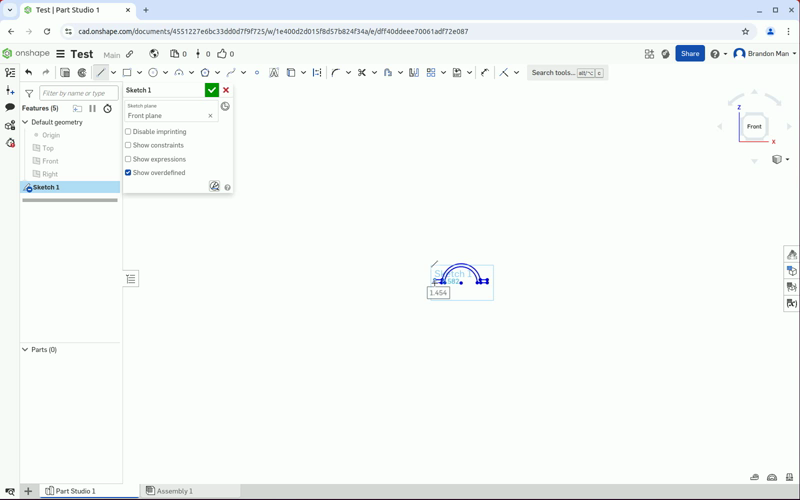
scroll(6)
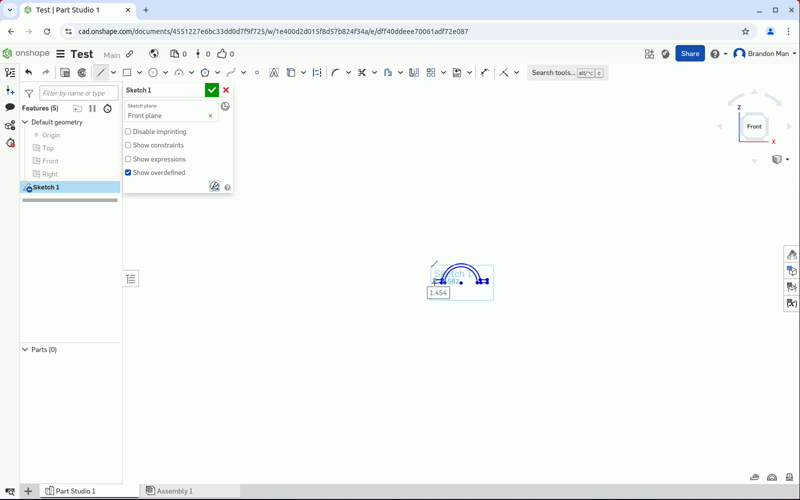
scroll(6)
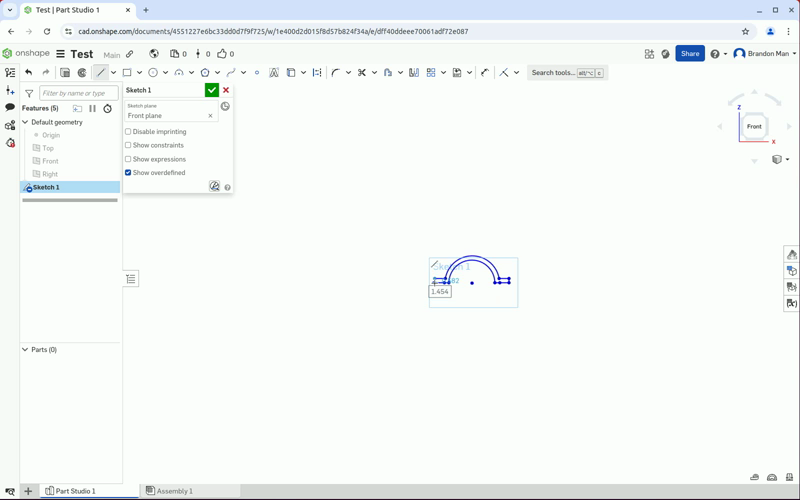
scroll(6)
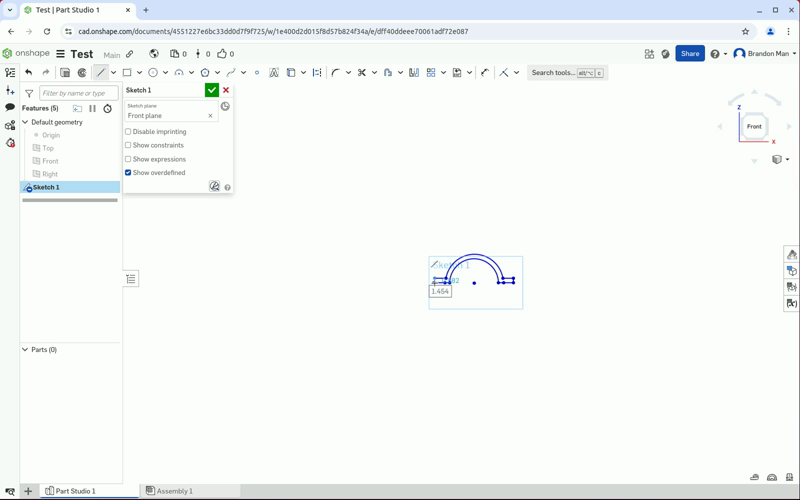
scroll(6)
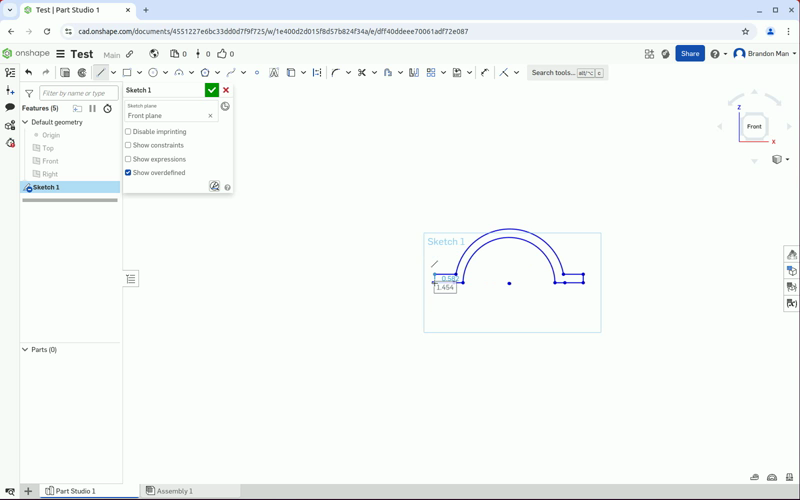
scroll(6)
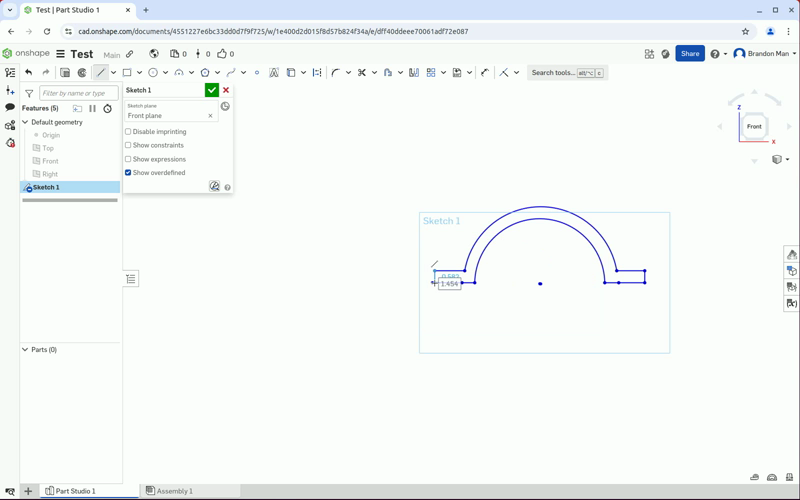
scroll(6)
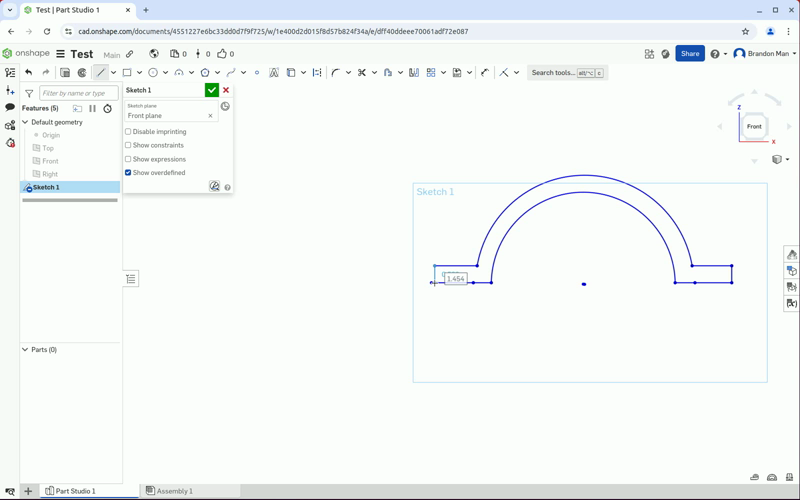
scroll(6)
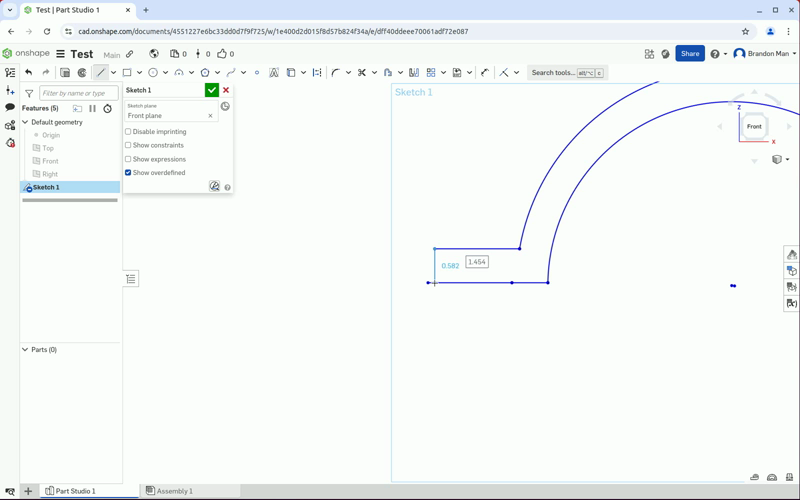
key_up(shift)
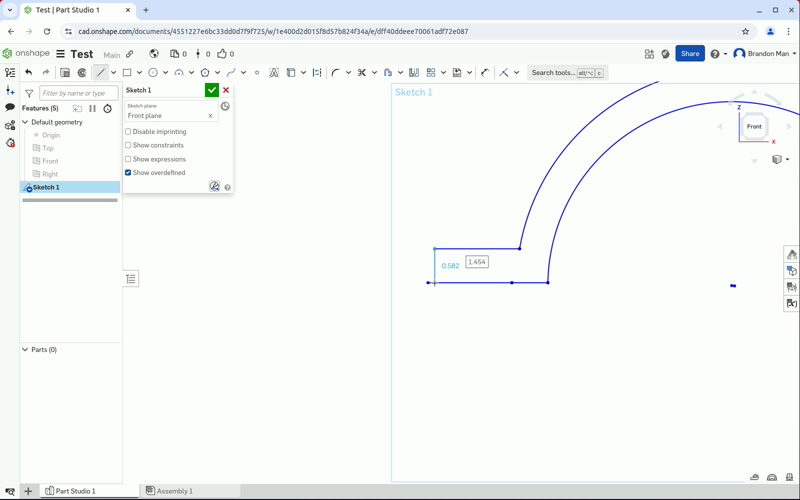
click(434, 282)
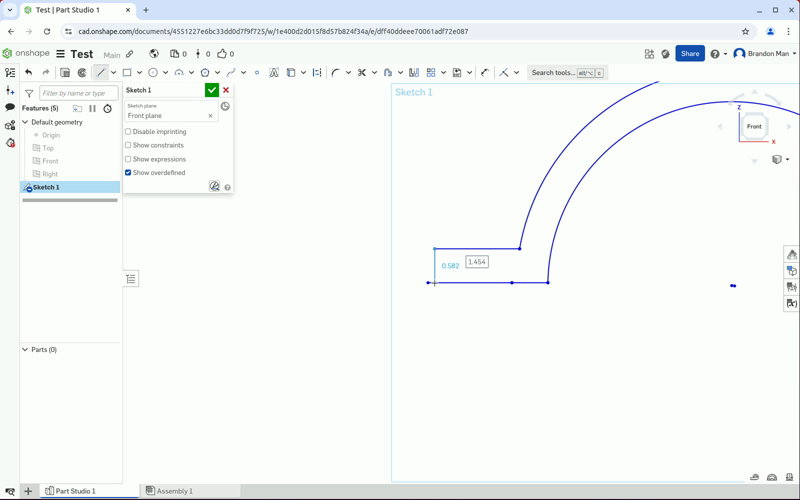
scroll(-6)
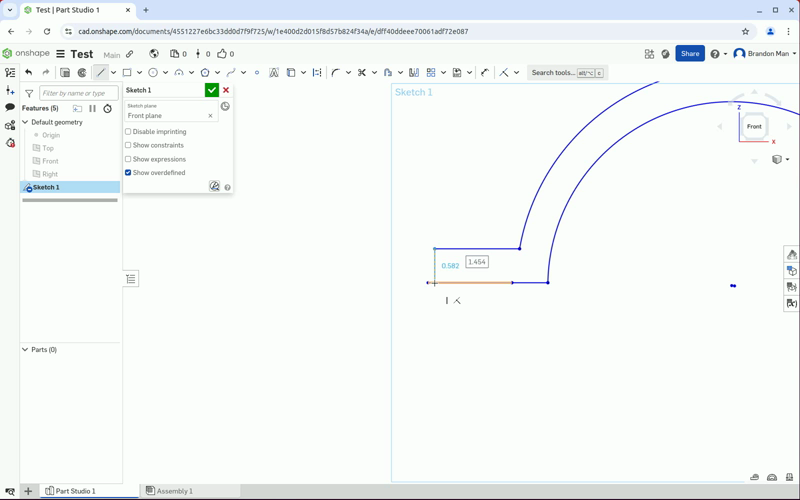
scroll(-6)
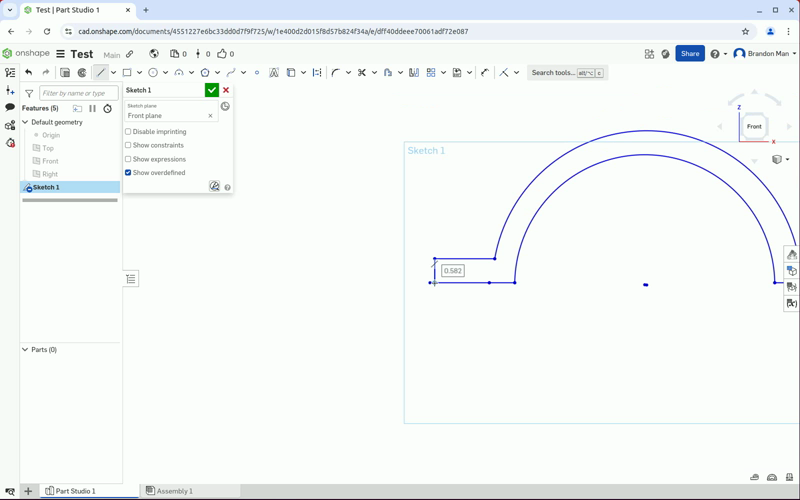
scroll(-6)
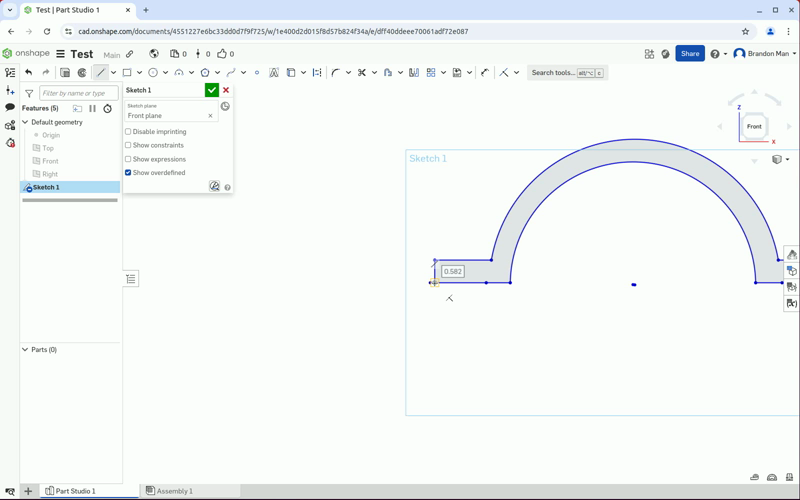
scroll(-6)
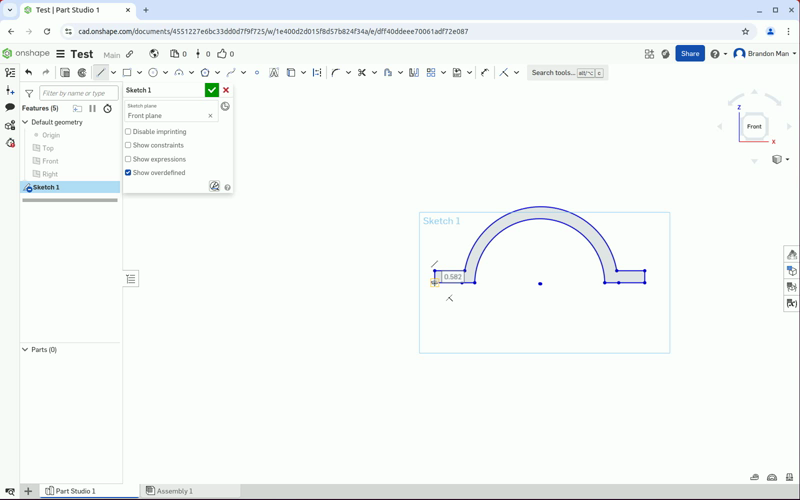
scroll(-6)
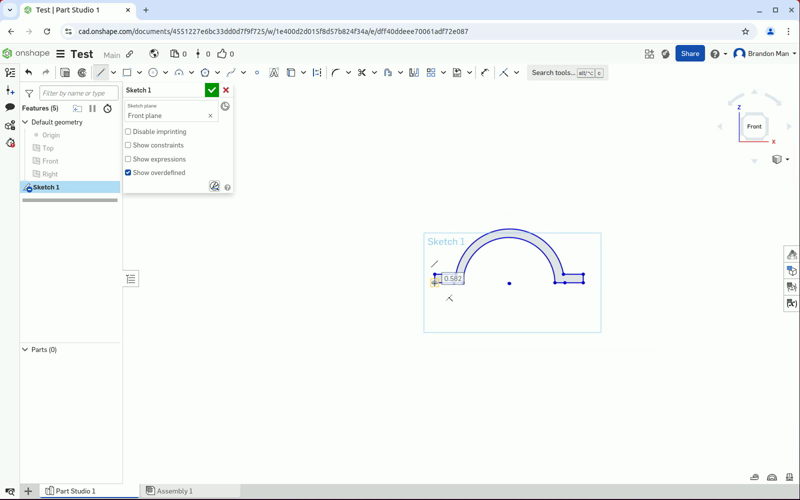
scroll(-6)
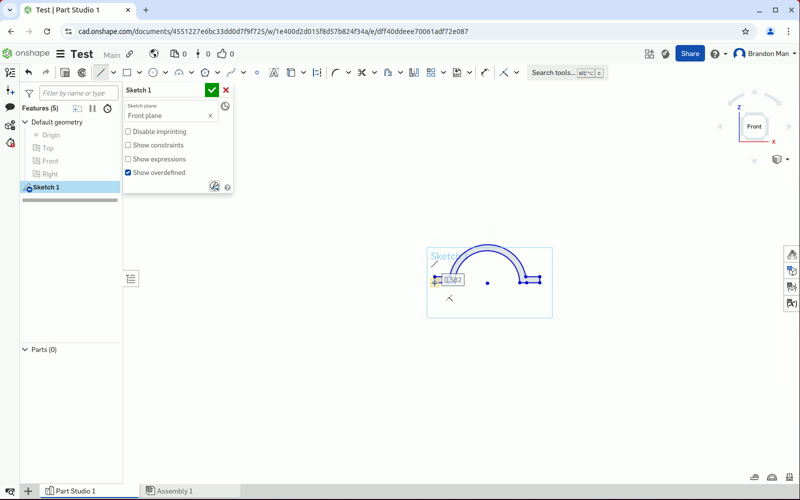
scroll(-6)
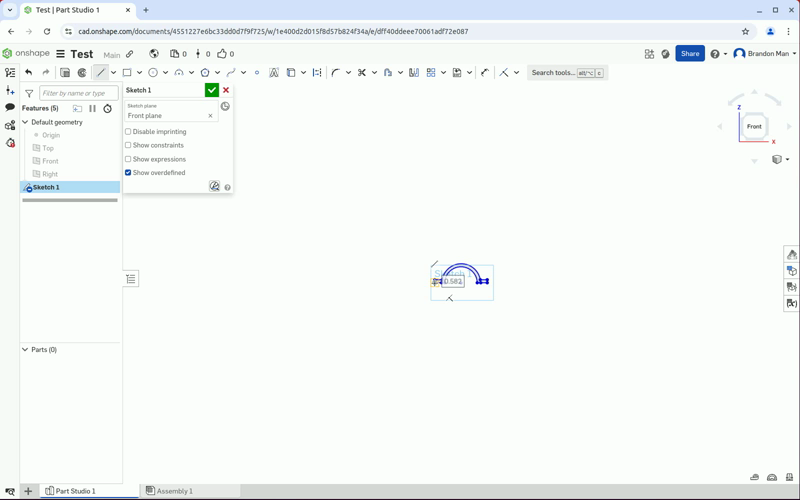
key(esc)
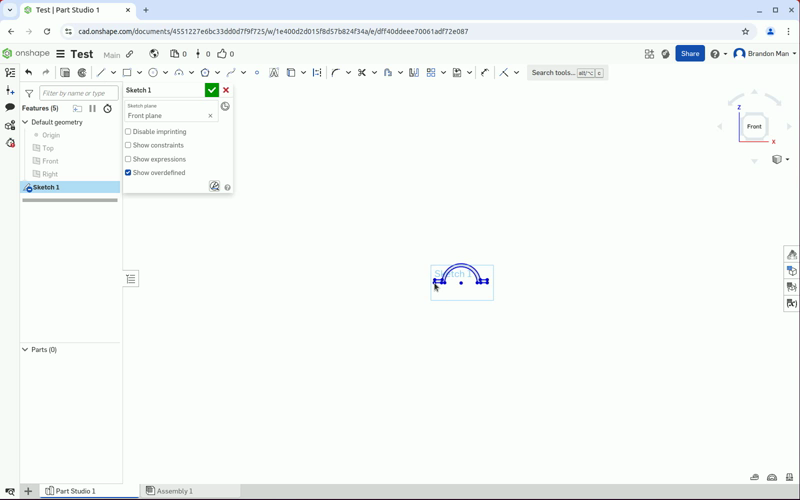
mouse_move(472, 270)
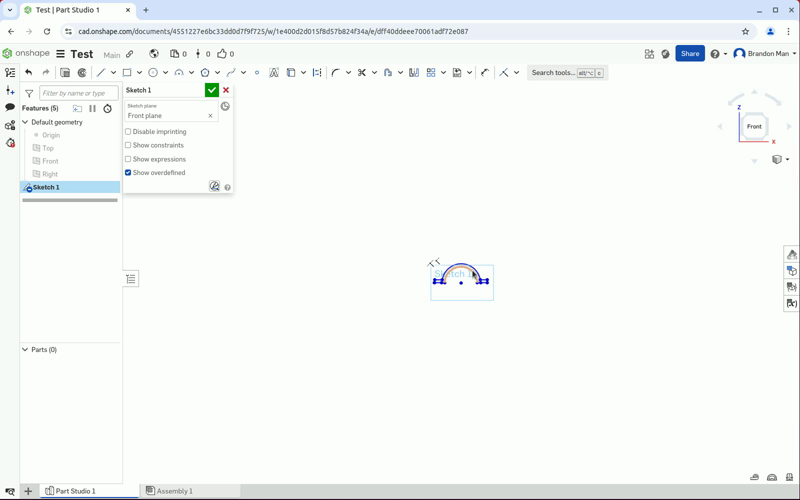
scroll(6)
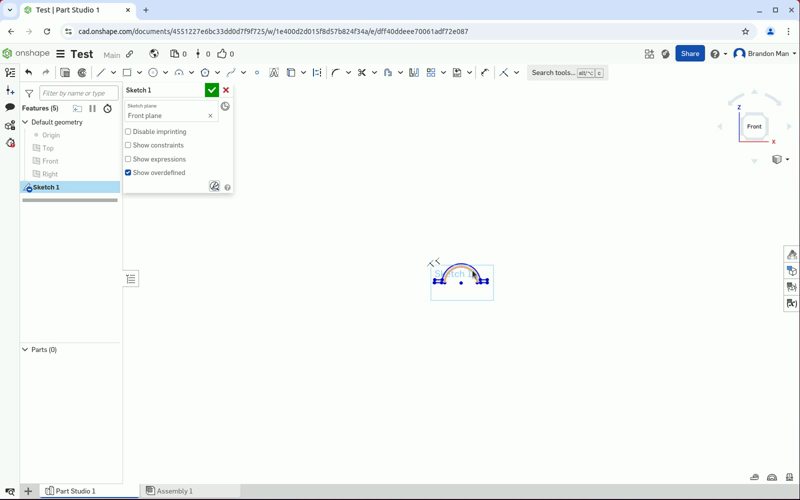
scroll(6)
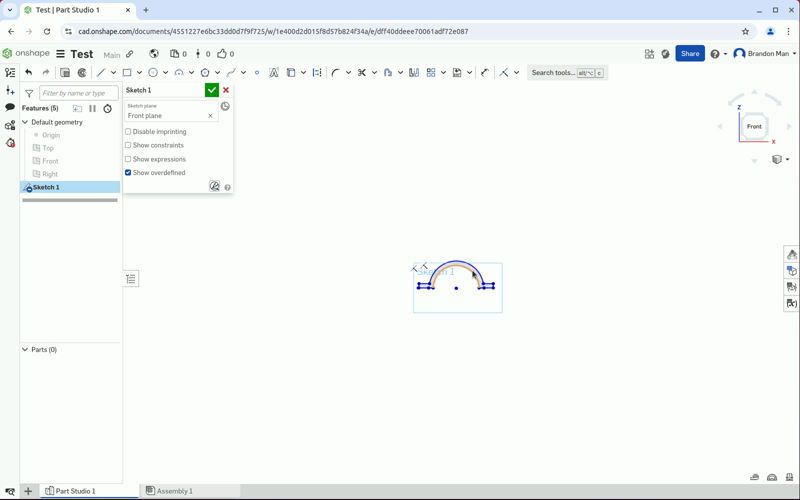
scroll(6)
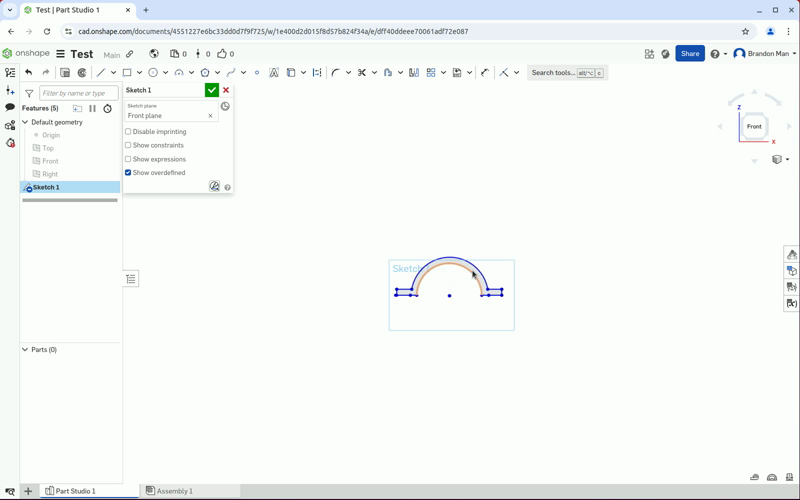
scroll(6)
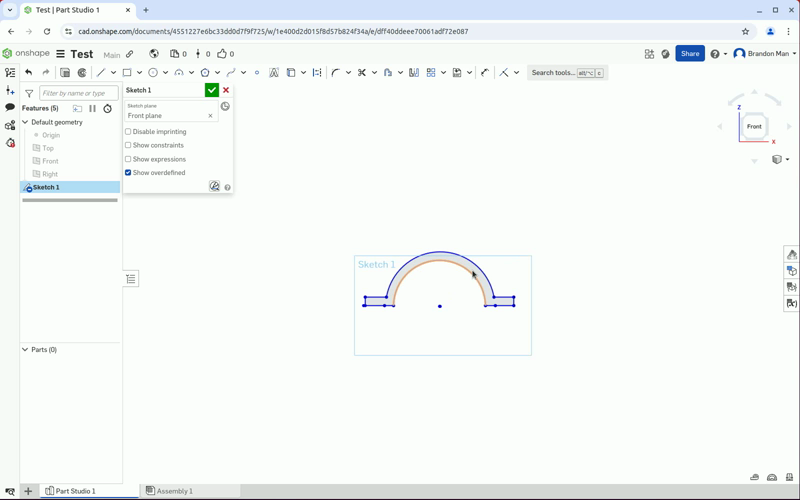
scroll(6)
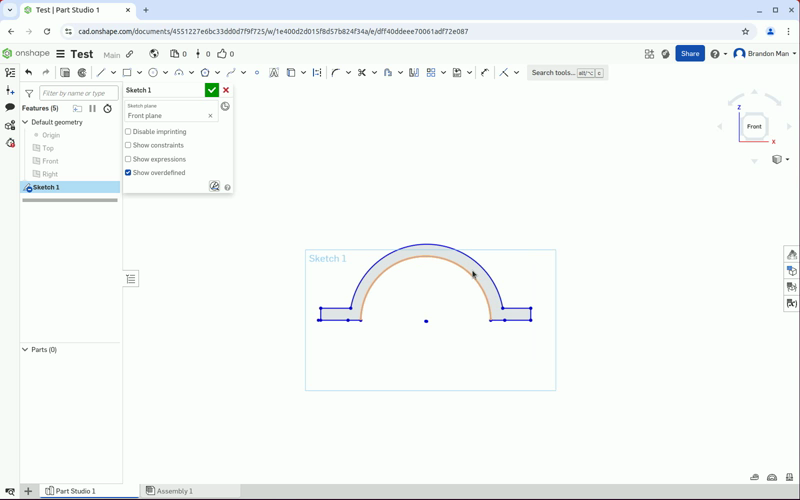
scroll(6)
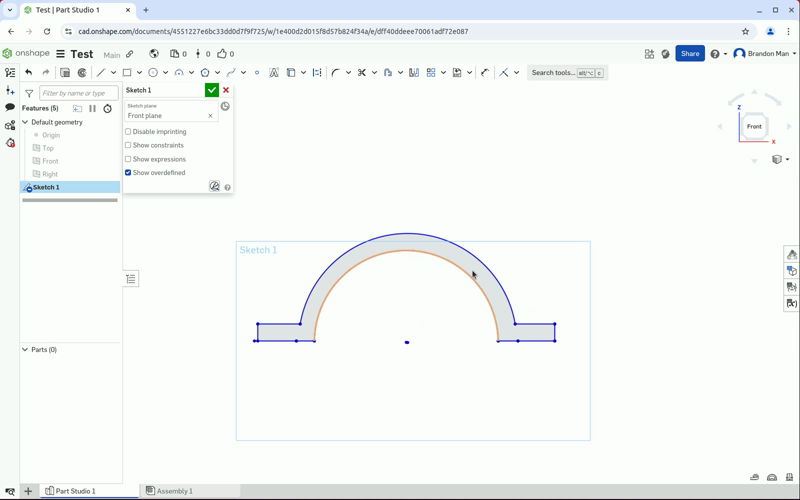
scroll(6)
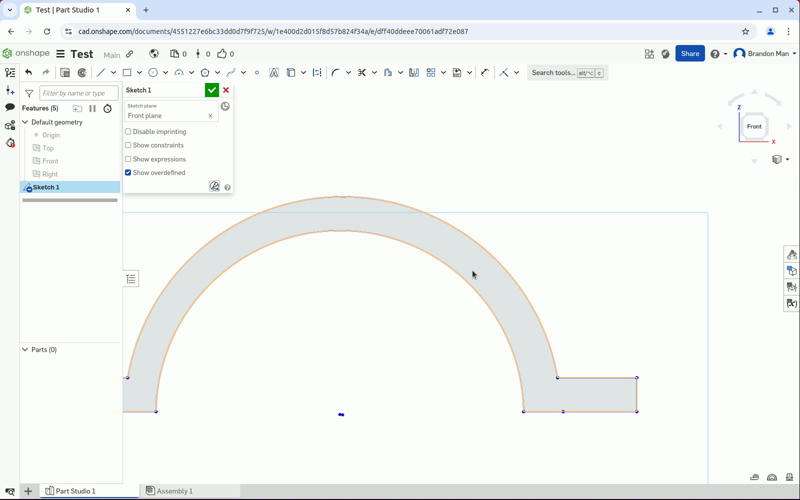
click(472, 270)
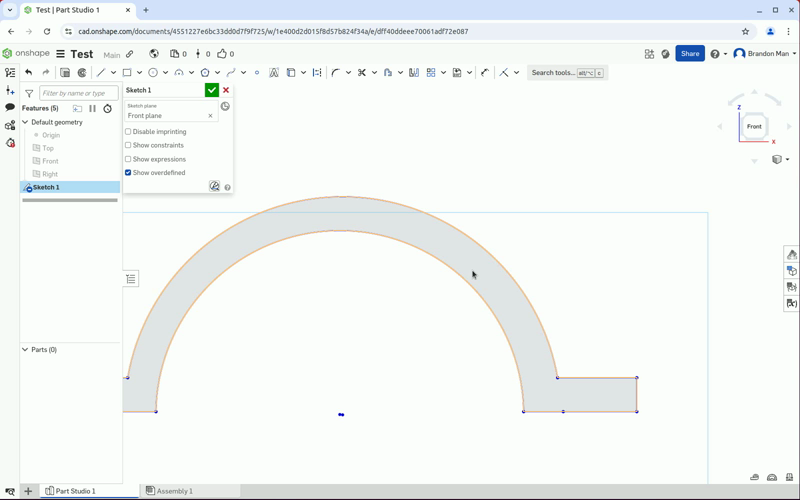
scroll(-6)
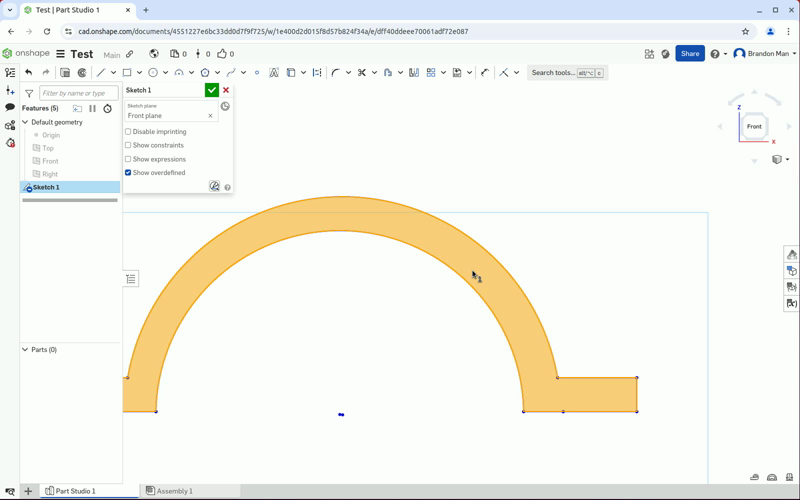
scroll(-6)
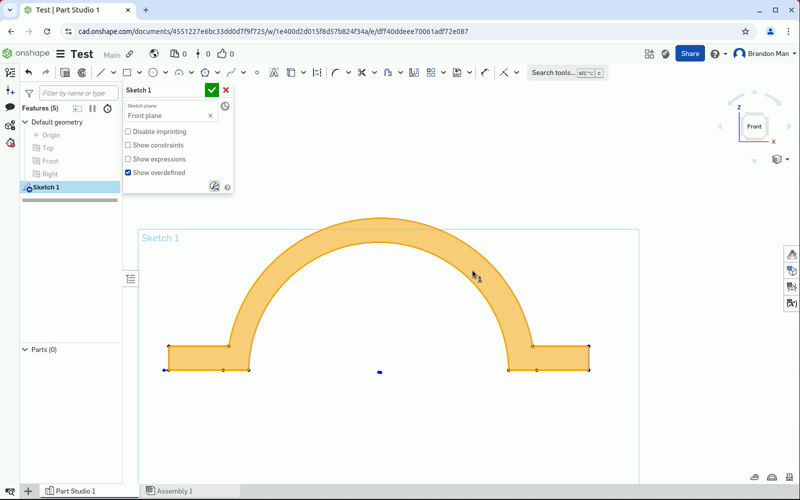
scroll(-6)
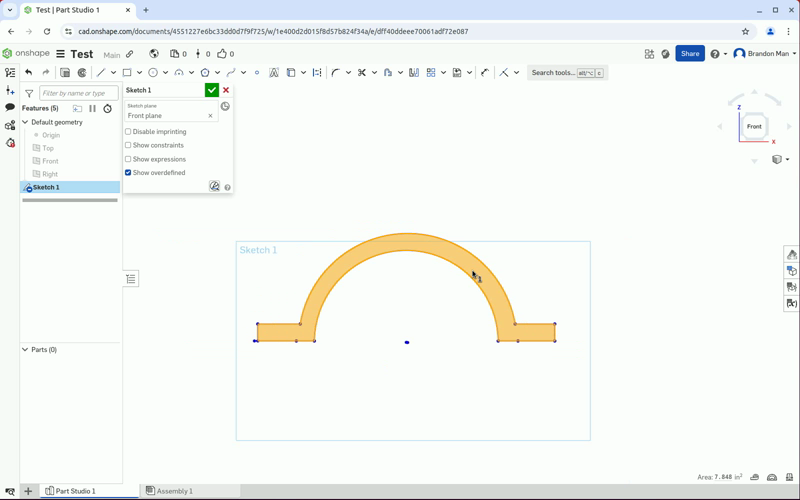
scroll(-6)
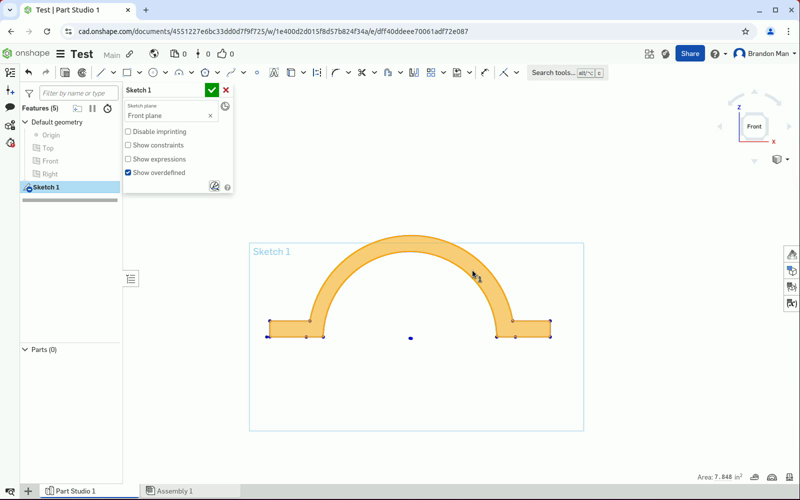
scroll(-6)
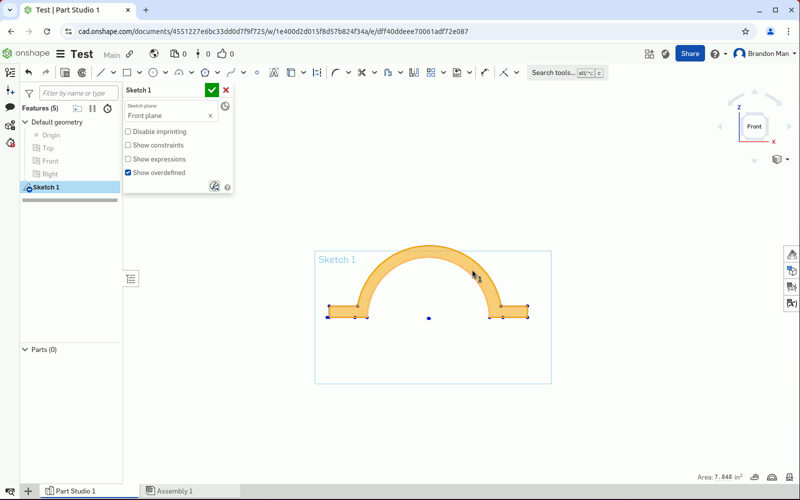
scroll(-6)
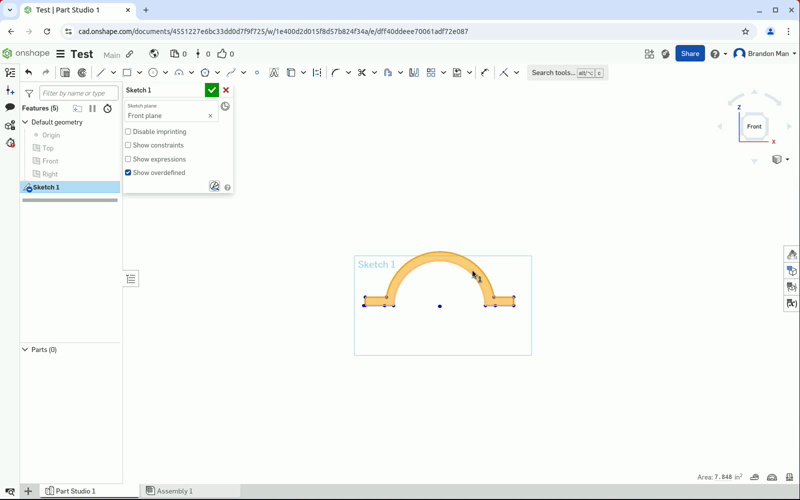
scroll(-6)
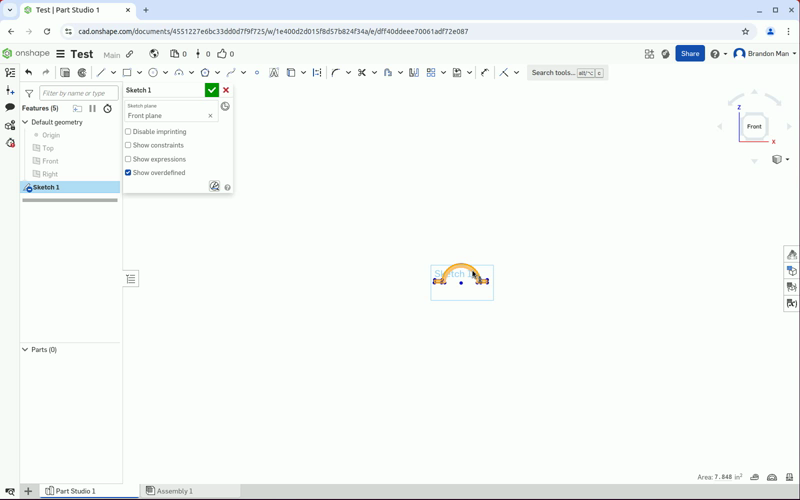
mouse_move(73, 352)
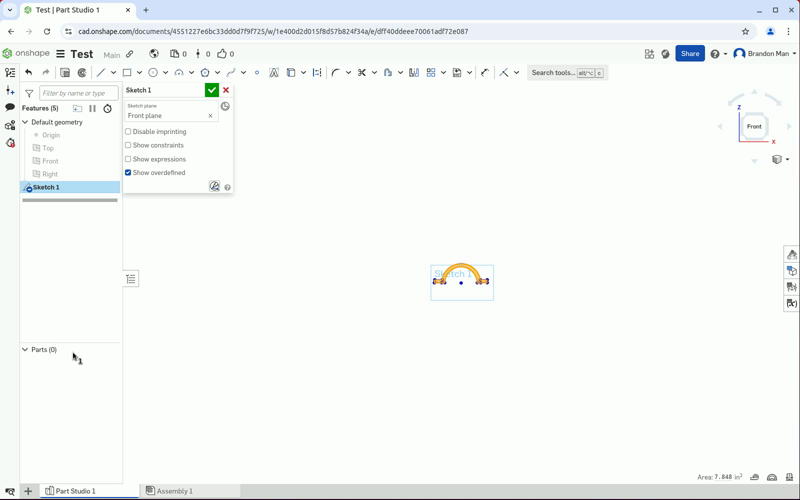
key(shift+y)
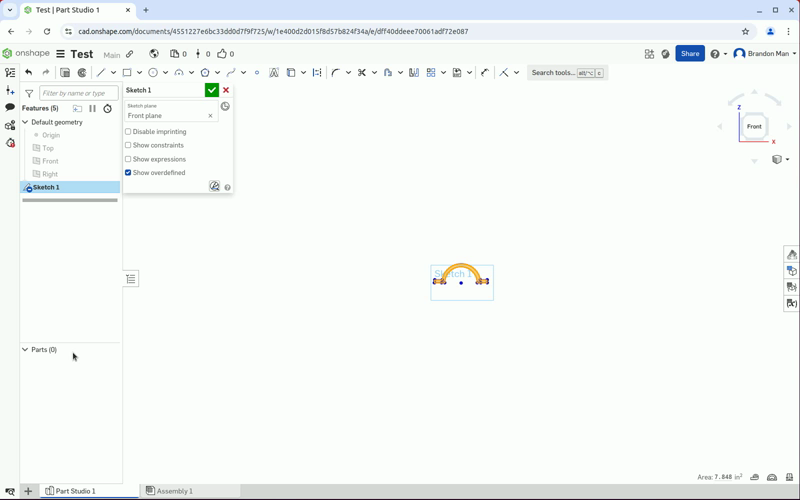
key(shift+e)
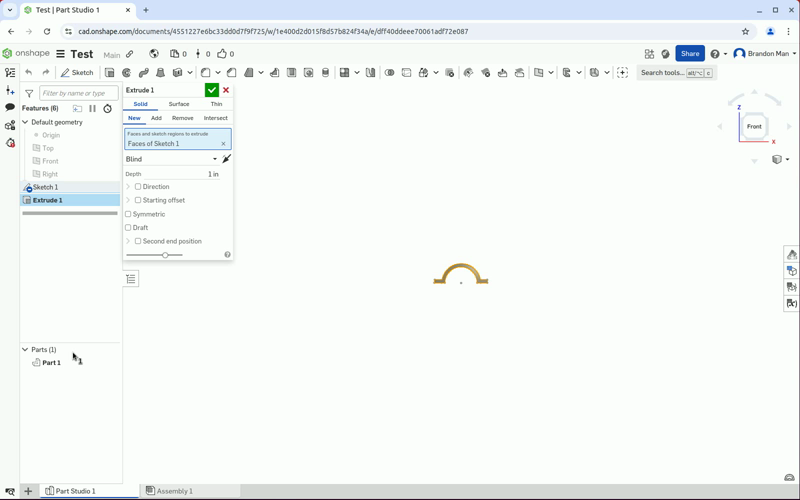
mouse_move(143, 106)
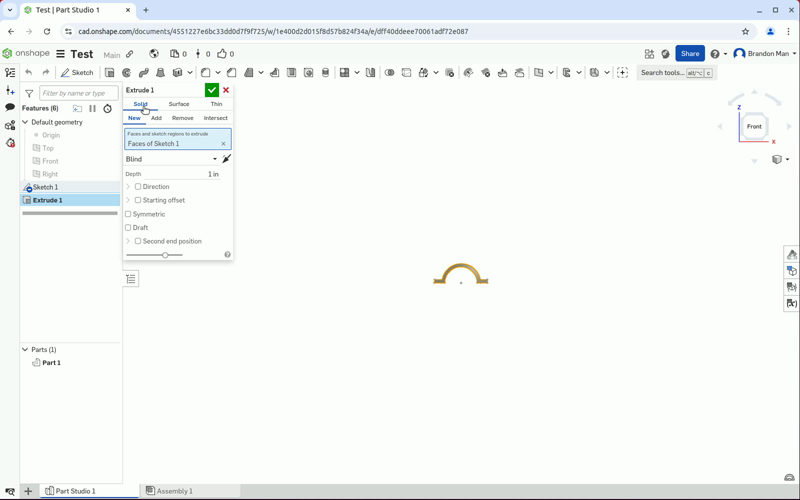
click(143, 106)
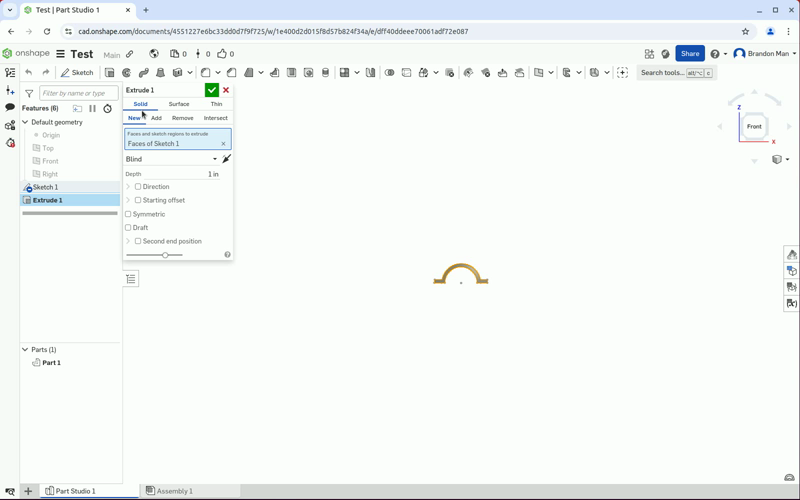
mouse_move(137, 120)
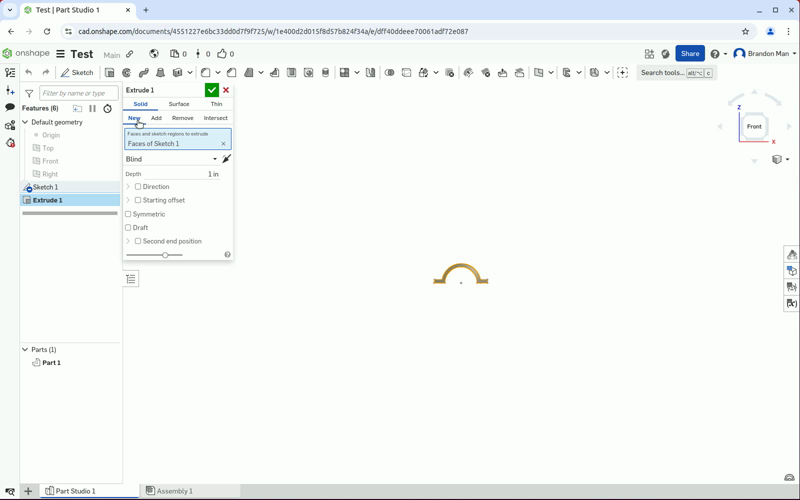
click(137, 120)
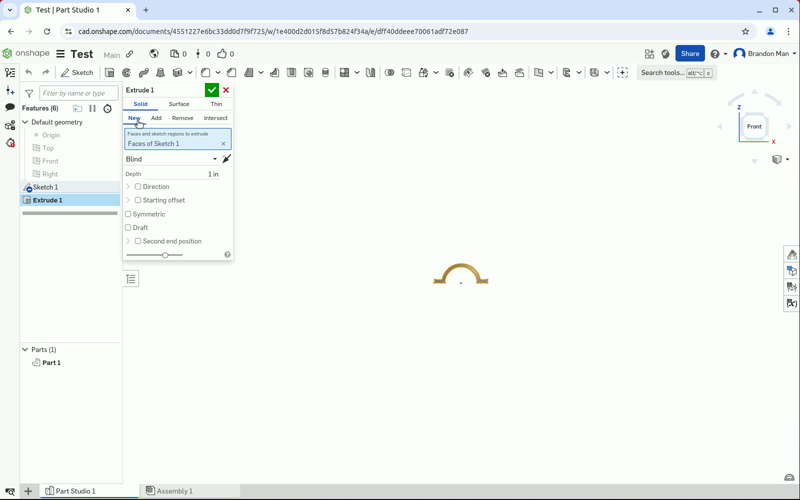
key(tab, 4)
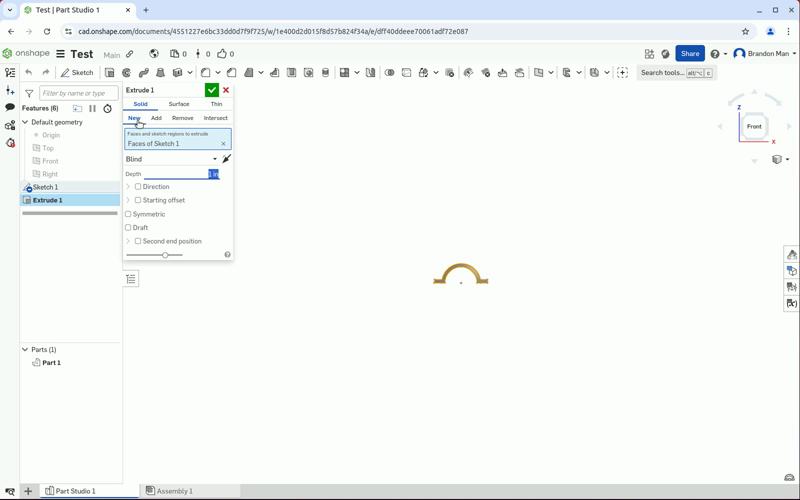
text(-23.108)
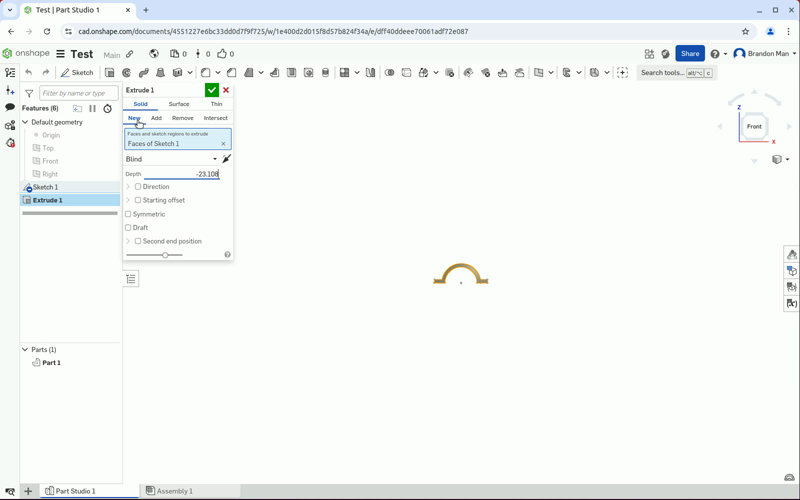
key(enter)
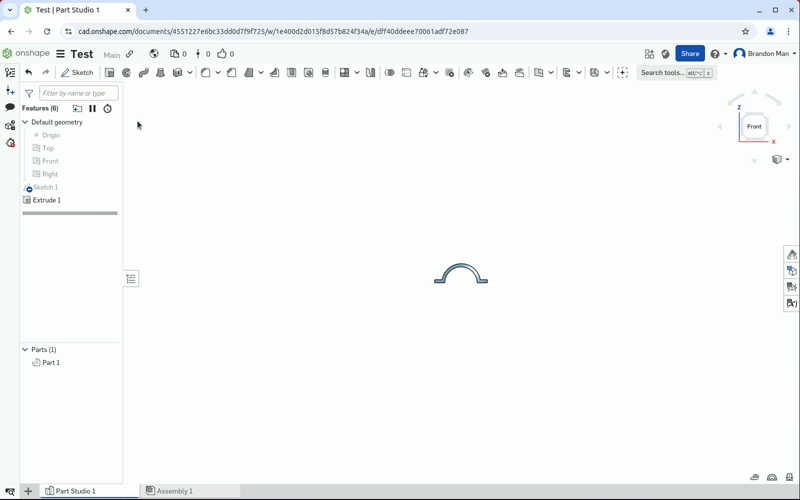
key(shift+h)
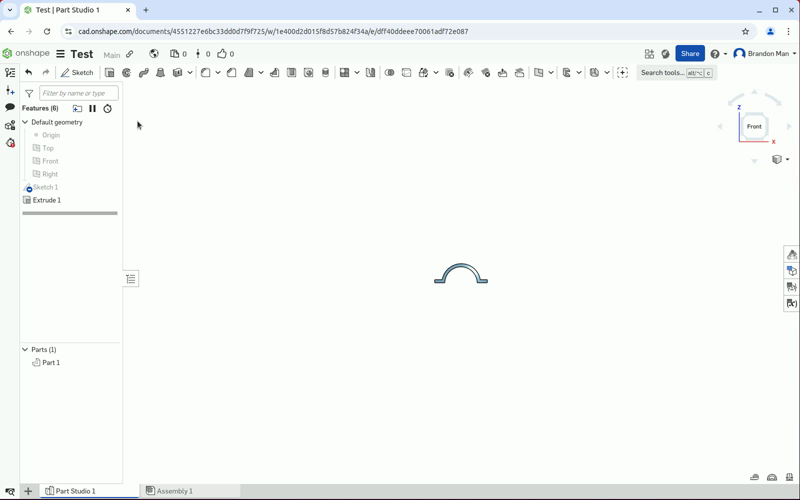
key(shift+h)
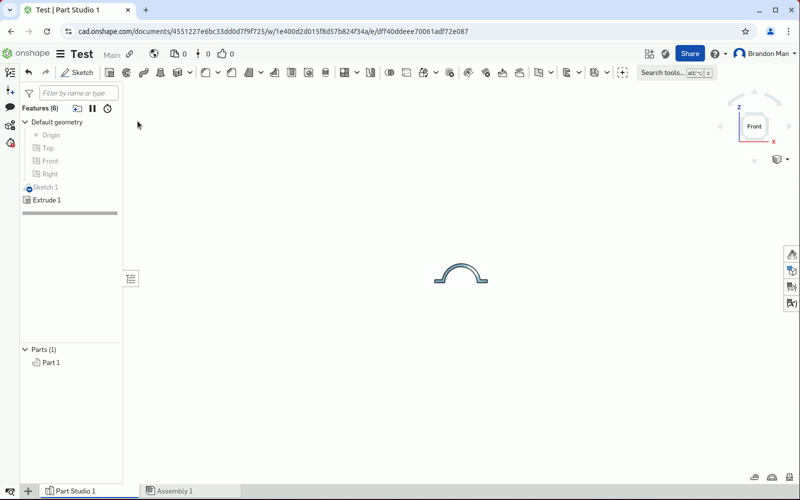
mouse_move(73, 189)
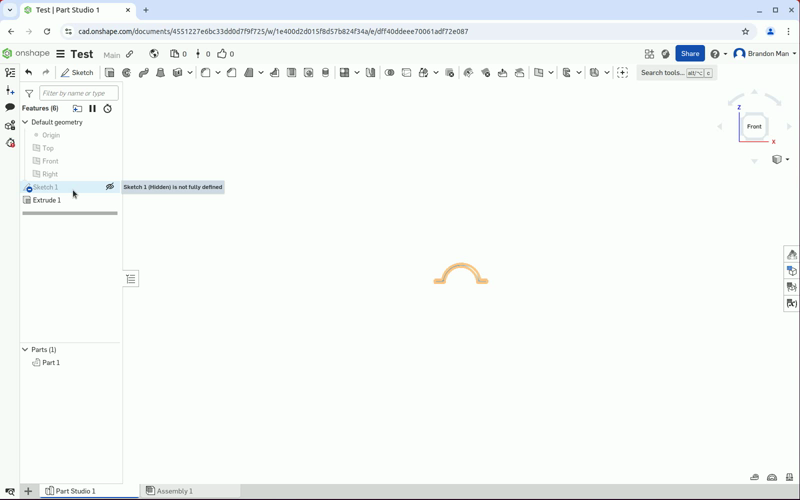
click(73, 189)
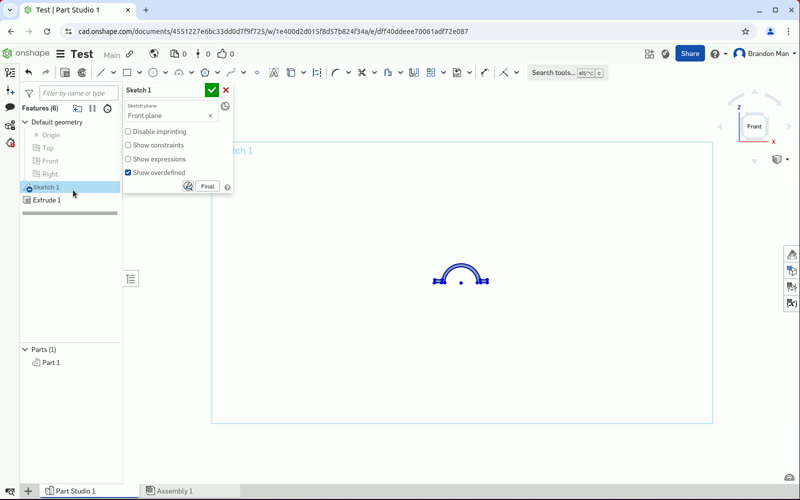
mouse_move(229, 92)
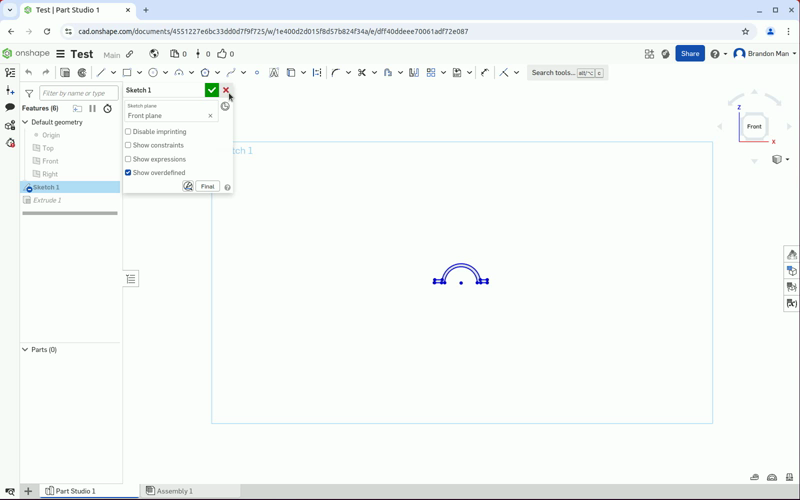
click(229, 92)
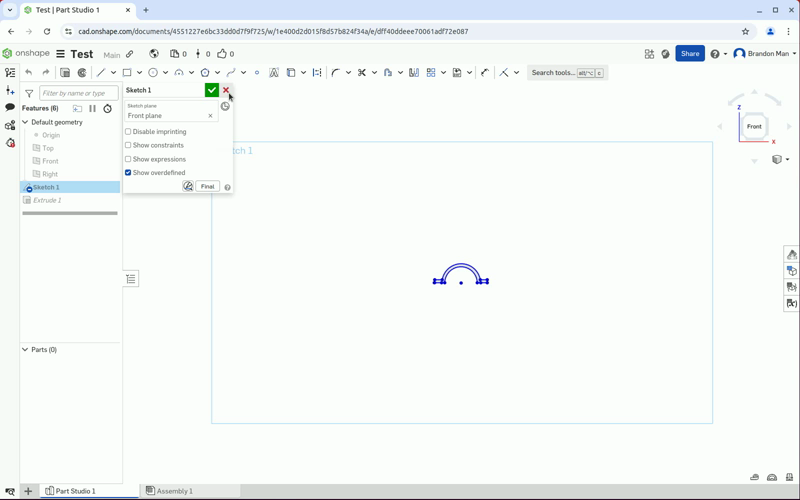
key(shift+s)
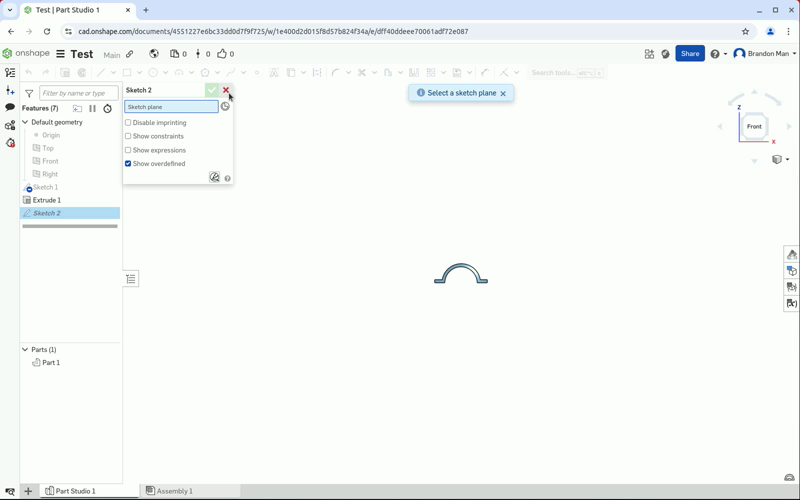
mouse_move(73, 163)
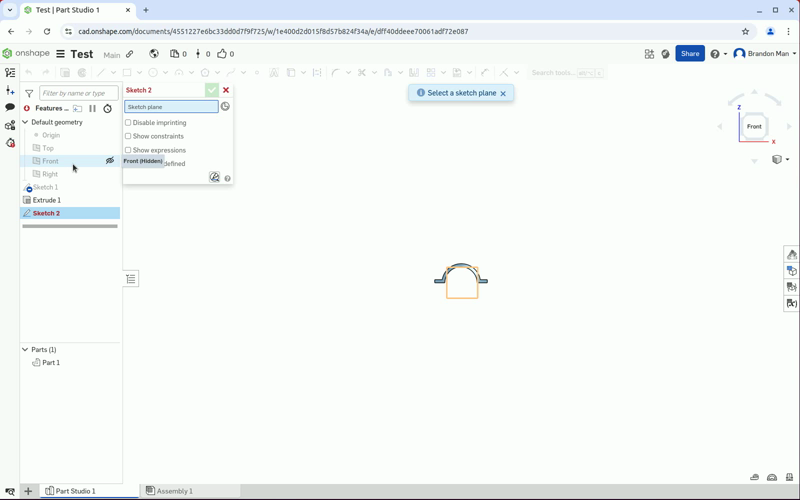
click(73, 163)
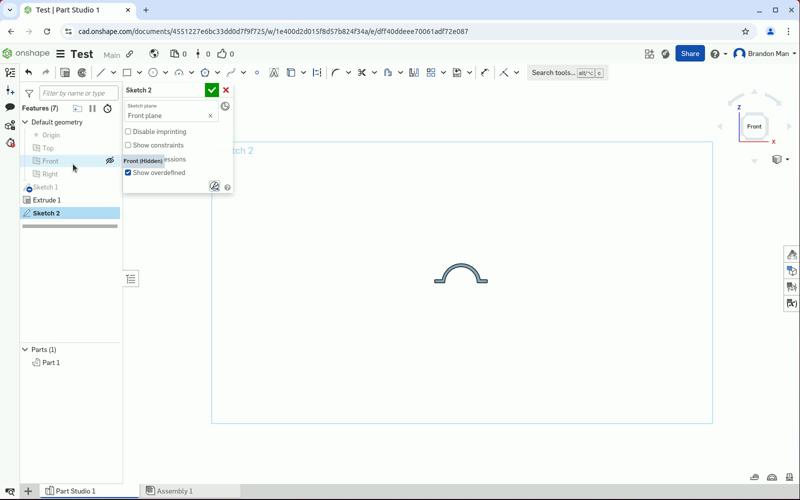
mouse_move(73, 352)
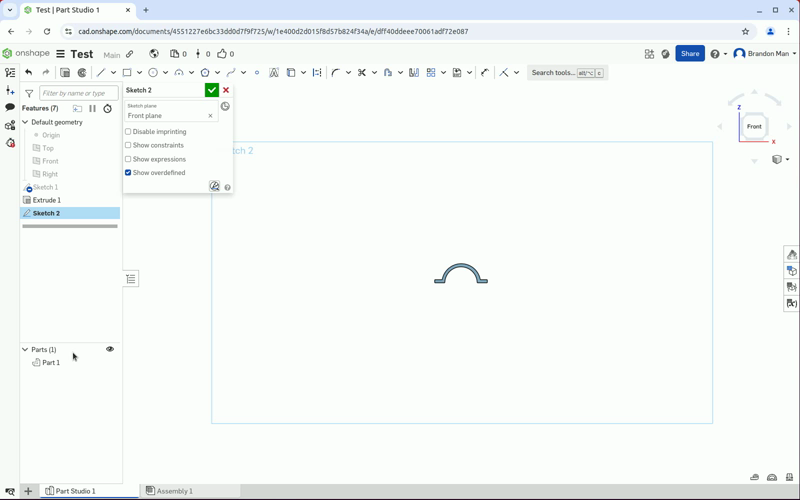
key(y)
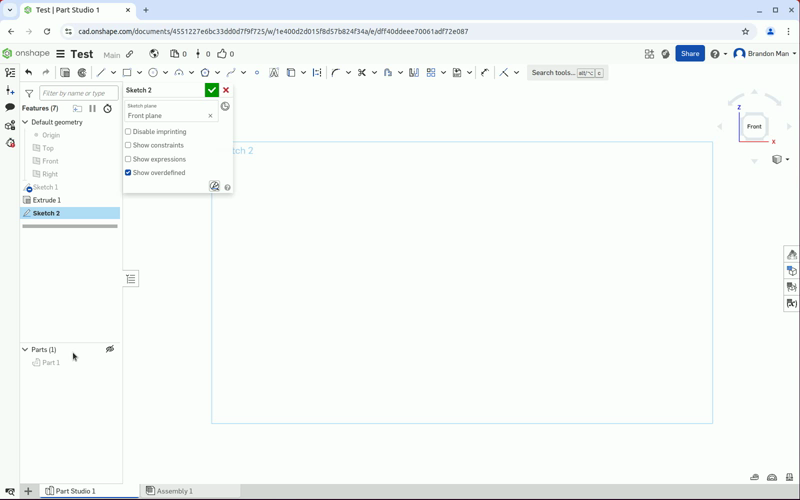
key(a)
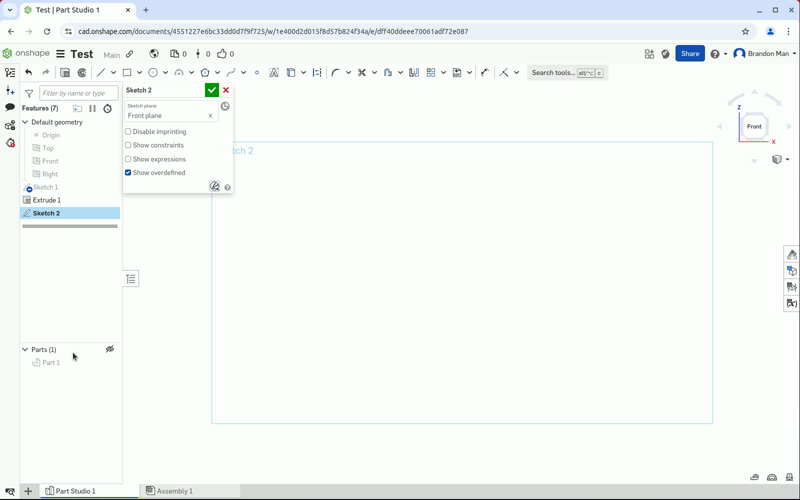
key_down(shift)
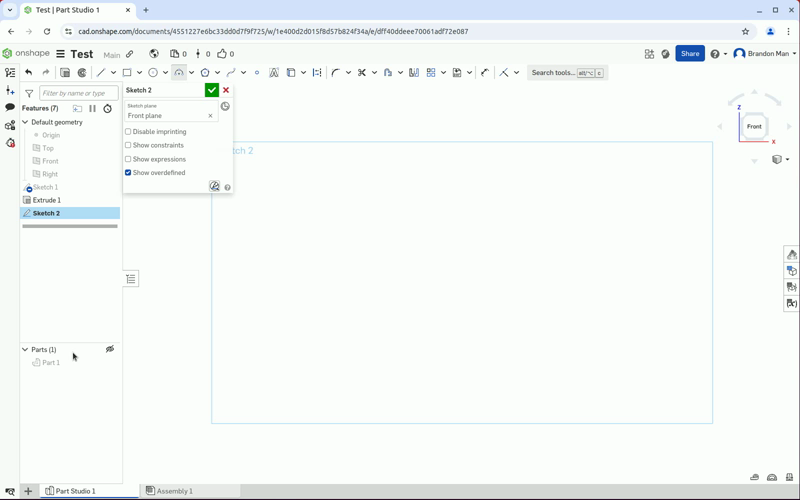
mouse_move(476, 271)
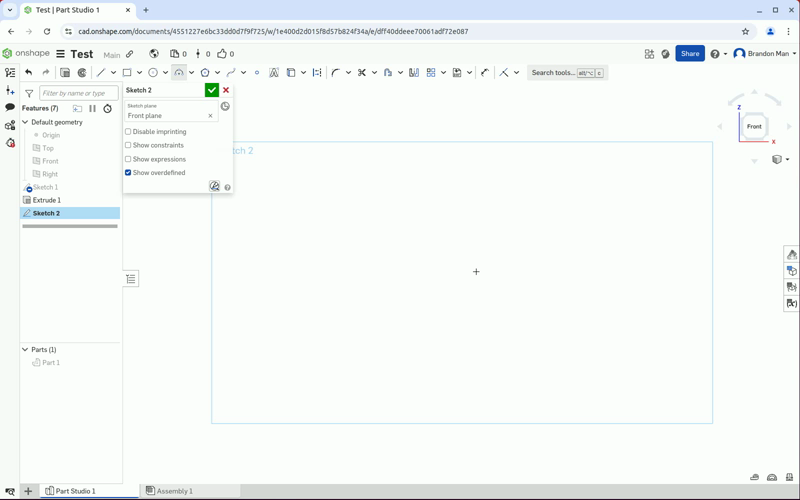
click(476, 271)
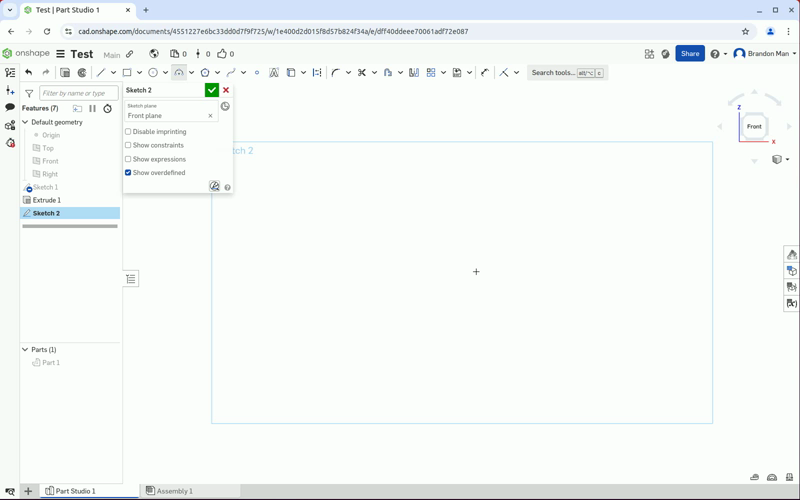
key_up(shift)
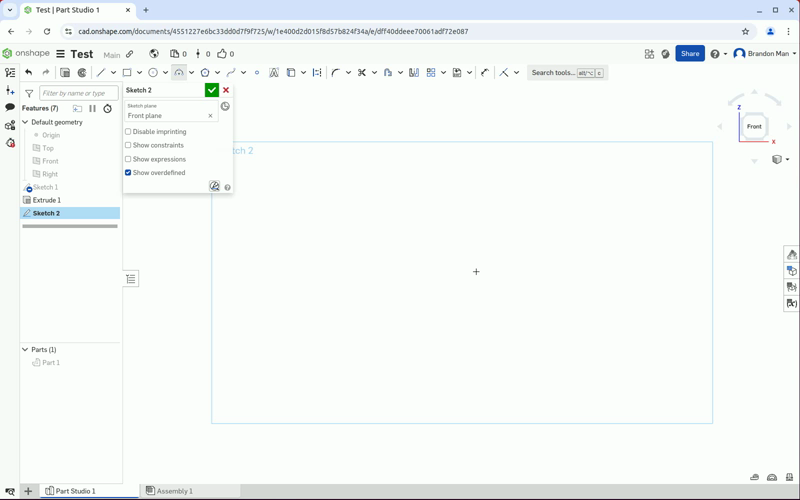
key_down(shift)
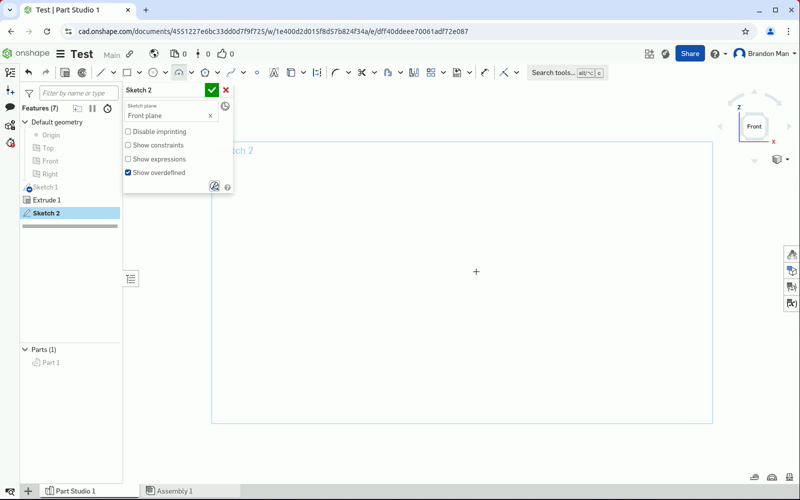
mouse_move(477, 273)
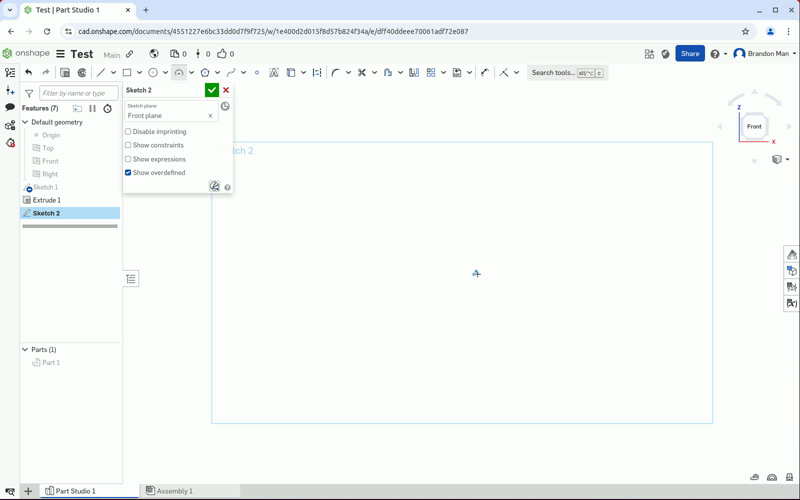
scroll(6)
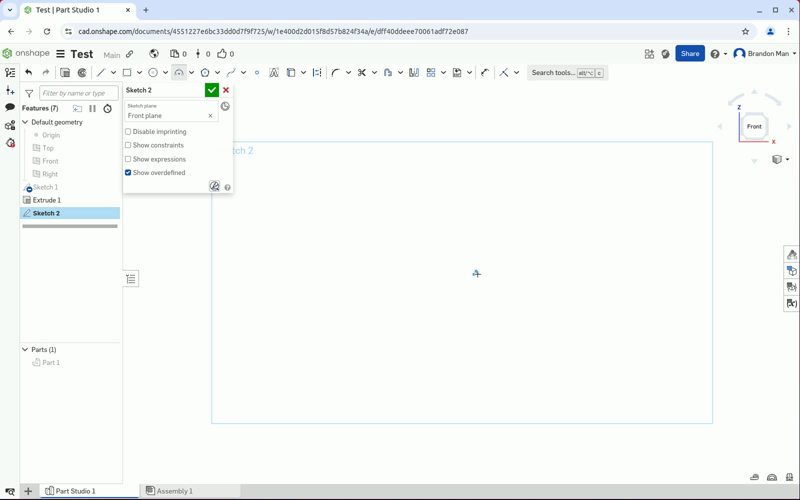
scroll(6)
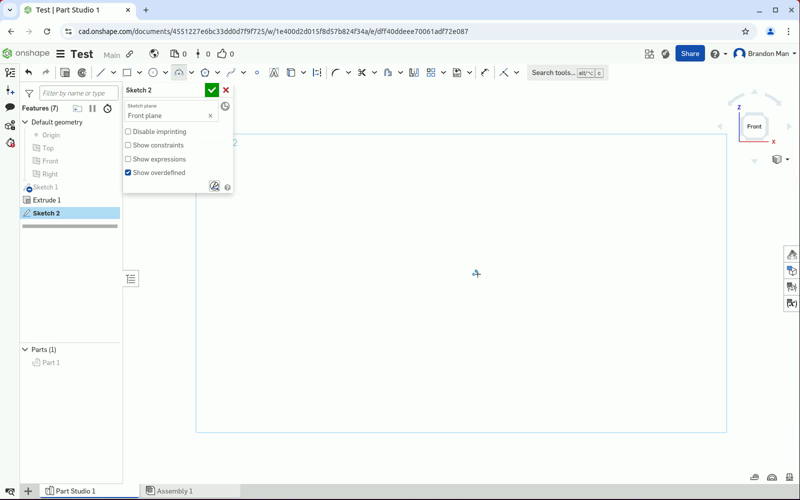
scroll(6)
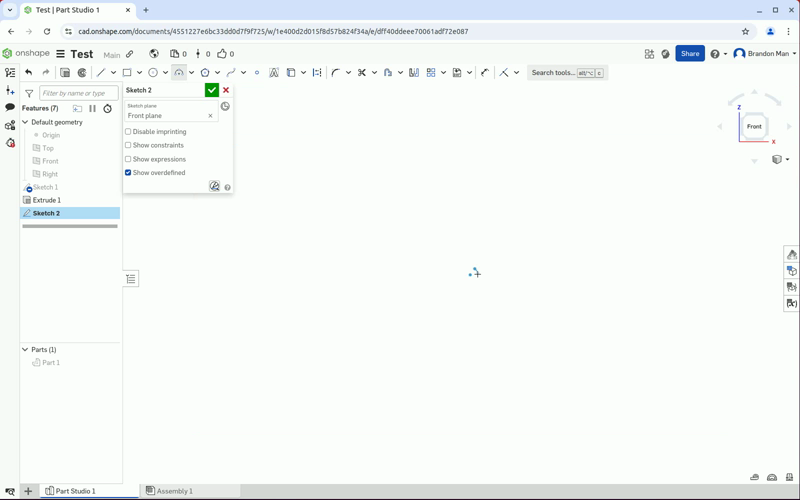
scroll(6)
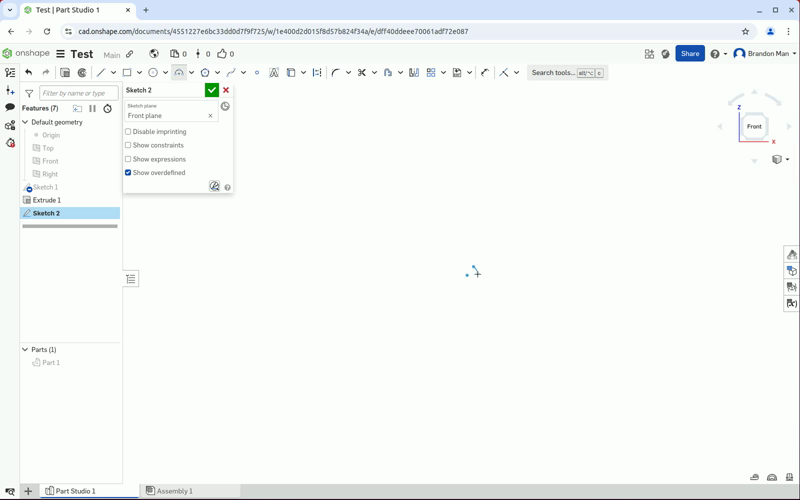
scroll(6)
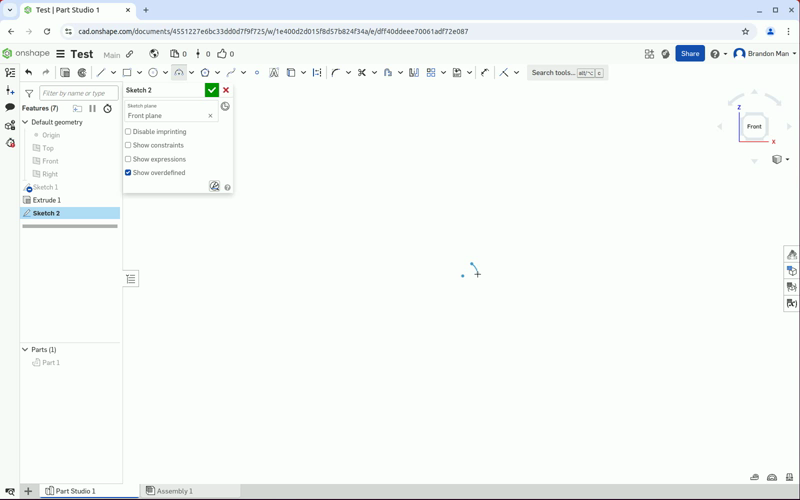
scroll(6)
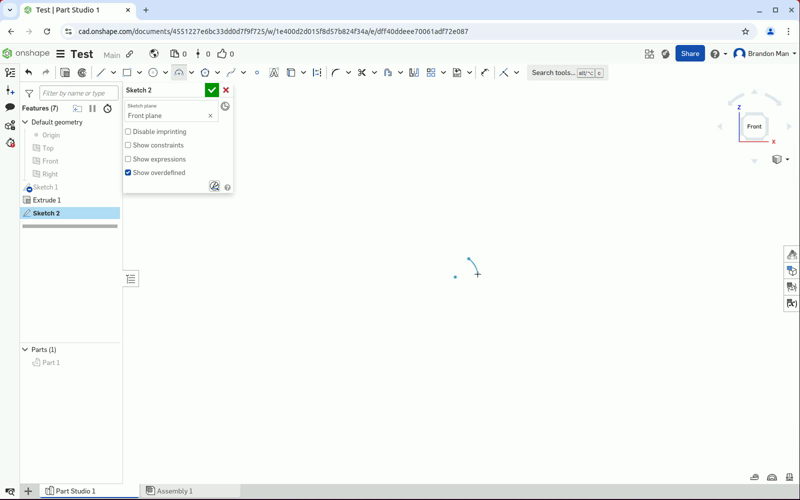
scroll(6)
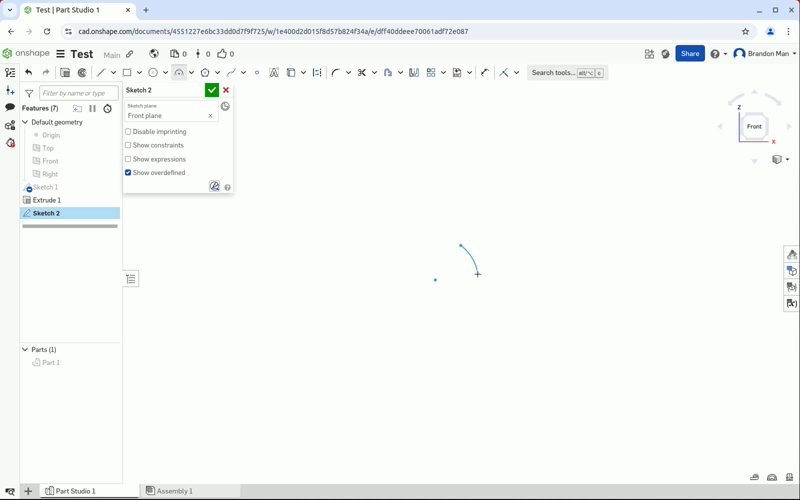
click(477, 273)
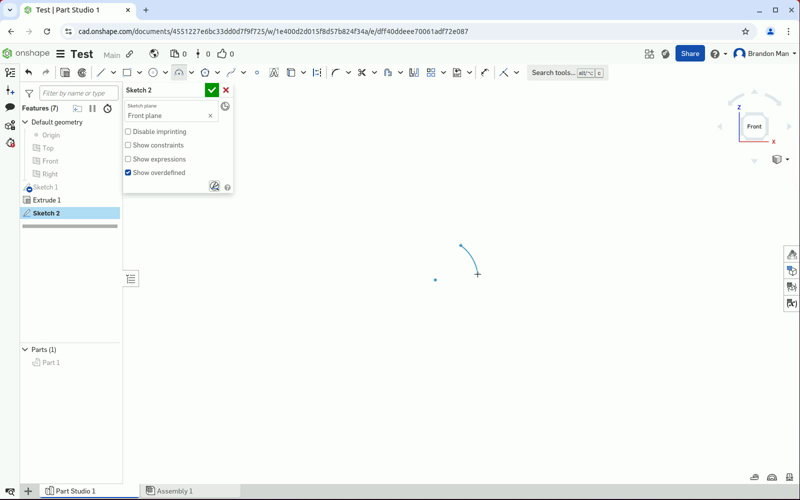
scroll(-6)
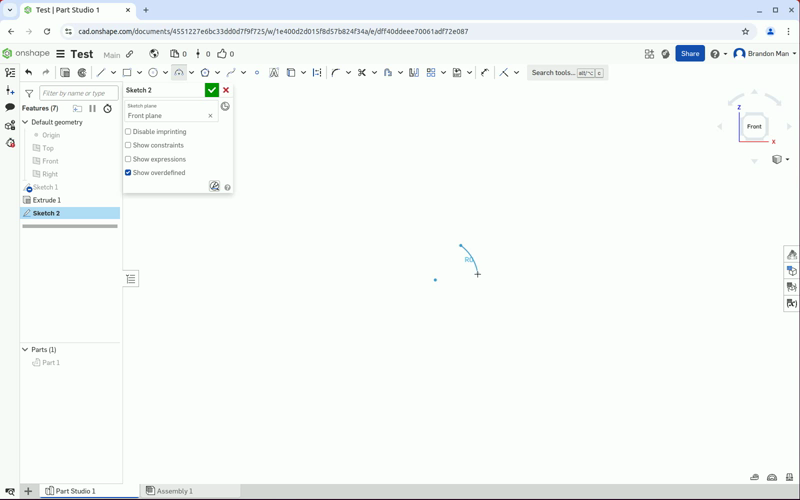
scroll(-6)
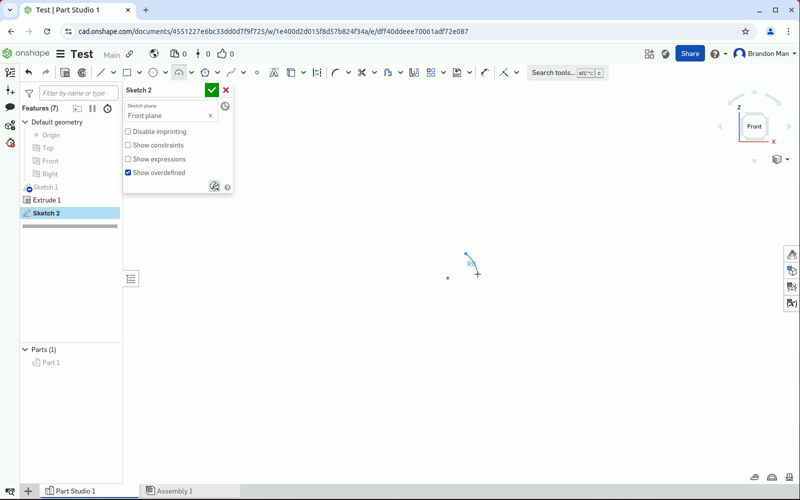
scroll(-6)
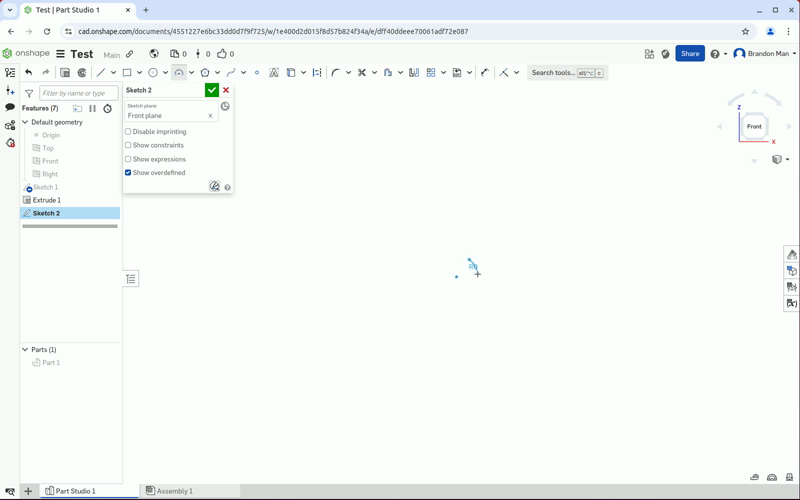
scroll(-6)
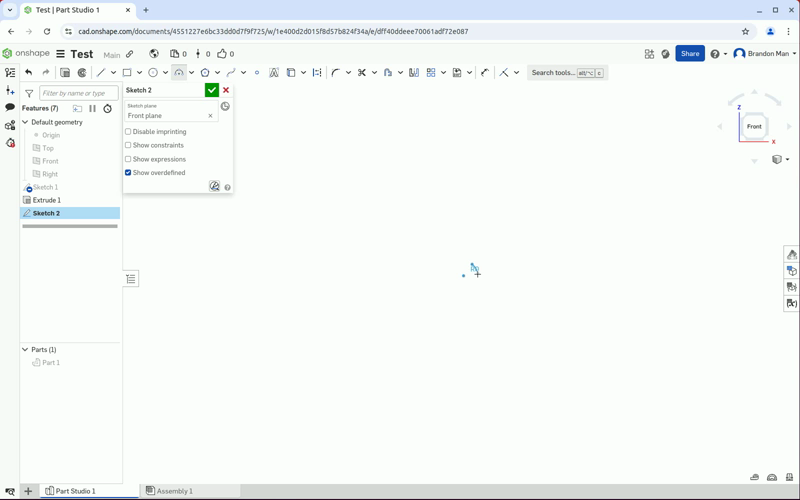
scroll(-6)
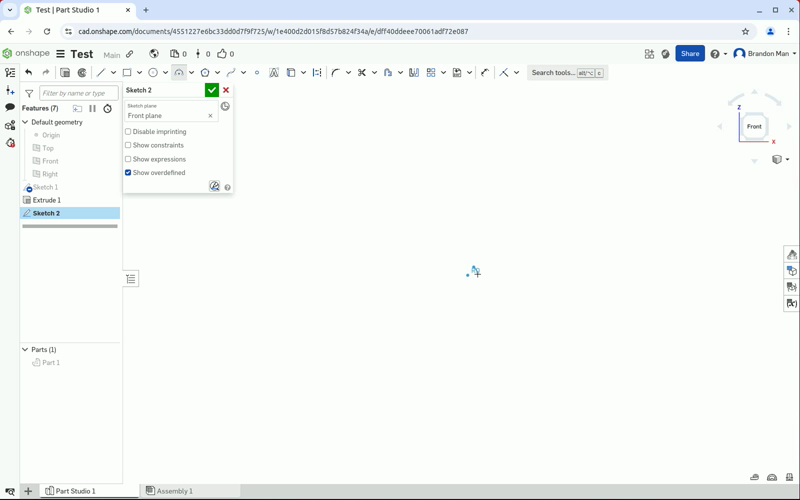
scroll(-6)
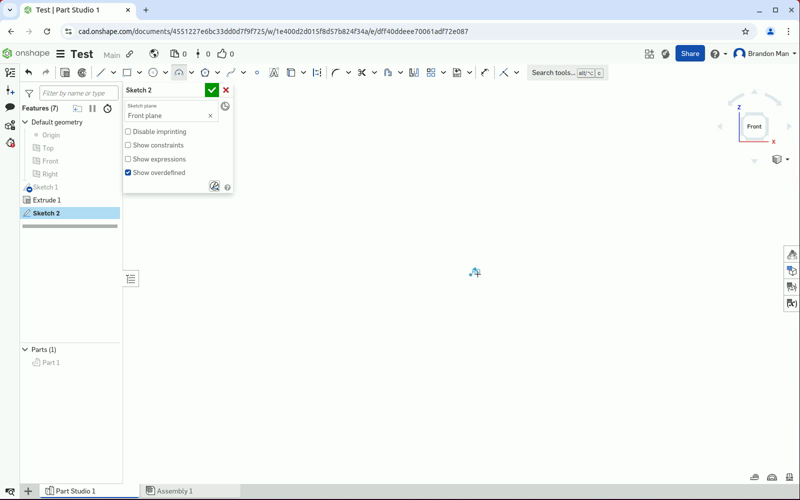
scroll(-6)
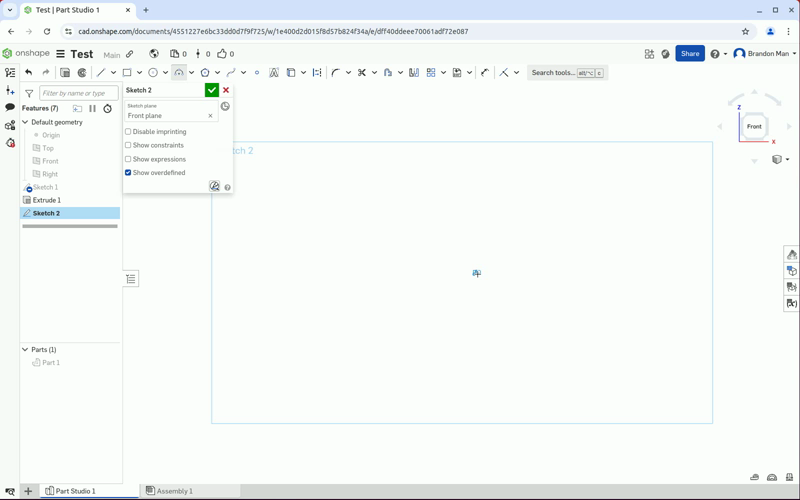
mouse_move(477, 272)
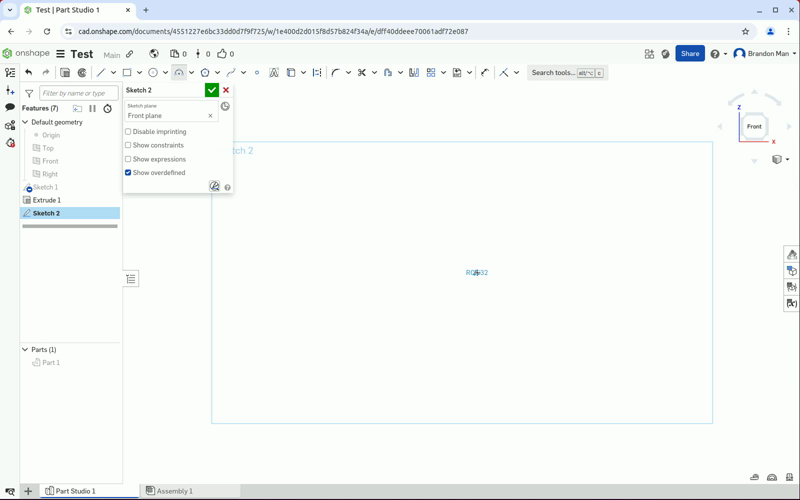
scroll(6)
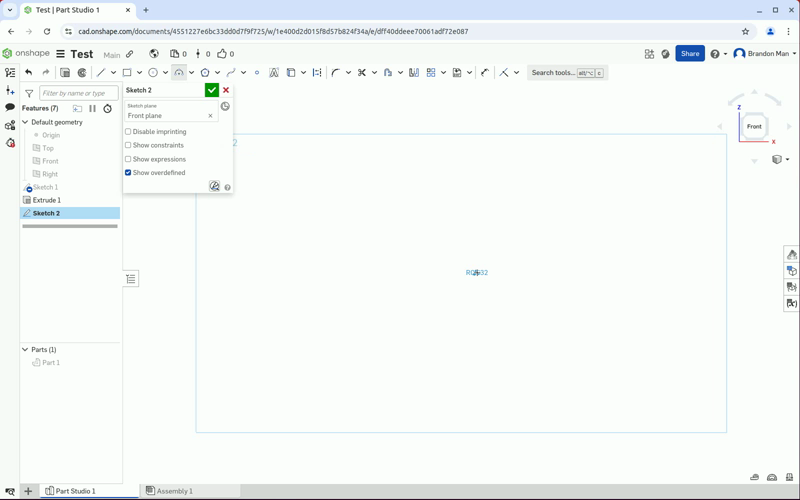
scroll(6)
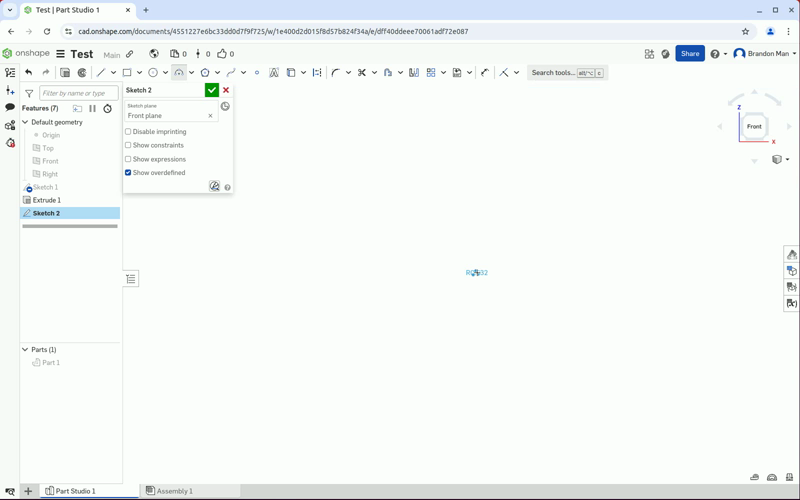
scroll(6)
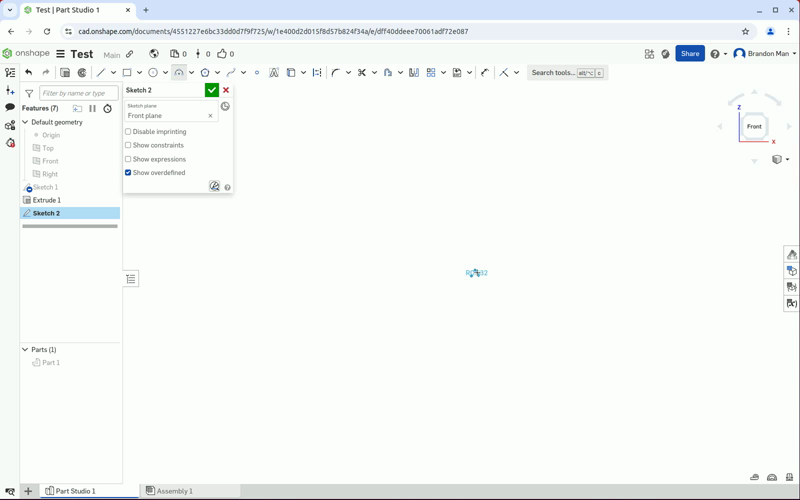
scroll(6)
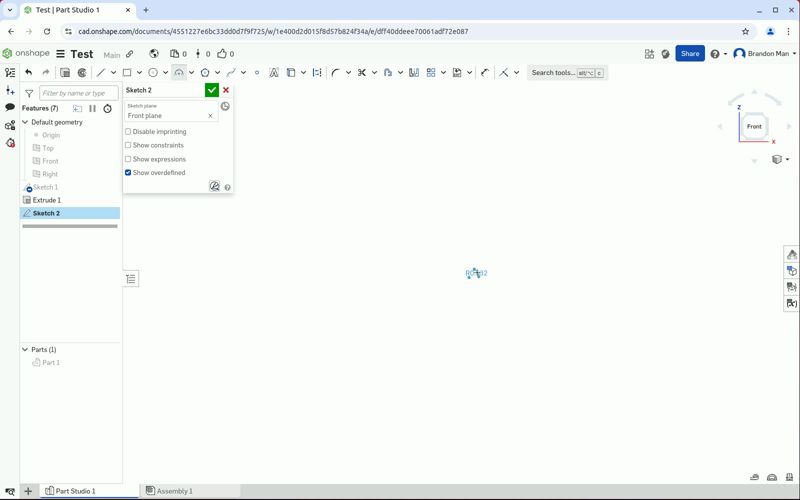
scroll(6)
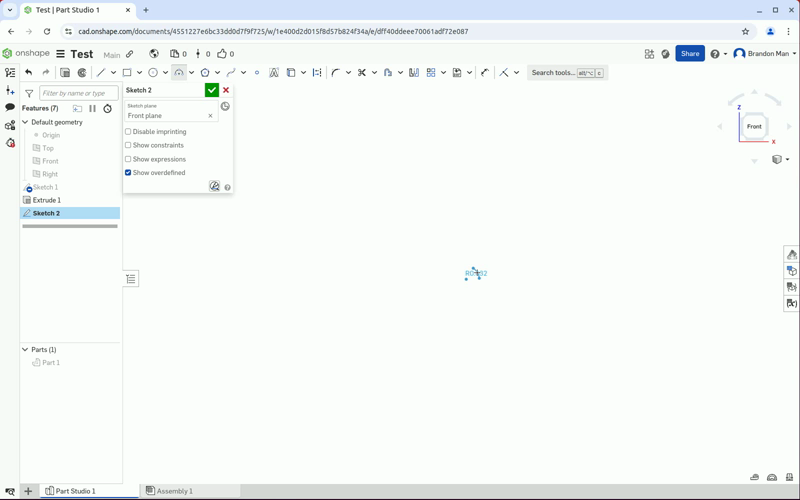
scroll(6)
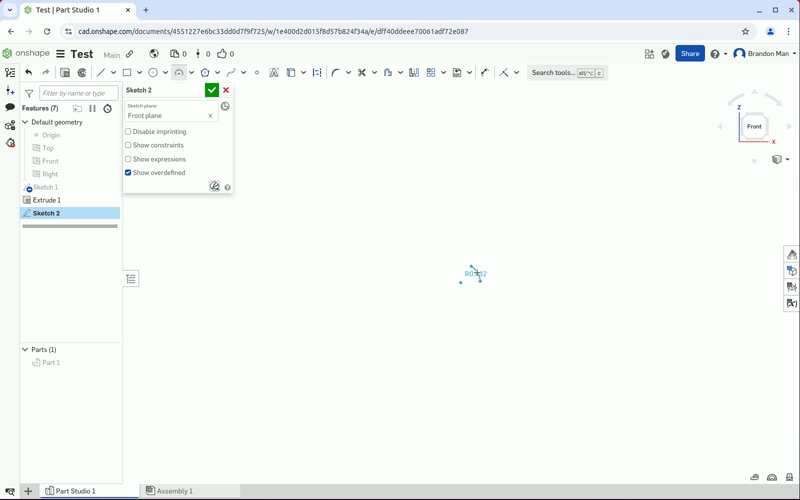
scroll(6)
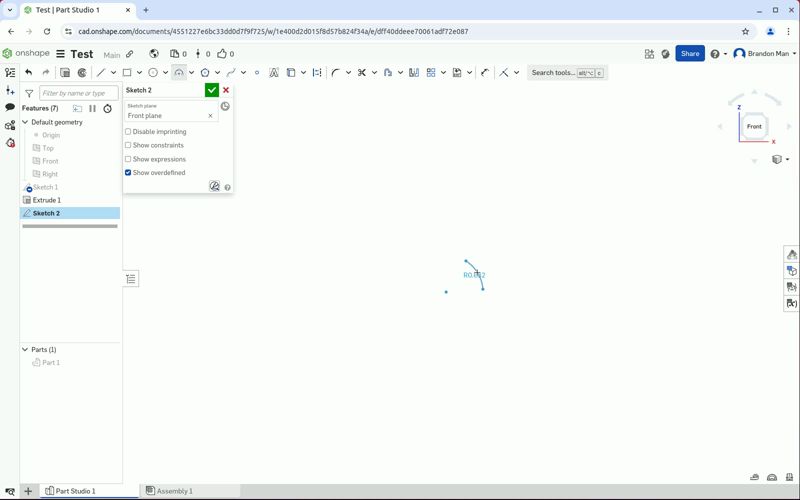
click(477, 272)
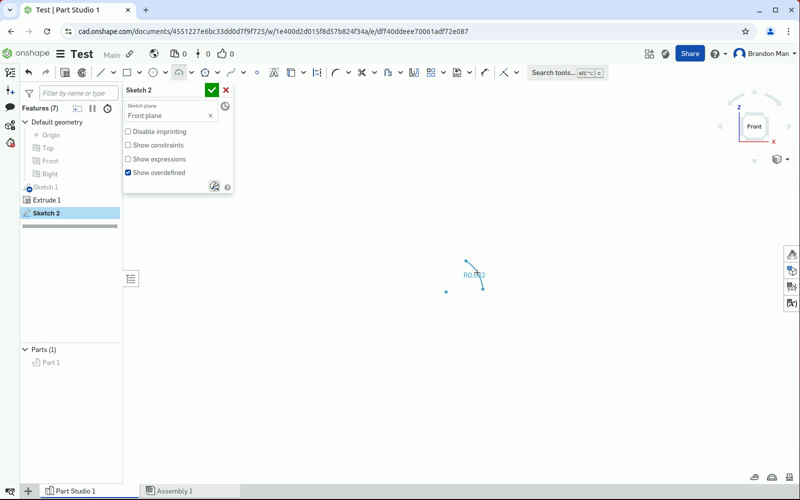
scroll(-6)
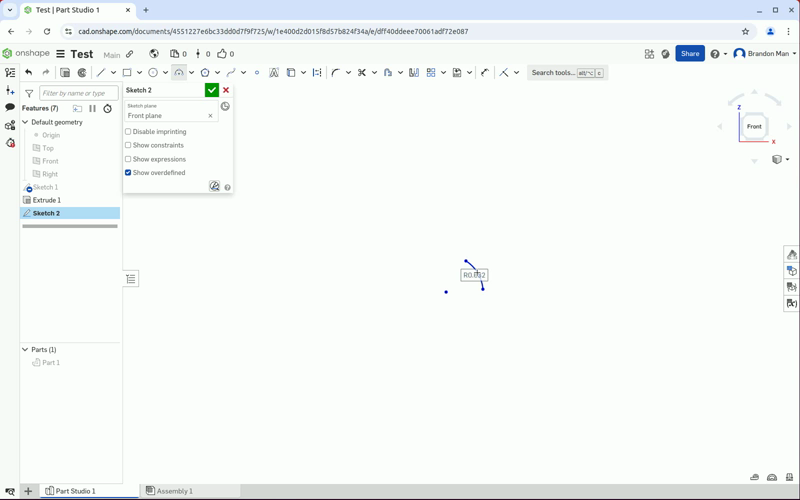
scroll(-6)
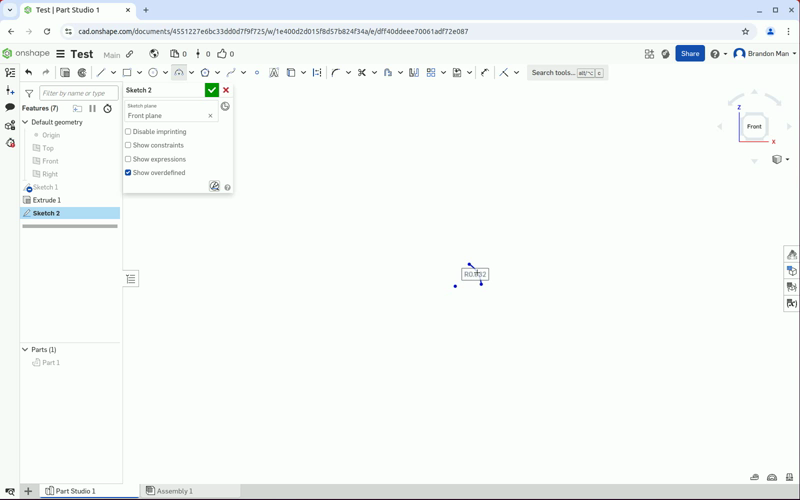
scroll(-6)
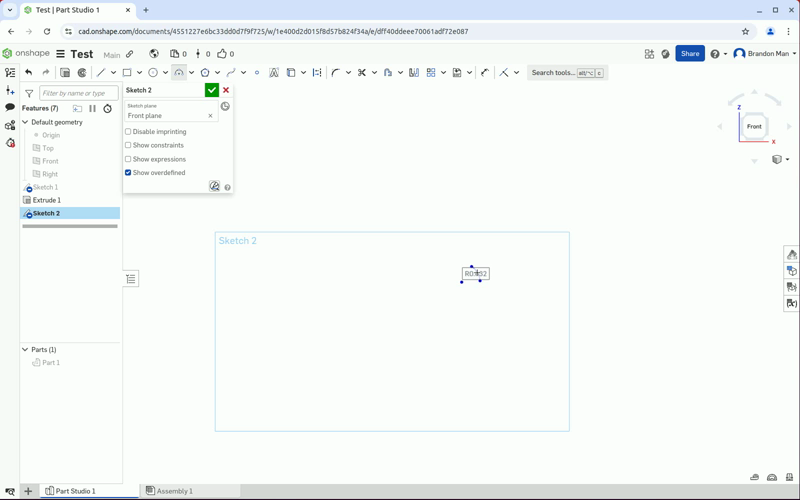
scroll(-6)
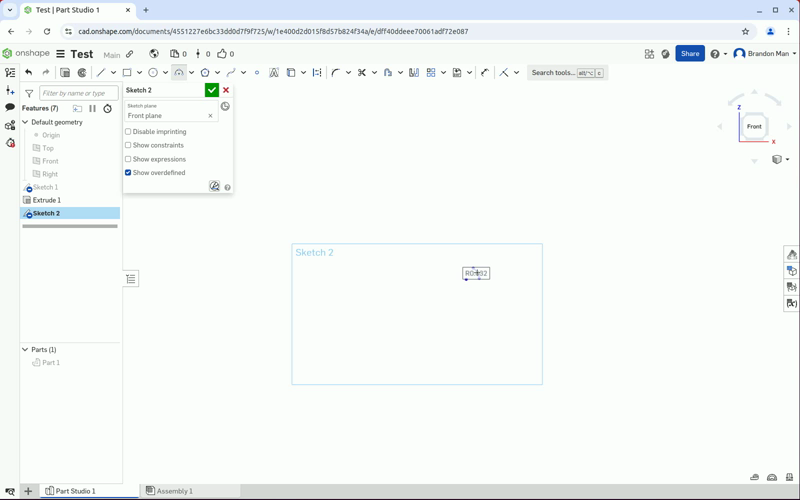
scroll(-6)
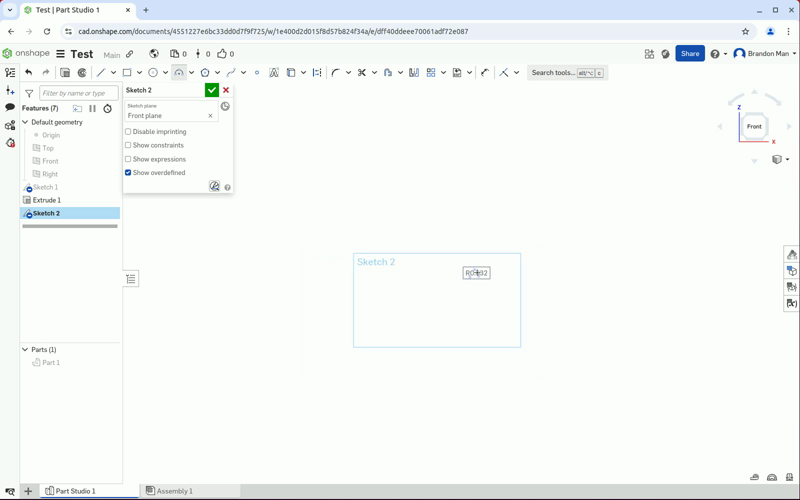
scroll(-6)
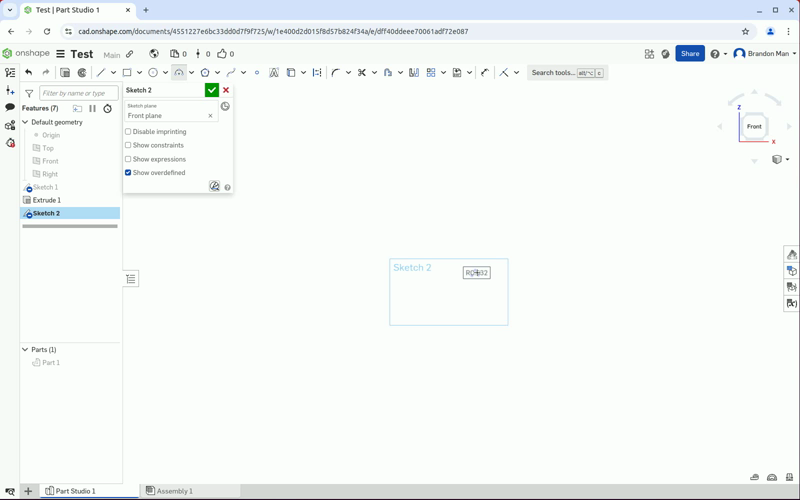
scroll(-6)
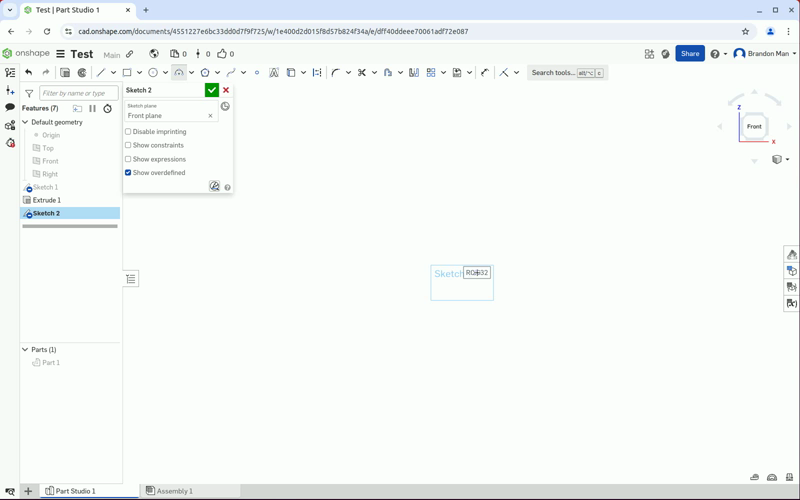
key_up(shift)
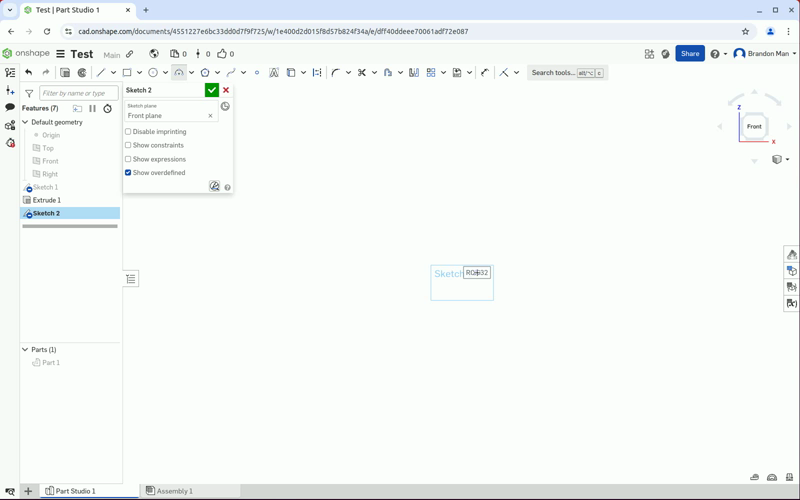
key(esc)
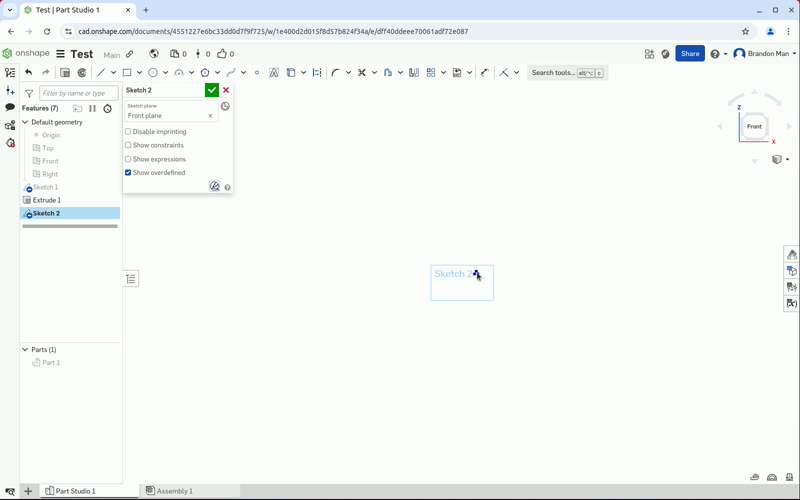
key(l)
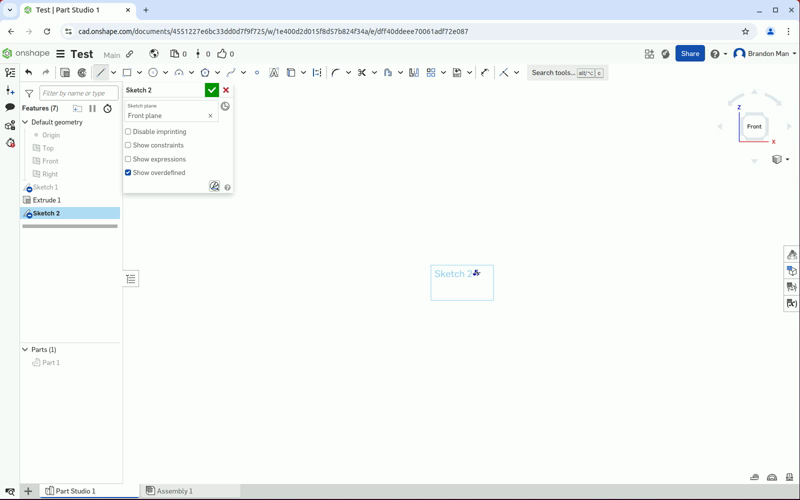
mouse_move(477, 273)
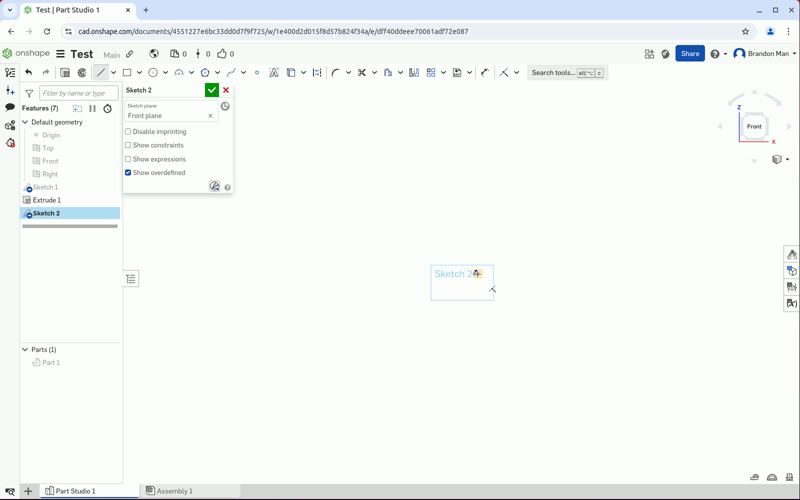
scroll(6)
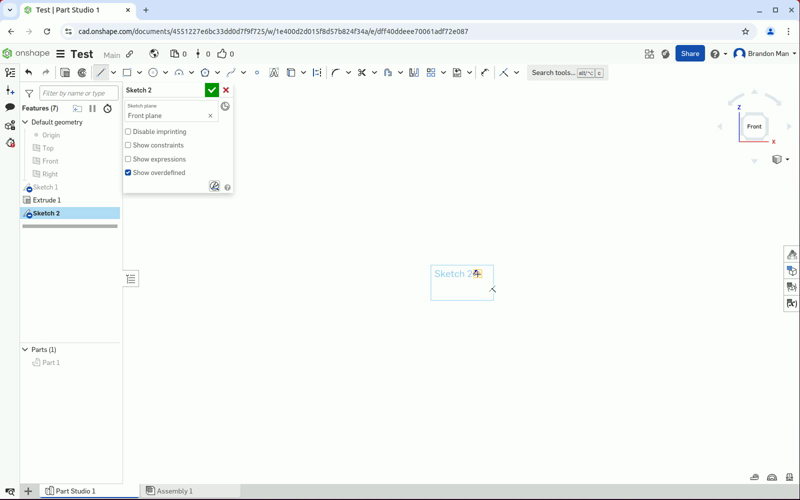
scroll(6)
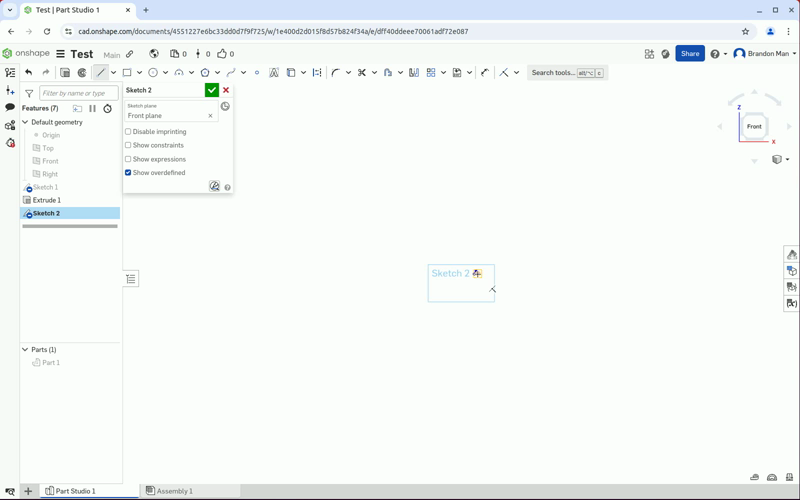
scroll(6)
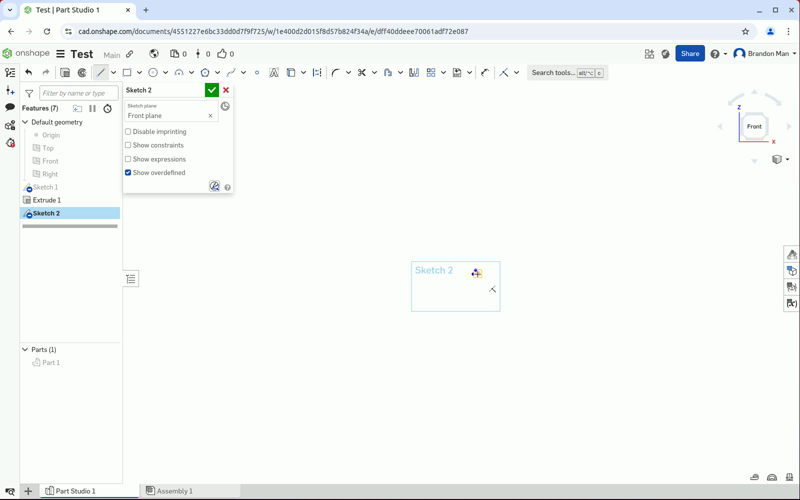
scroll(6)
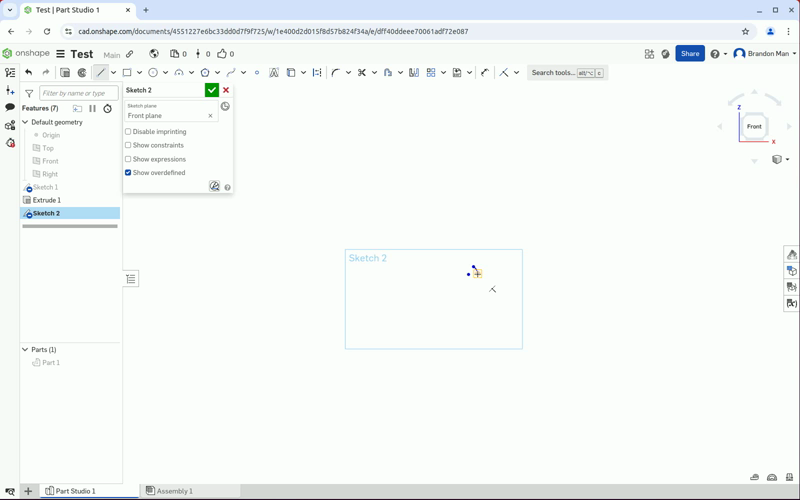
scroll(6)
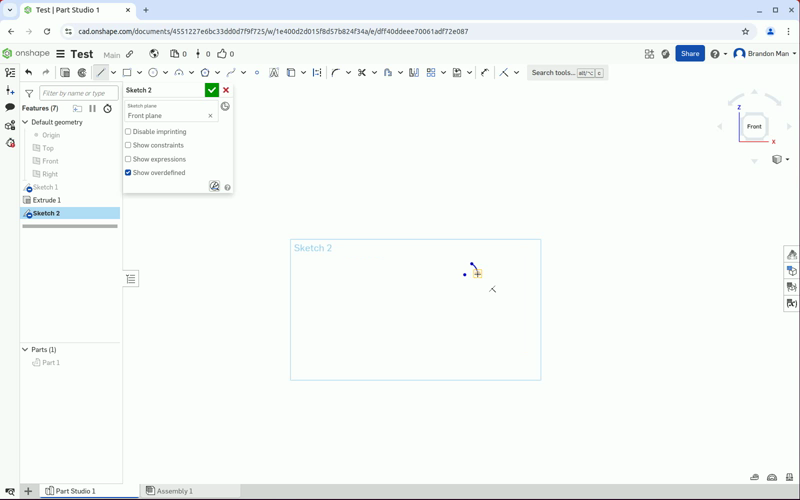
scroll(6)
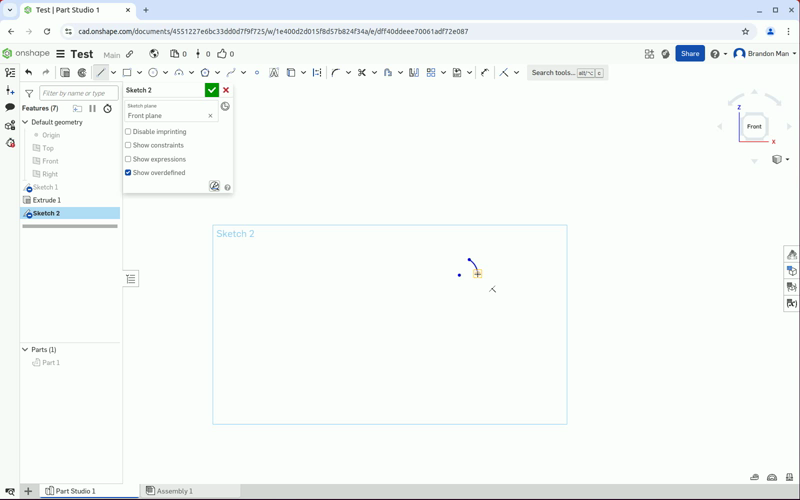
scroll(6)
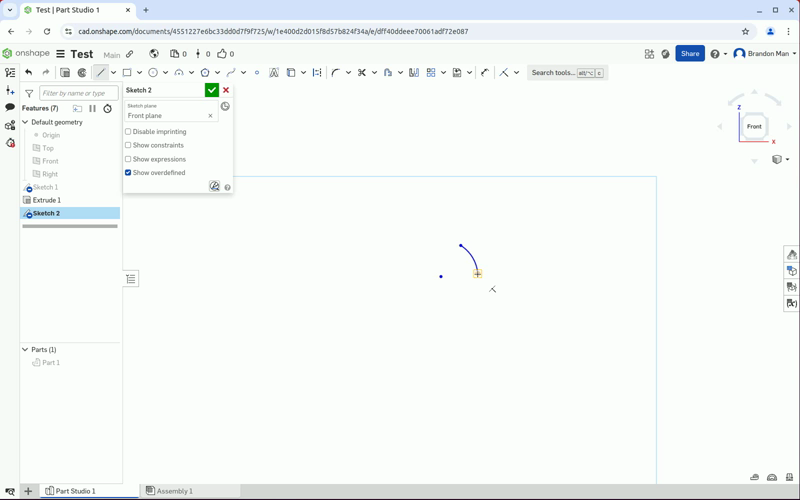
click(477, 273)
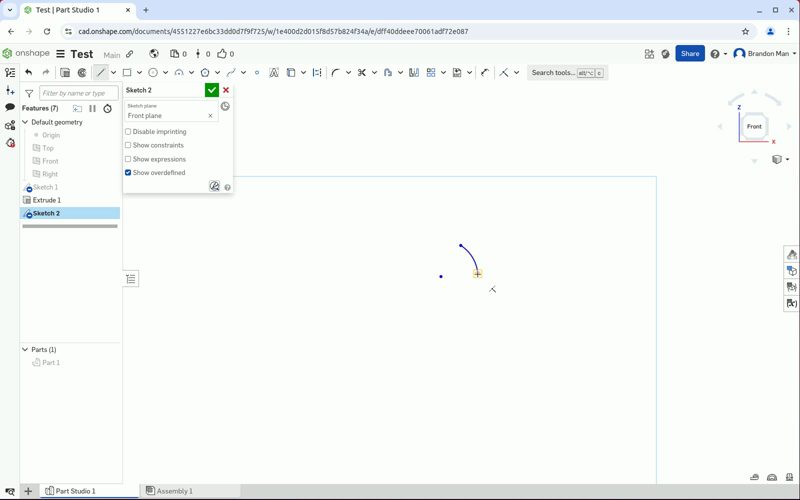
scroll(-6)
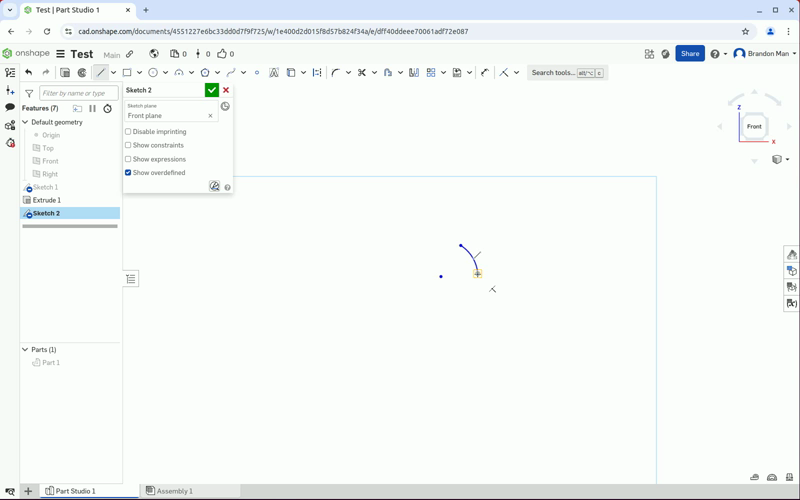
scroll(-6)
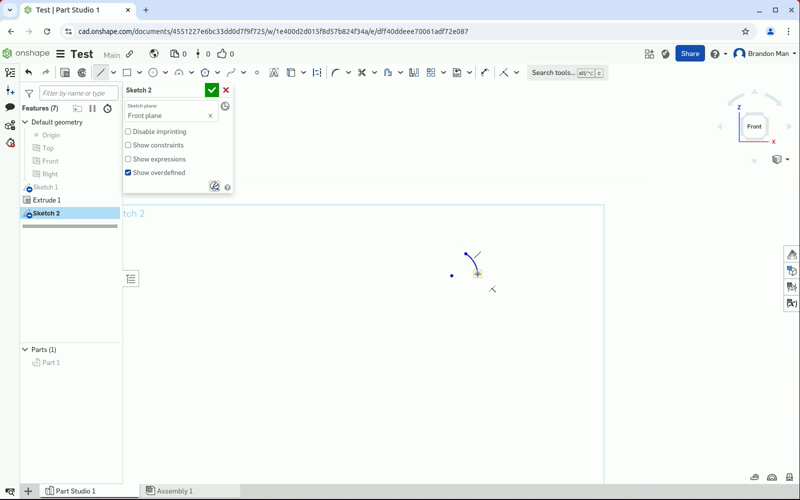
scroll(-6)
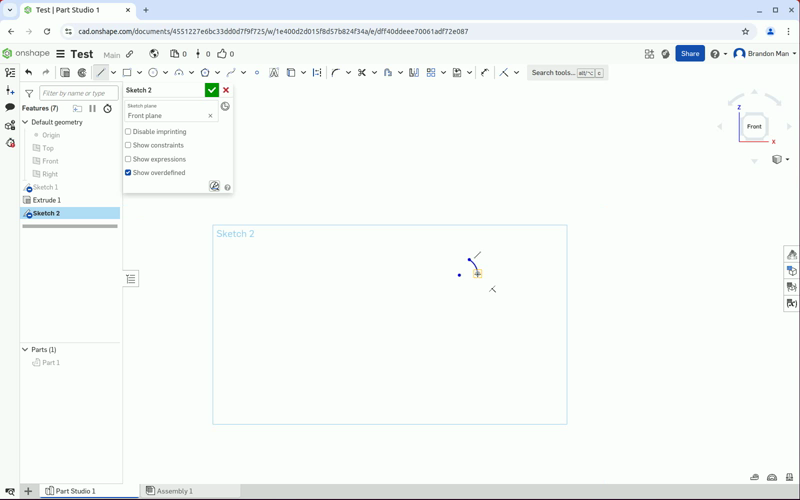
scroll(-6)
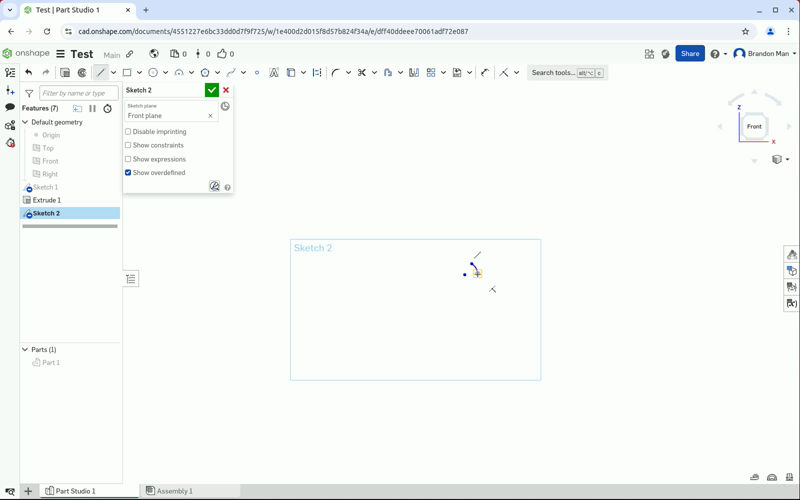
scroll(-6)
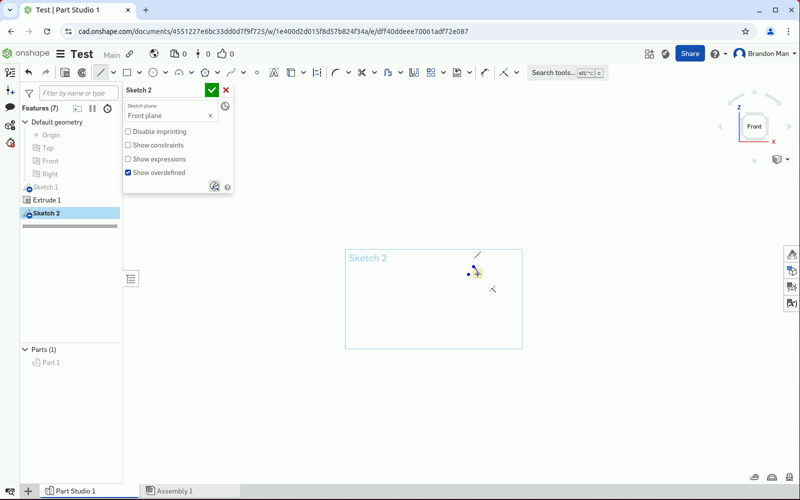
scroll(-6)
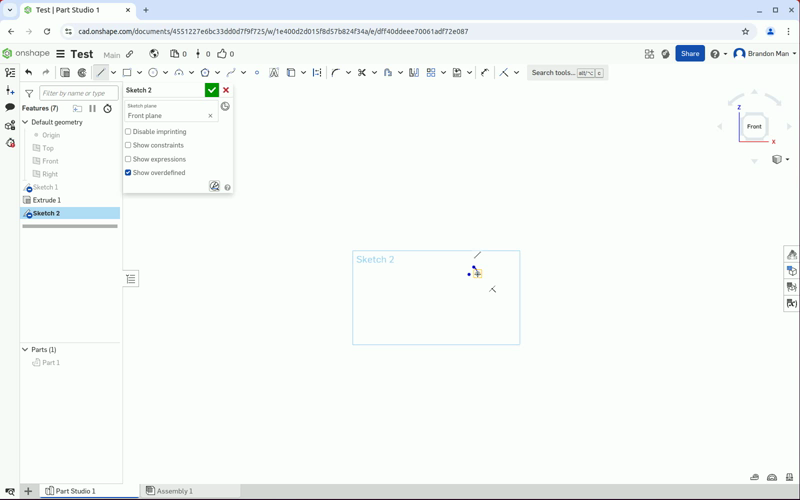
scroll(-6)
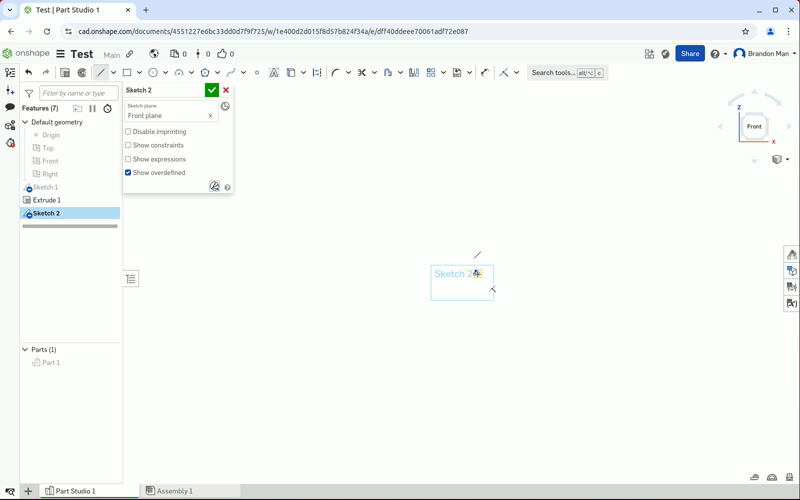
key_down(shift)
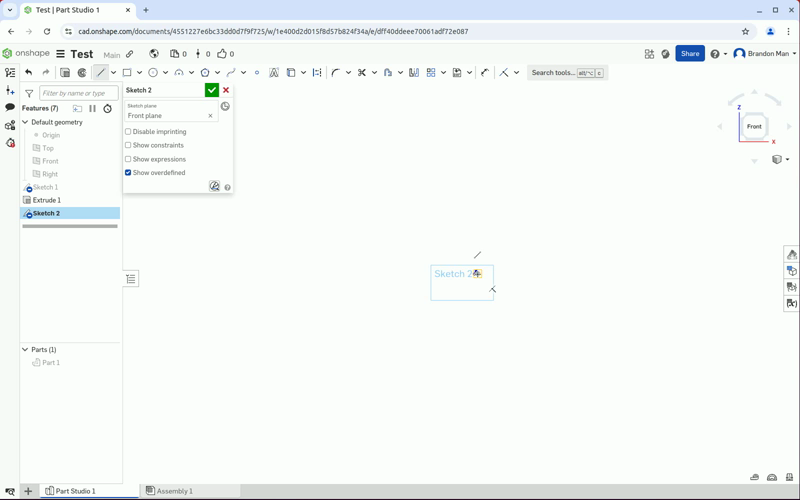
mouse_move(507, 273)
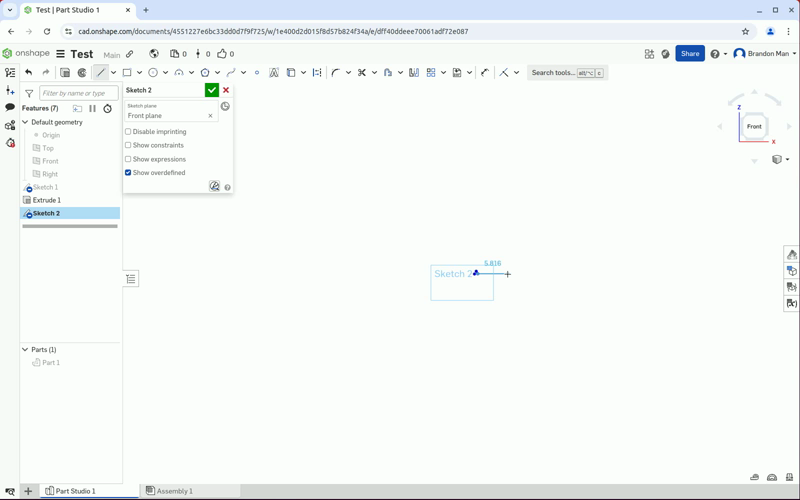
mouse_move(477, 259)
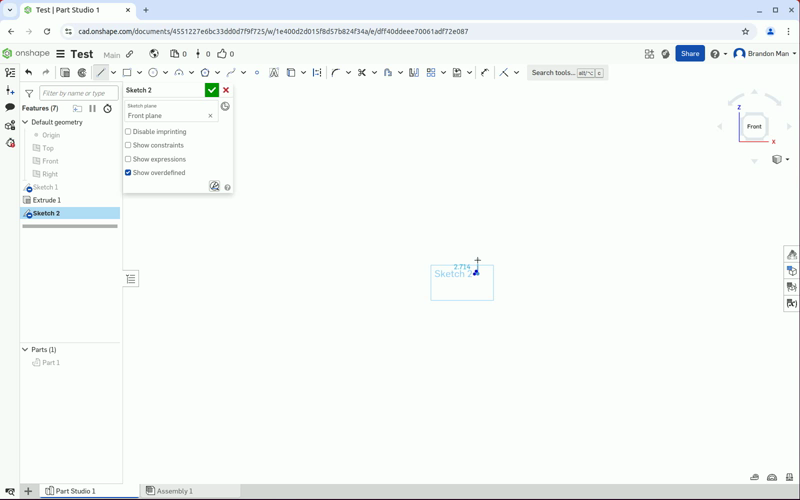
click(477, 259)
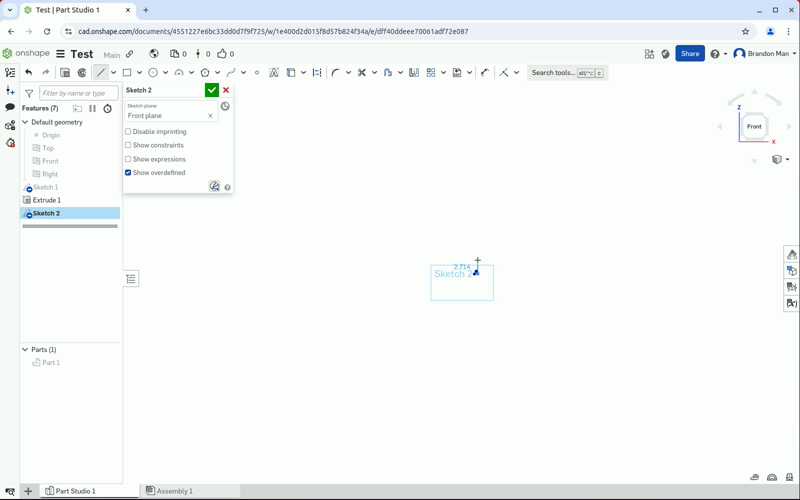
key_up(shift)
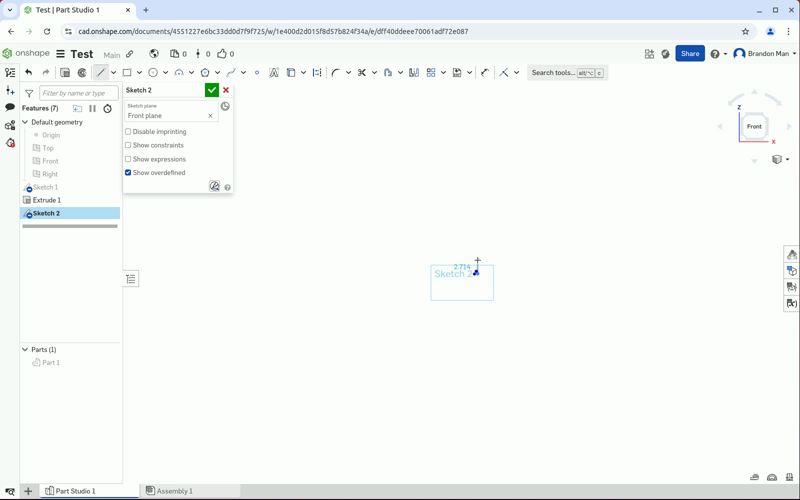
key_down(shift)
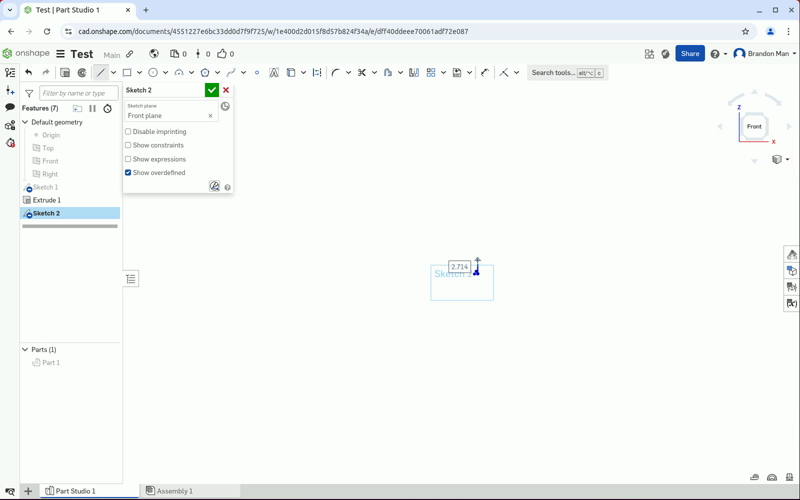
mouse_move(507, 259)
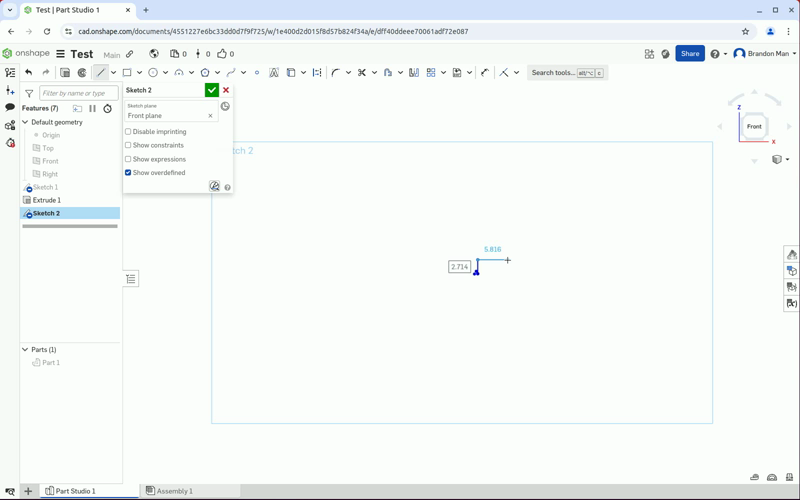
mouse_move(476, 259)
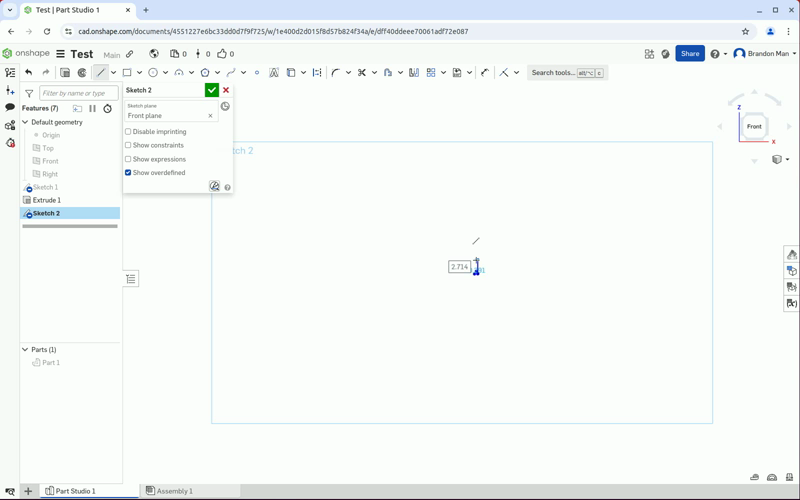
scroll(6)
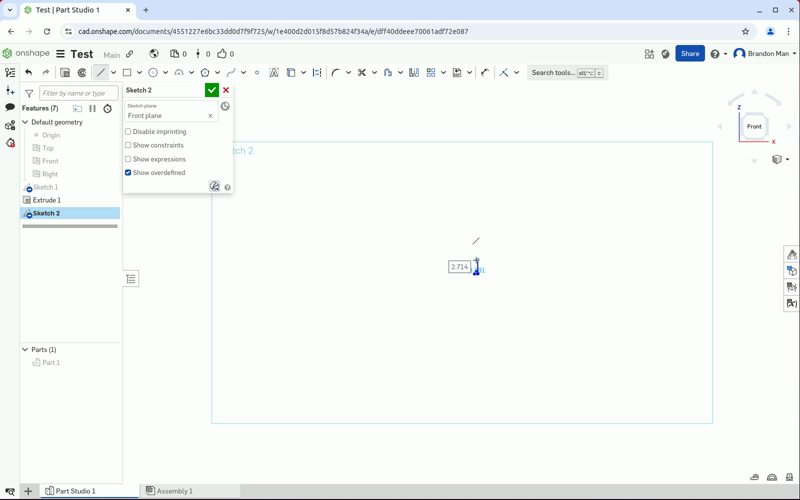
scroll(6)
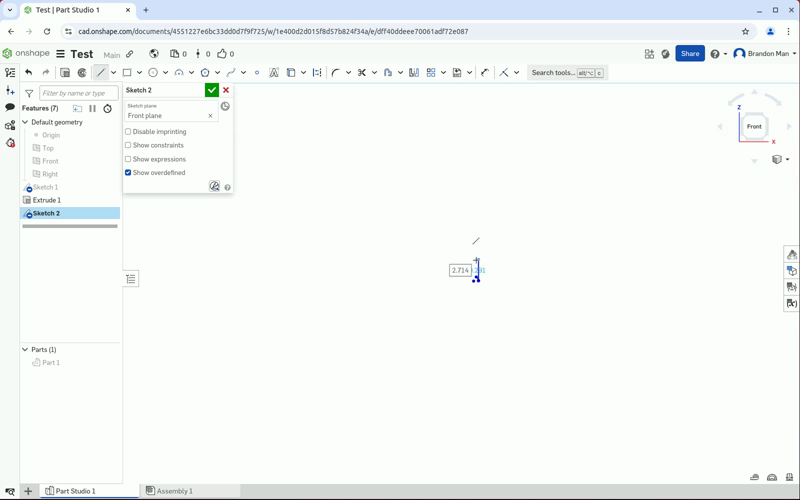
scroll(6)
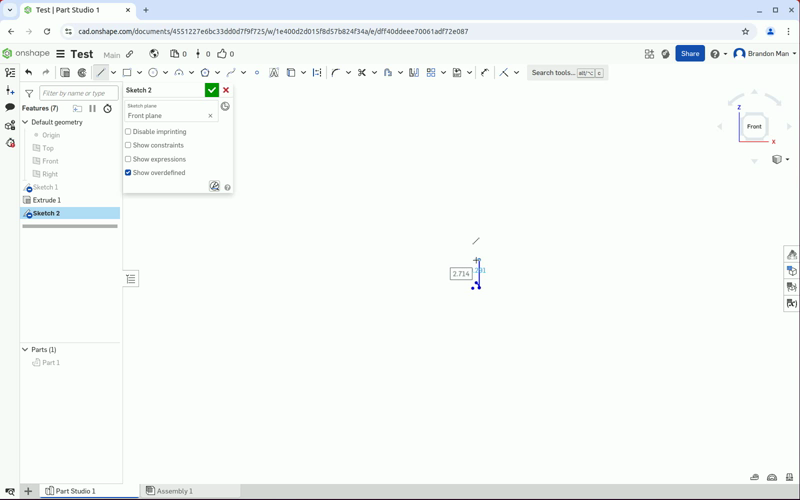
scroll(6)
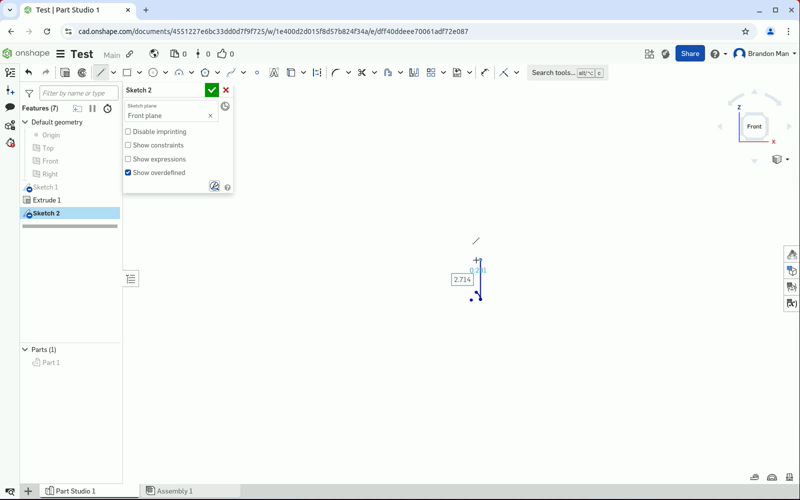
scroll(6)
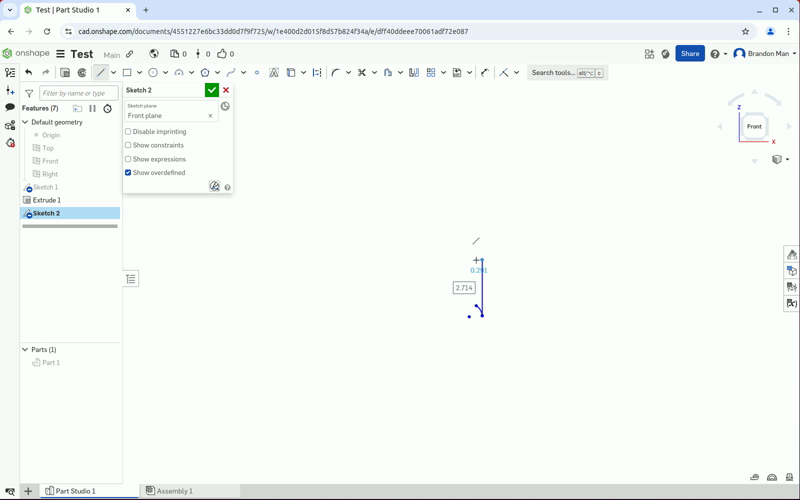
scroll(6)
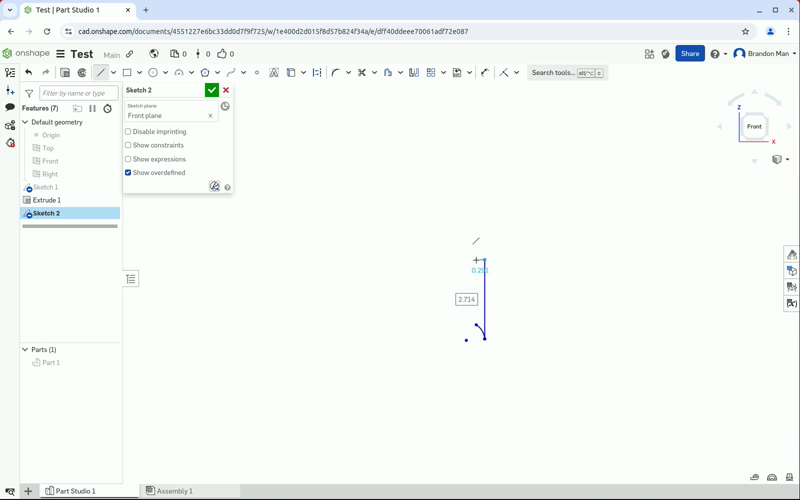
scroll(6)
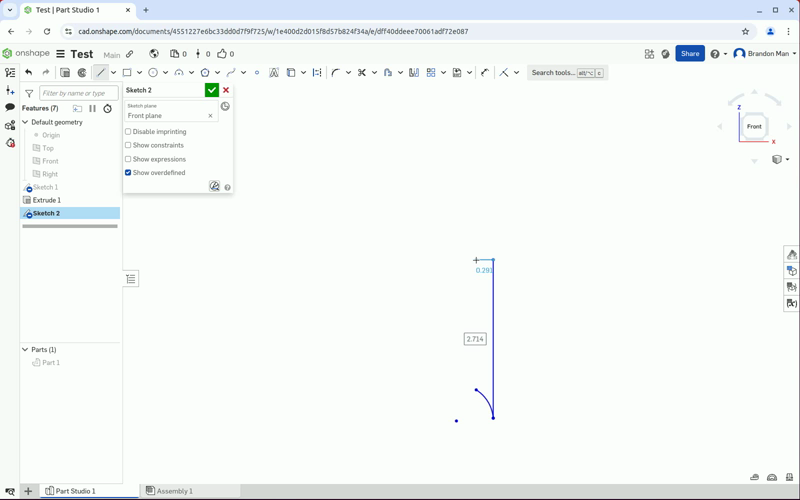
click(476, 259)
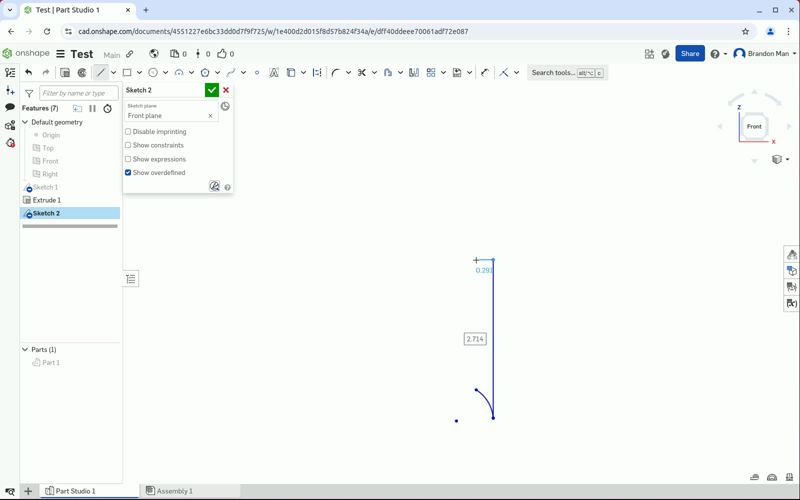
scroll(-6)
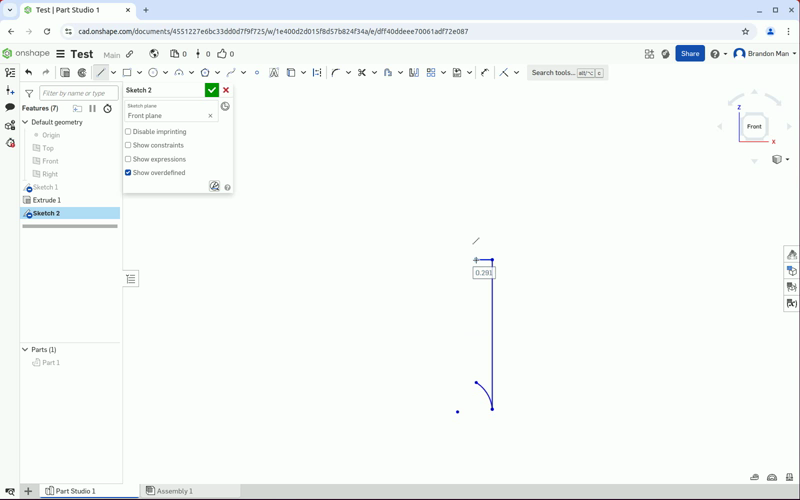
scroll(-6)
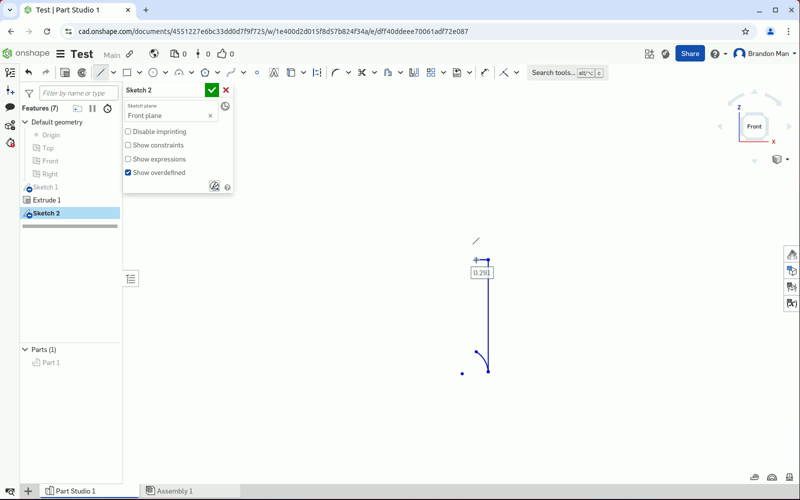
scroll(-6)
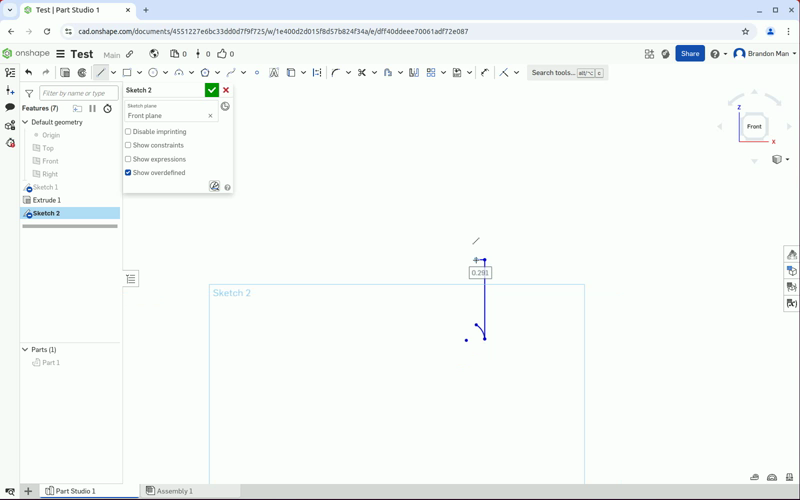
scroll(-6)
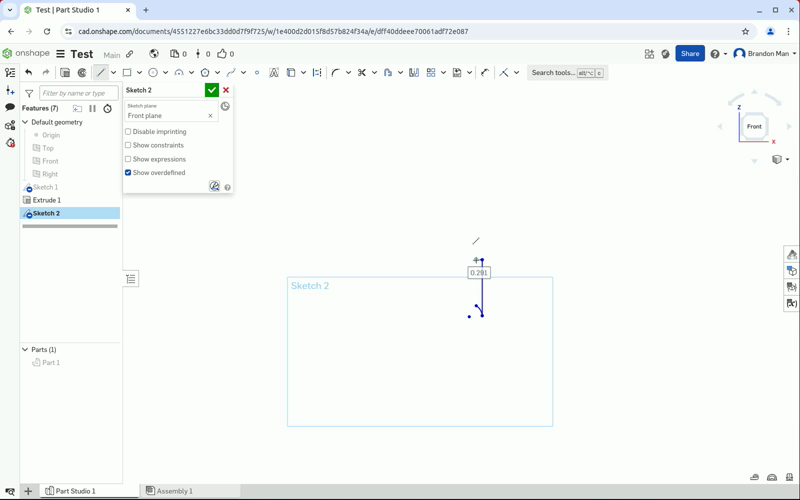
scroll(-6)
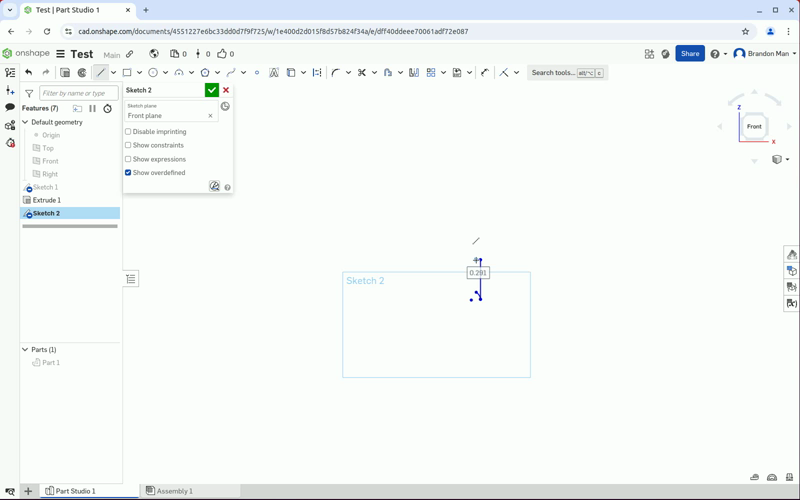
scroll(-6)
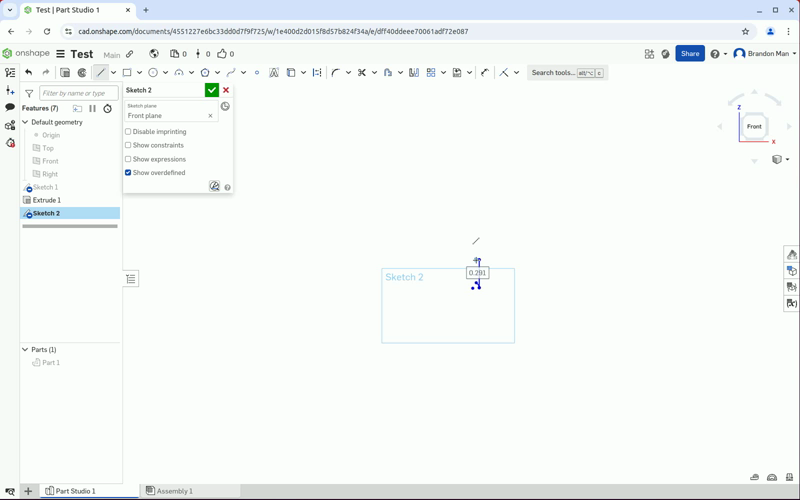
scroll(-6)
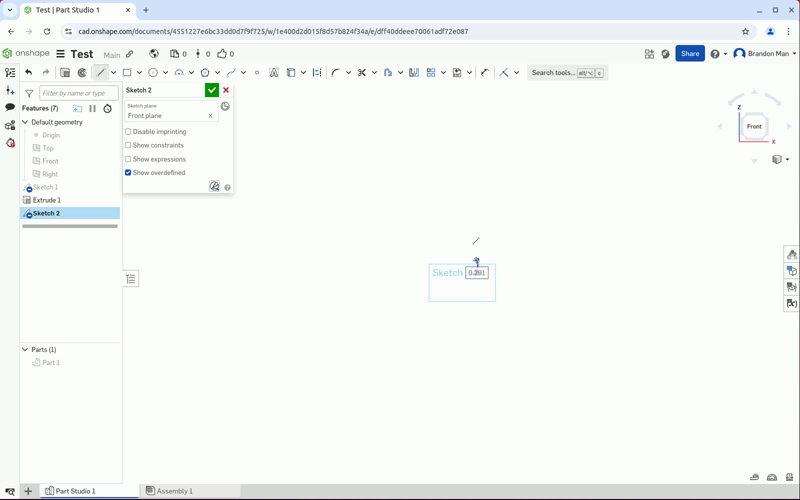
key_up(shift)
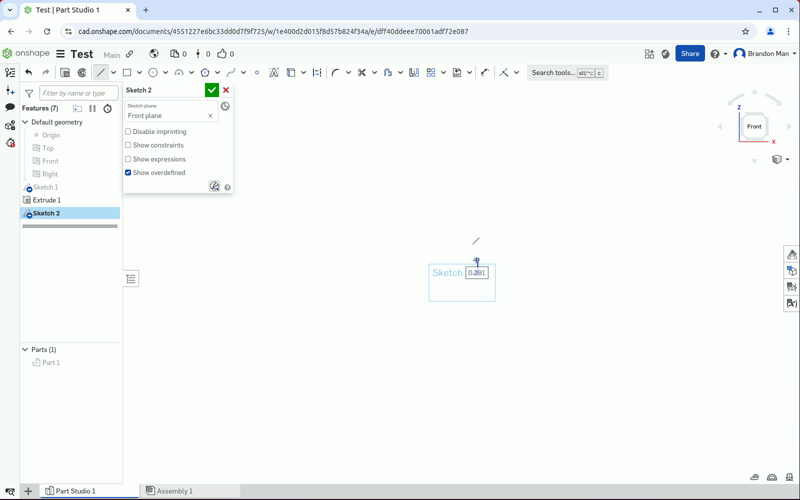
mouse_move(506, 259)
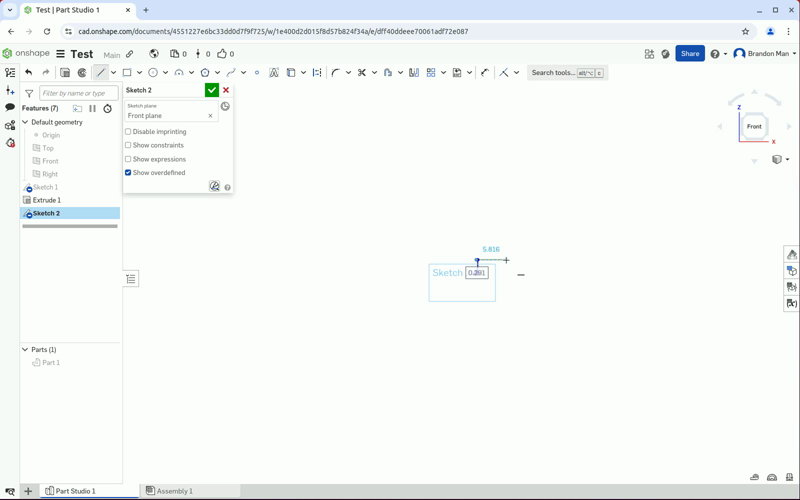
key_down(shift)
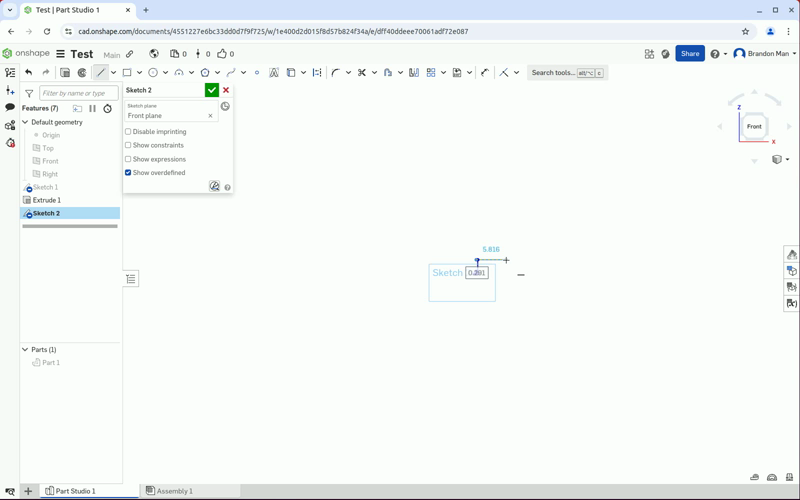
mouse_move(476, 271)
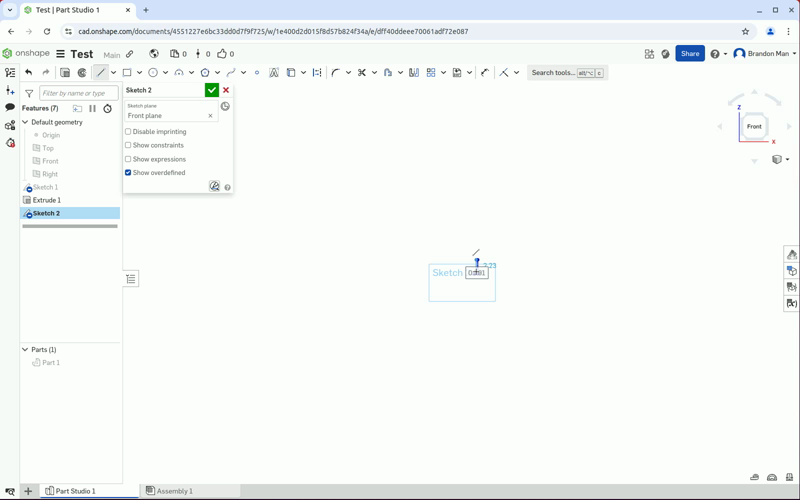
scroll(6)
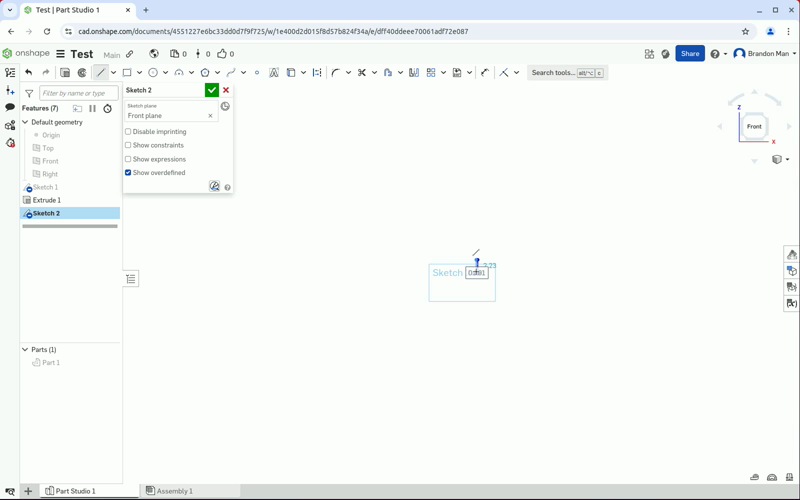
scroll(6)
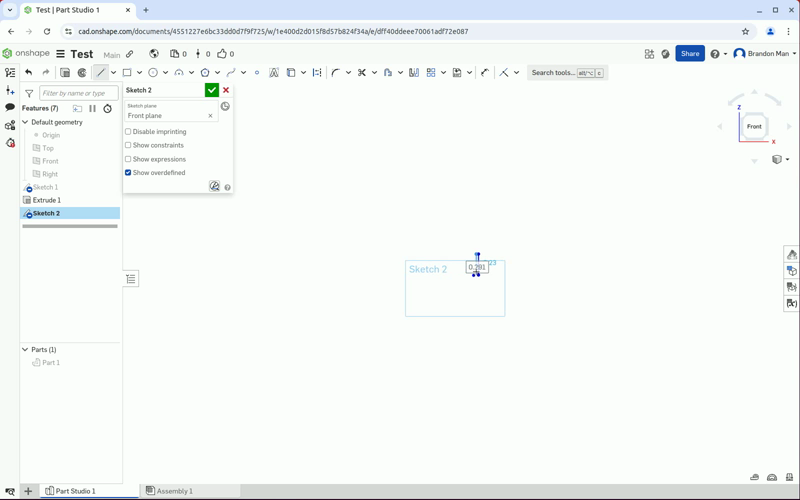
scroll(6)
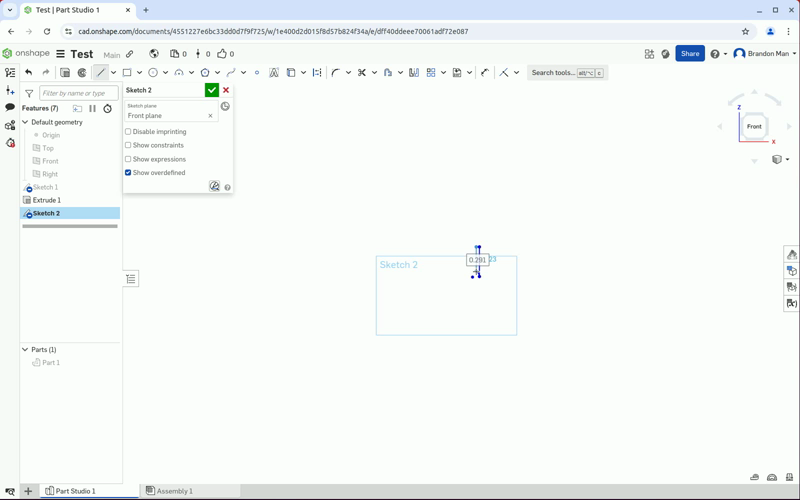
scroll(6)
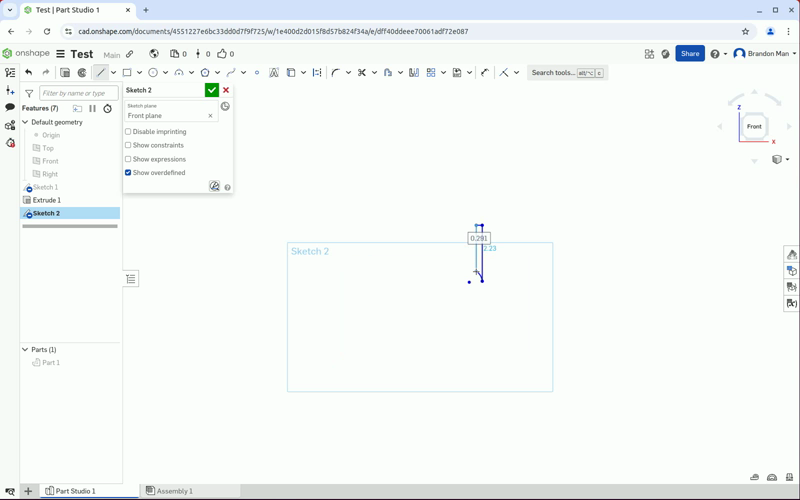
scroll(6)
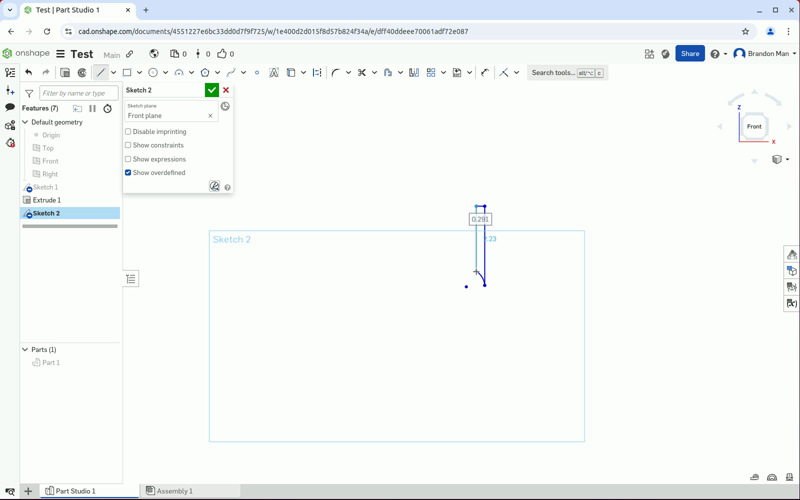
scroll(6)
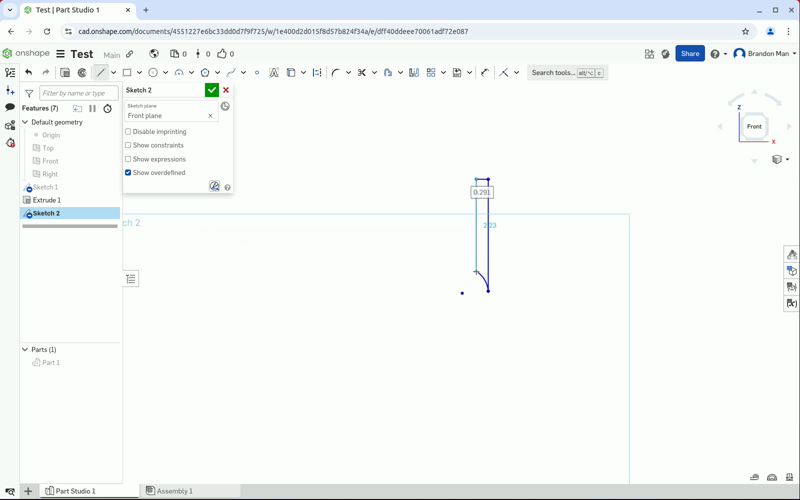
scroll(6)
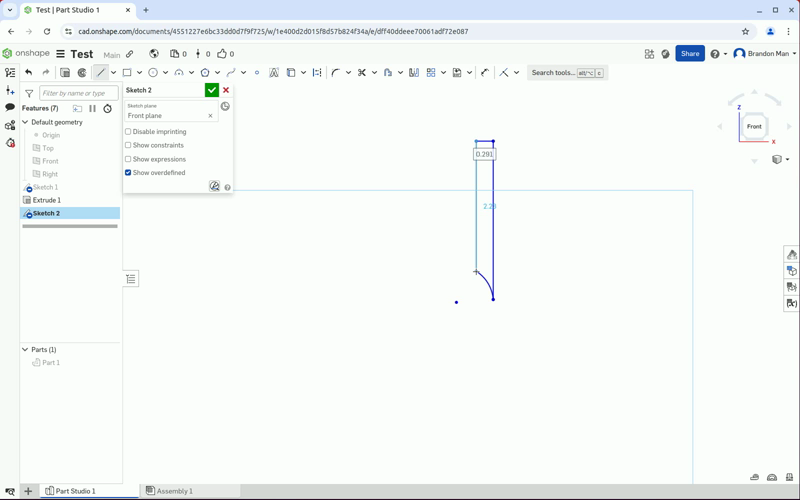
key_up(shift)
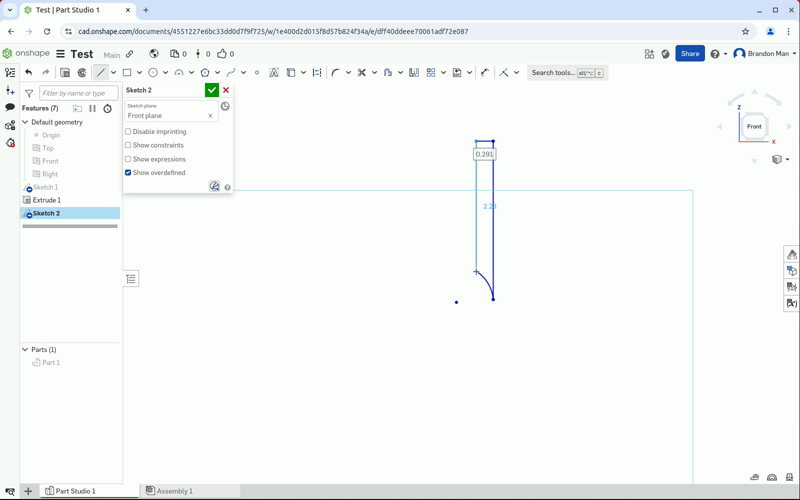
click(476, 271)
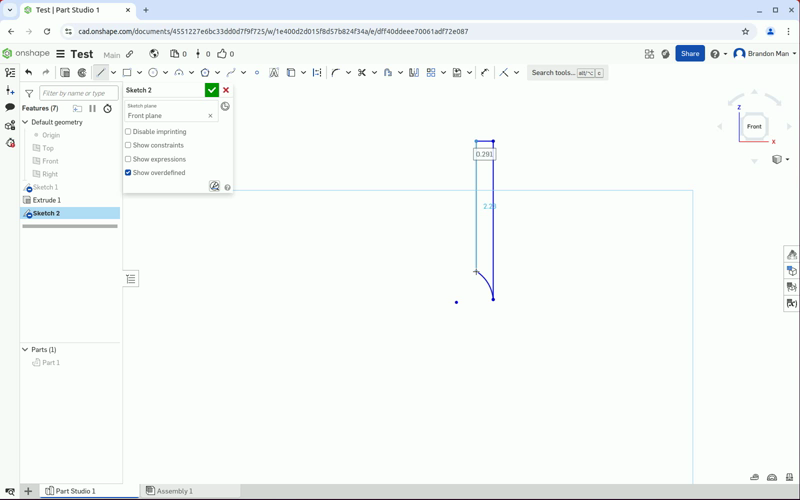
scroll(-6)
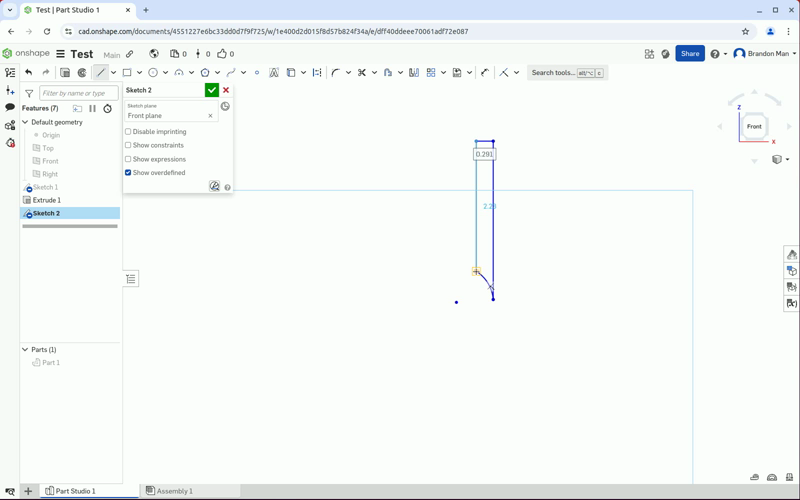
scroll(-6)
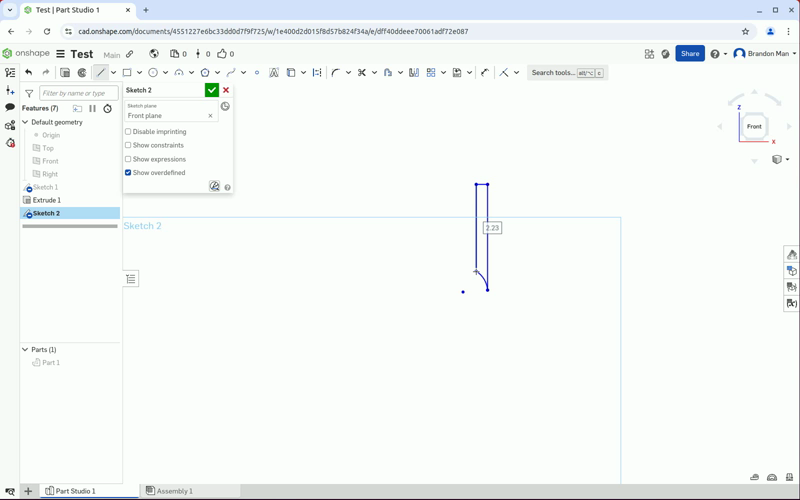
scroll(-6)
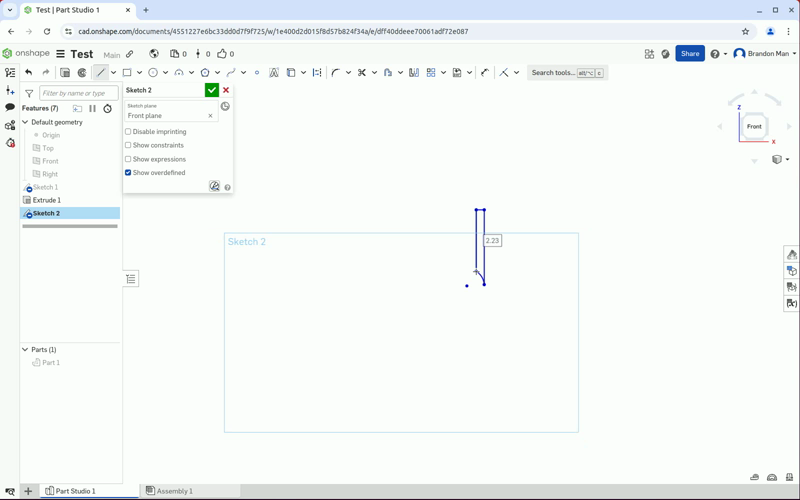
scroll(-6)
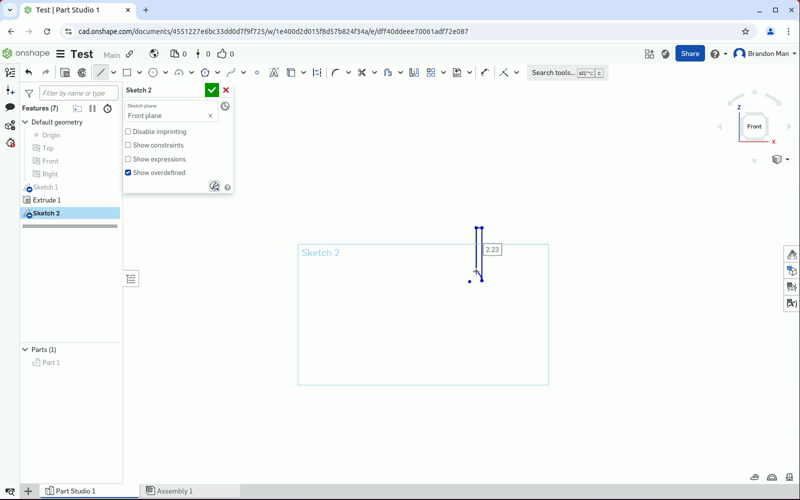
scroll(-6)
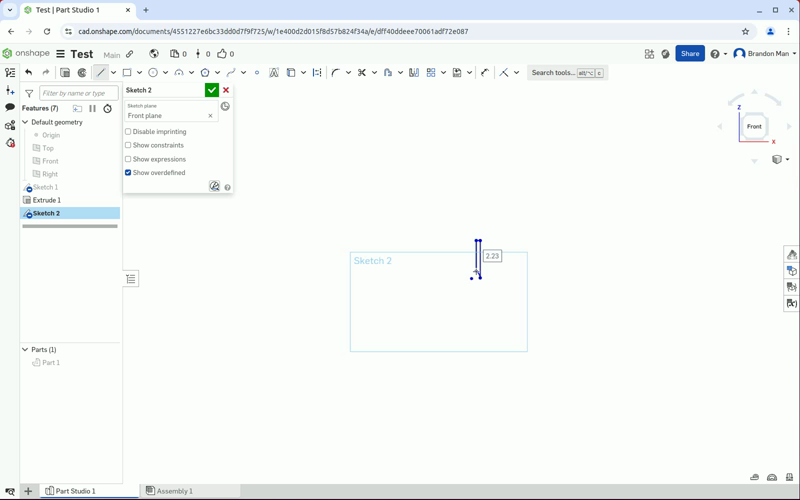
scroll(-6)
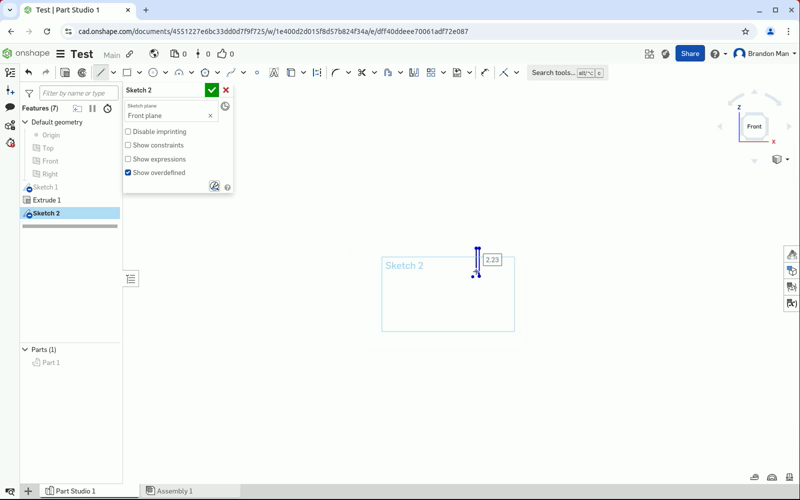
scroll(-6)
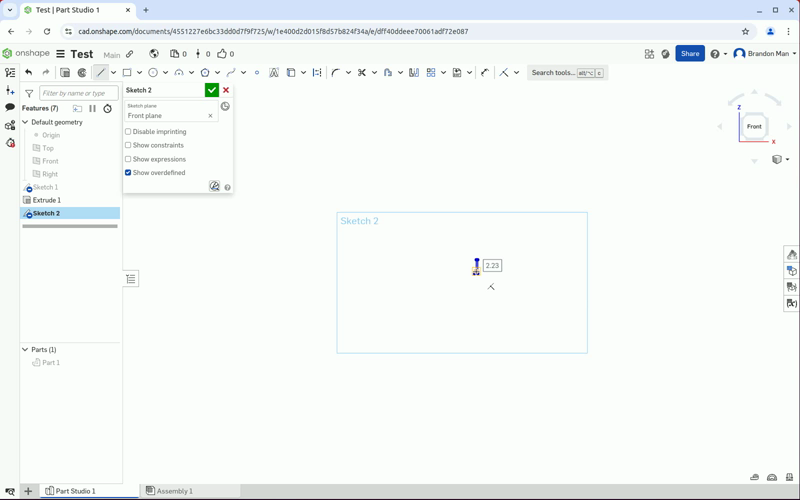
key(esc)
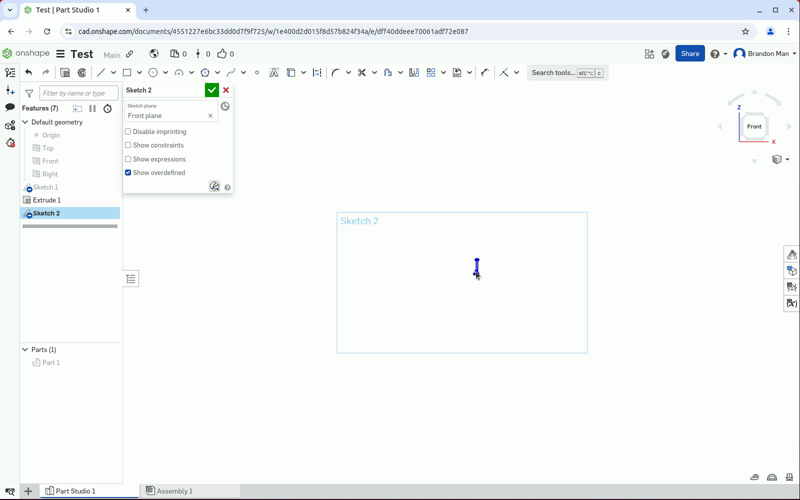
mouse_move(477, 260)
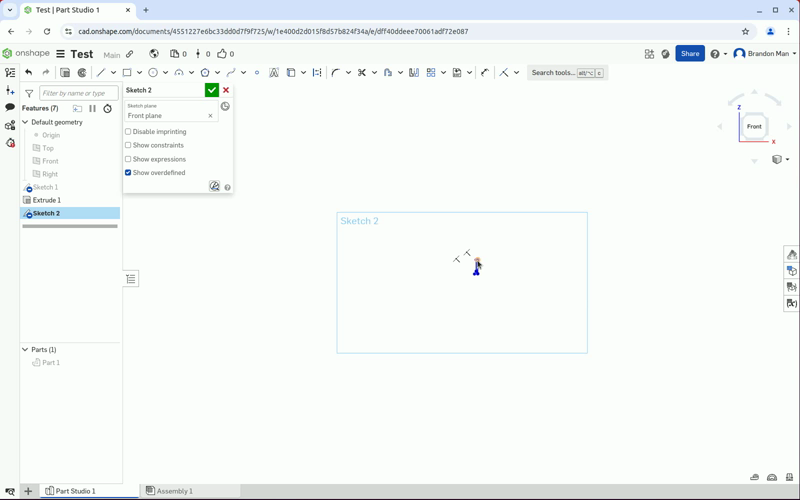
scroll(6)
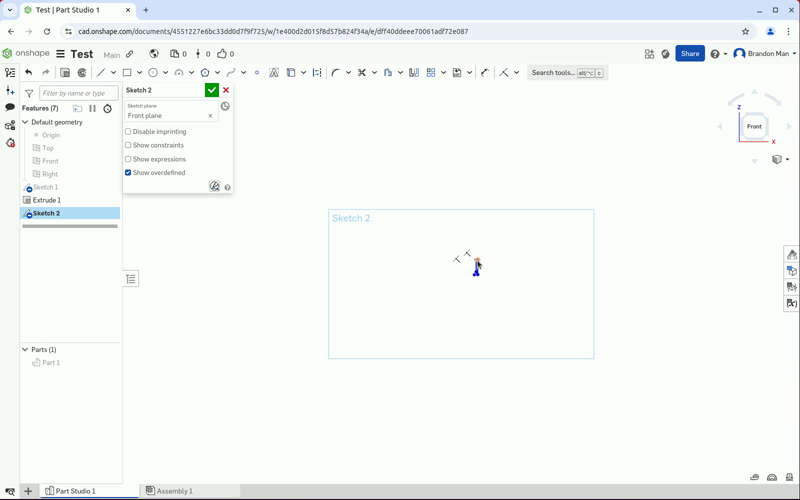
scroll(6)
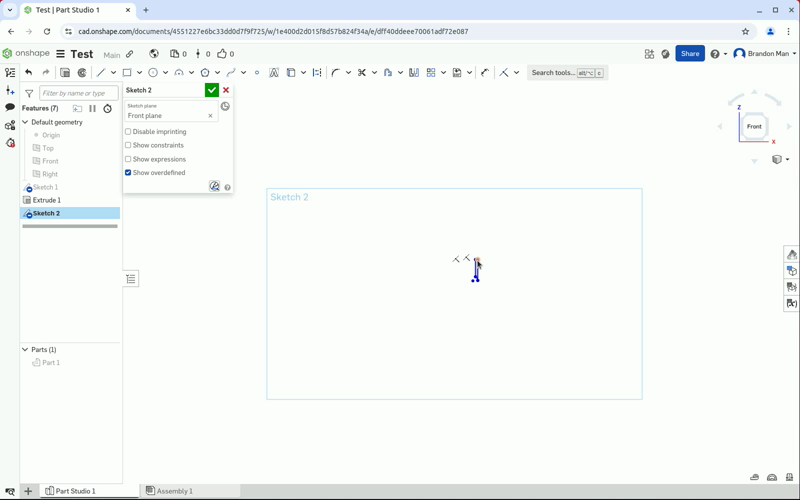
scroll(6)
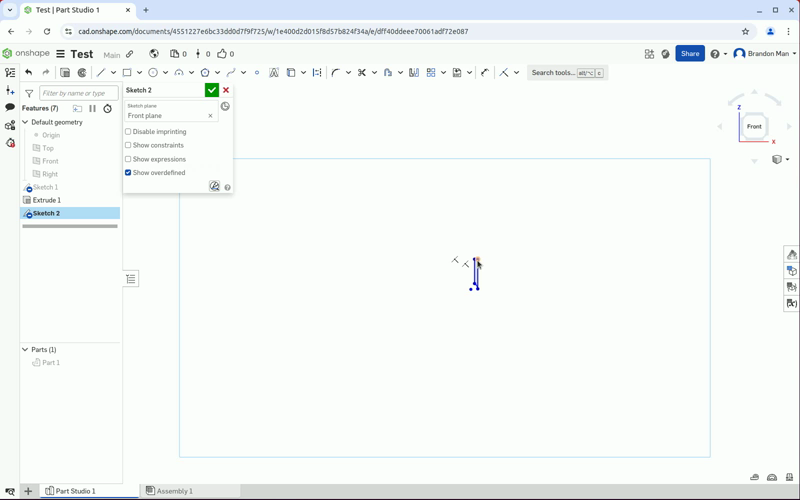
scroll(6)
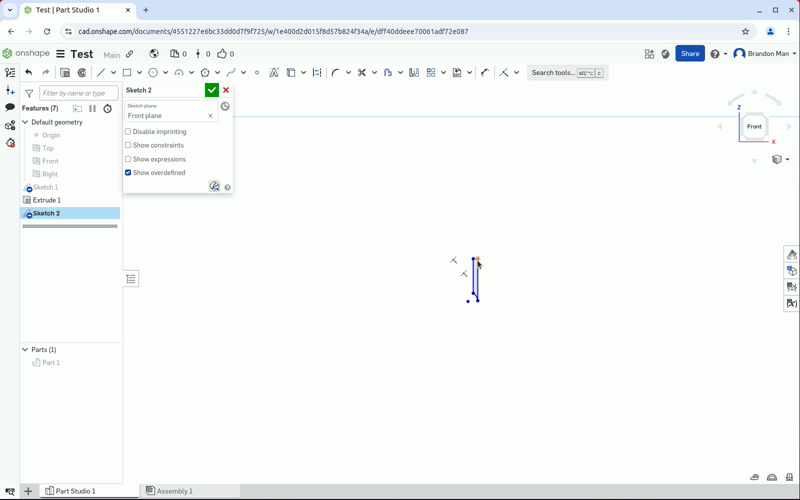
scroll(6)
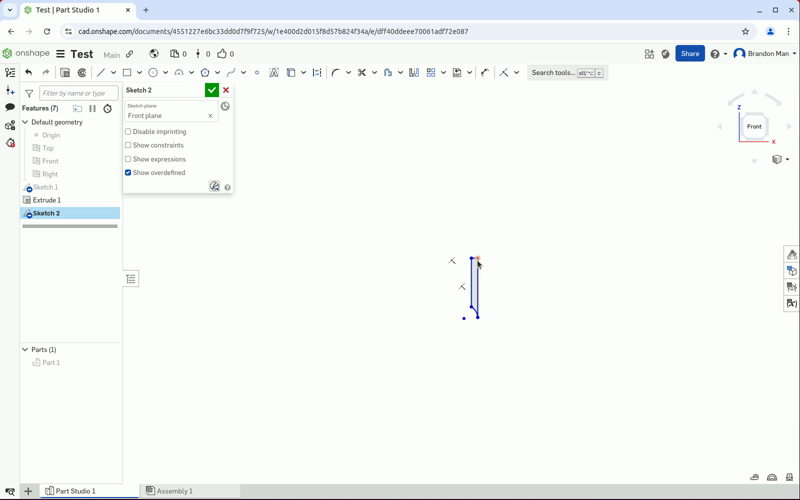
scroll(6)
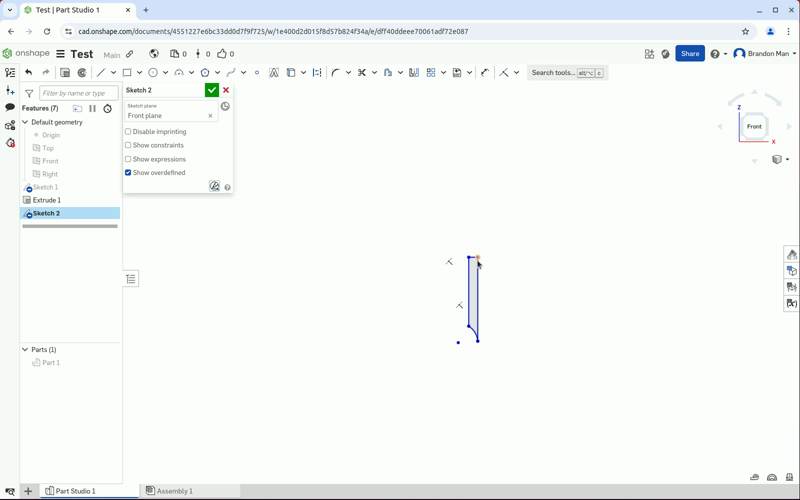
scroll(6)
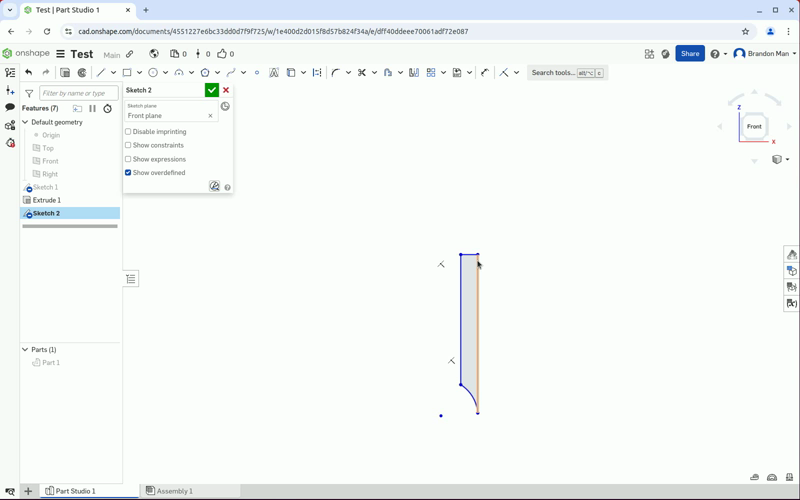
click(477, 260)
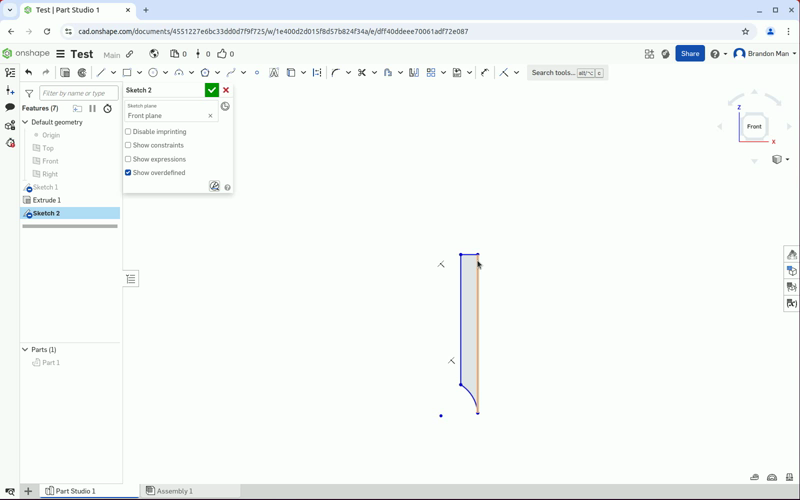
scroll(-6)
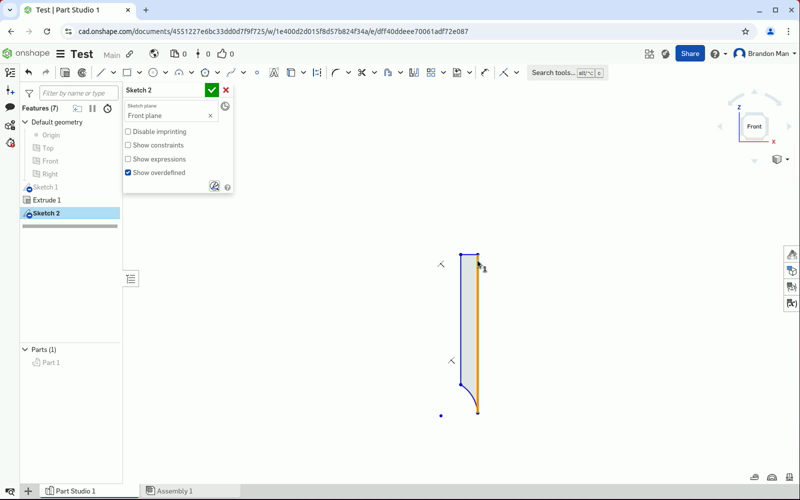
scroll(-6)
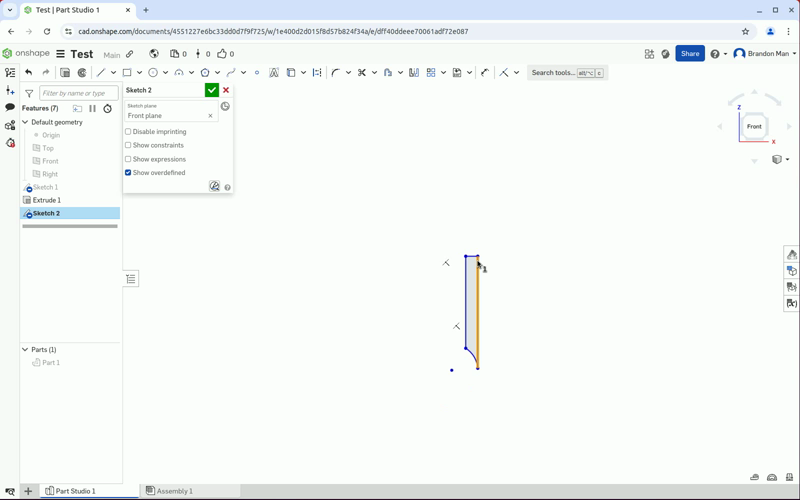
scroll(-6)
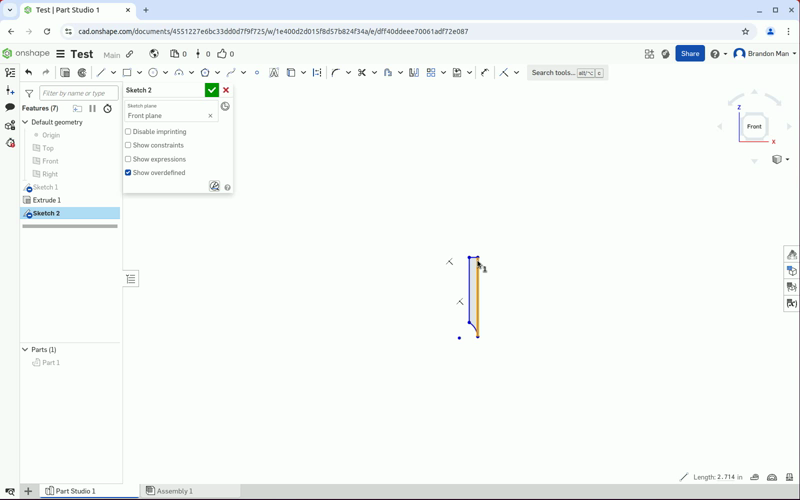
scroll(-6)
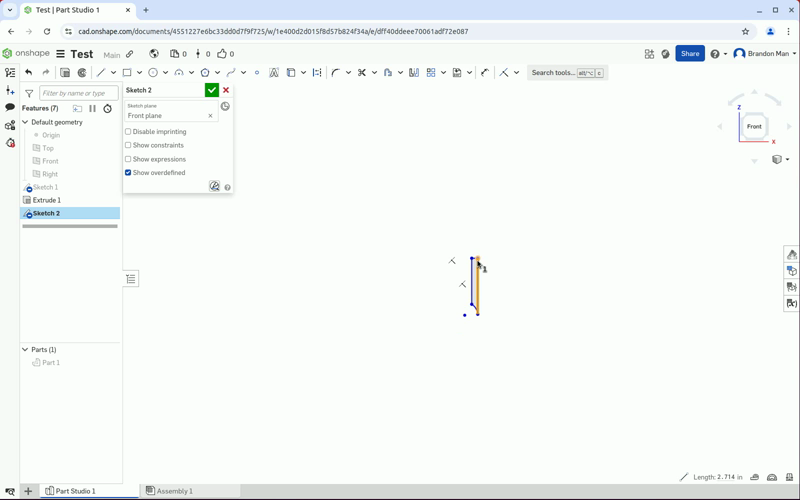
scroll(-6)
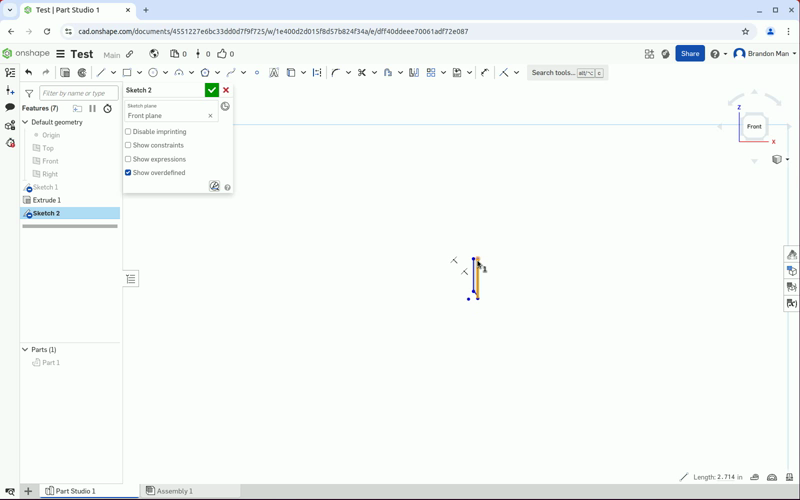
scroll(-6)
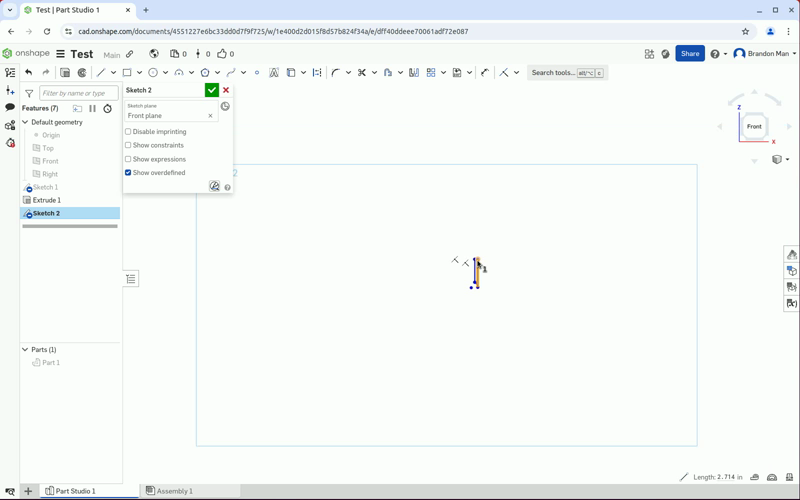
scroll(-6)
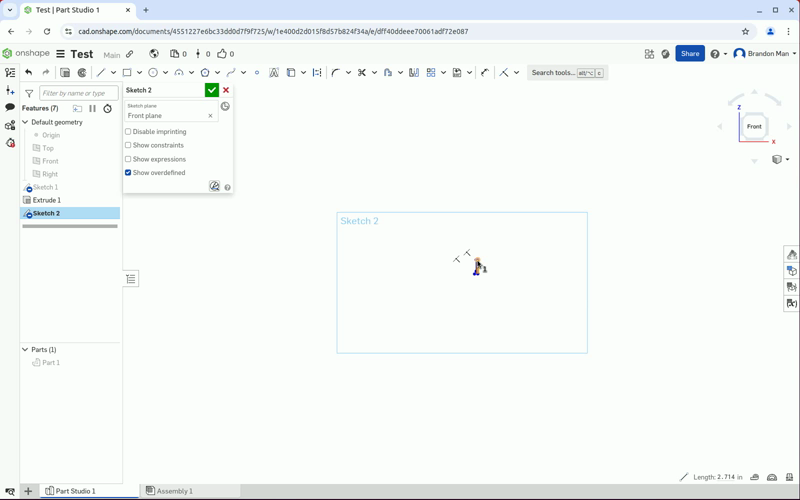
mouse_move(73, 352)
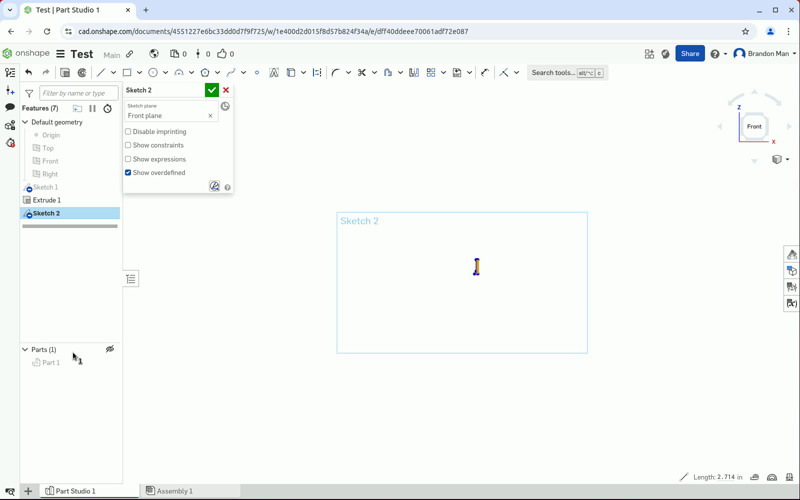
key(shift+y)
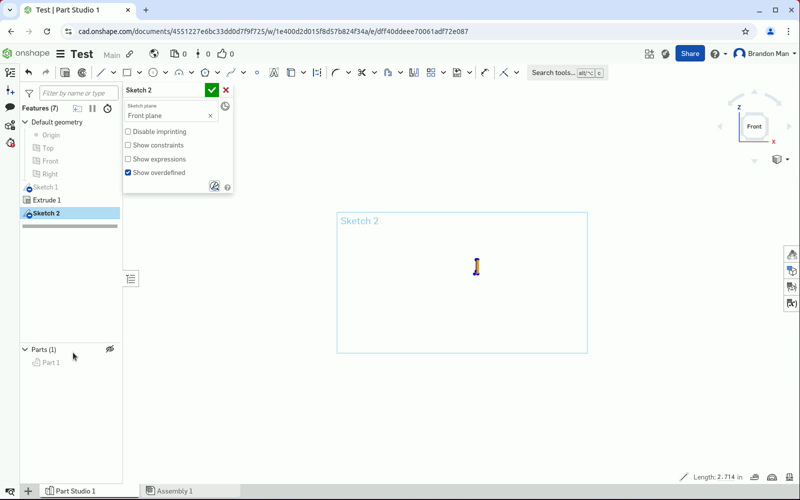
key(shift+e)
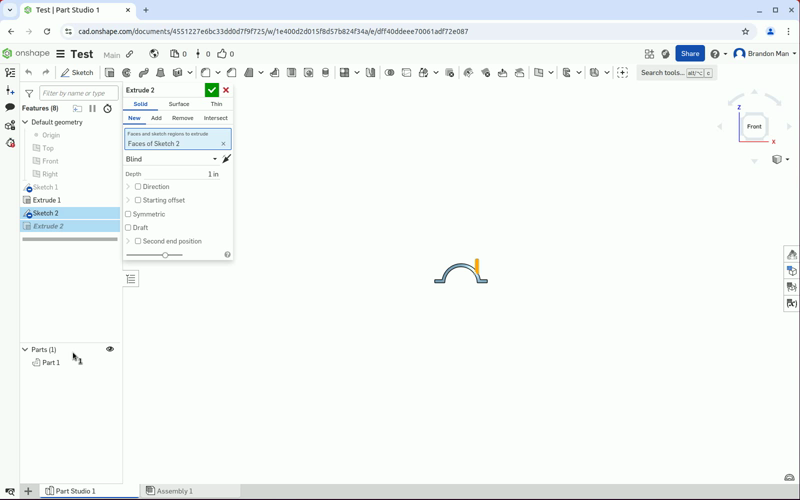
mouse_move(143, 106)
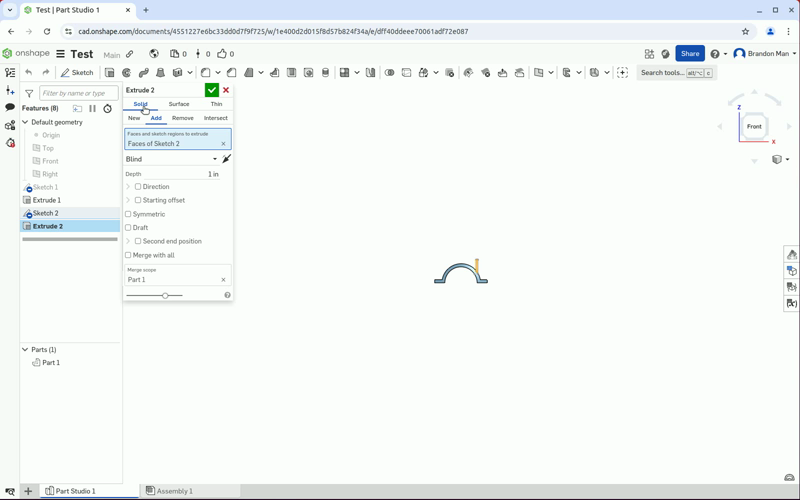
click(143, 106)
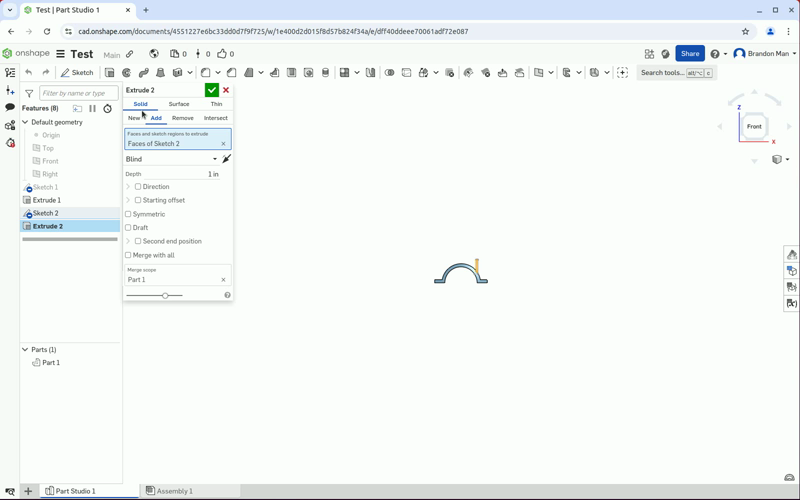
mouse_move(137, 120)
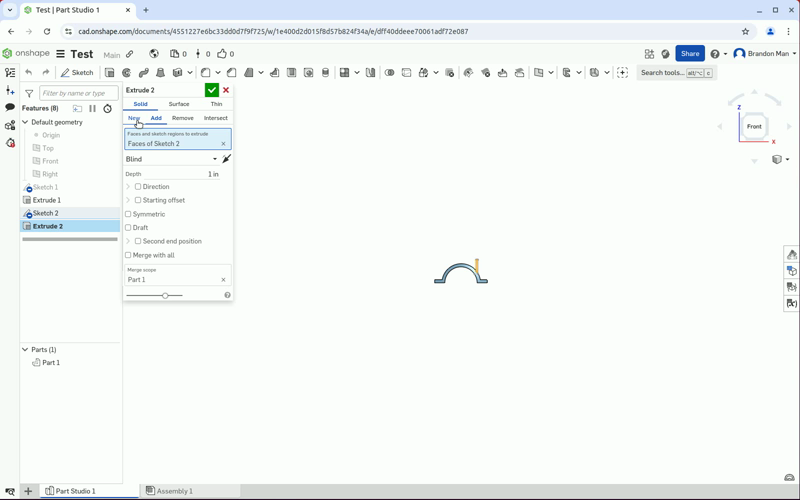
click(137, 120)
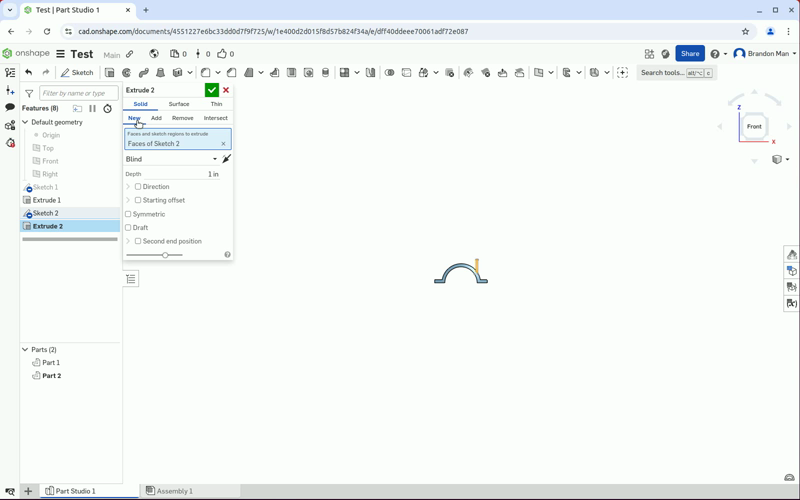
key(tab, 4)
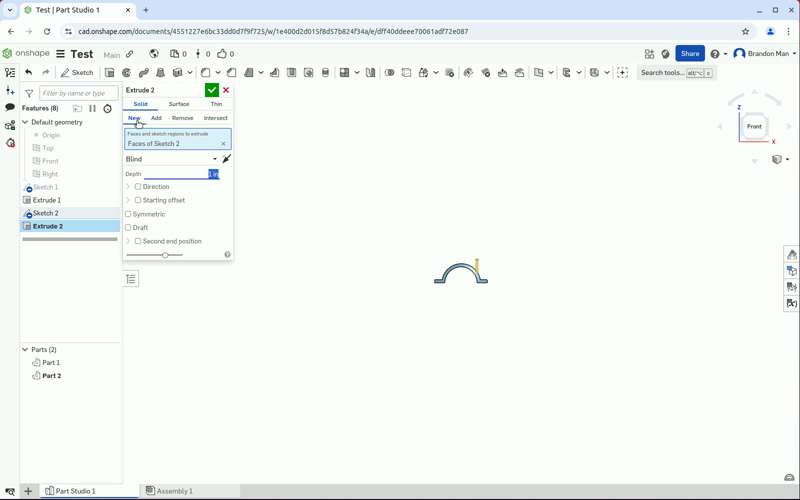
text(-23.108)
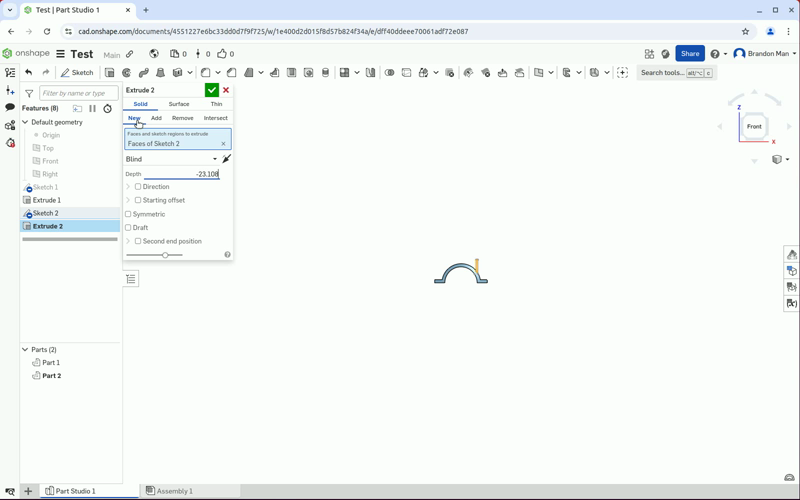
key(enter)
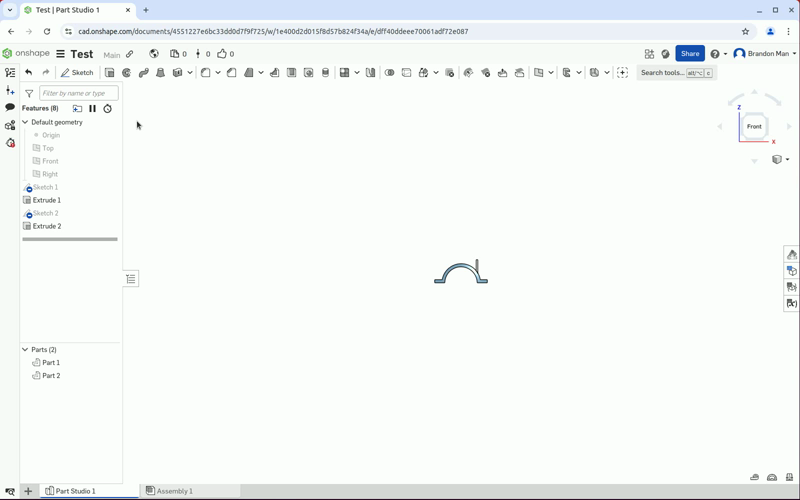
key(shift+h)
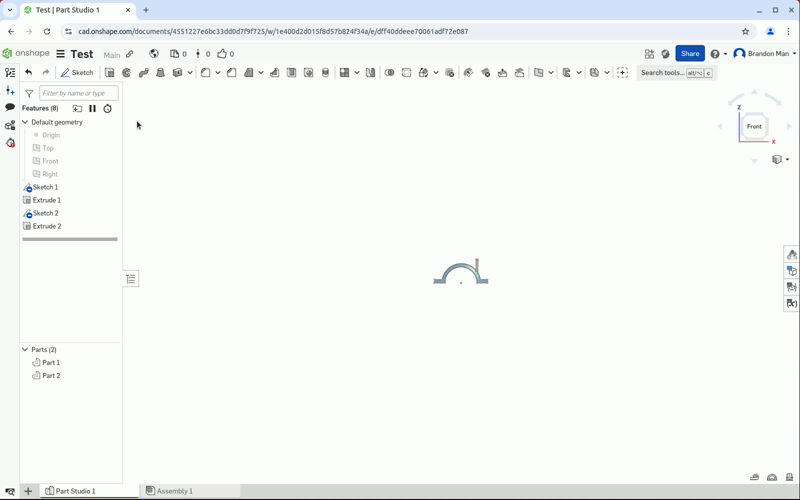
key(shift+h)
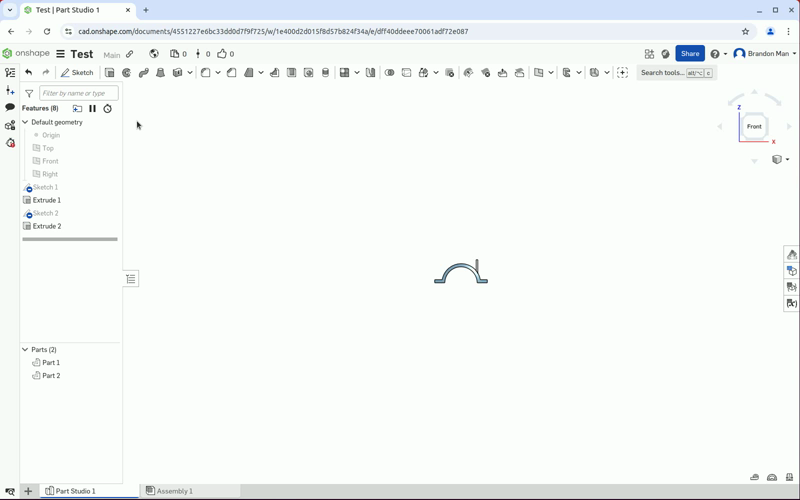
mouse_move(73, 189)
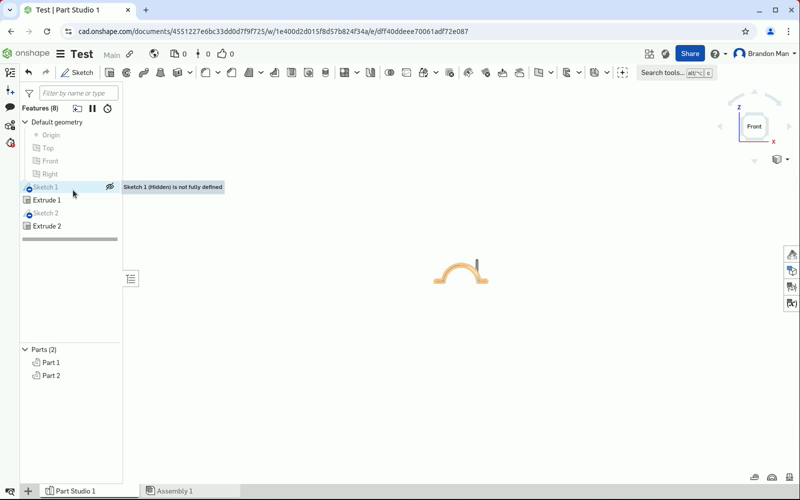
click(73, 189)
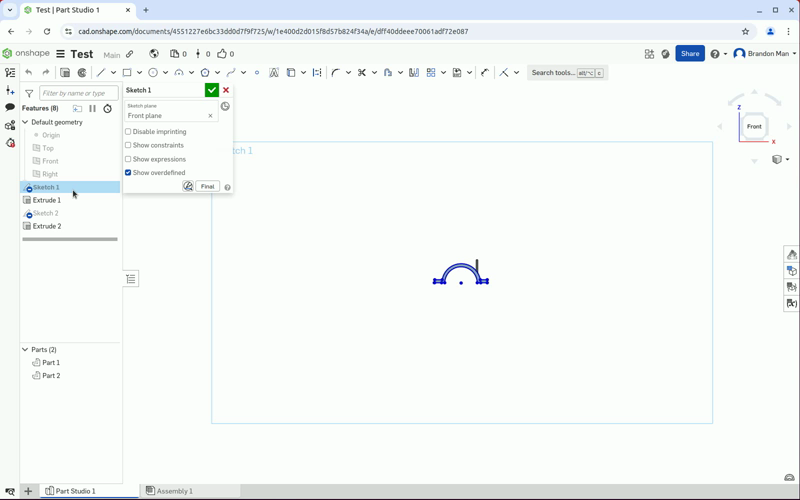
mouse_move(229, 92)
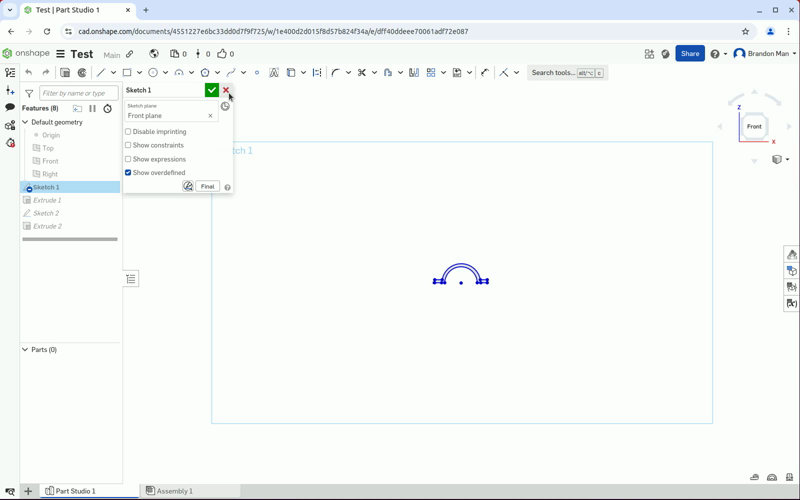
click(229, 92)
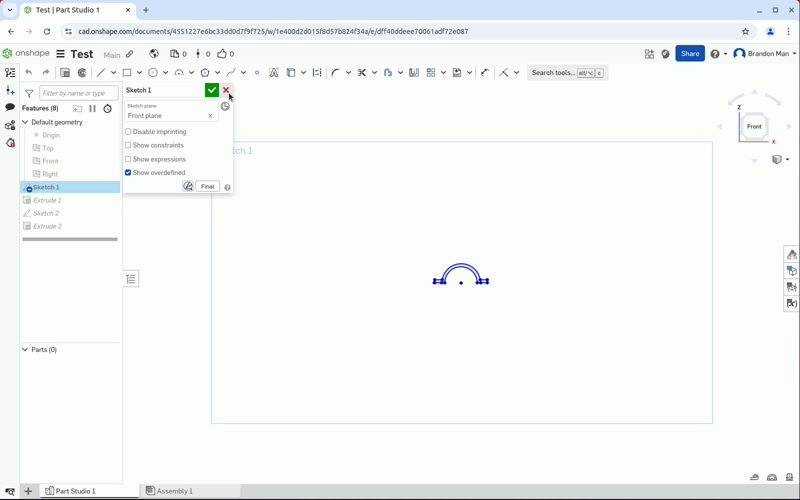
key(shift+s)
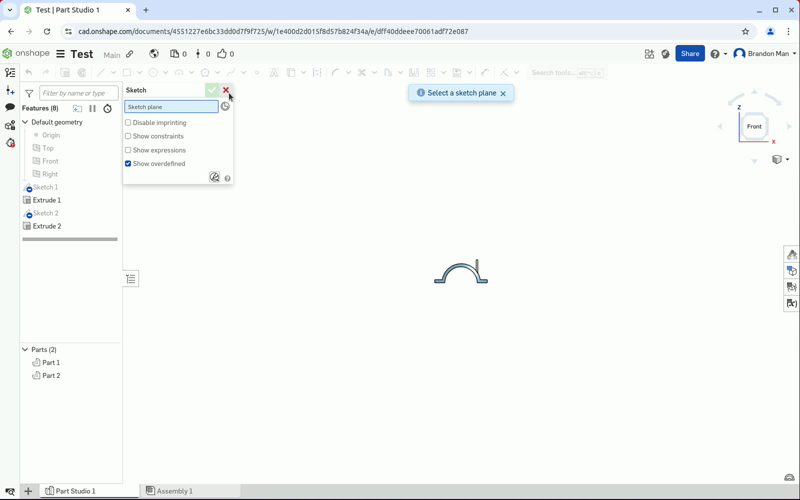
mouse_move(73, 163)
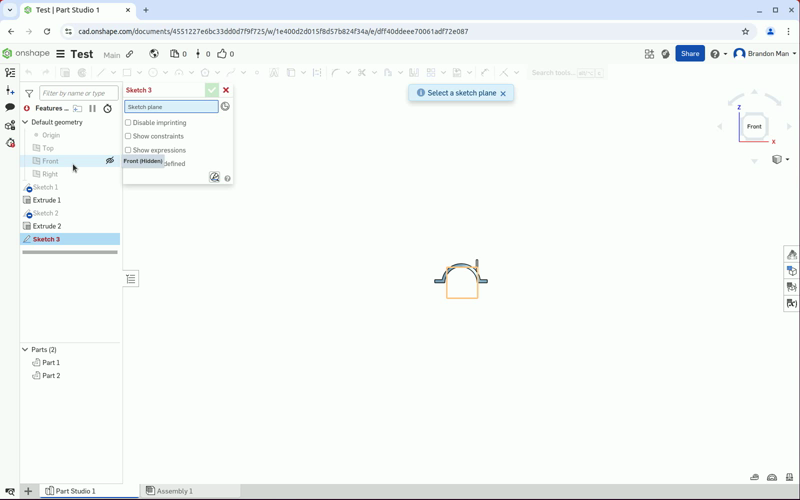
click(73, 163)
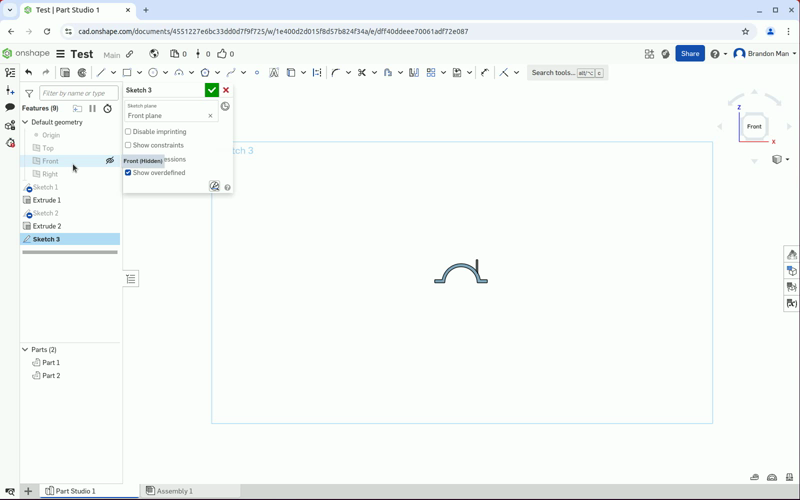
mouse_move(73, 352)
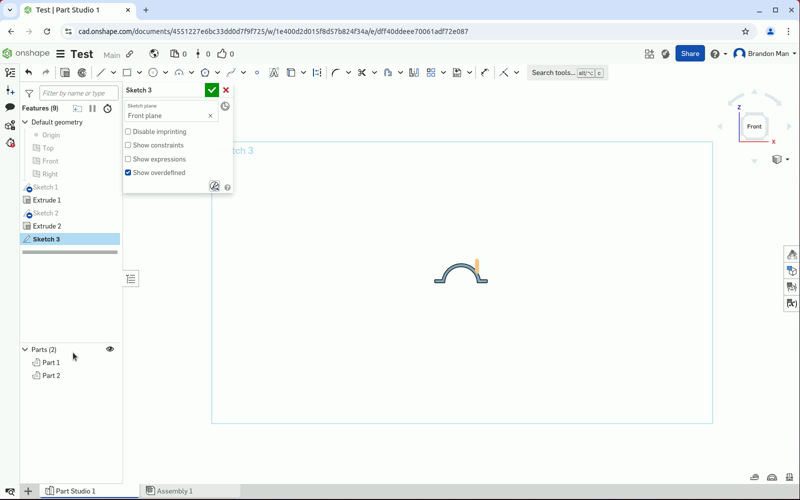
key(y)
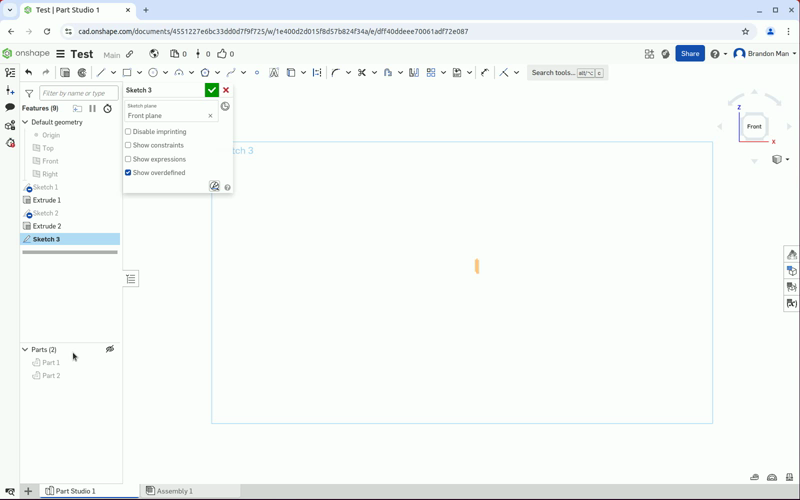
key(a)
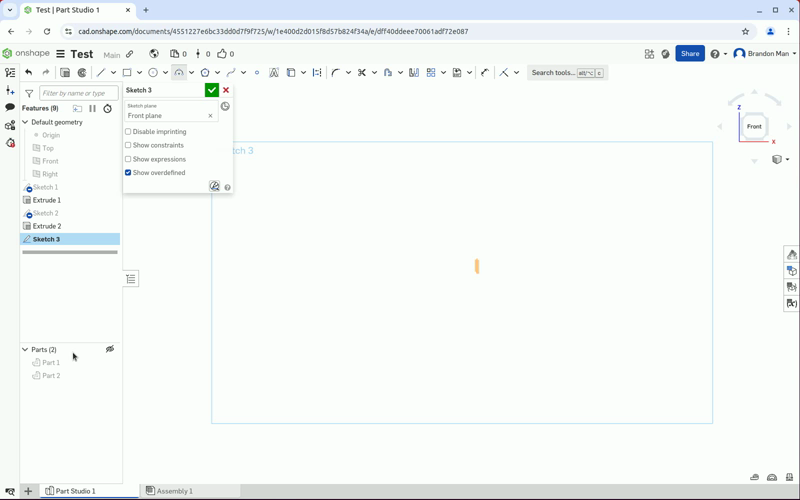
key_down(shift)
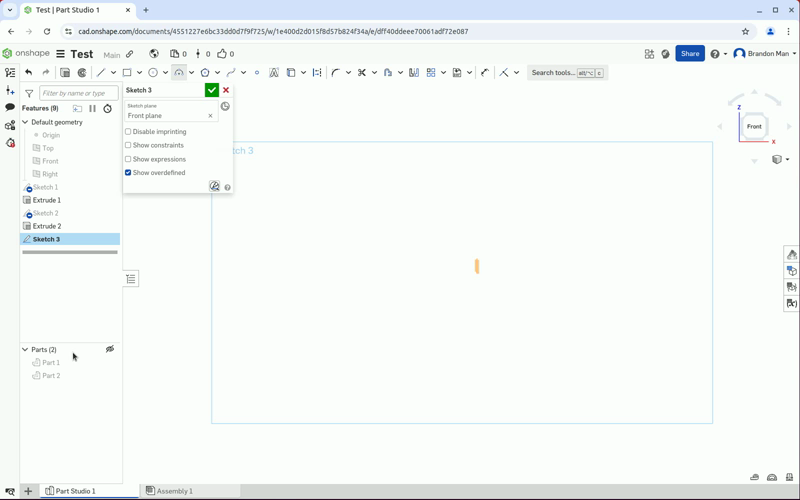
mouse_move(445, 271)
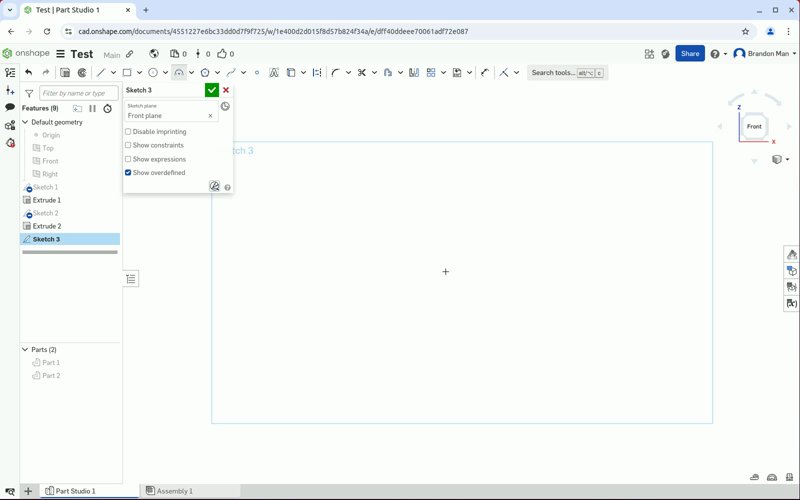
click(445, 271)
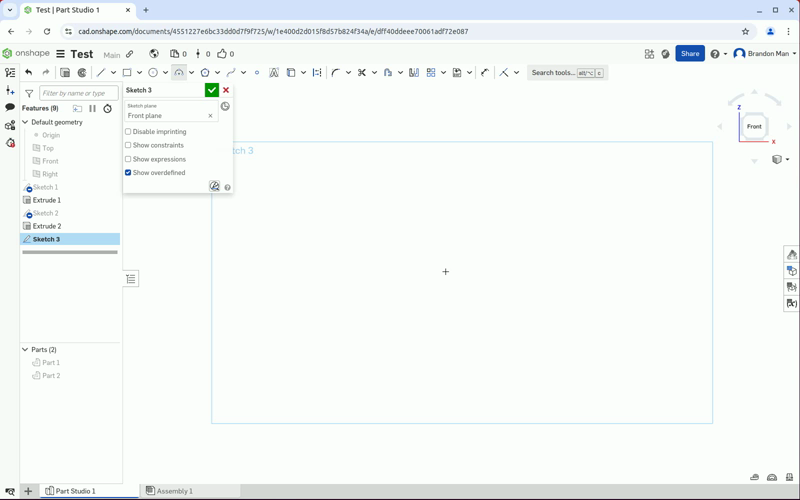
key_up(shift)
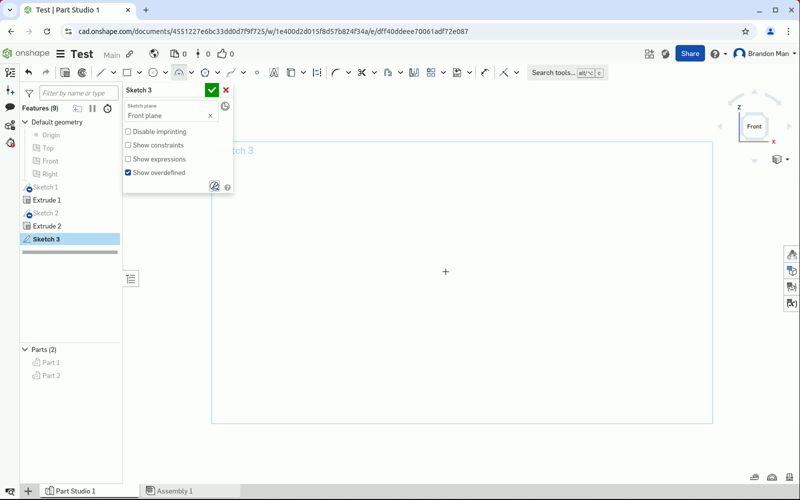
key_down(shift)
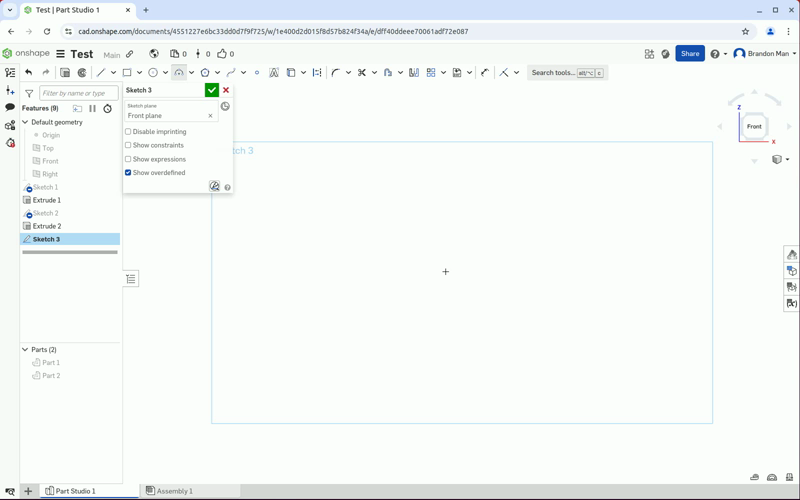
mouse_move(475, 271)
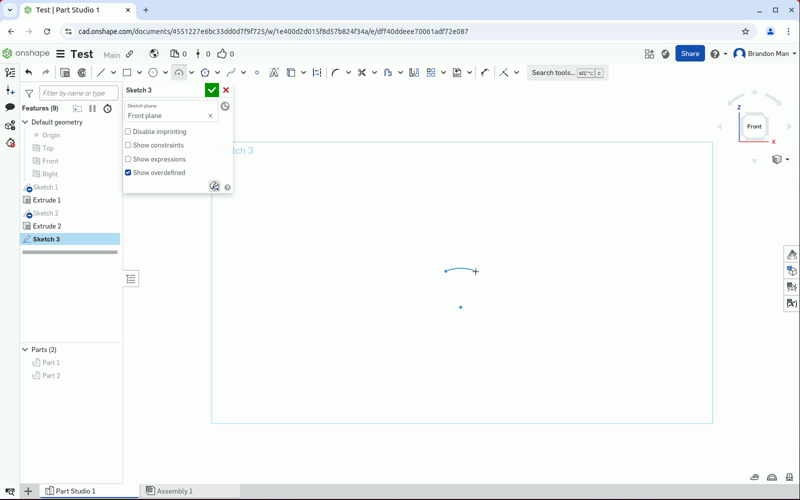
click(475, 271)
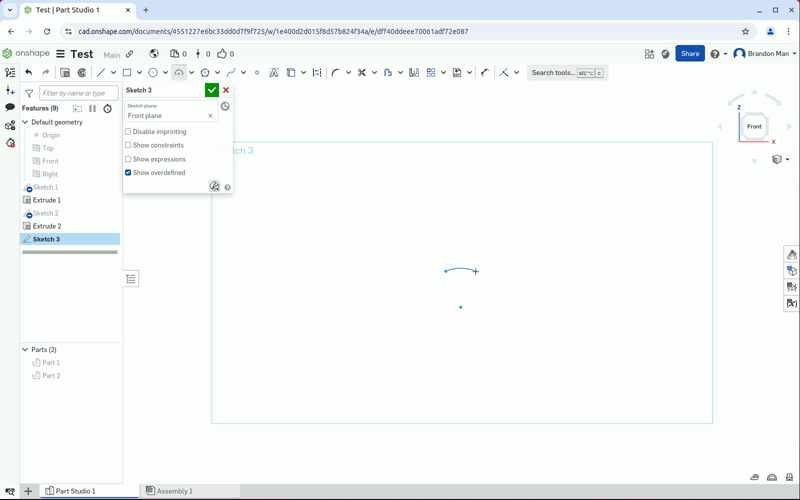
mouse_move(460, 264)
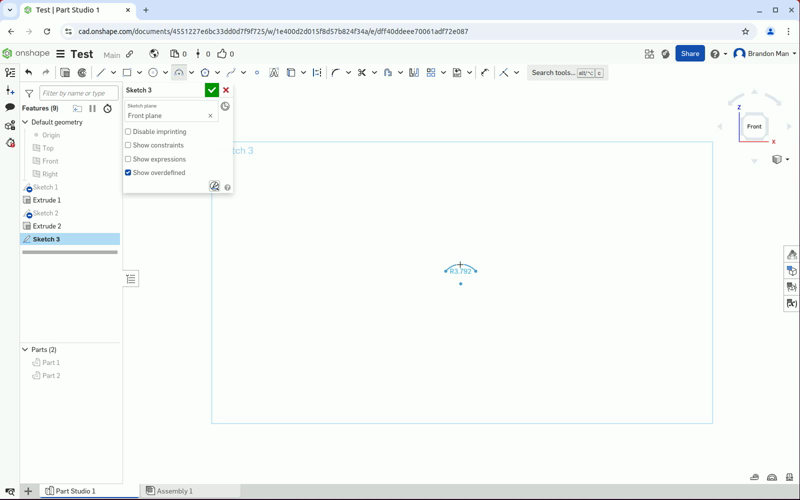
click(460, 264)
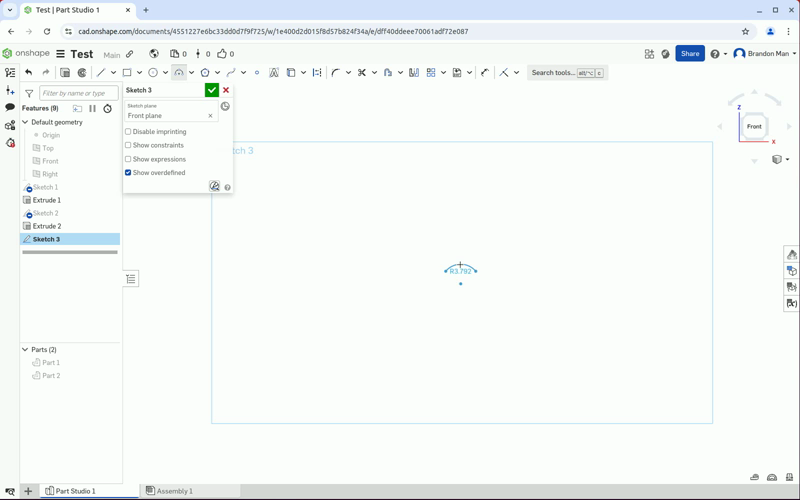
key_up(shift)
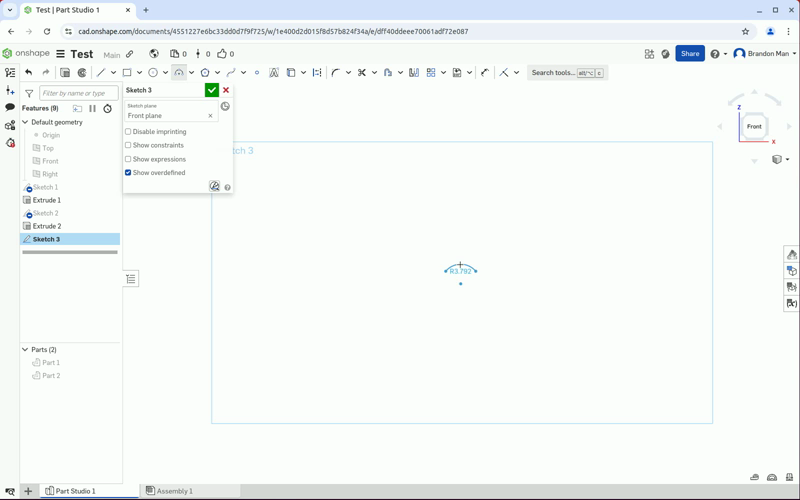
key(esc)
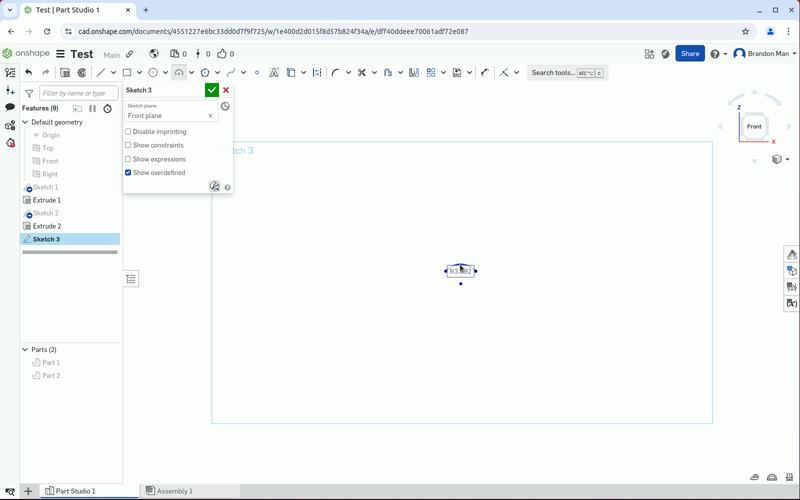
key(l)
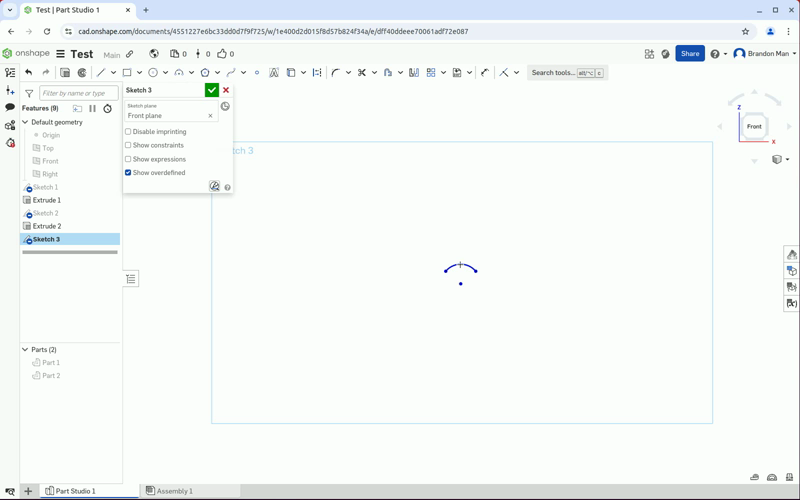
mouse_move(475, 271)
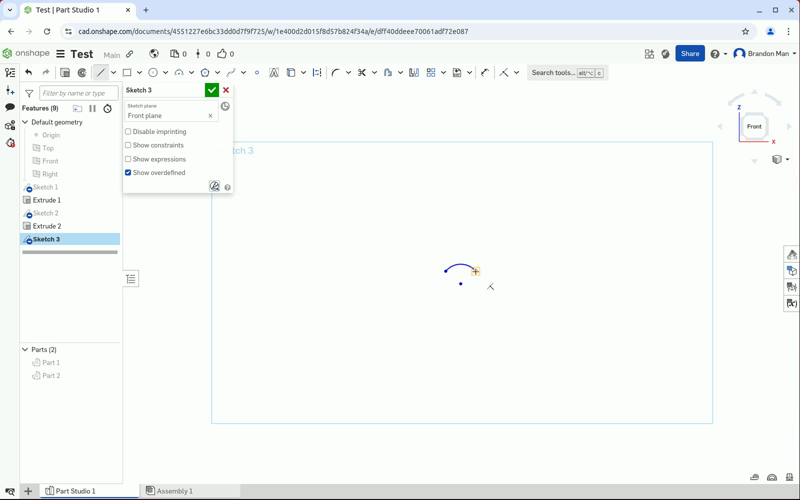
click(475, 271)
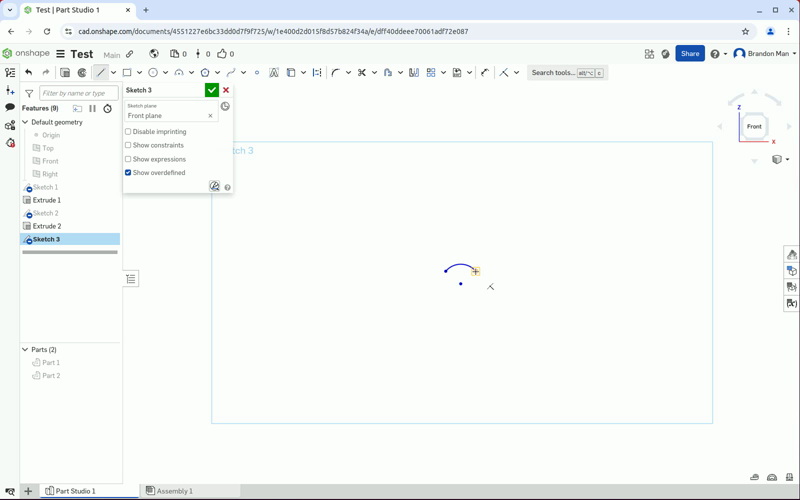
key_down(shift)
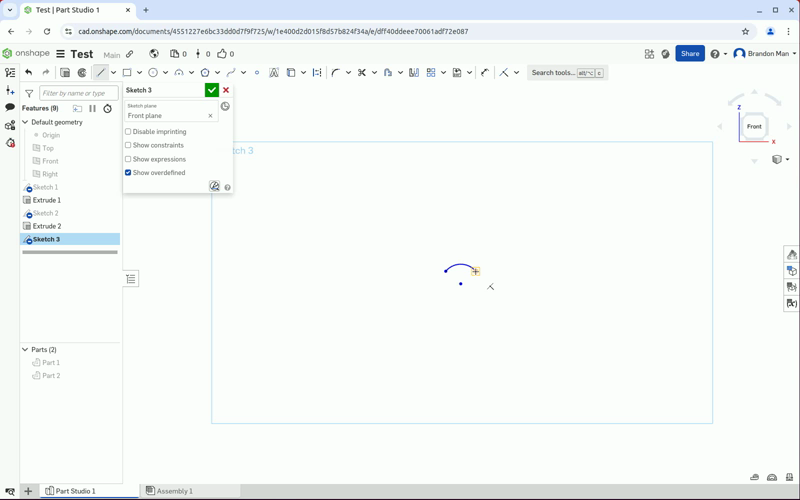
mouse_move(505, 271)
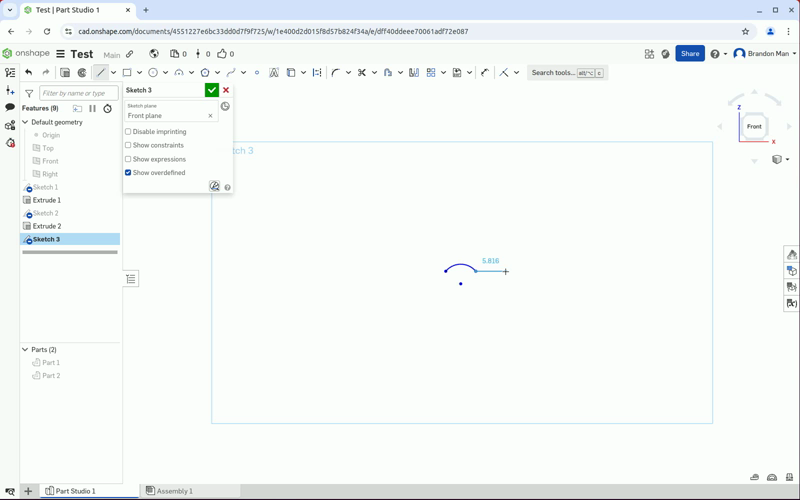
mouse_move(475, 260)
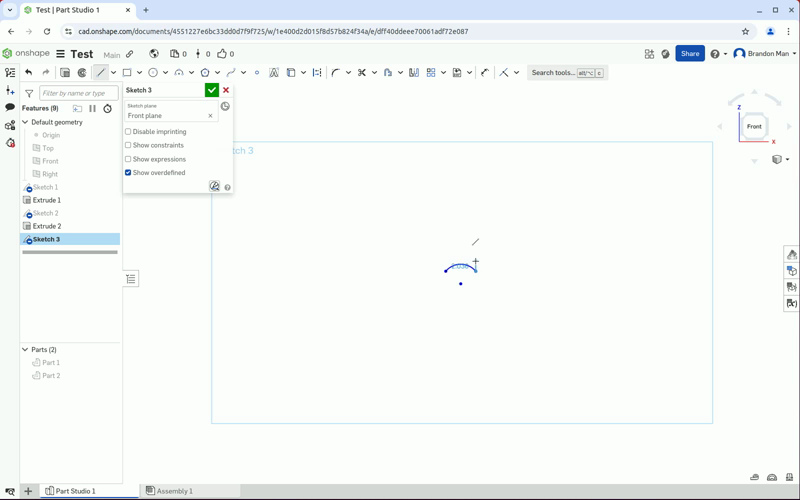
click(475, 260)
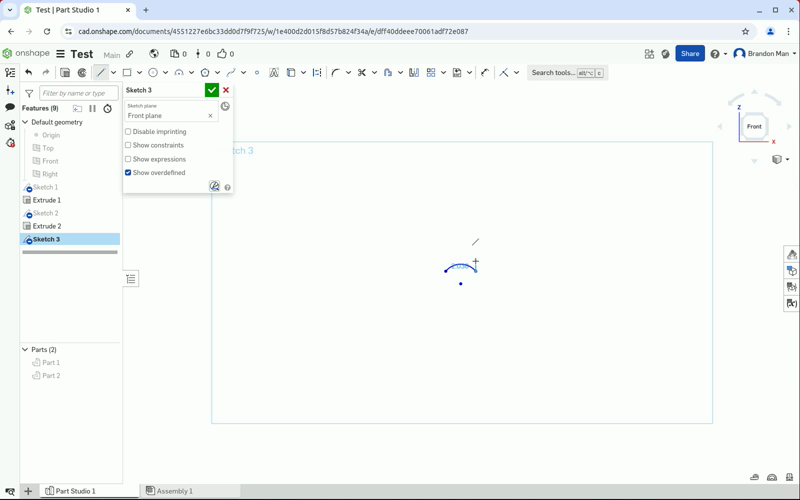
key_up(shift)
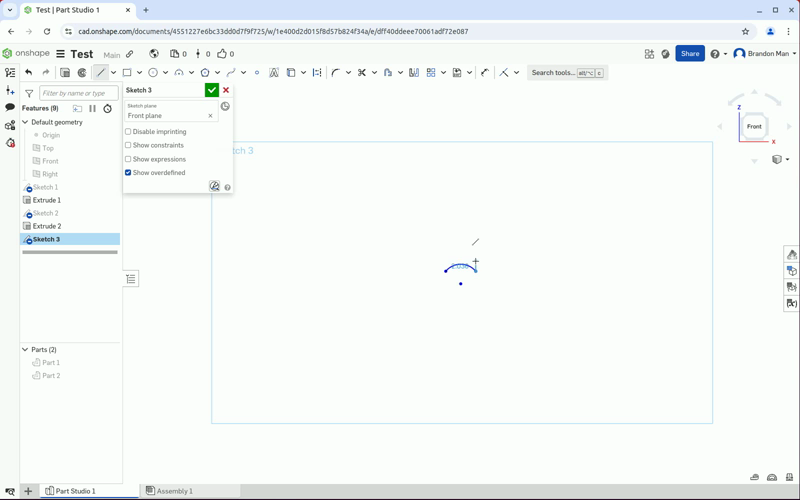
key_down(shift)
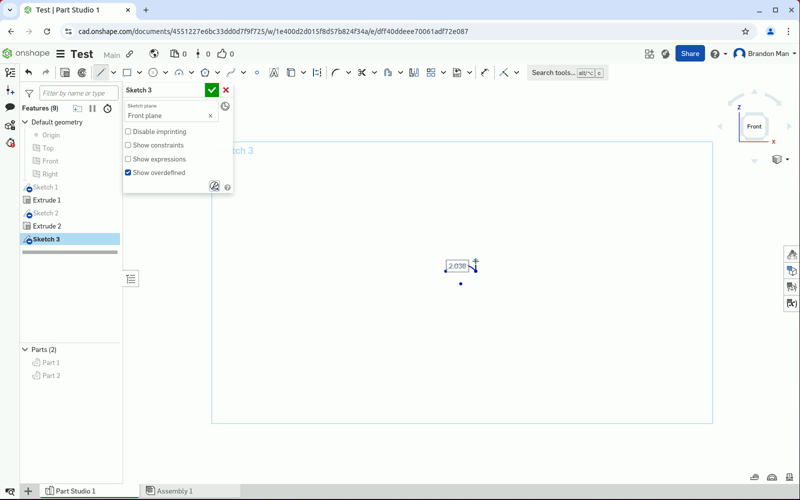
mouse_move(505, 260)
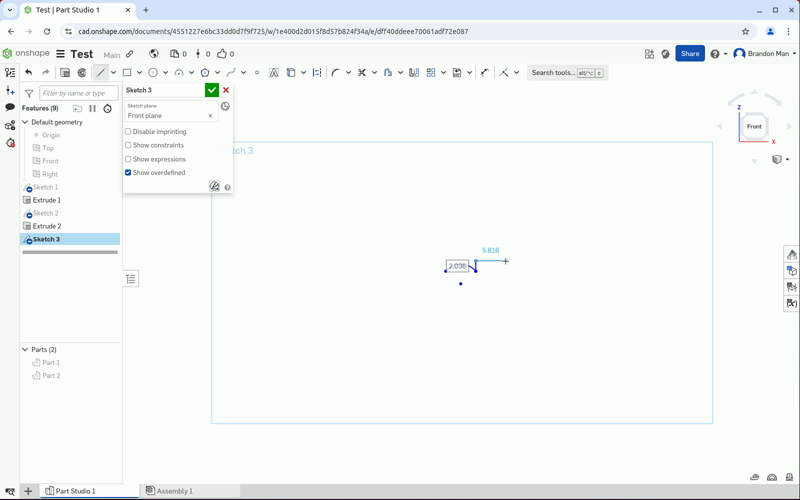
mouse_move(445, 260)
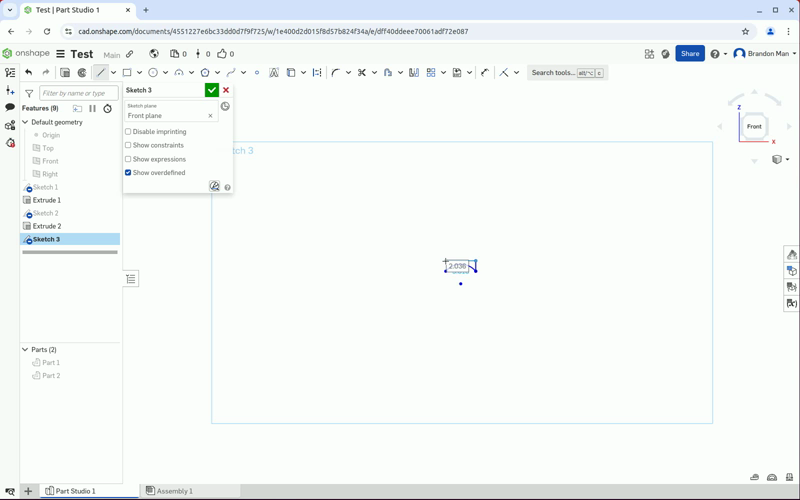
click(445, 260)
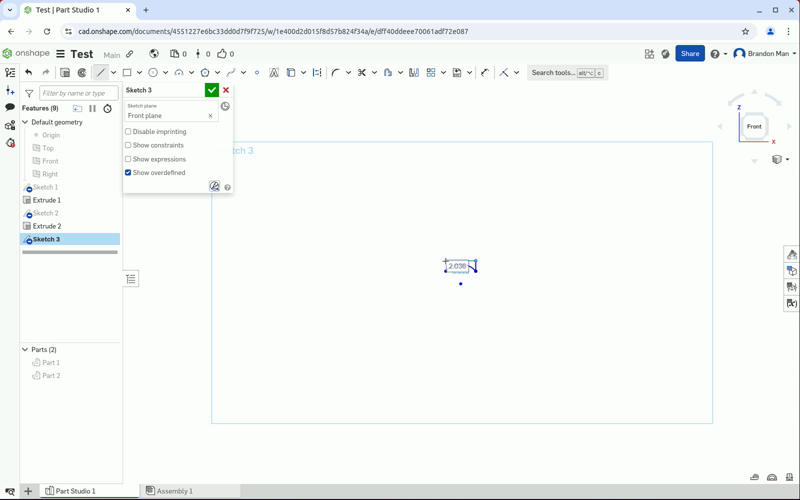
key_up(shift)
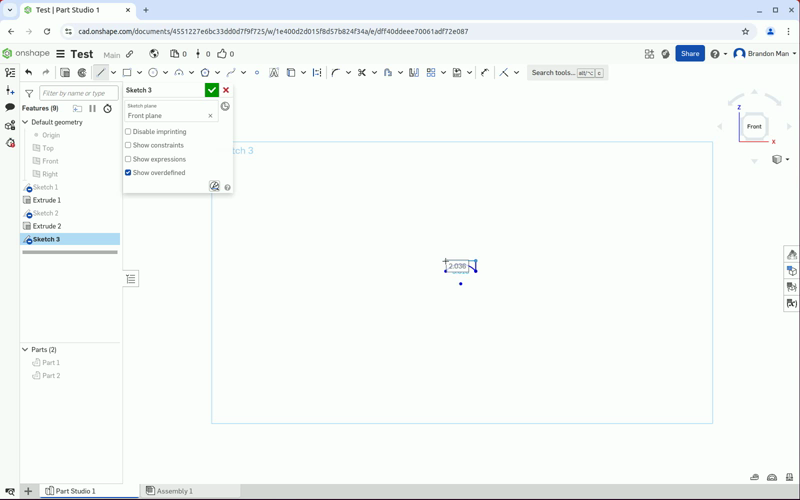
mouse_move(475, 260)
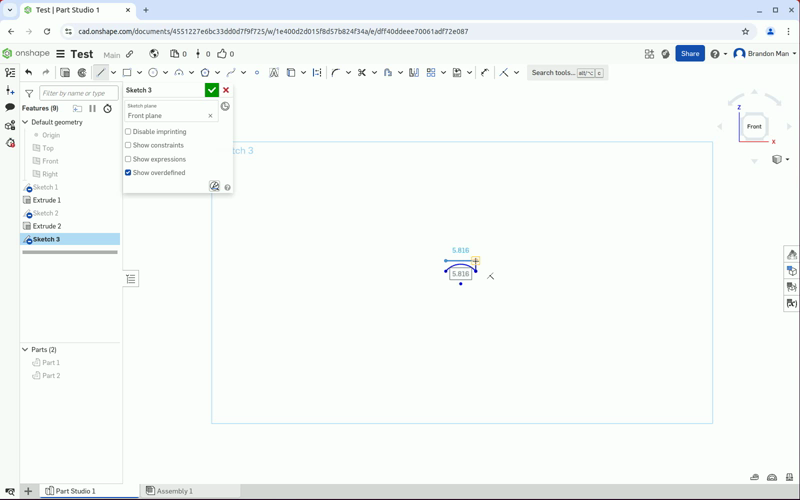
key_down(shift)
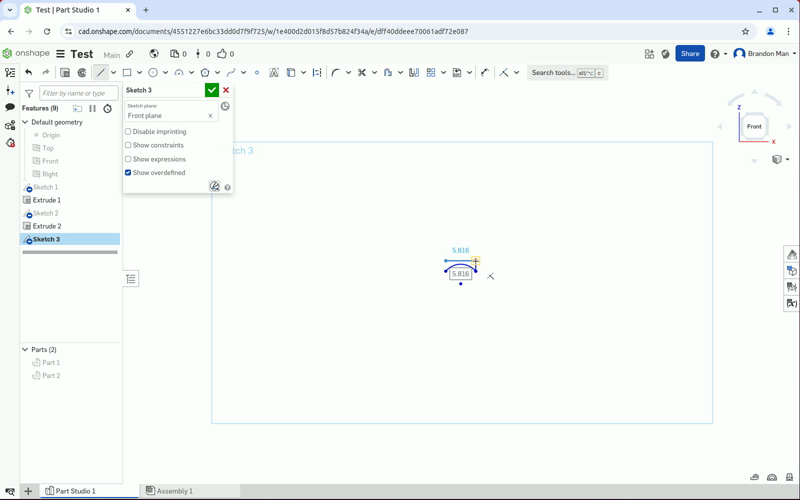
mouse_move(445, 271)
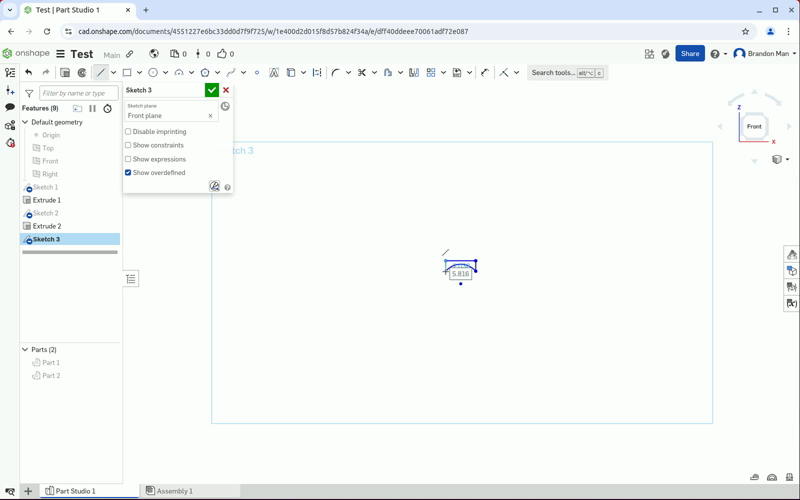
key_up(shift)
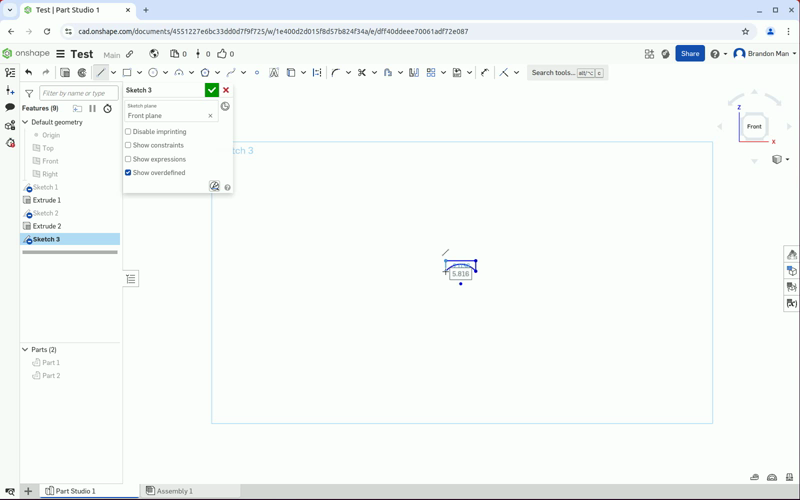
click(445, 271)
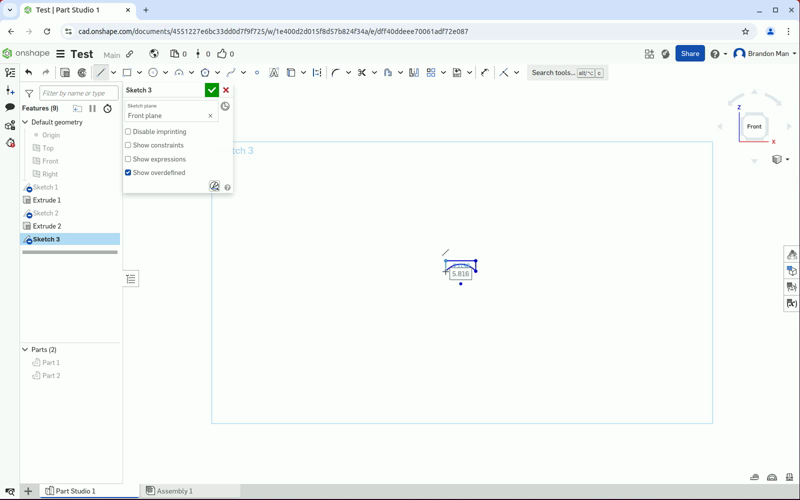
key(esc)
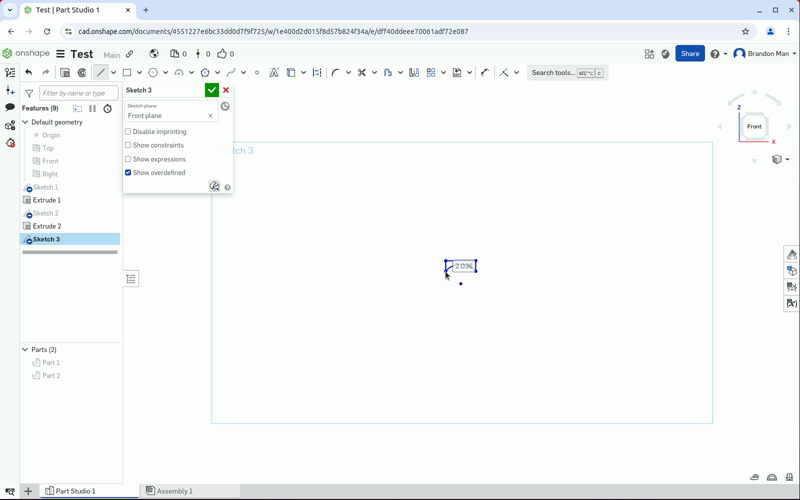
mouse_move(461, 262)
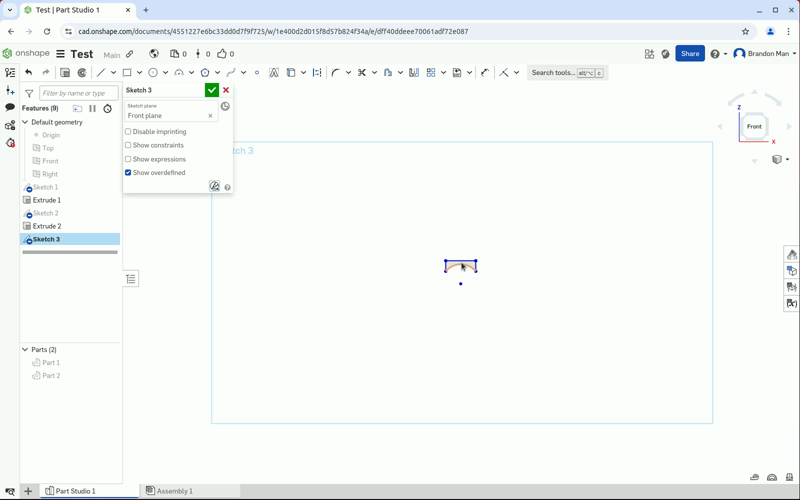
scroll(6)
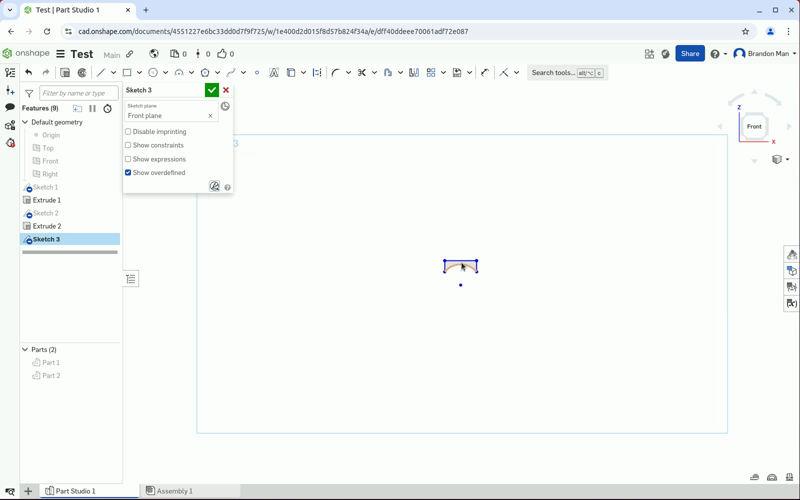
scroll(6)
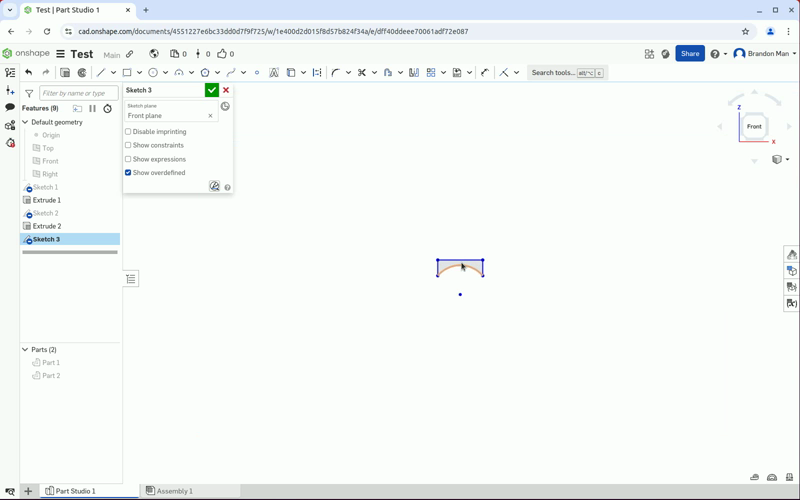
scroll(6)
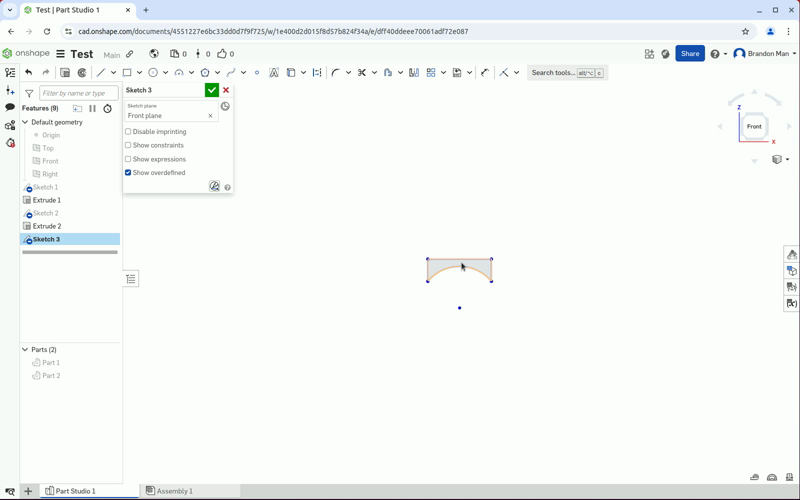
scroll(6)
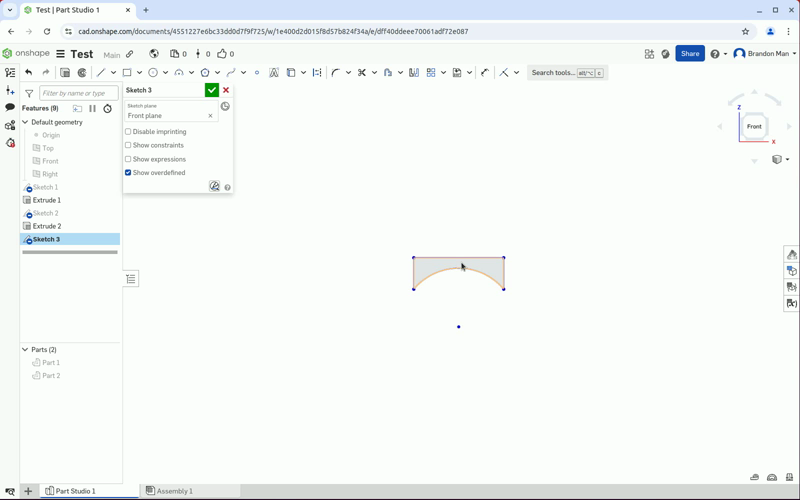
scroll(6)
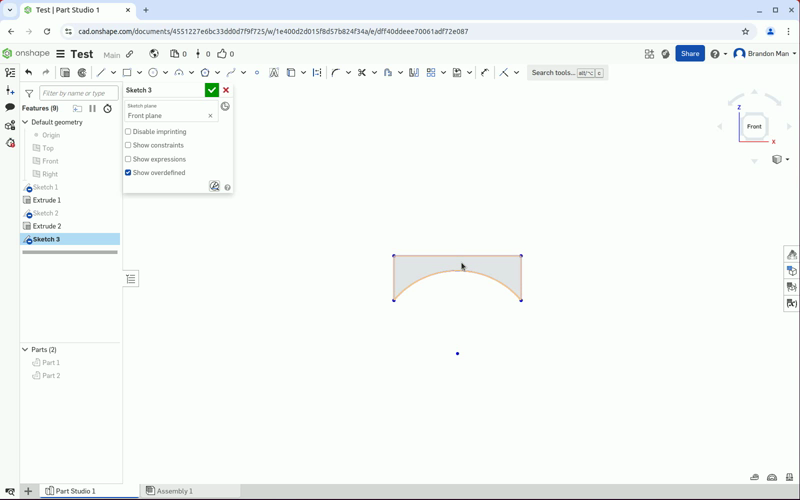
scroll(6)
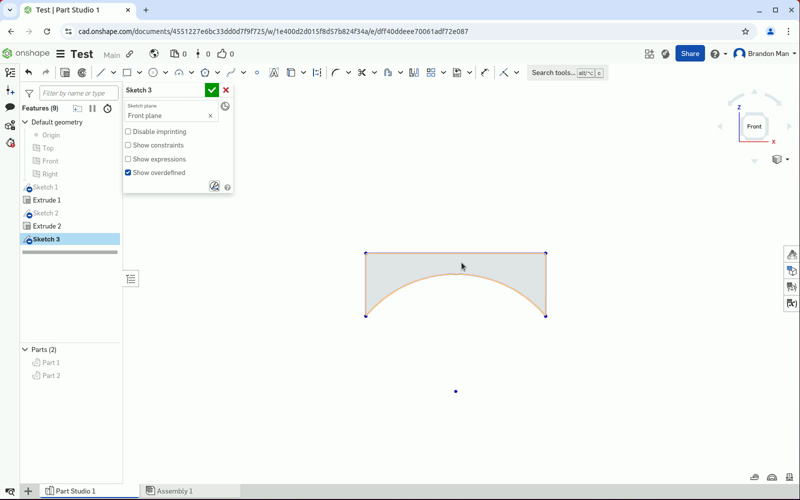
scroll(6)
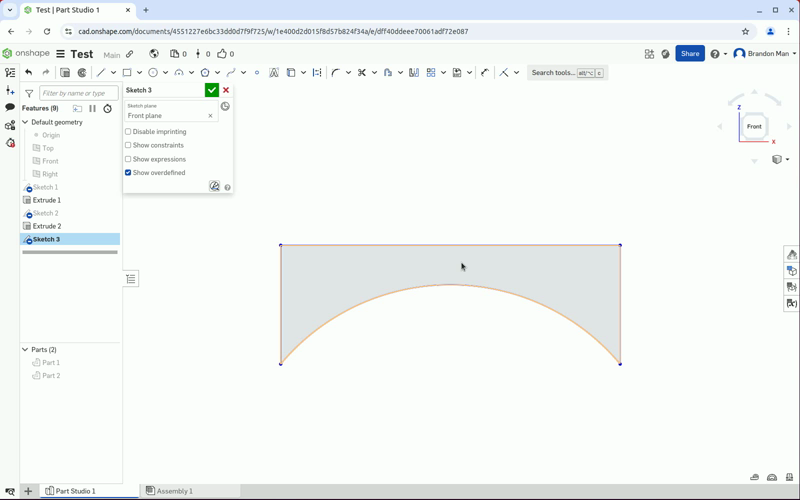
click(461, 262)
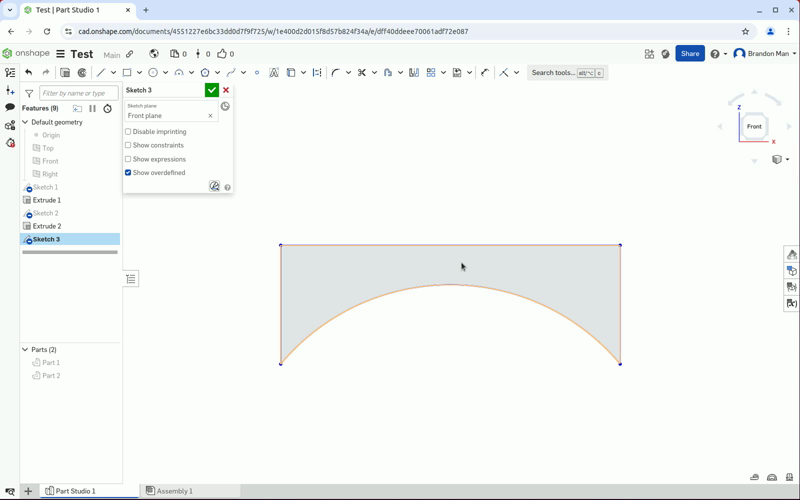
scroll(-6)
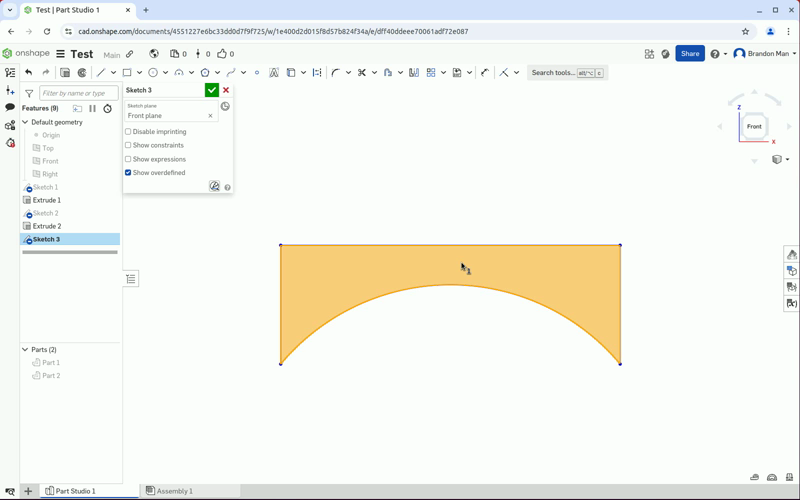
scroll(-6)
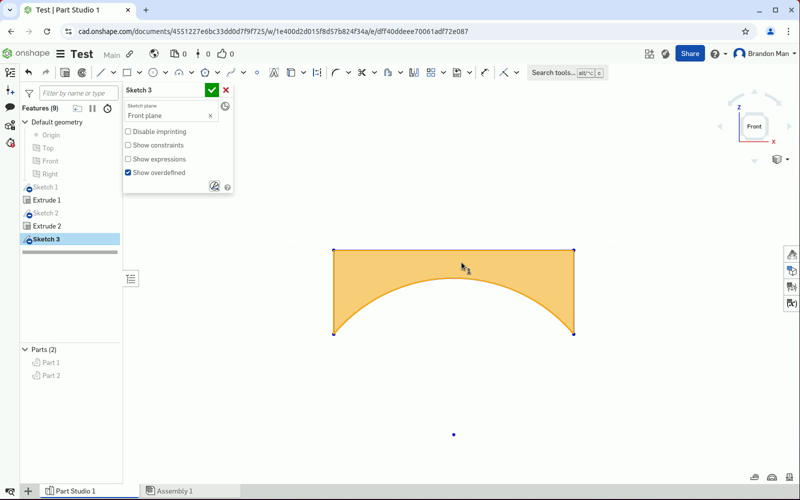
scroll(-6)
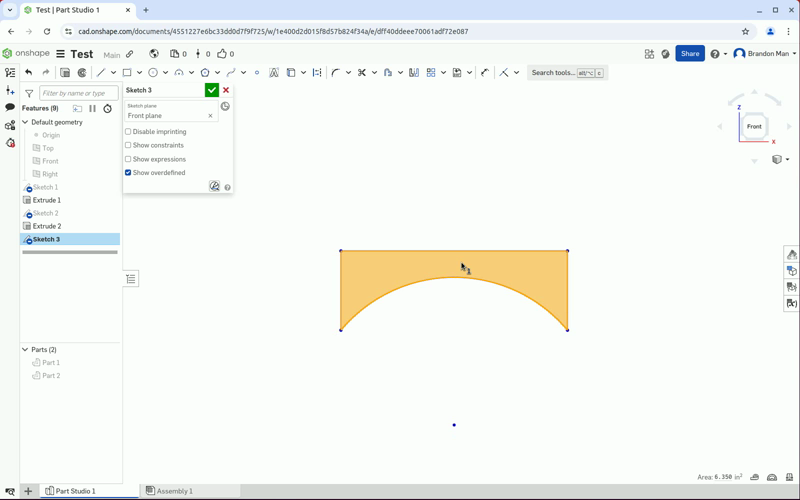
scroll(-6)
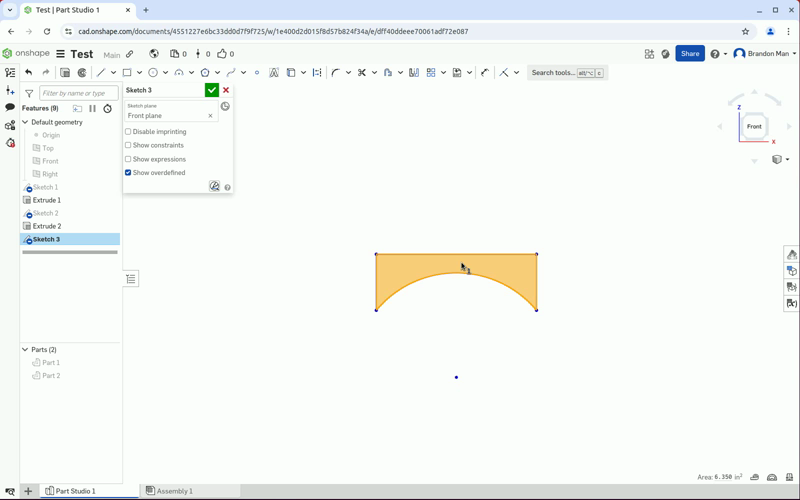
scroll(-6)
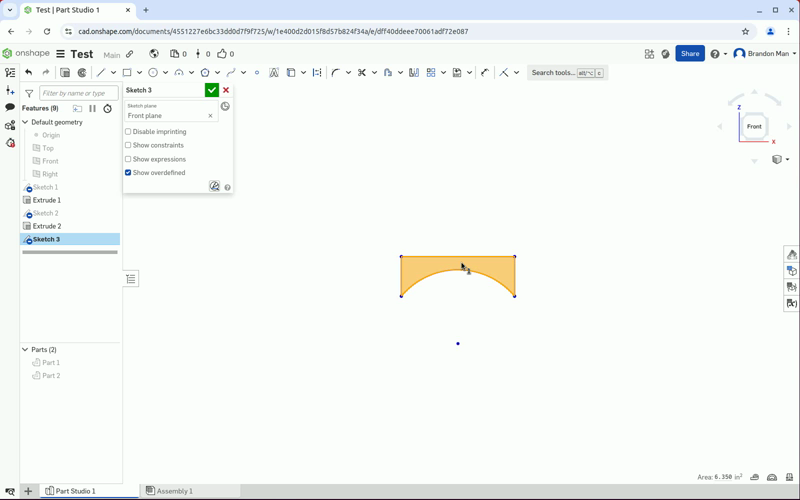
scroll(-6)
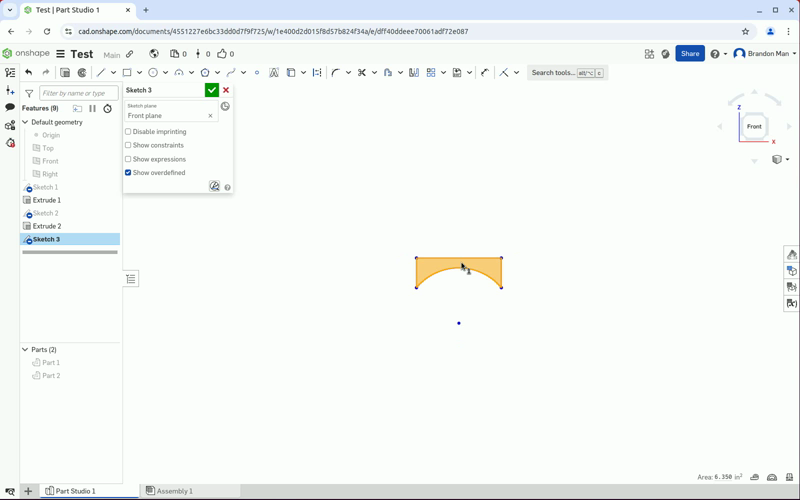
scroll(-6)
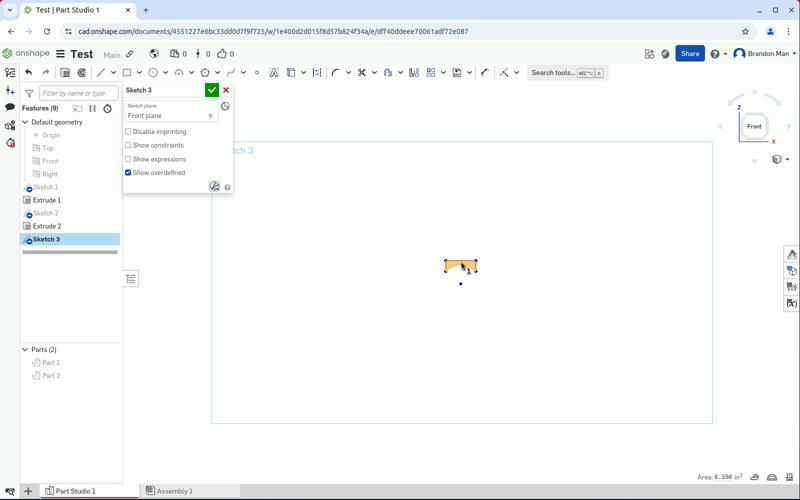
mouse_move(73, 352)
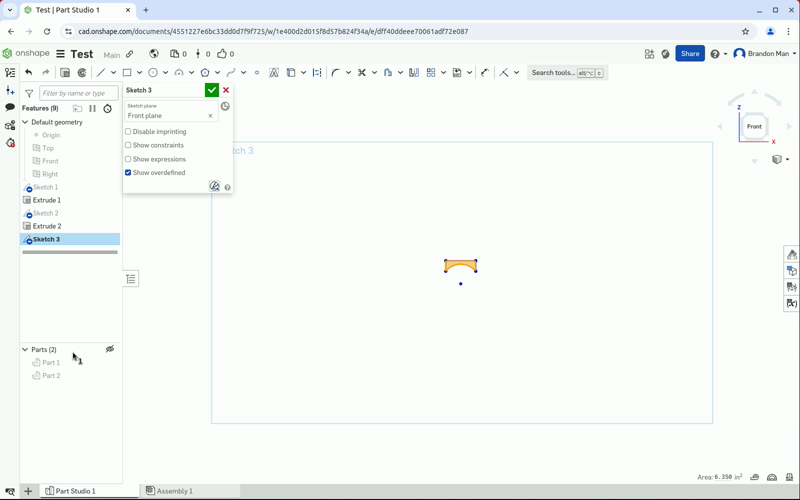
key(shift+y)
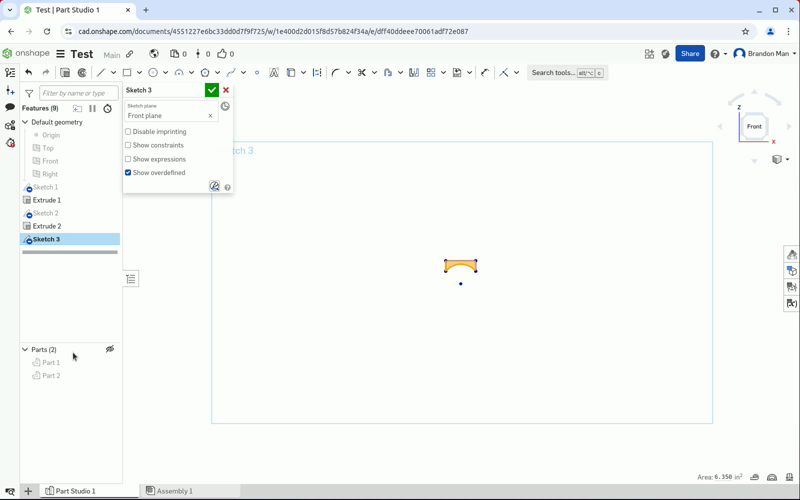
key(shift+e)
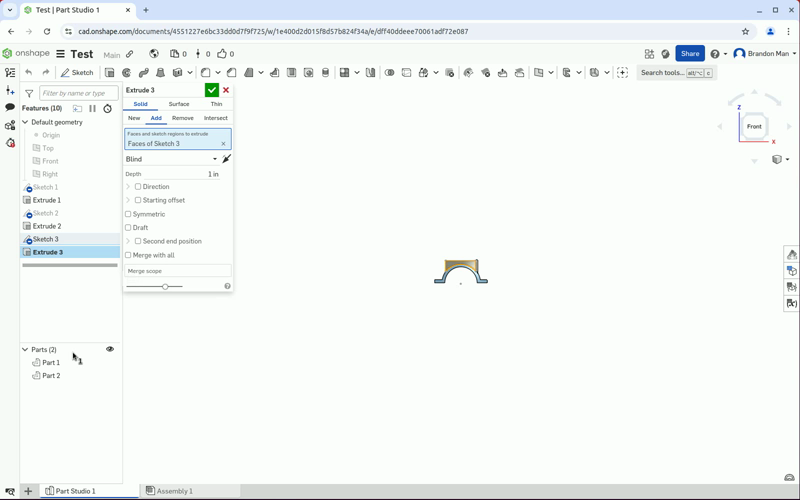
mouse_move(143, 106)
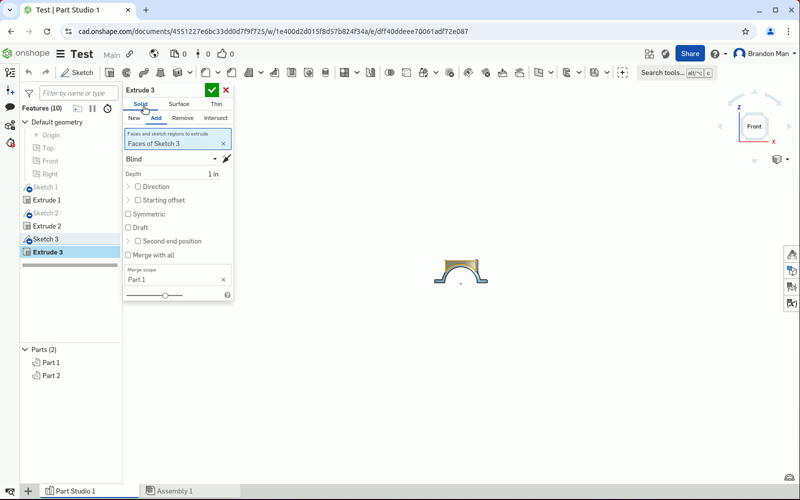
click(143, 106)
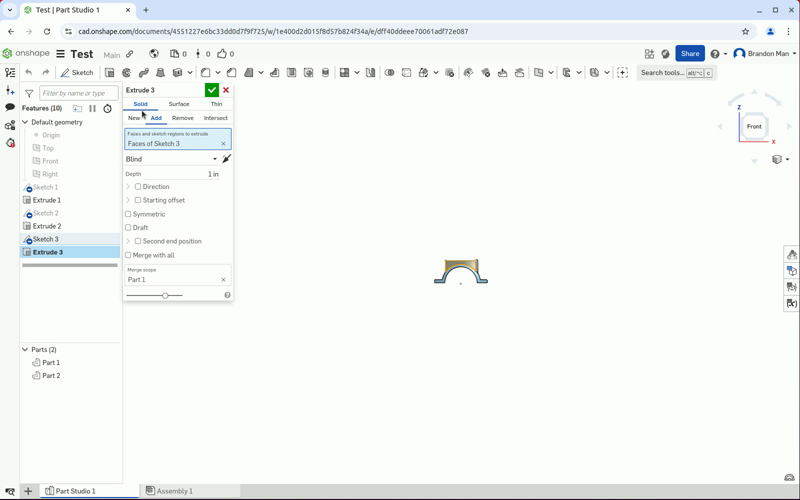
mouse_move(137, 120)
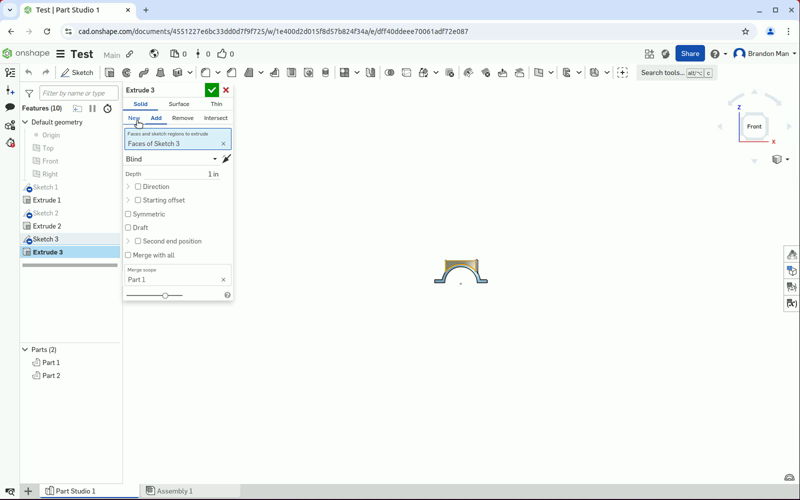
click(137, 120)
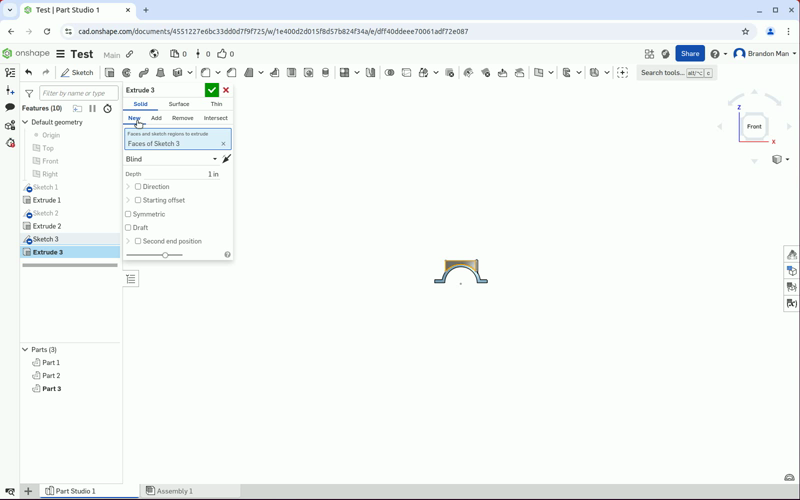
key(tab, 4)
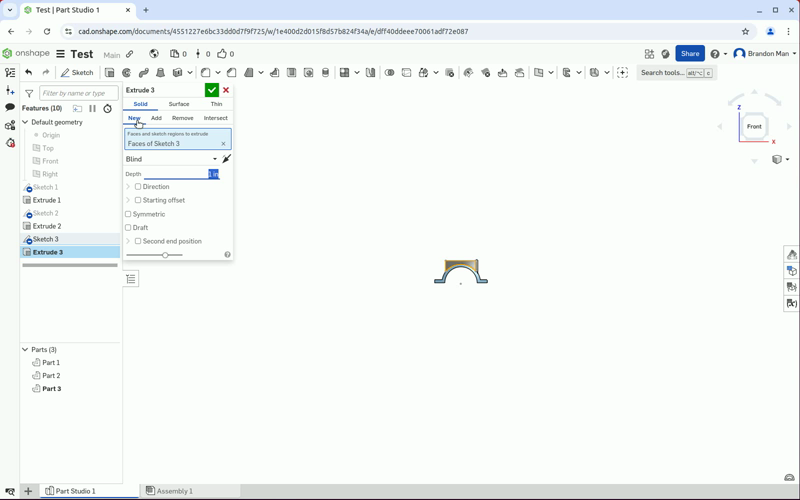
text(-23.108)
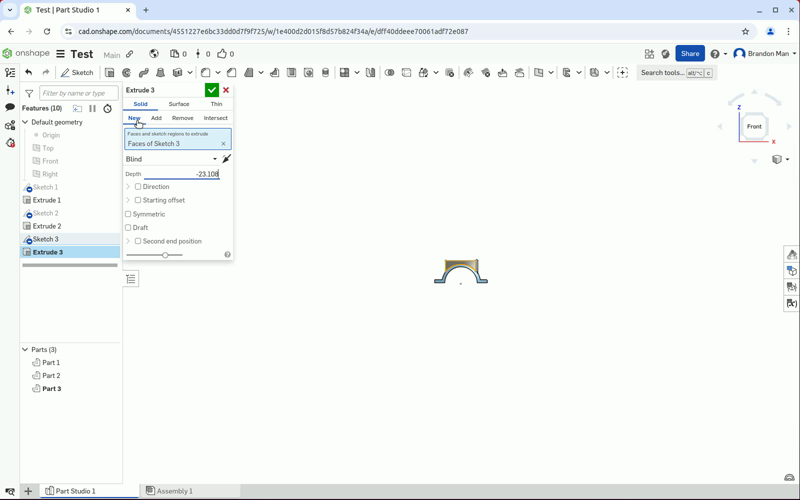
key(enter)
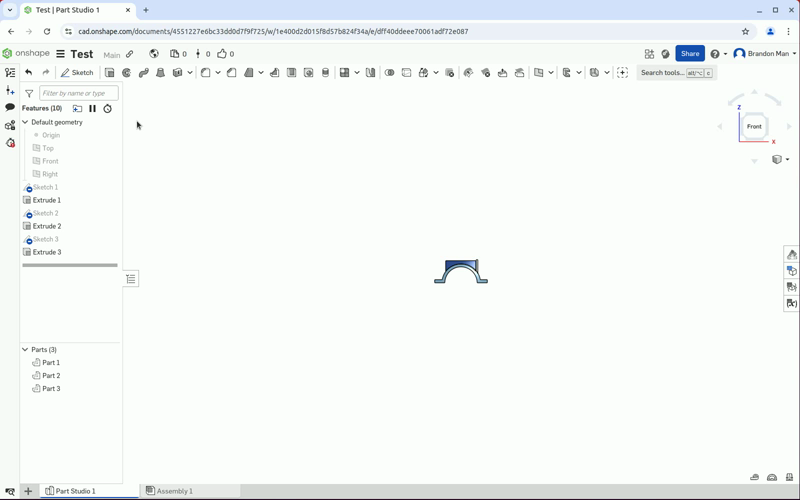
key(shift+h)
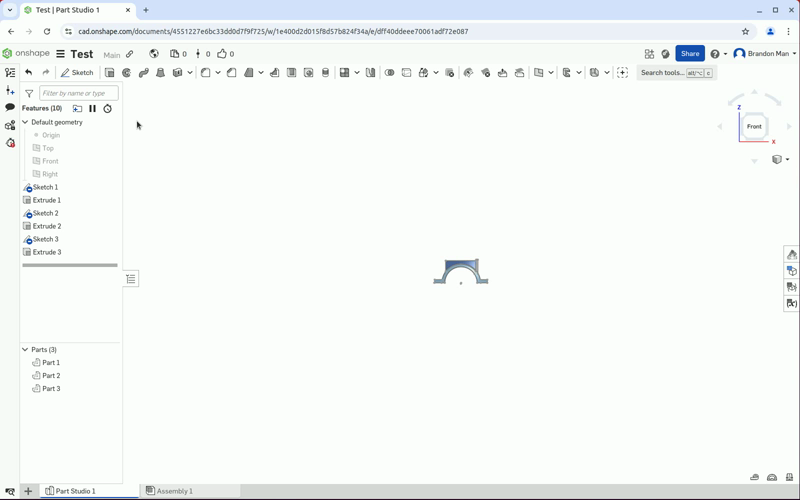
key(shift+h)
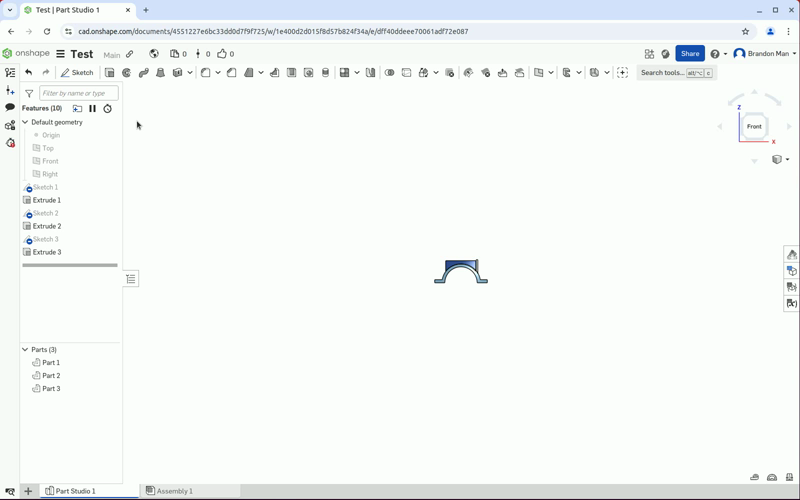
mouse_move(73, 189)
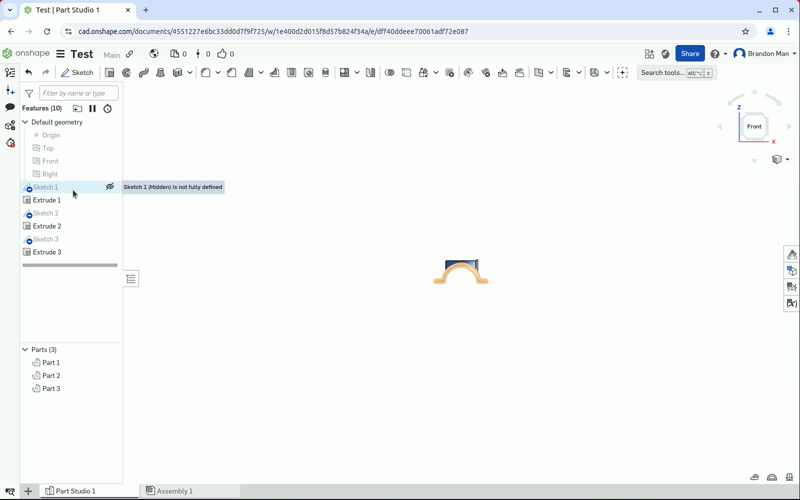
click(73, 189)
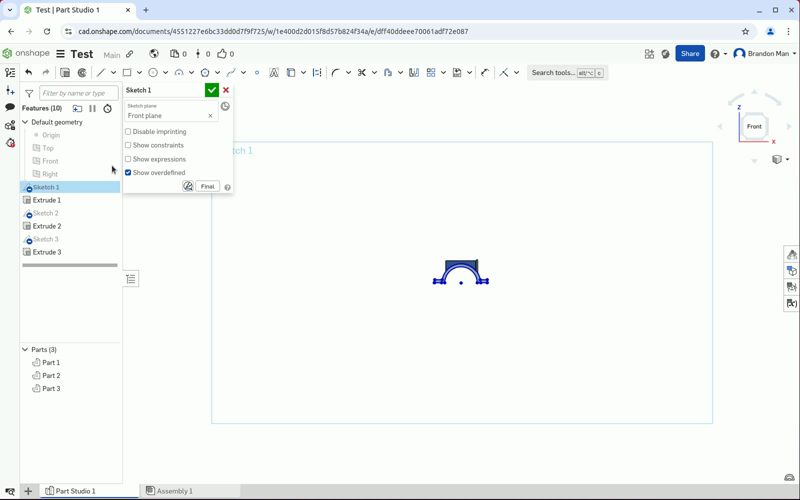
mouse_move(229, 92)
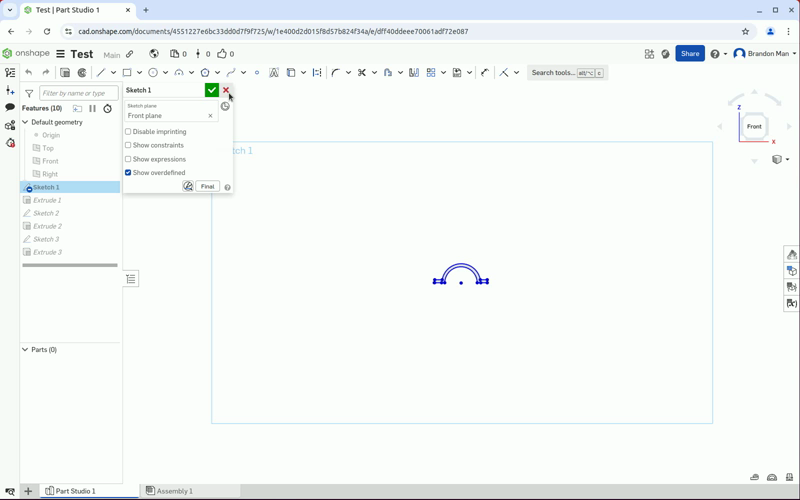
click(229, 92)
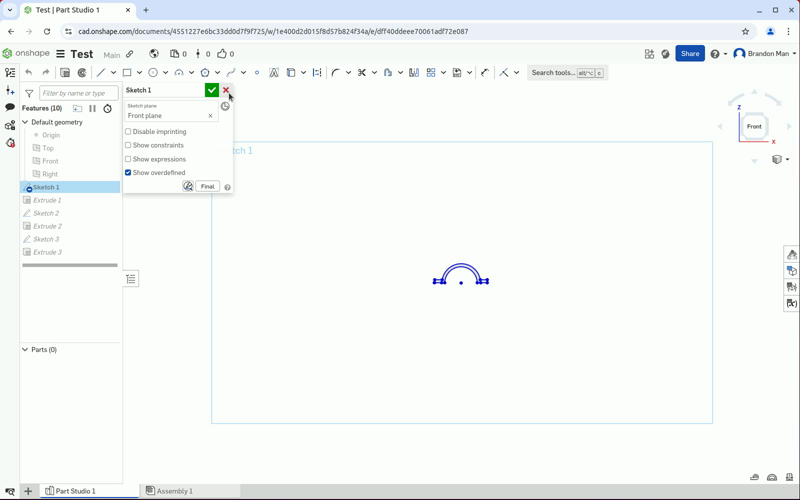
key(shift+s)
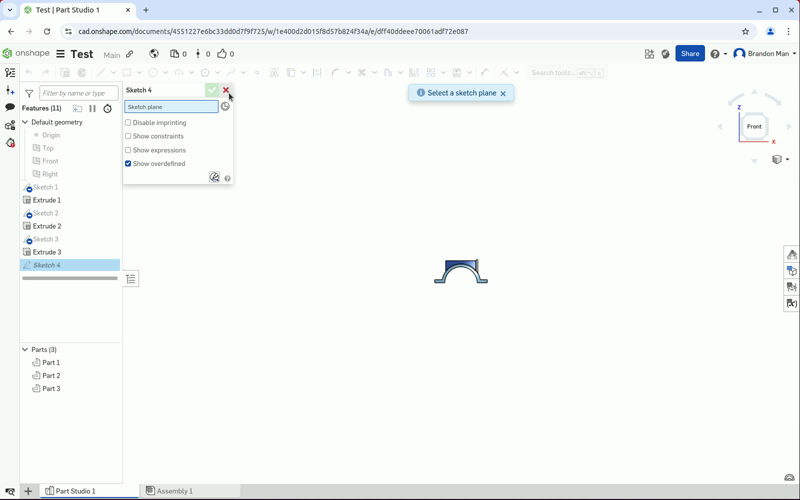
mouse_move(73, 163)
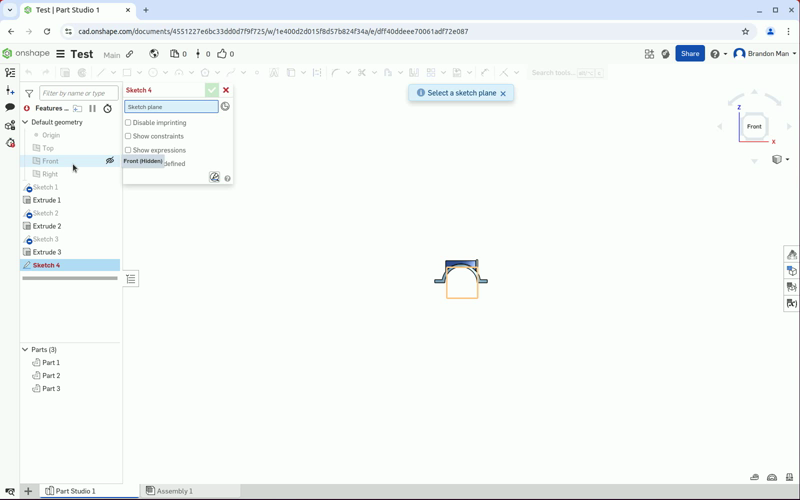
click(73, 163)
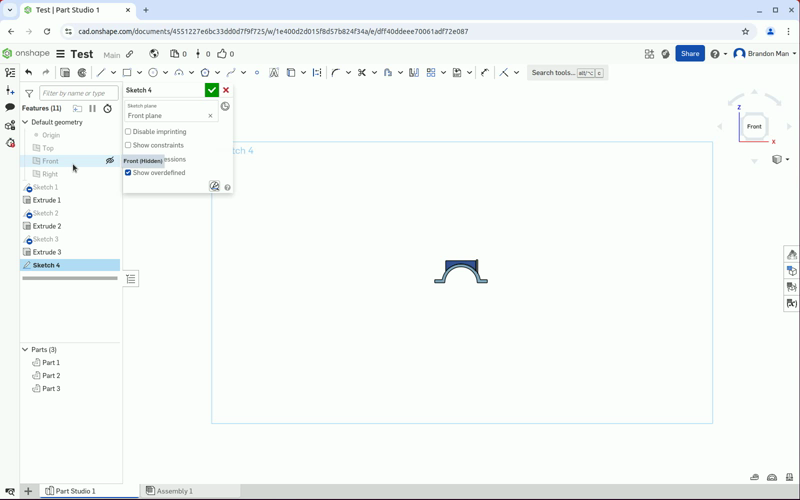
mouse_move(73, 352)
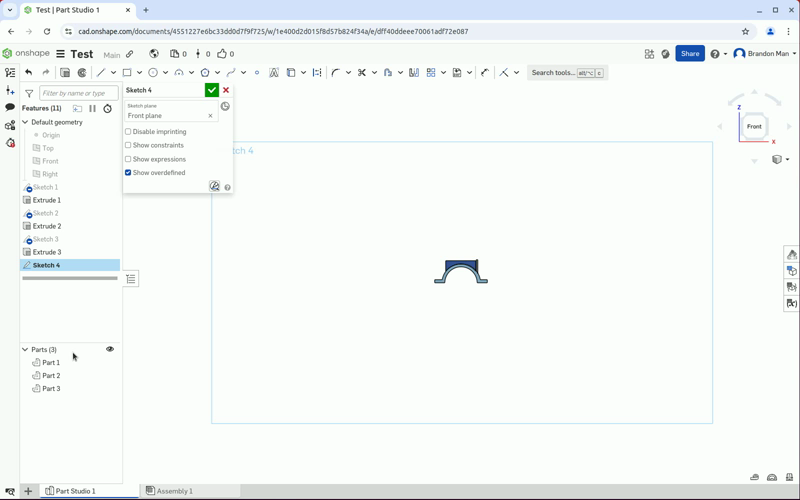
key(y)
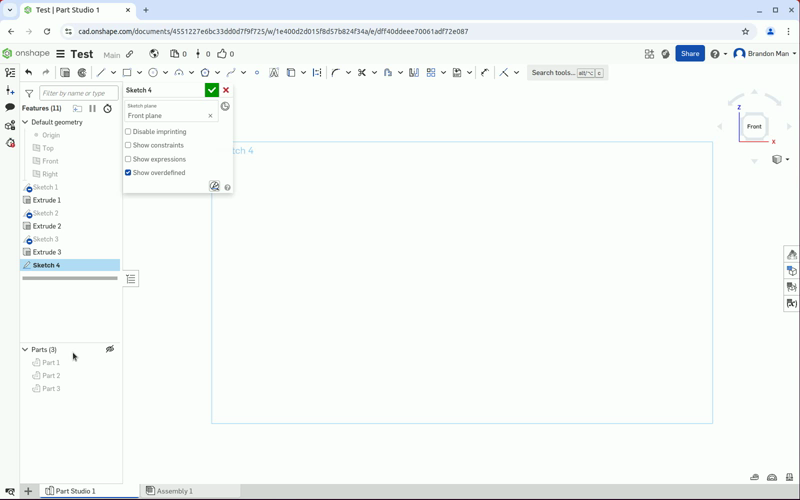
key(a)
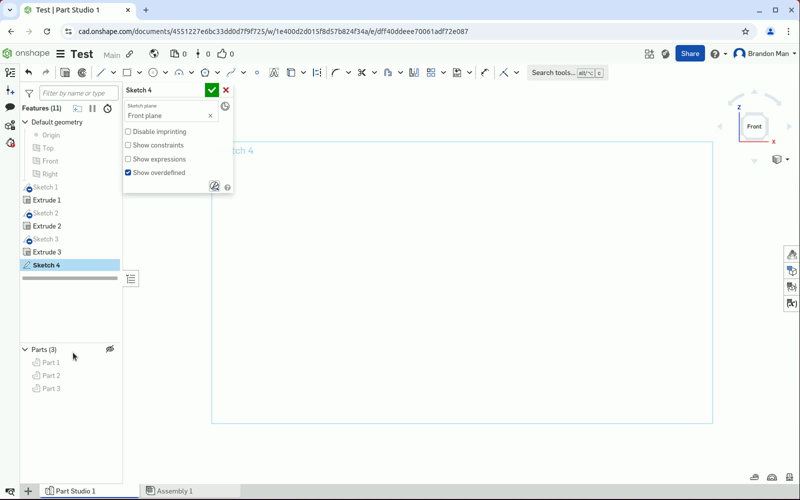
key_down(shift)
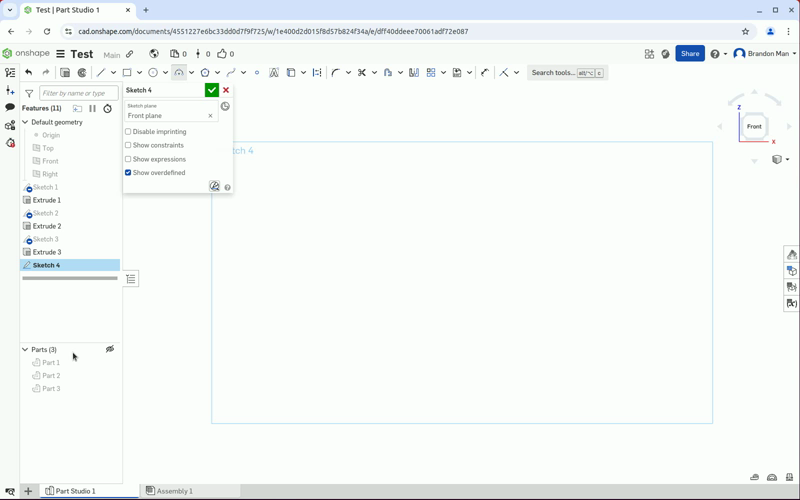
mouse_move(444, 273)
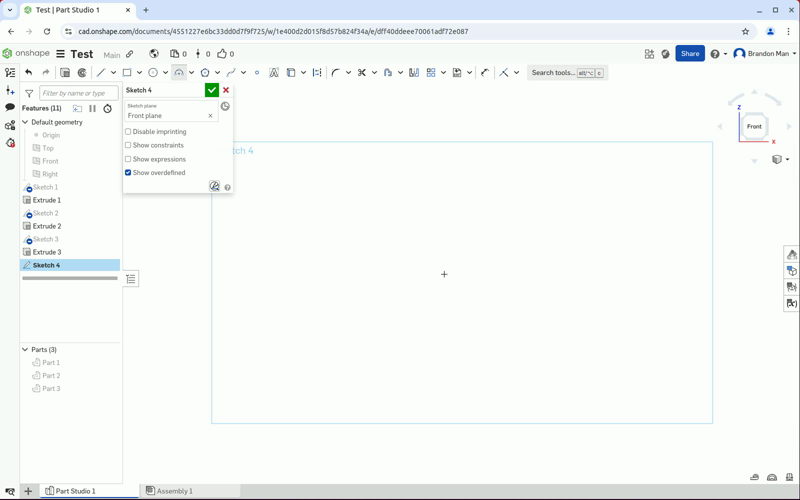
click(444, 273)
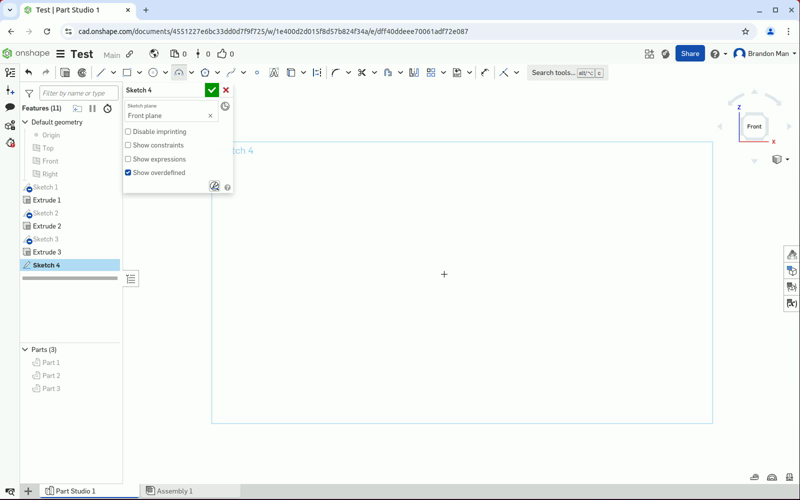
key_up(shift)
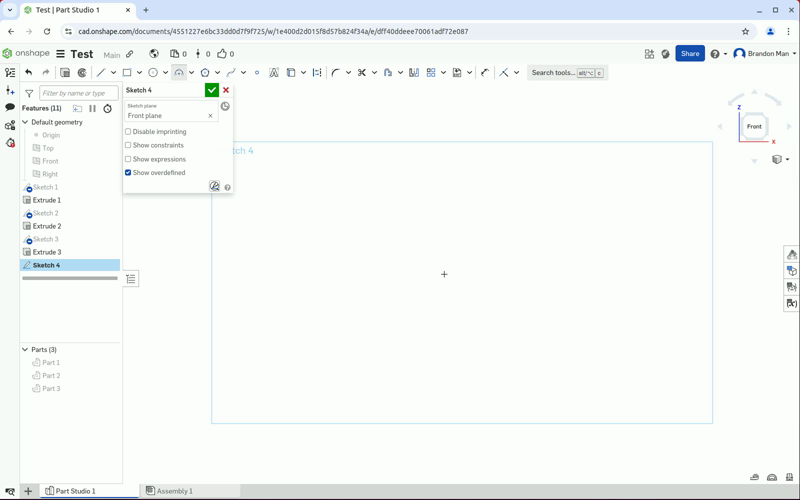
key_down(shift)
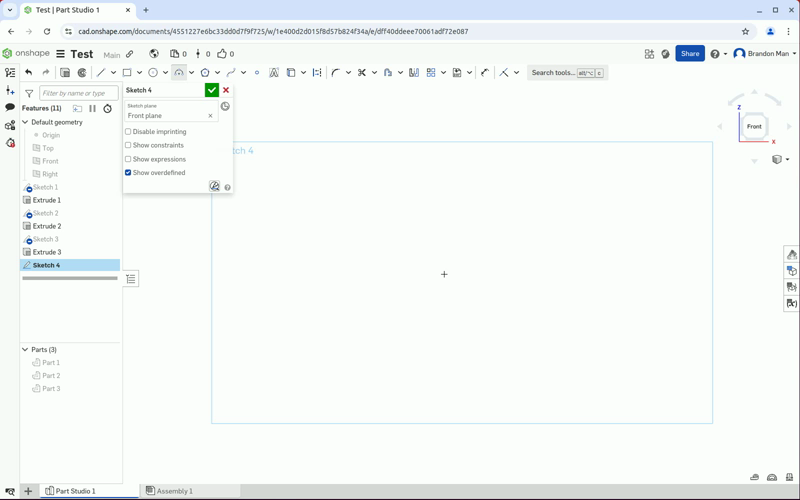
mouse_move(446, 270)
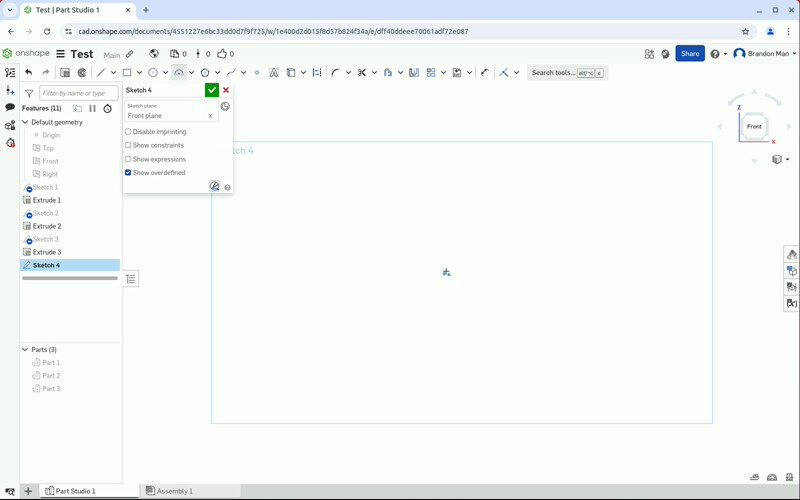
scroll(6)
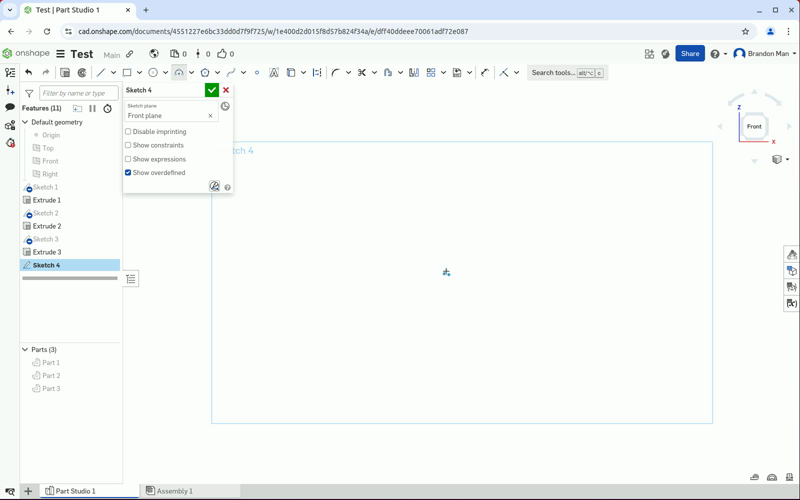
scroll(6)
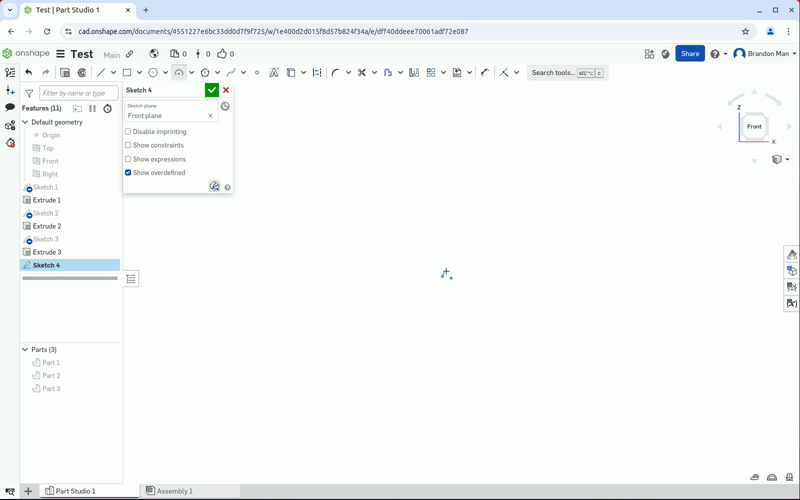
scroll(6)
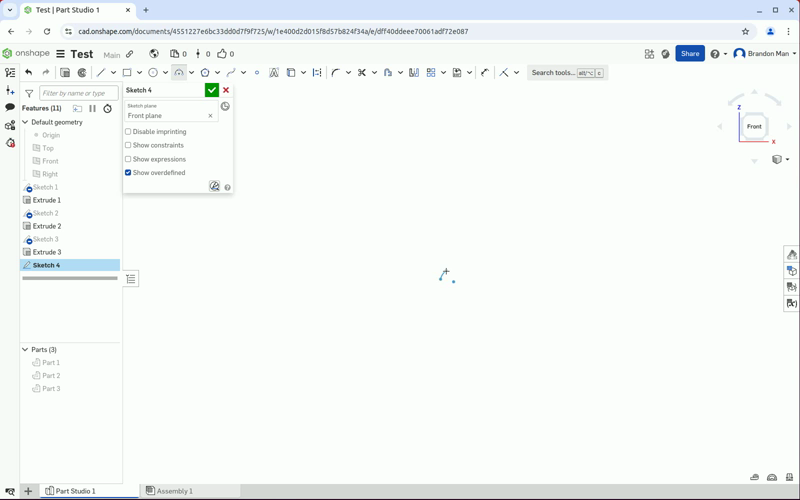
scroll(6)
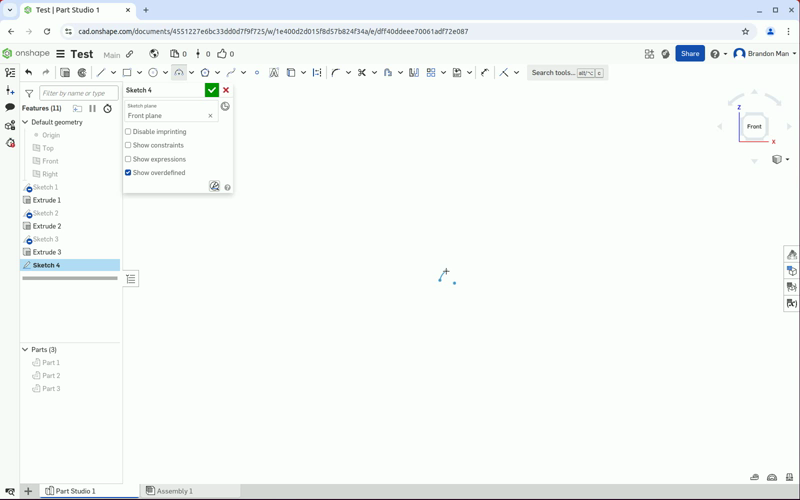
scroll(6)
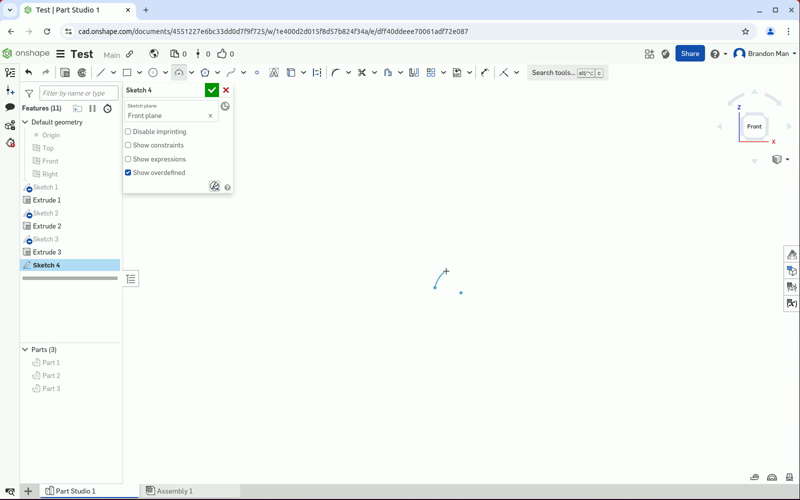
scroll(6)
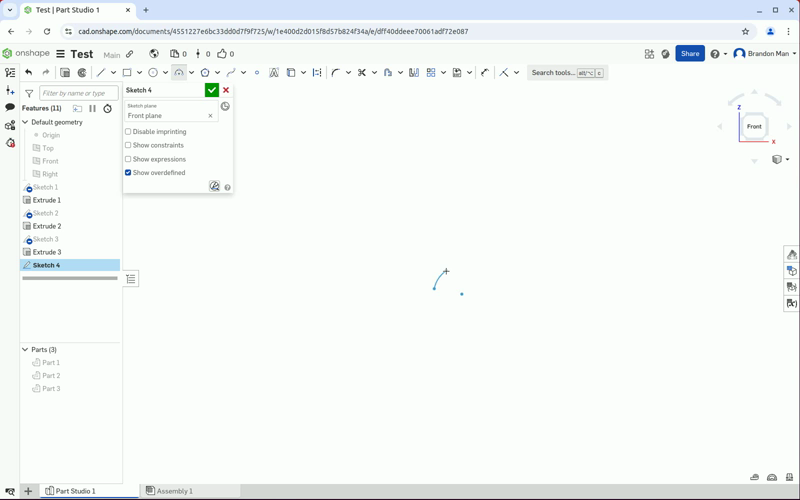
scroll(6)
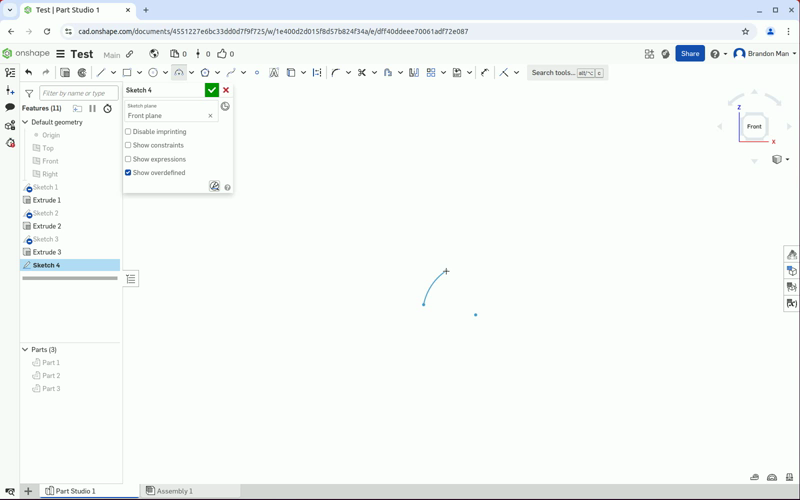
click(446, 270)
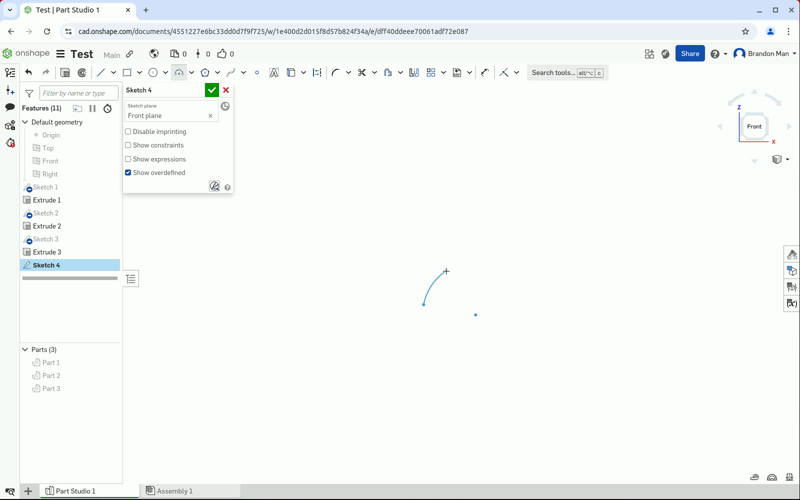
scroll(-6)
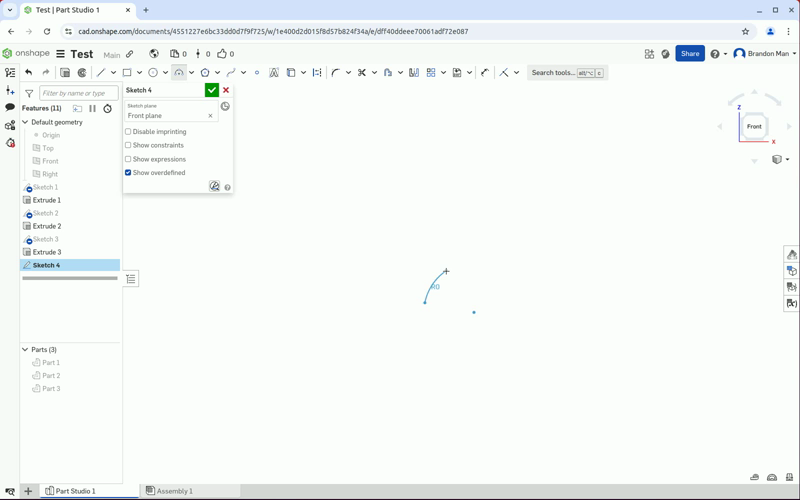
scroll(-6)
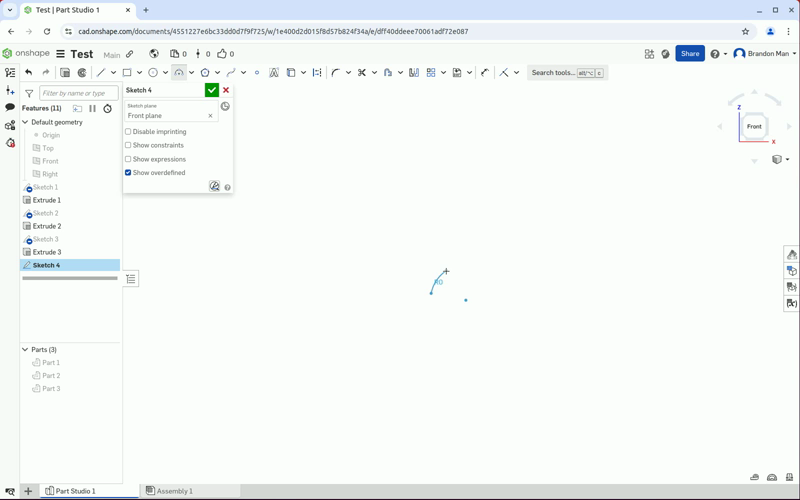
scroll(-6)
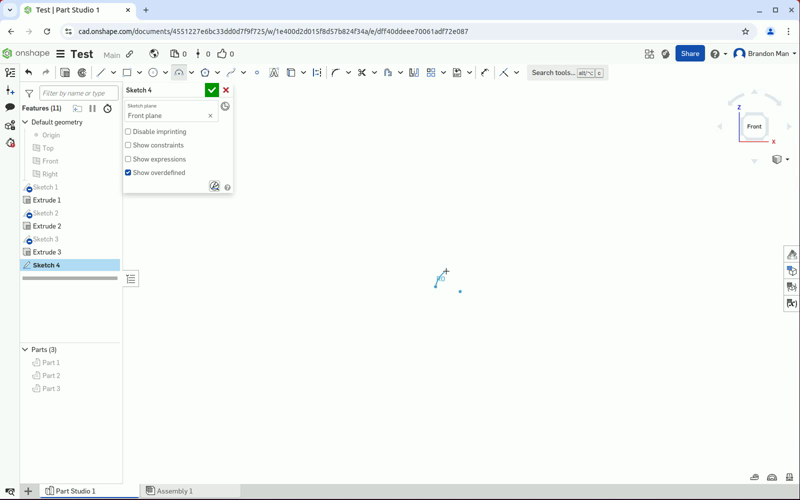
scroll(-6)
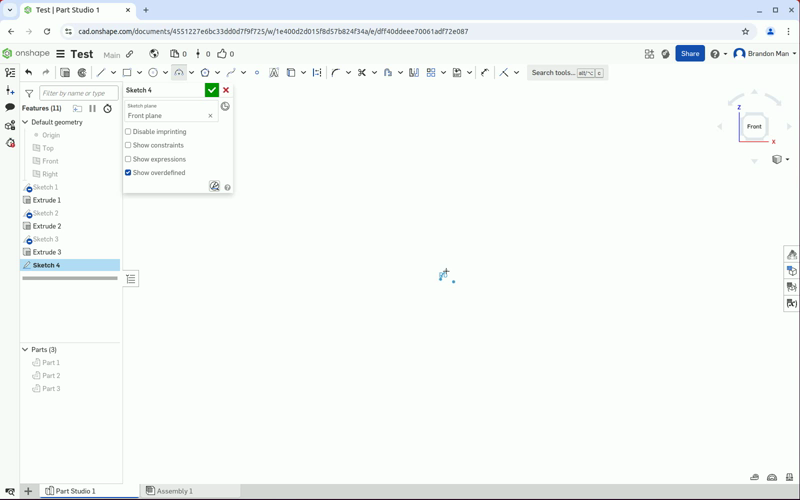
scroll(-6)
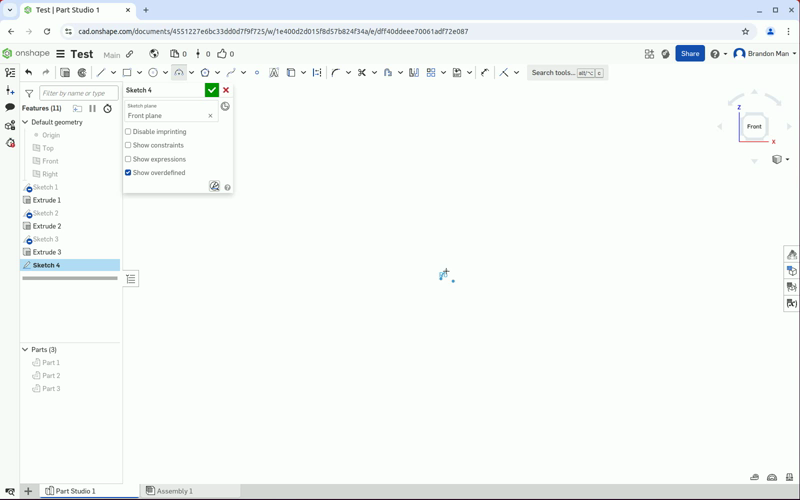
scroll(-6)
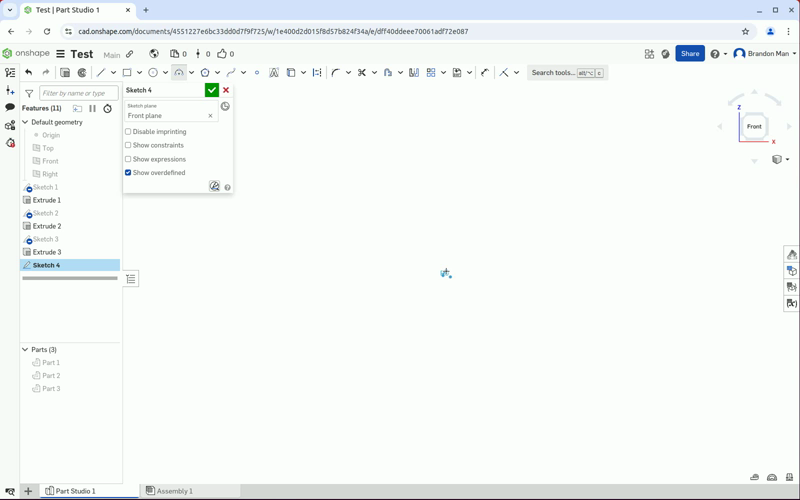
scroll(-6)
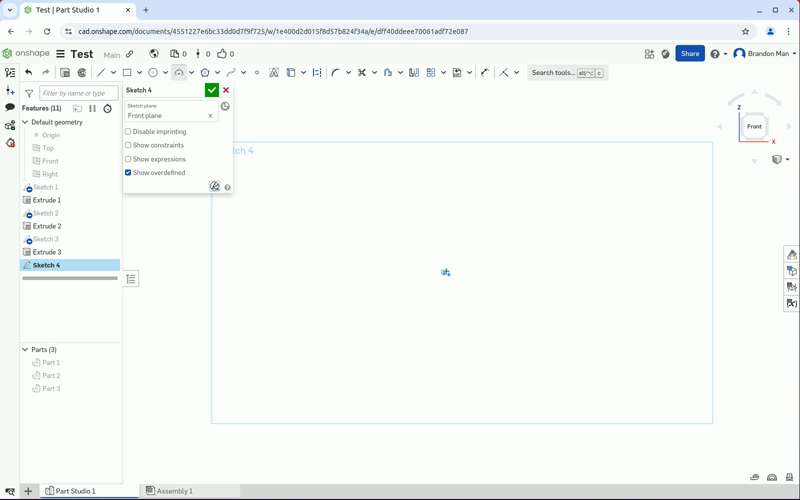
mouse_move(445, 272)
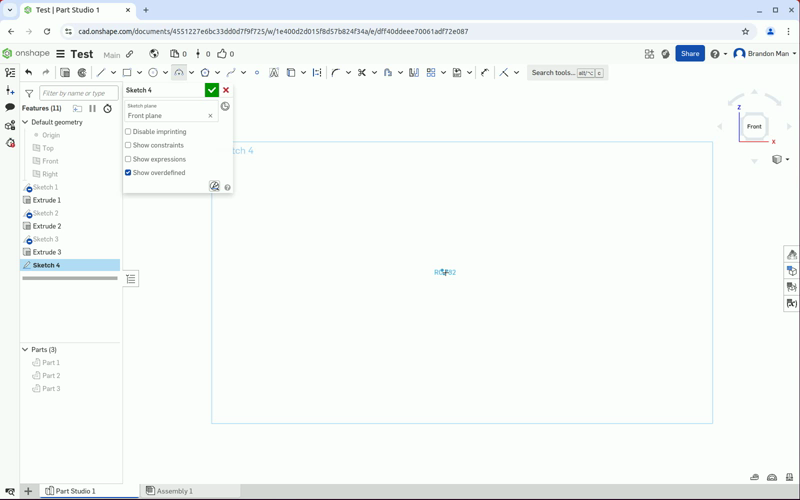
scroll(6)
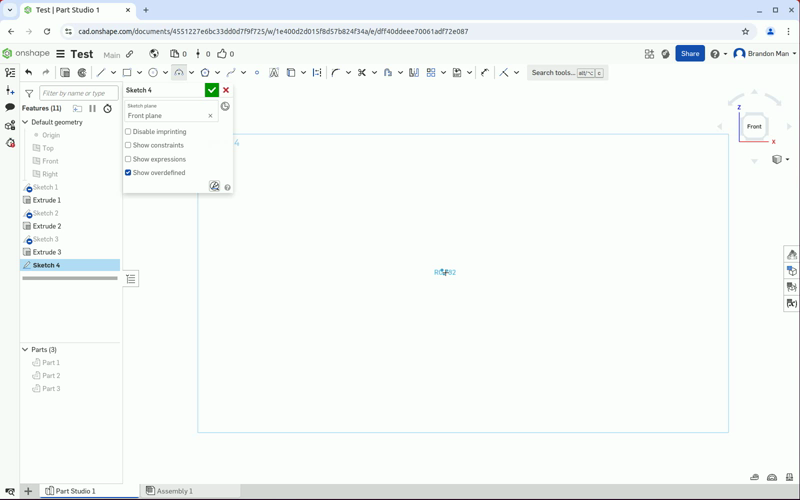
scroll(6)
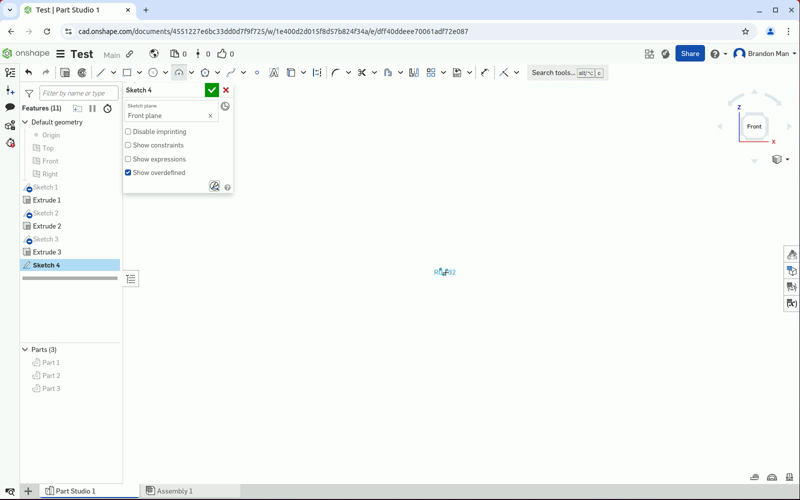
scroll(6)
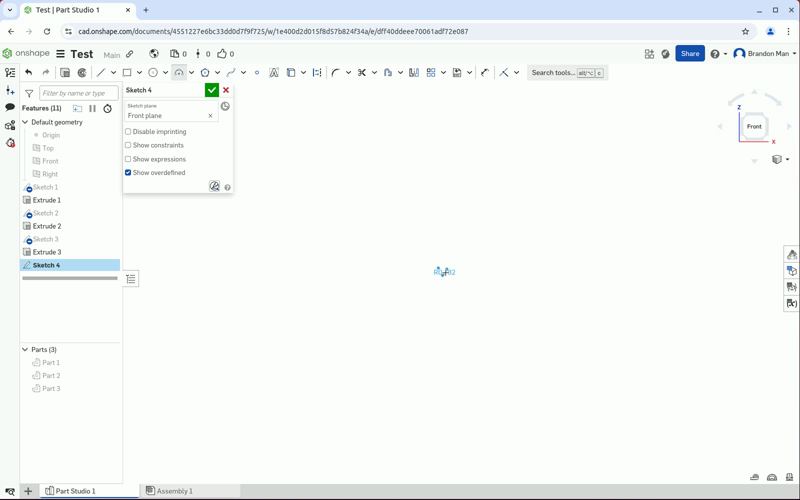
scroll(6)
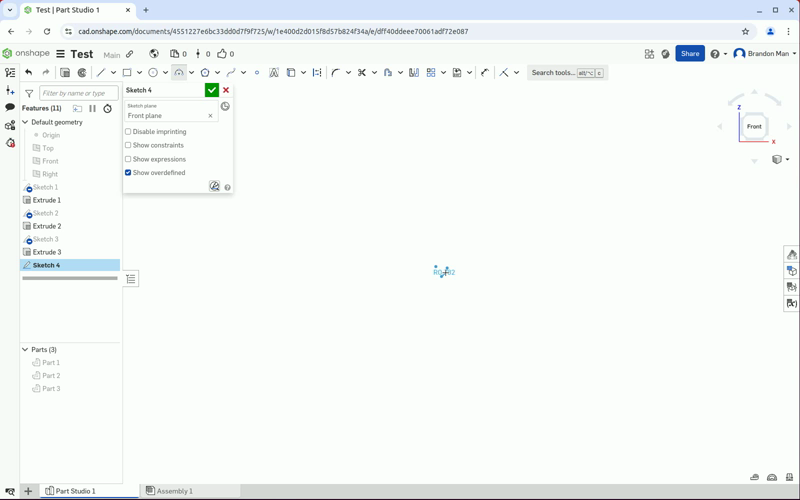
scroll(6)
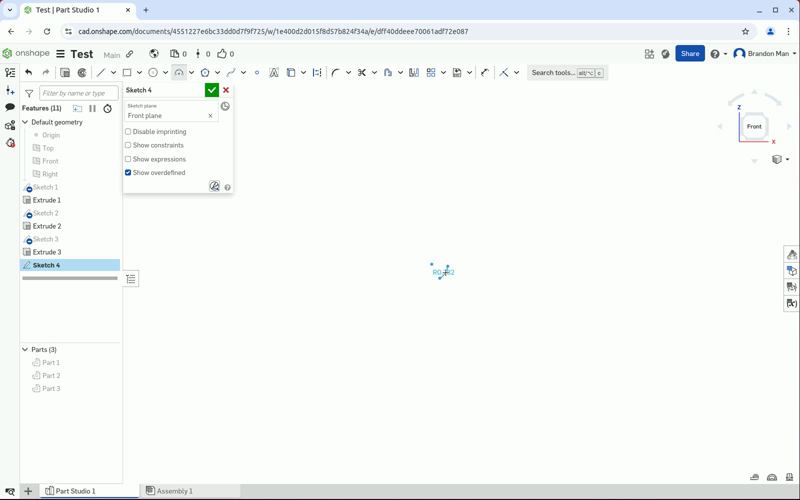
scroll(6)
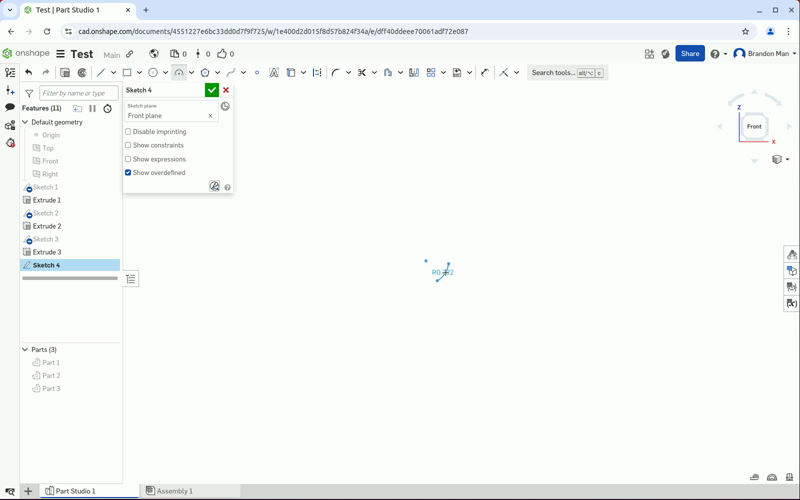
scroll(6)
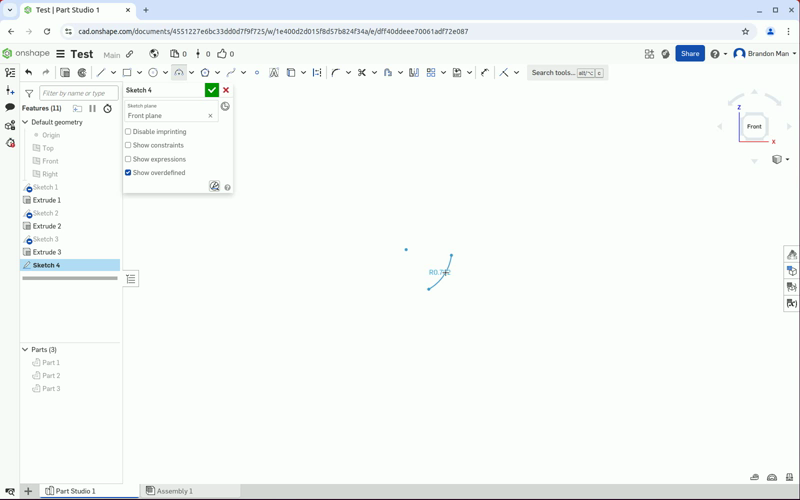
click(445, 272)
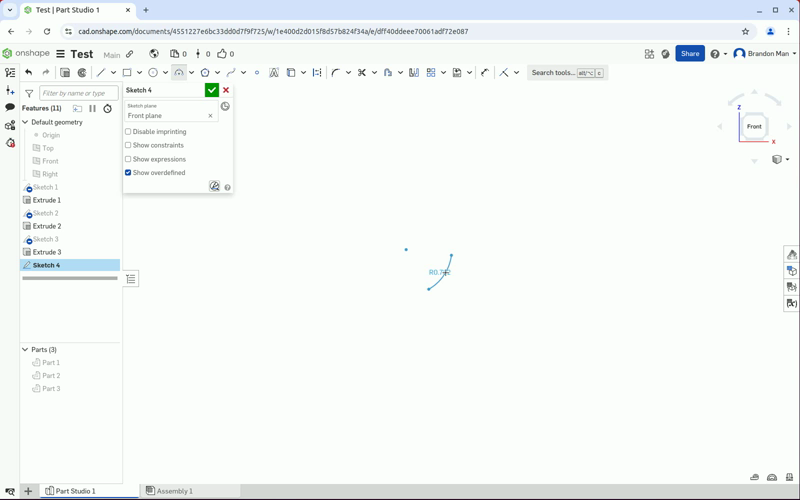
scroll(-6)
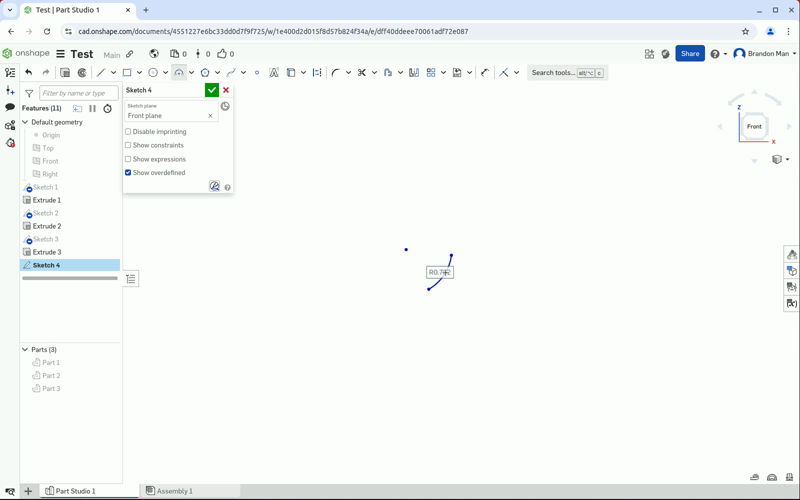
scroll(-6)
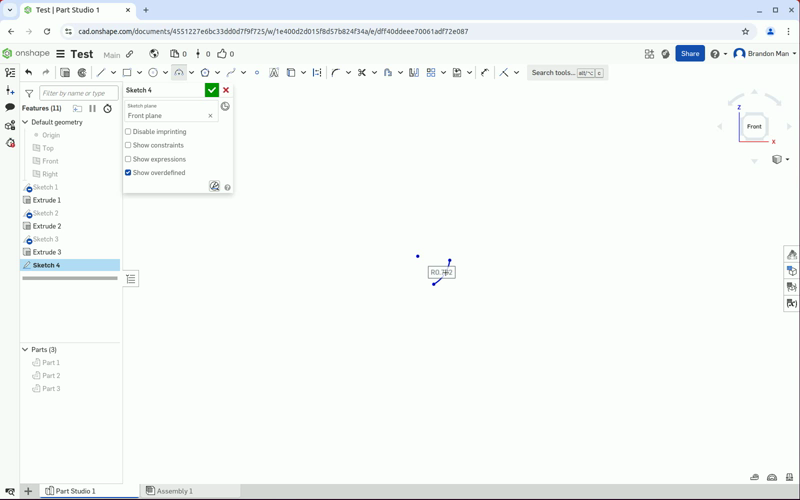
scroll(-6)
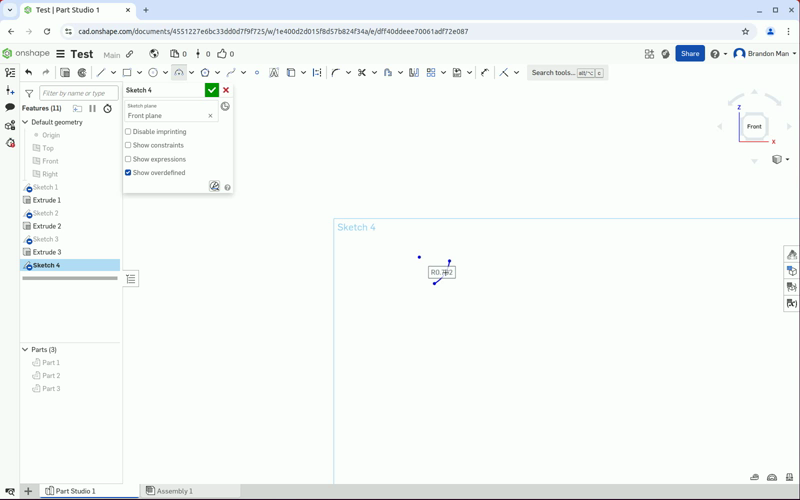
scroll(-6)
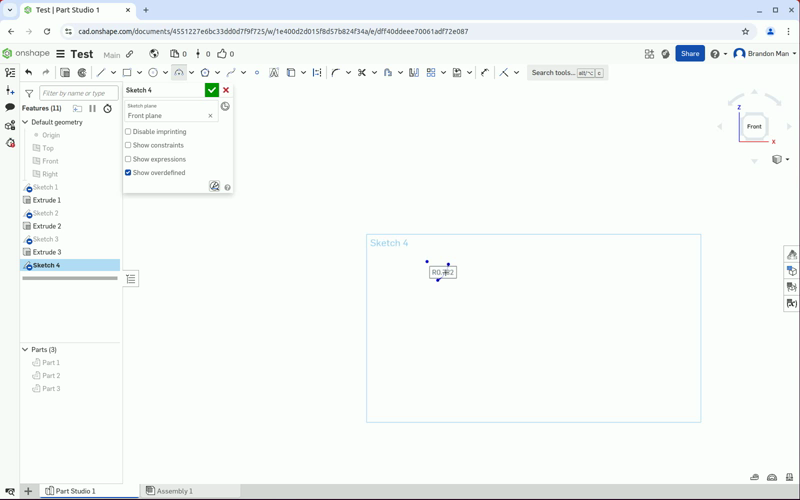
scroll(-6)
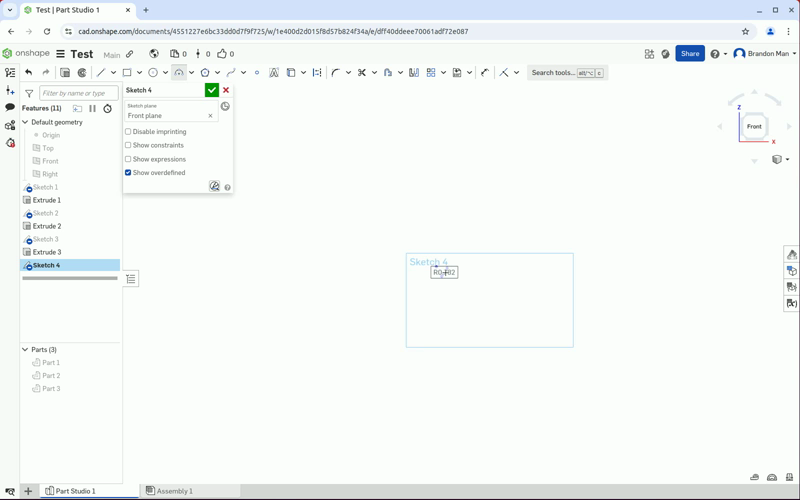
scroll(-6)
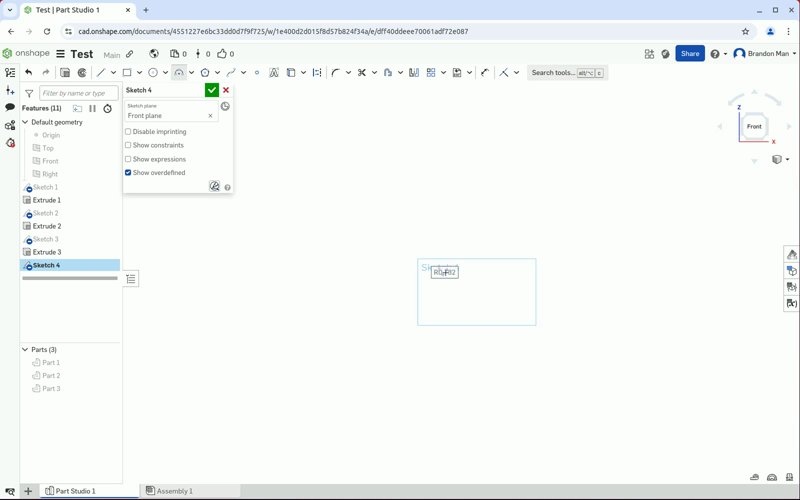
scroll(-6)
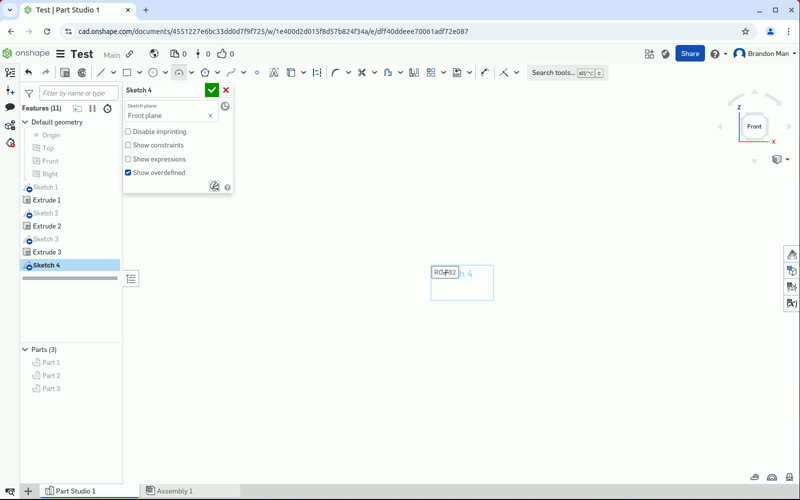
key_up(shift)
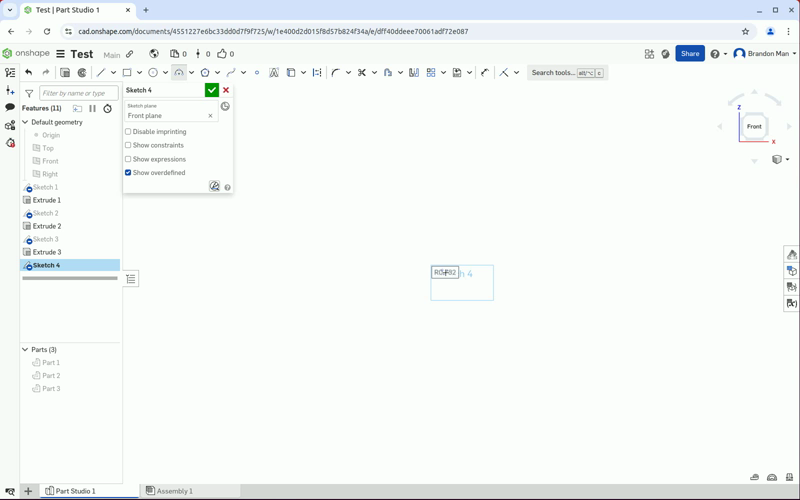
key(esc)
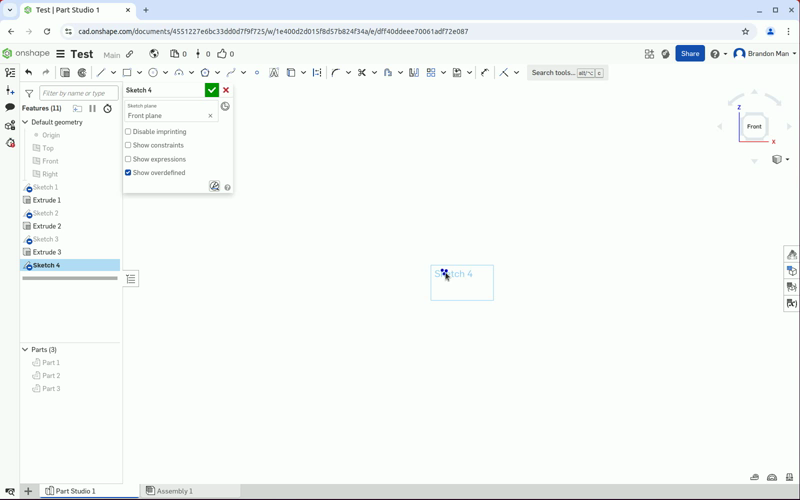
key(l)
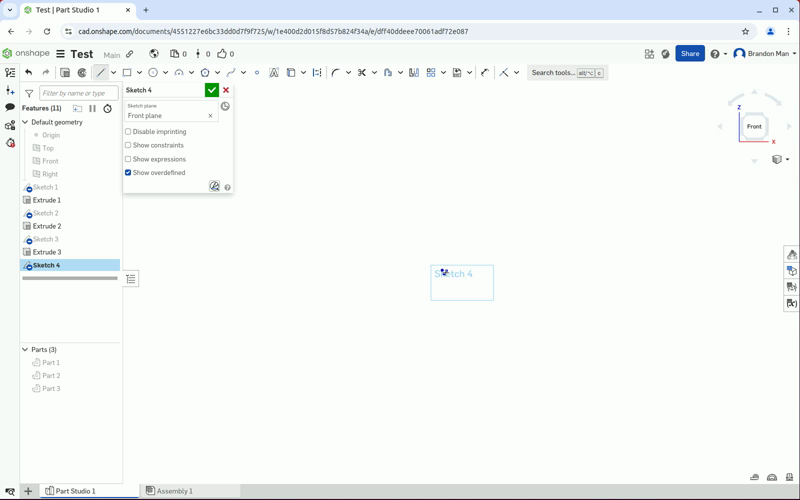
mouse_move(446, 270)
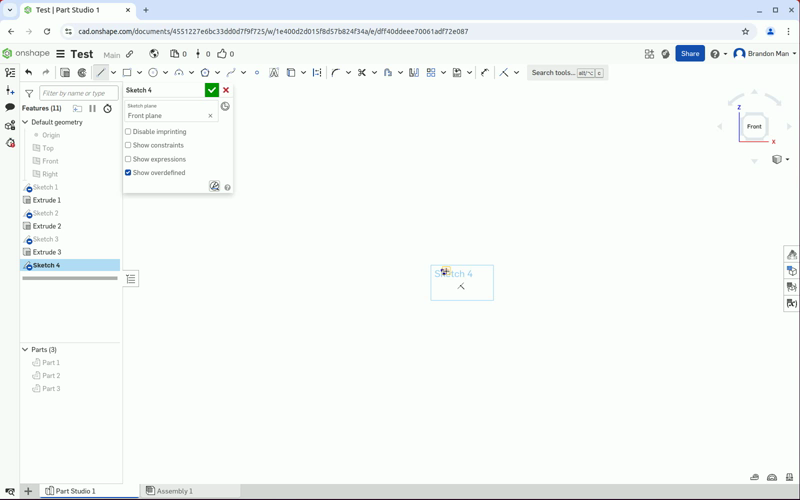
scroll(6)
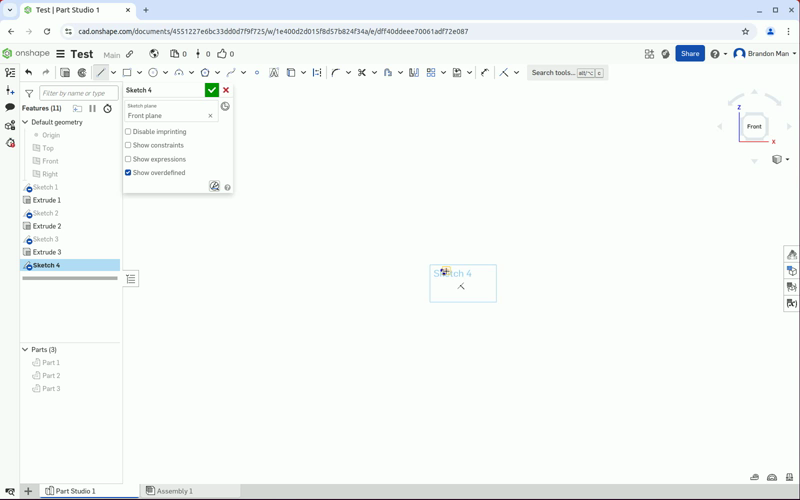
scroll(6)
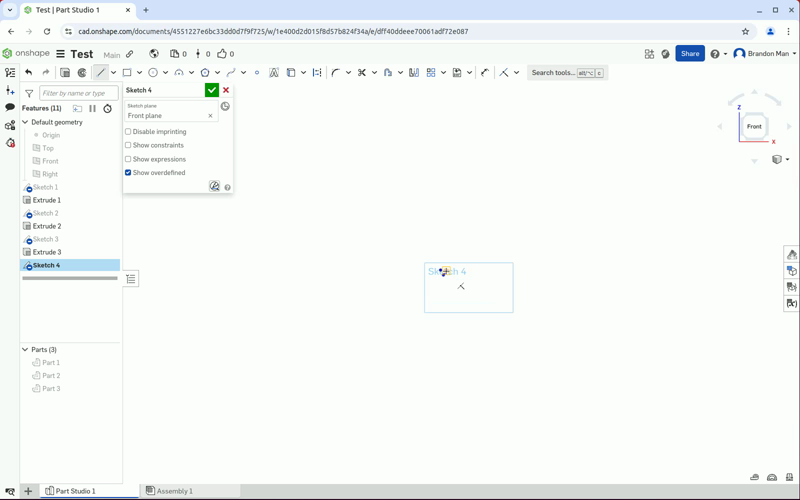
scroll(6)
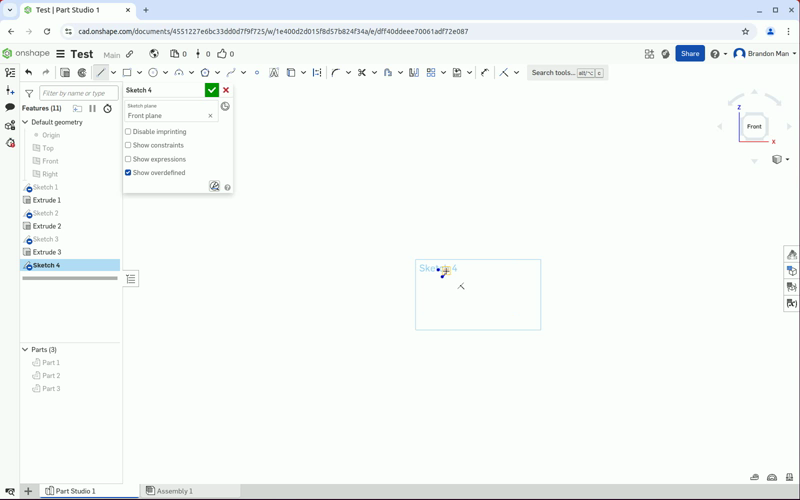
scroll(6)
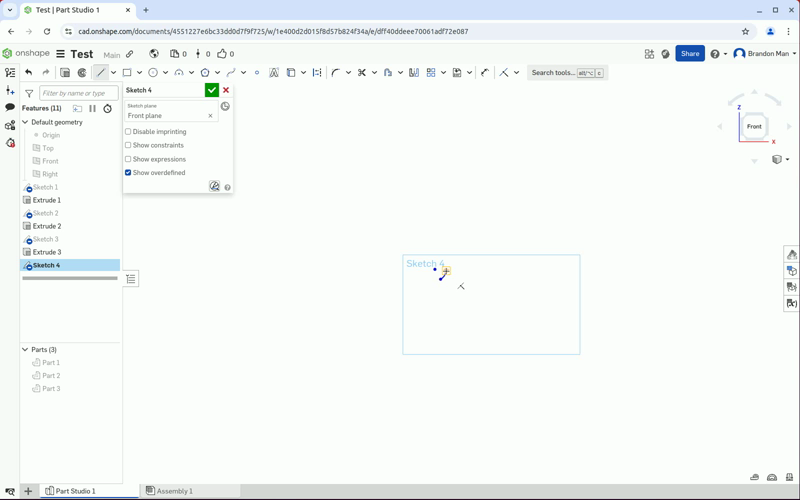
scroll(6)
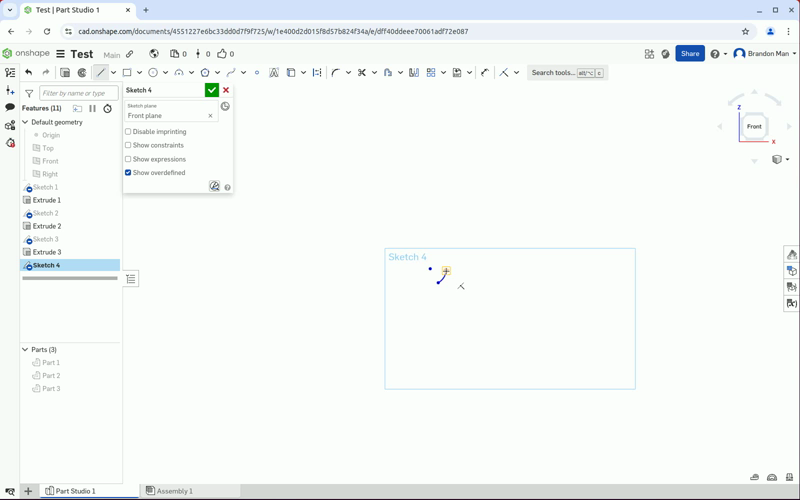
scroll(6)
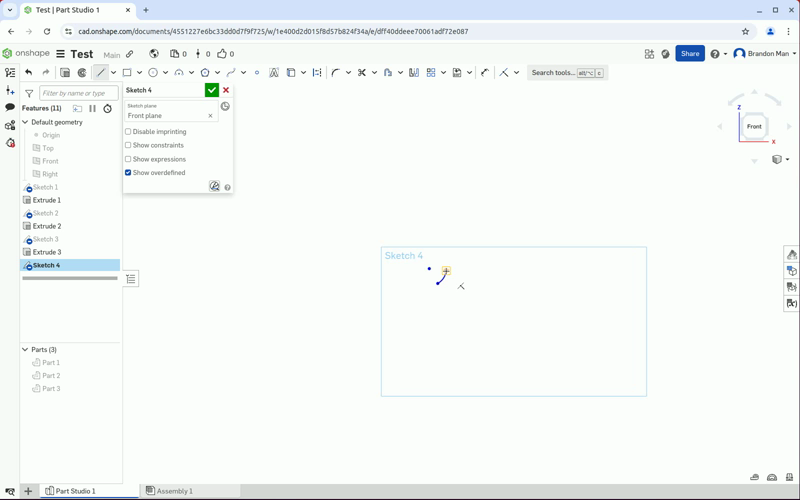
scroll(6)
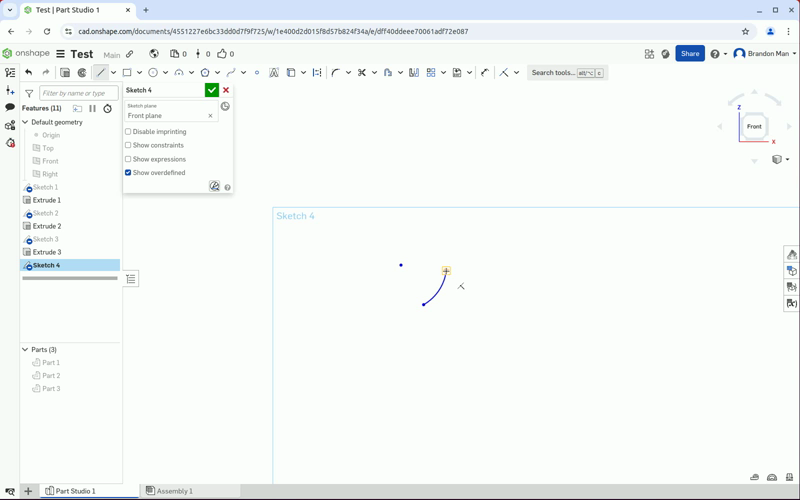
click(446, 270)
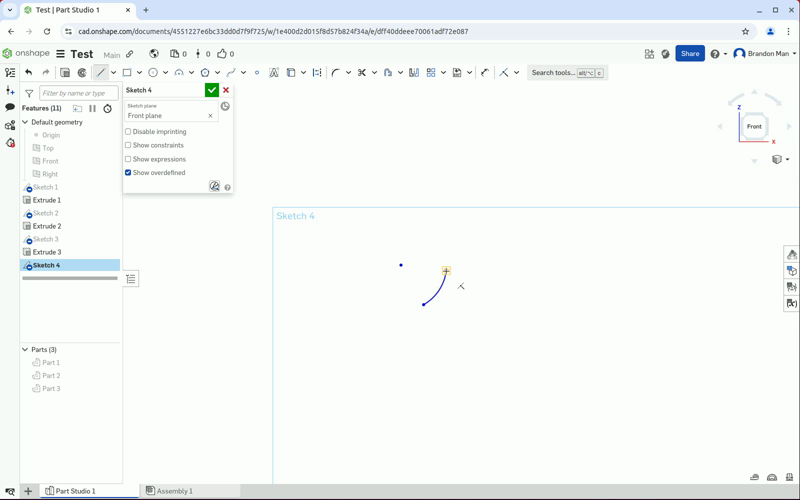
scroll(-6)
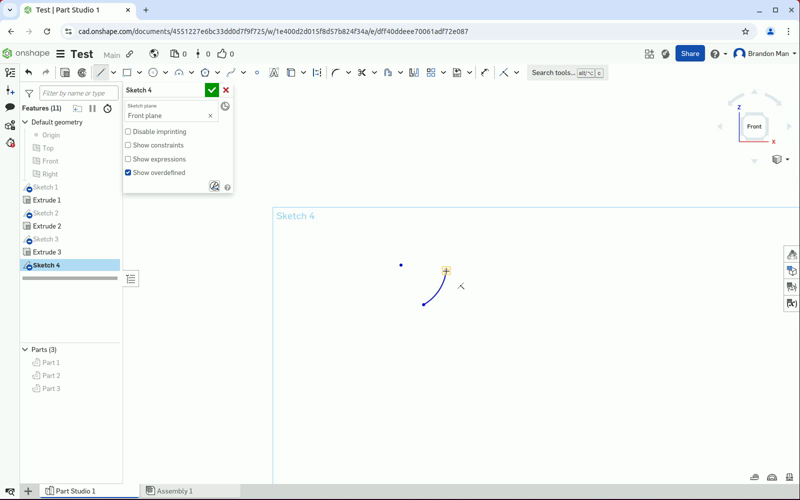
scroll(-6)
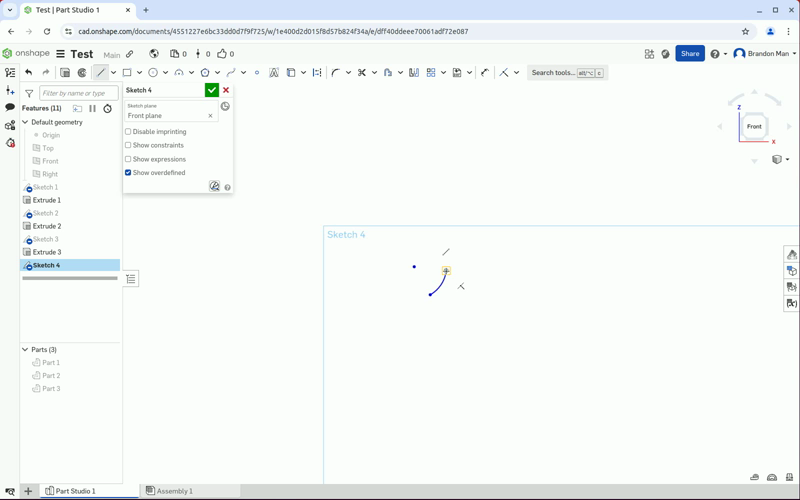
scroll(-6)
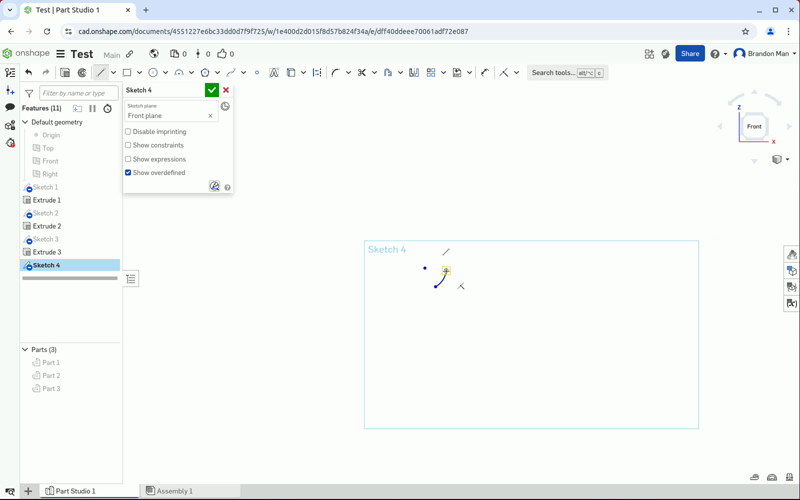
scroll(-6)
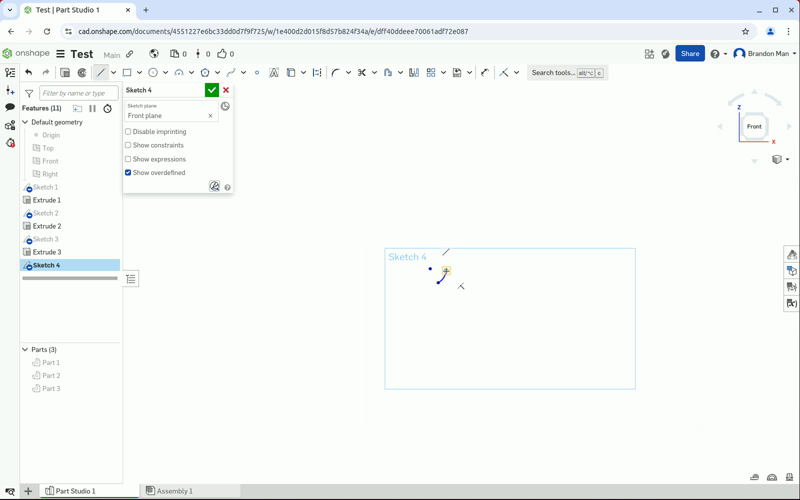
scroll(-6)
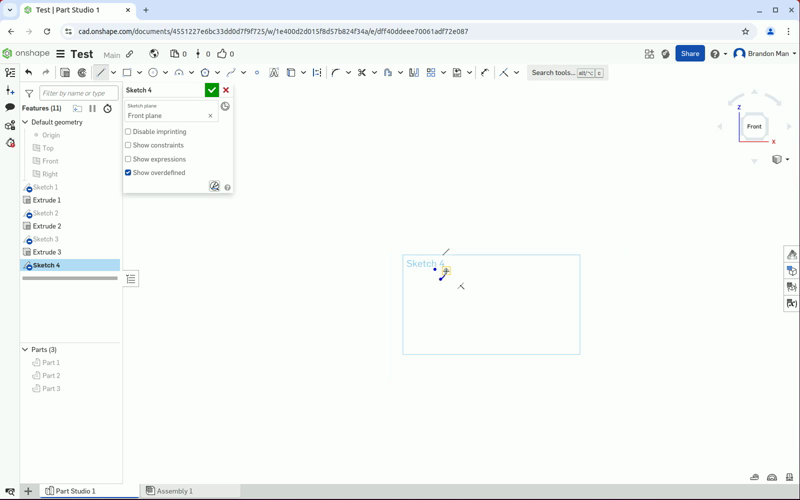
scroll(-6)
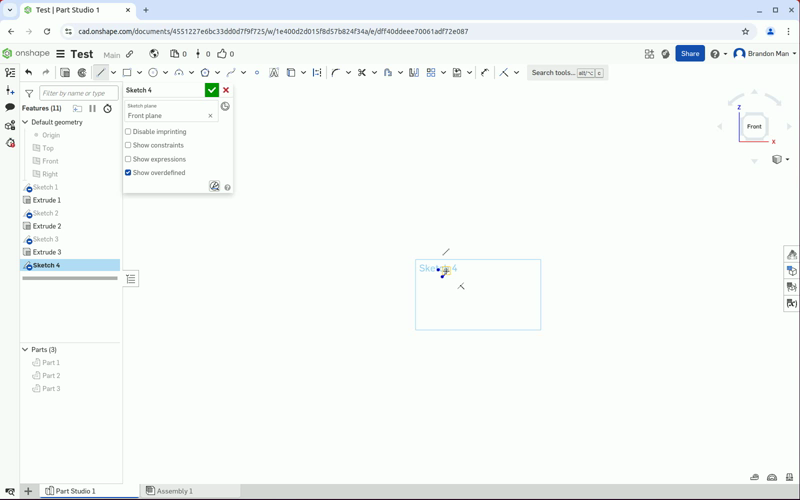
scroll(-6)
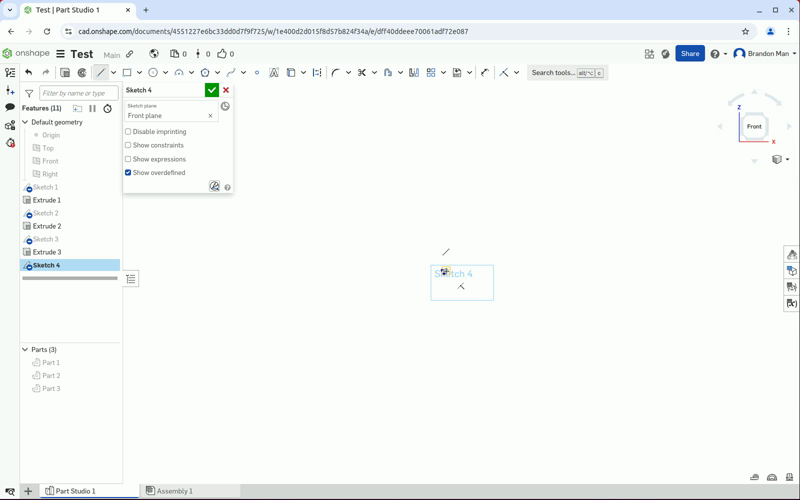
key_down(shift)
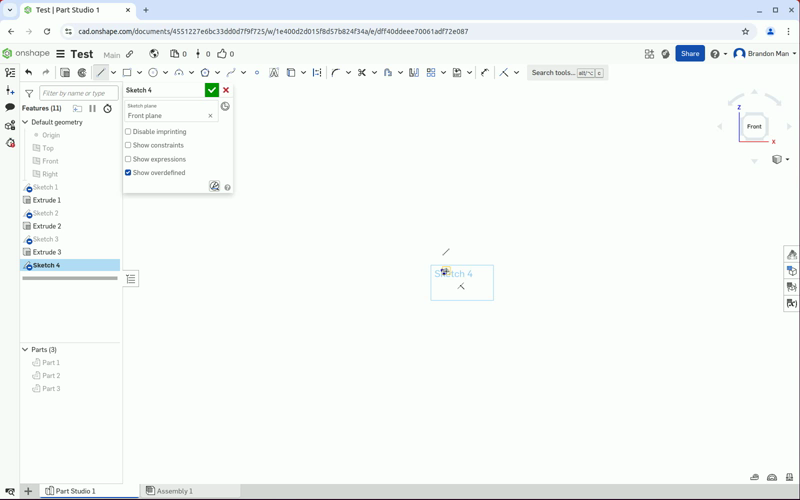
mouse_move(476, 270)
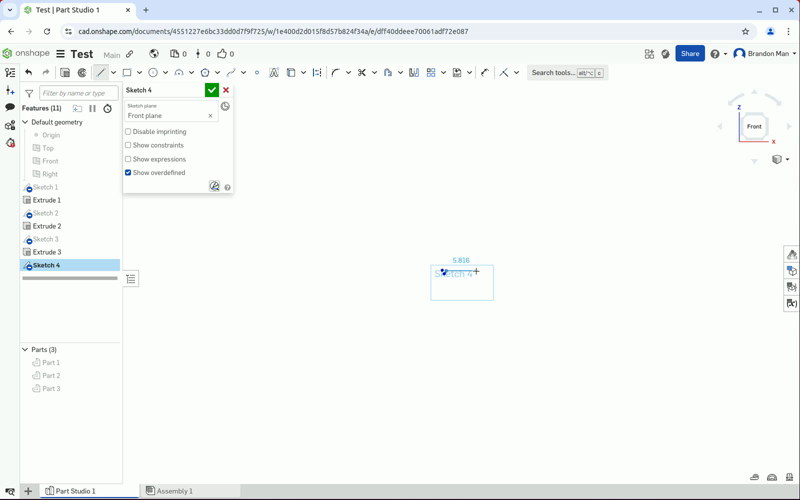
mouse_move(446, 259)
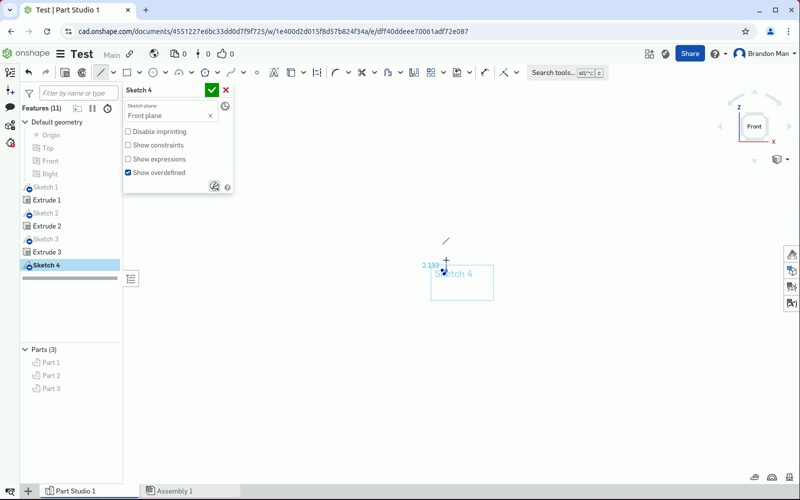
click(446, 259)
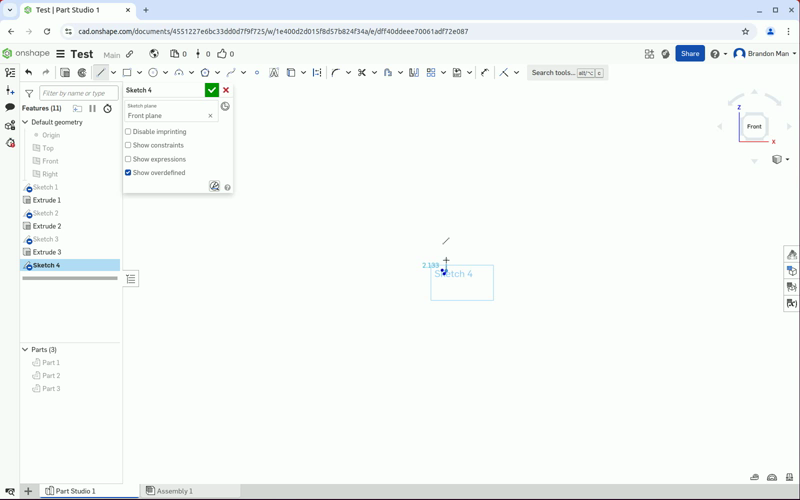
key_up(shift)
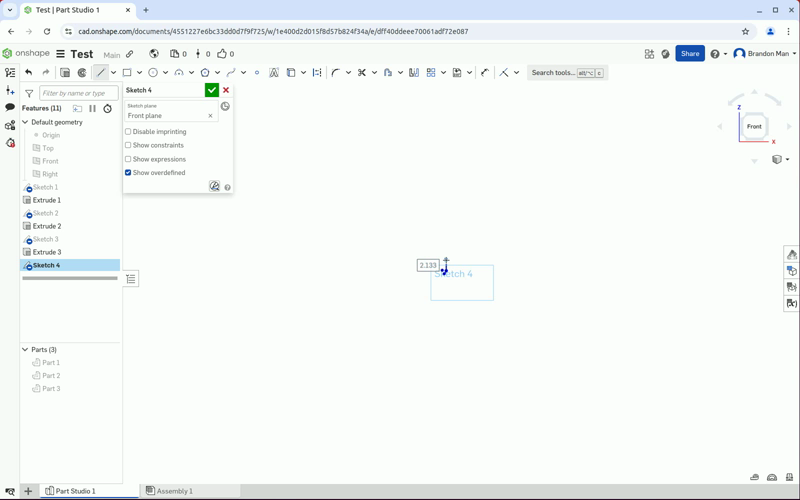
key_down(shift)
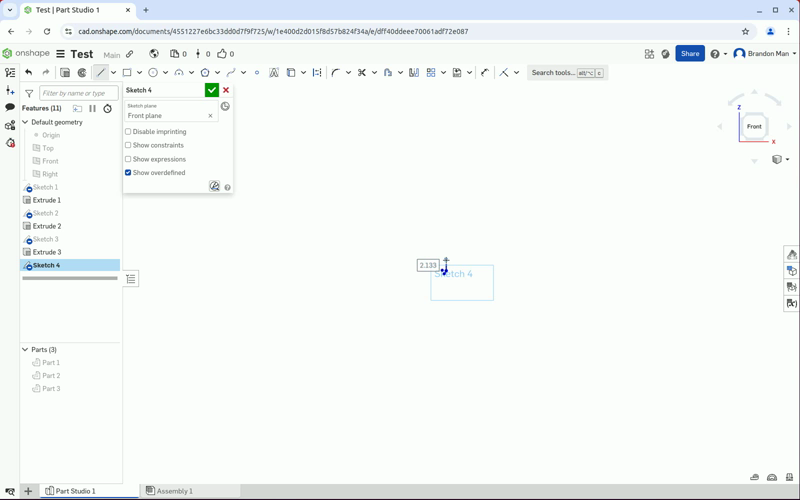
mouse_move(476, 259)
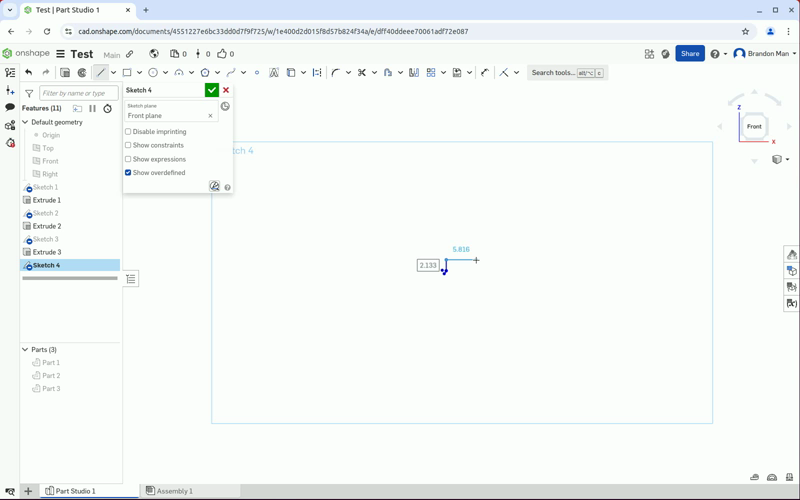
mouse_move(444, 259)
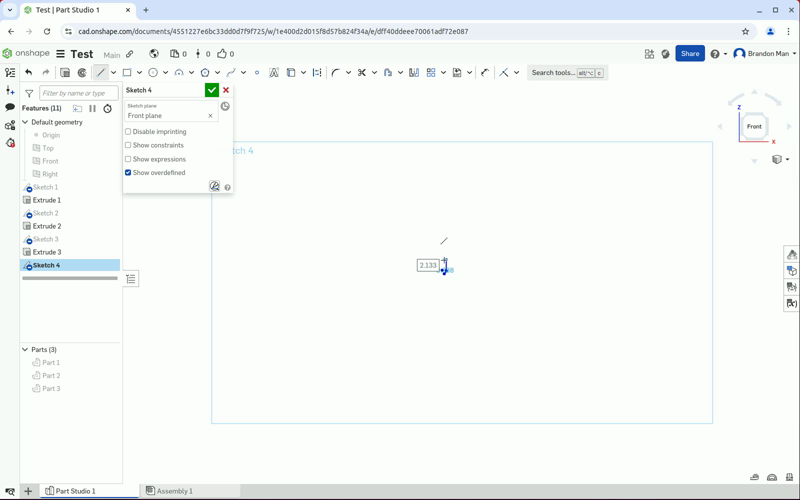
scroll(6)
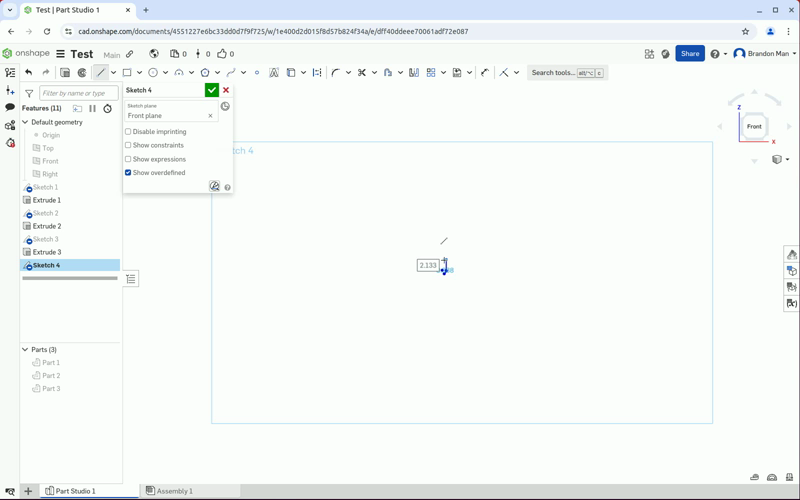
scroll(6)
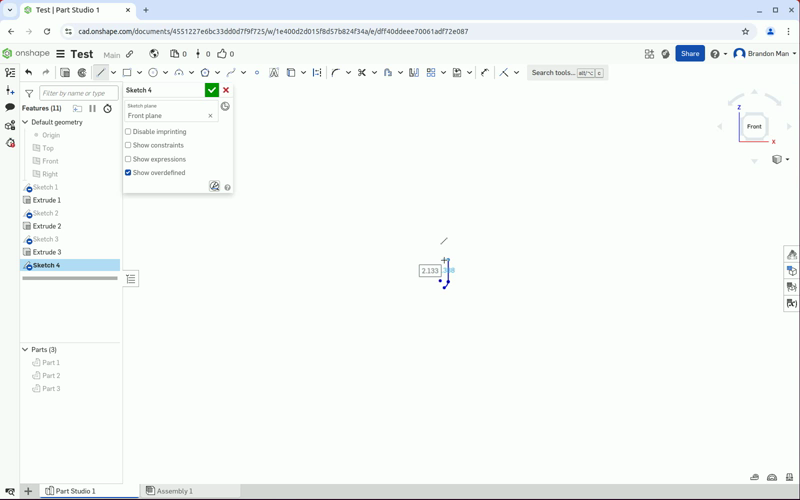
scroll(6)
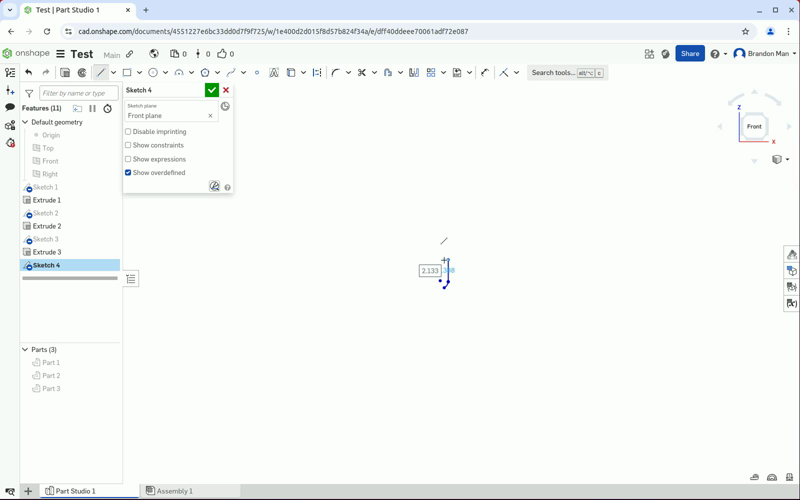
scroll(6)
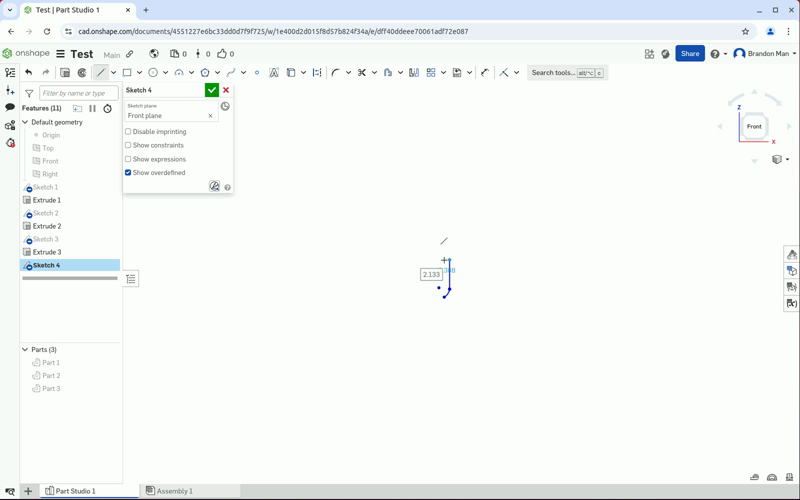
scroll(6)
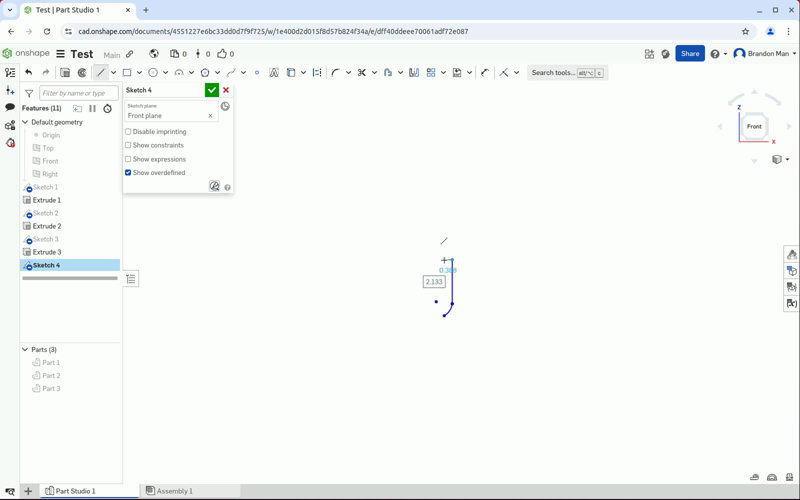
scroll(6)
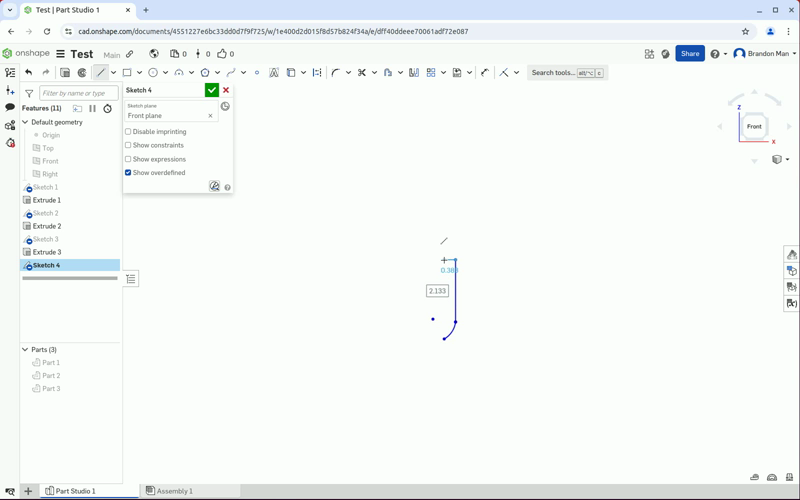
scroll(6)
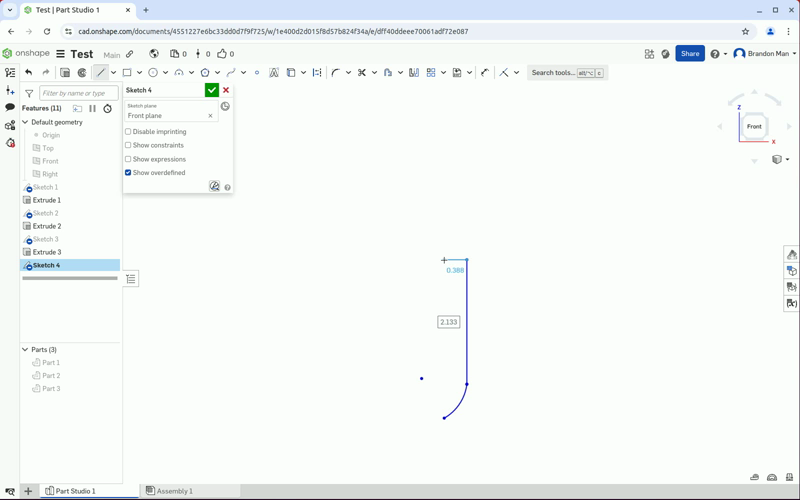
click(444, 259)
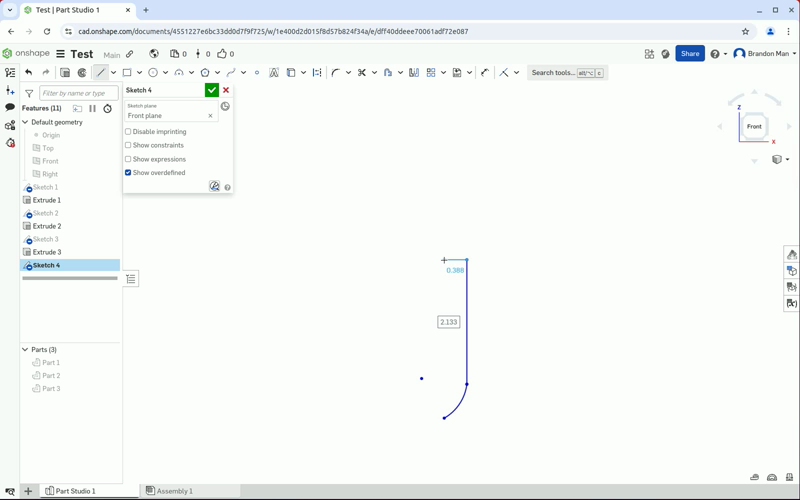
scroll(-6)
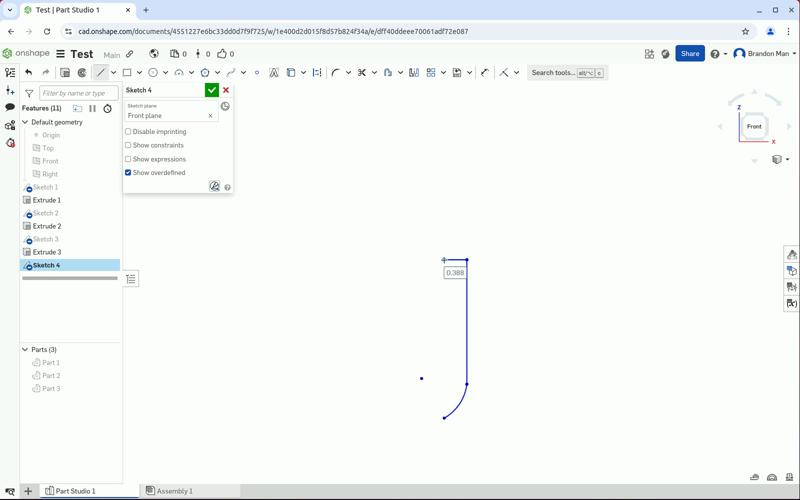
scroll(-6)
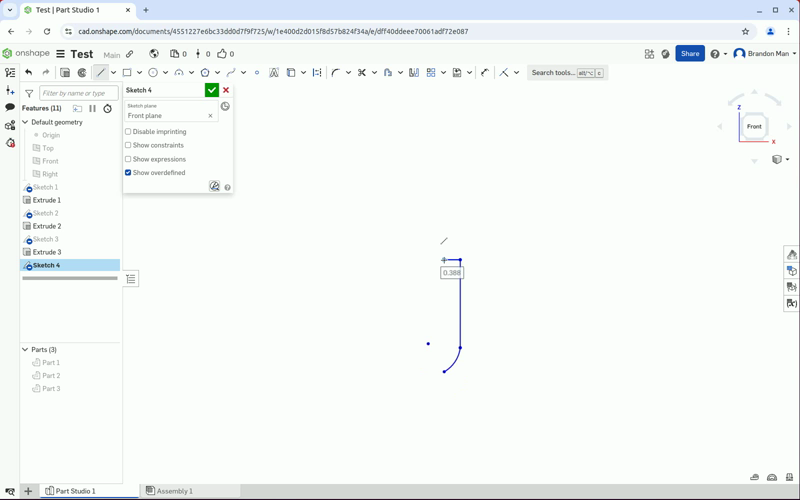
scroll(-6)
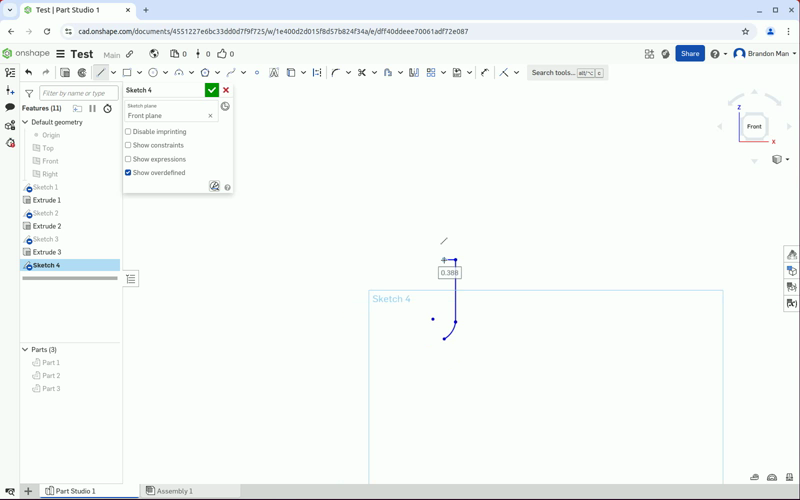
scroll(-6)
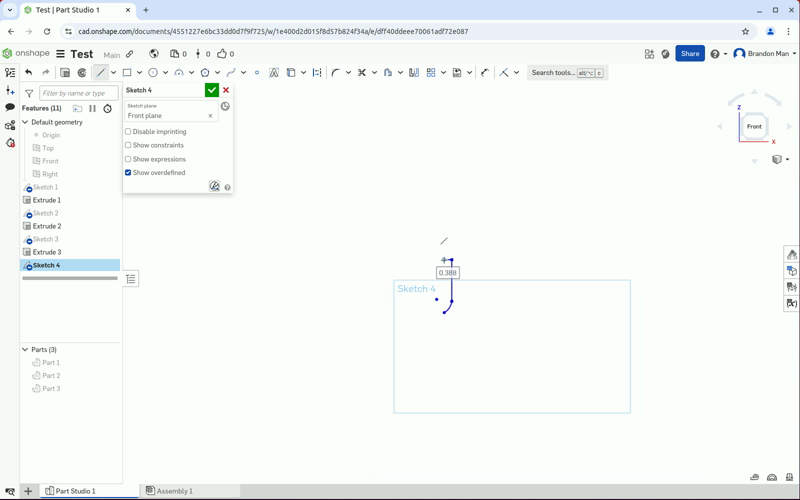
scroll(-6)
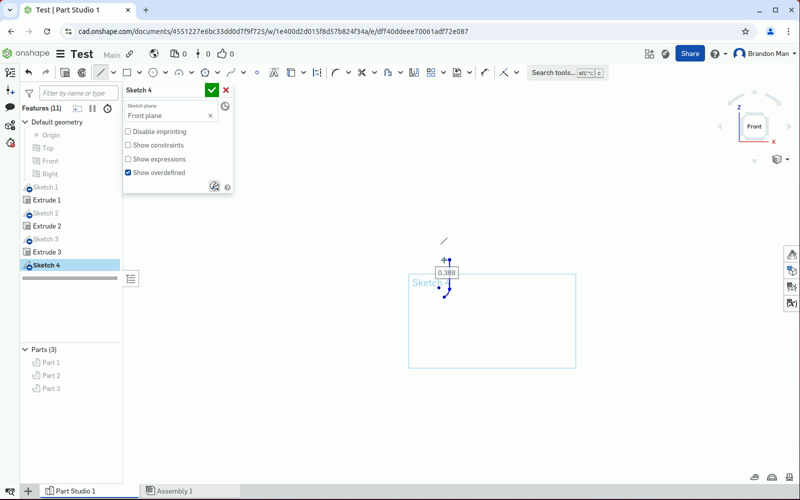
scroll(-6)
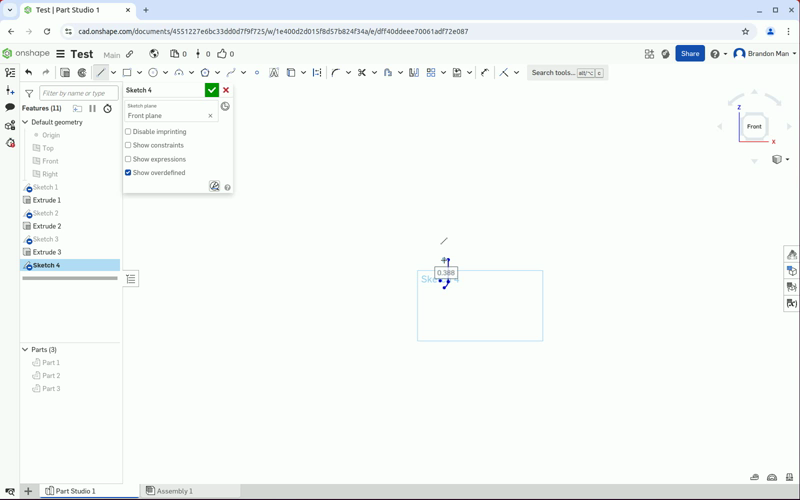
scroll(-6)
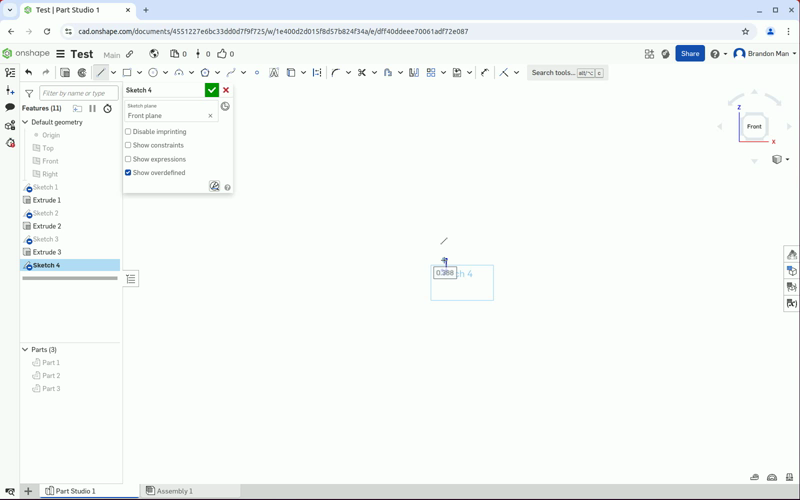
key_up(shift)
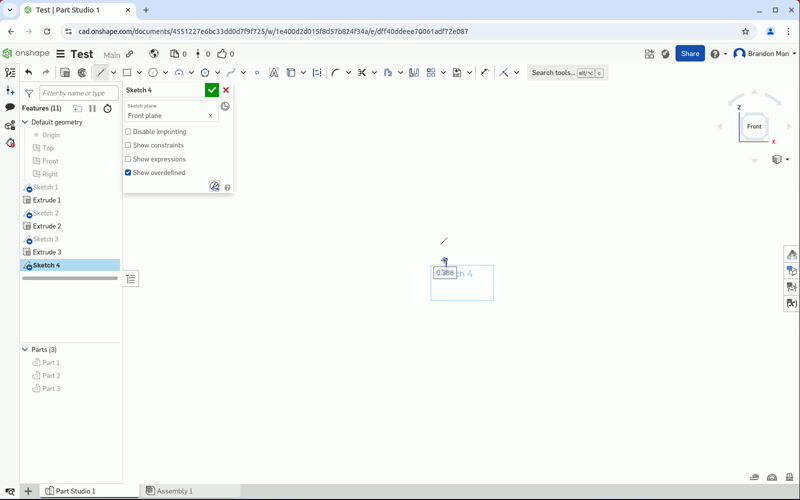
mouse_move(474, 259)
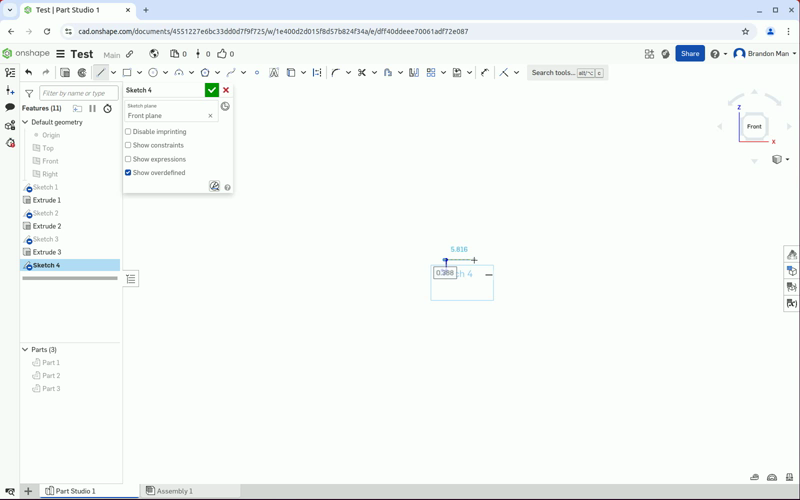
key_down(shift)
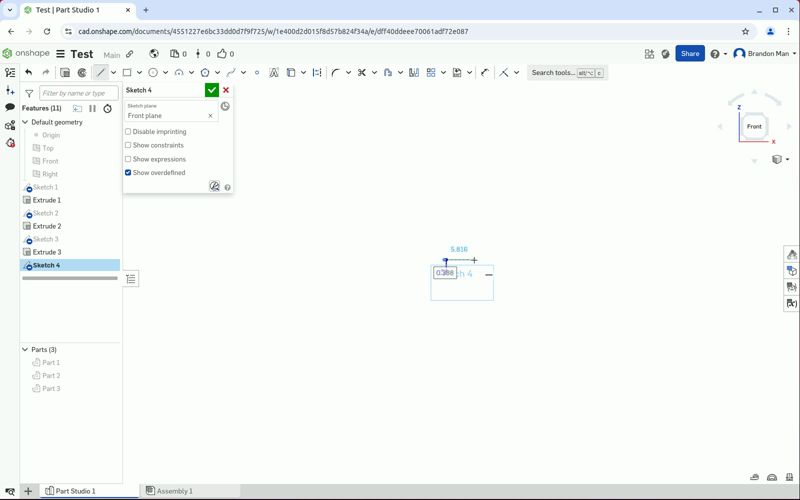
mouse_move(444, 273)
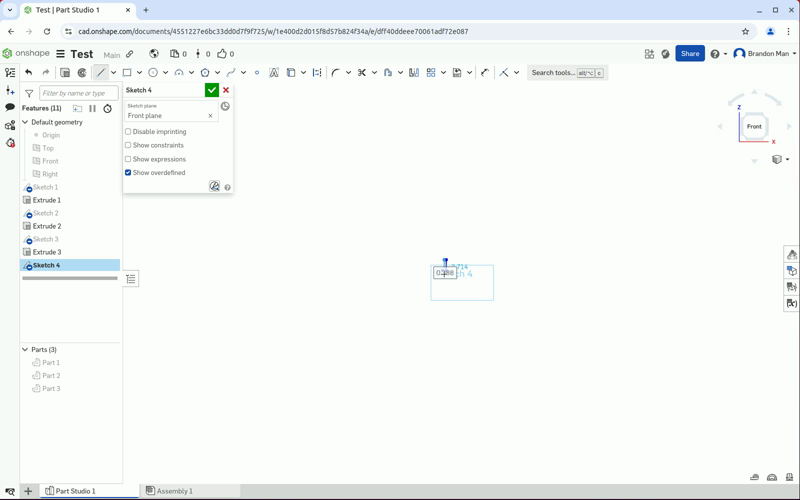
scroll(6)
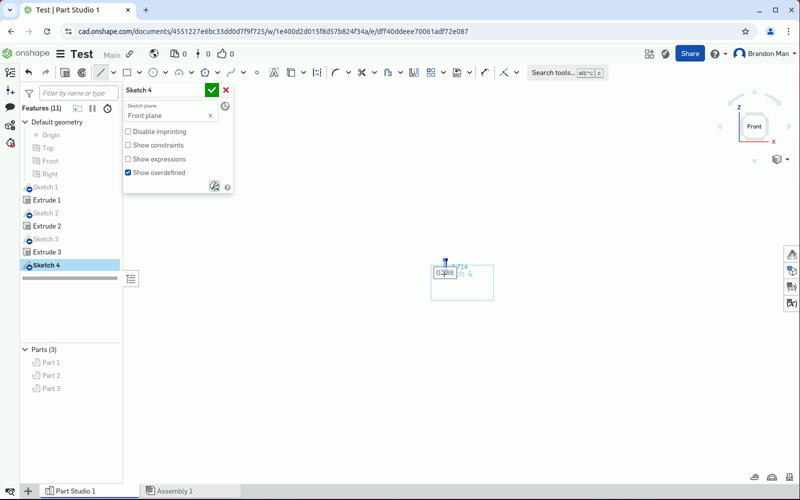
scroll(6)
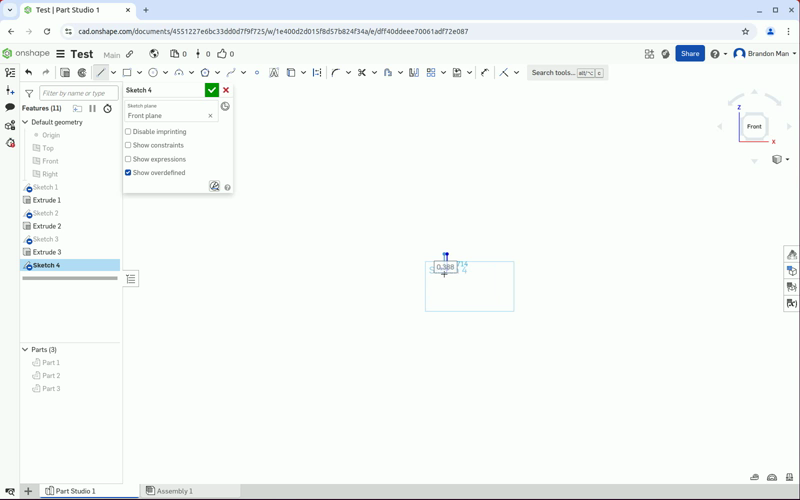
scroll(6)
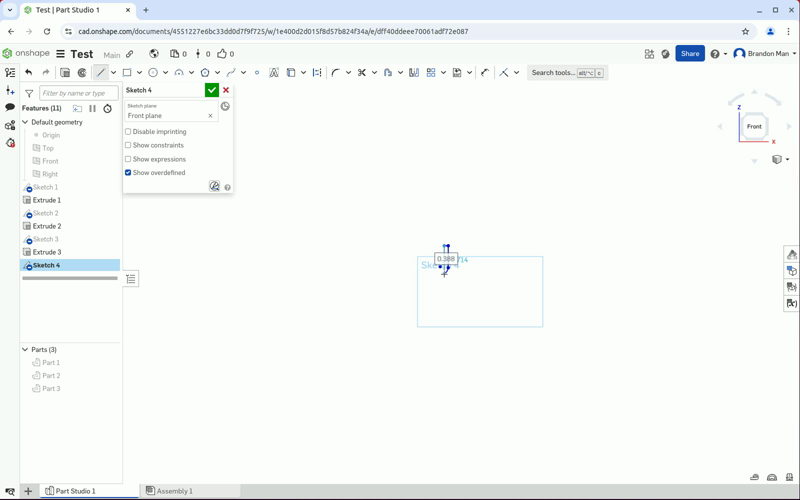
scroll(6)
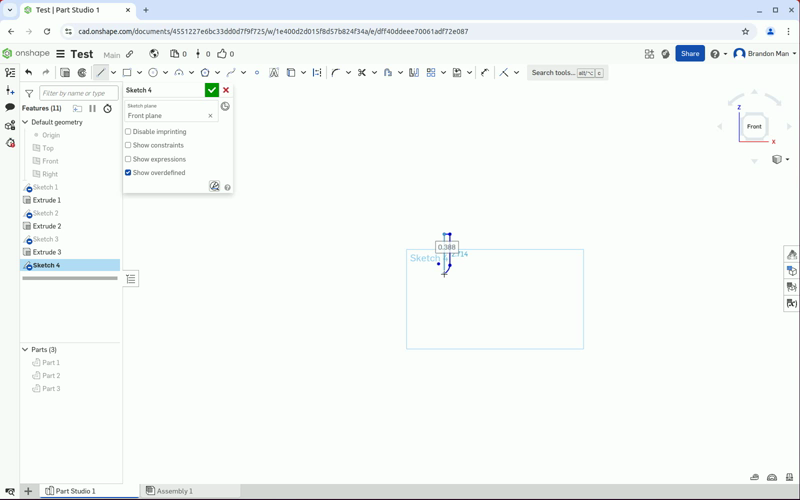
scroll(6)
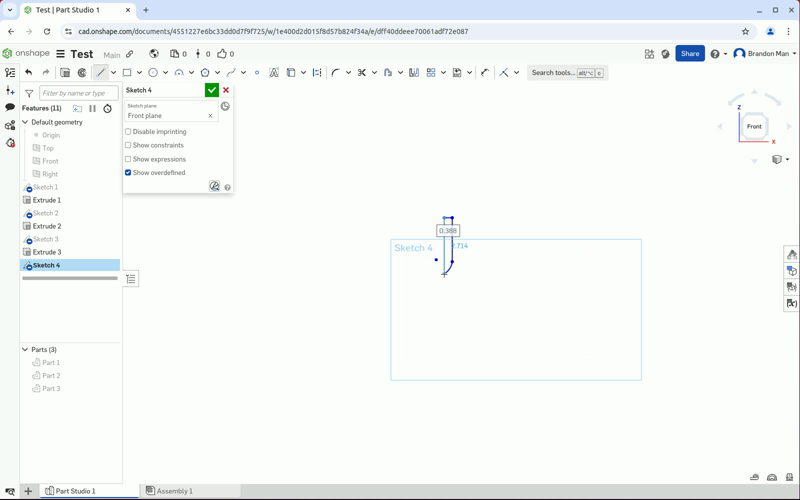
scroll(6)
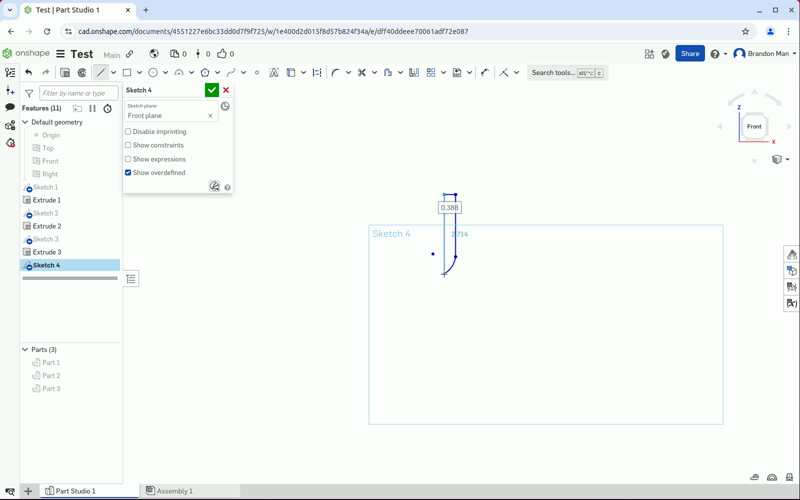
scroll(6)
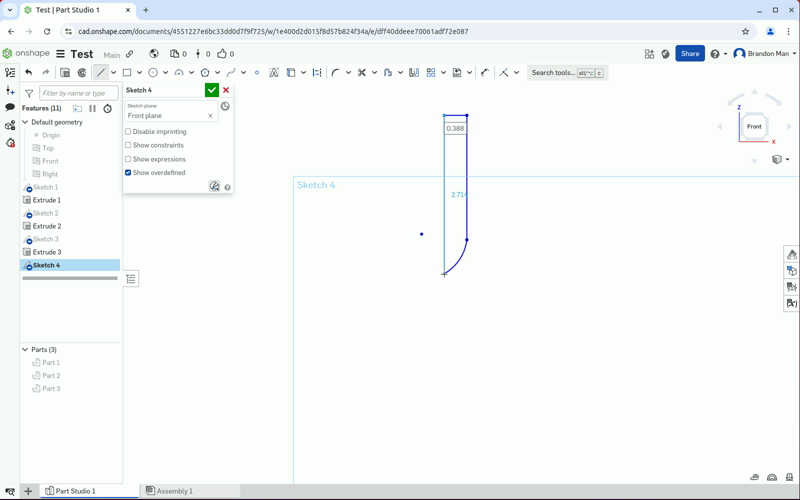
key_up(shift)
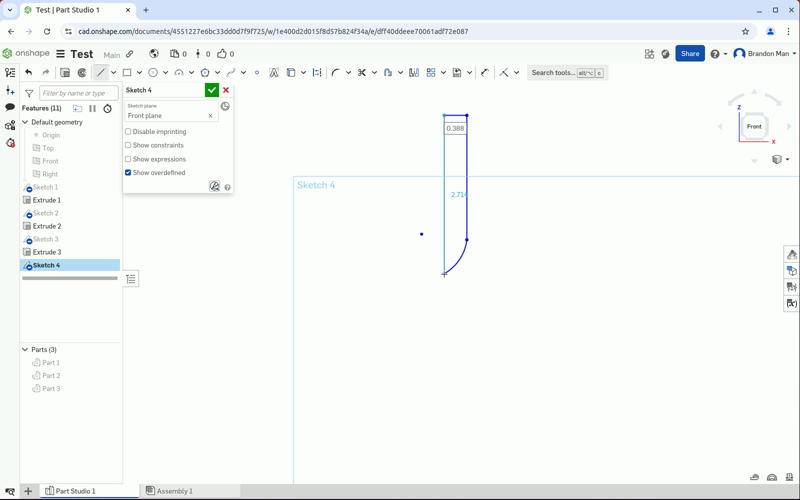
click(444, 273)
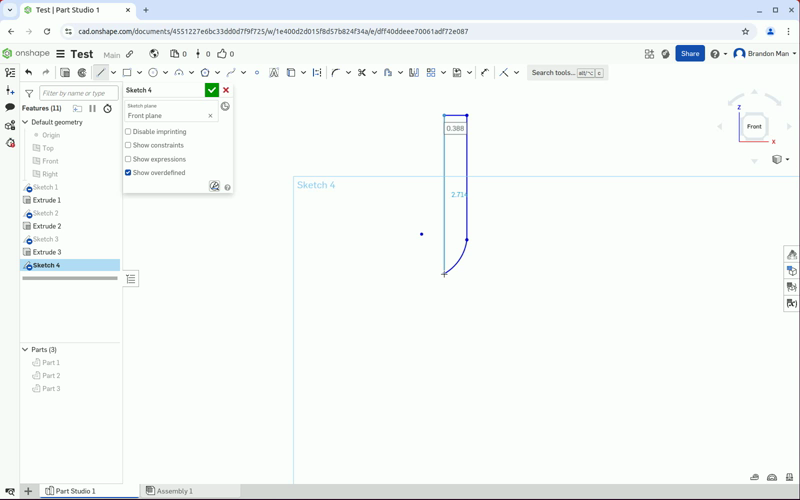
scroll(-6)
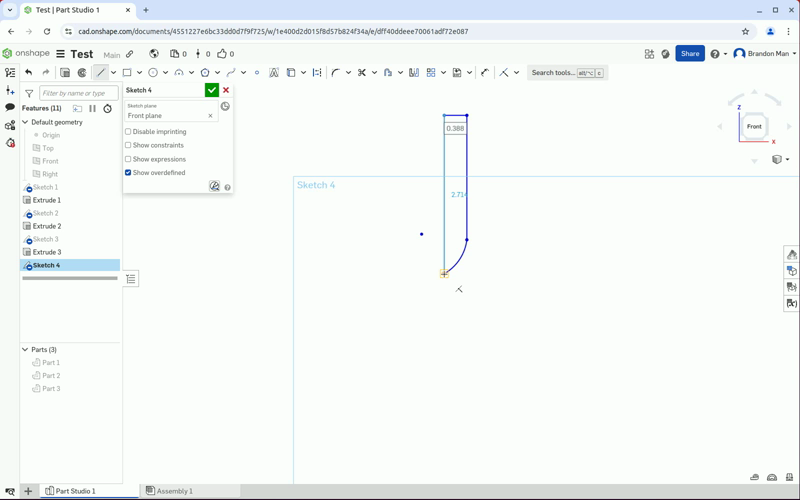
scroll(-6)
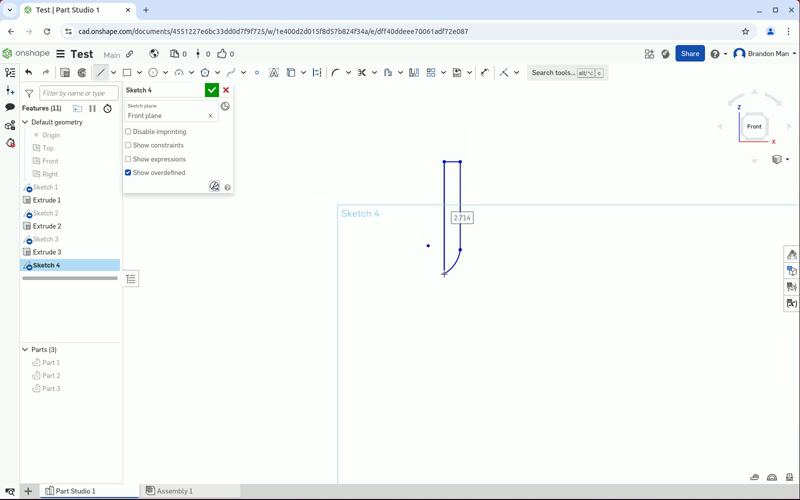
scroll(-6)
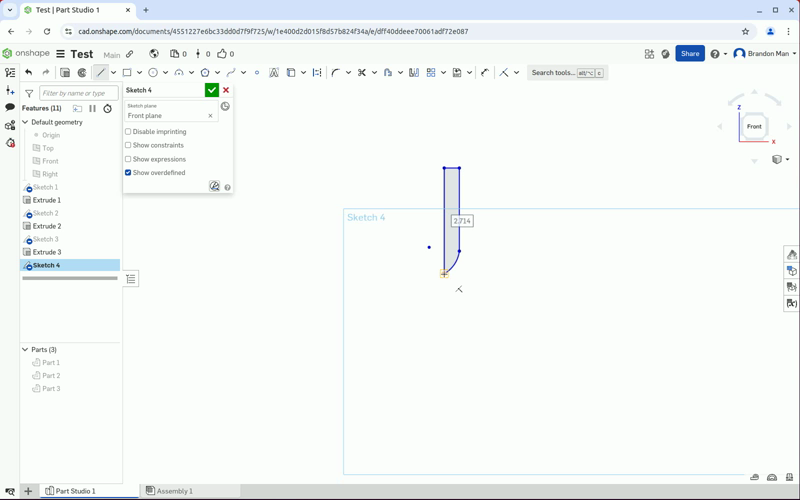
scroll(-6)
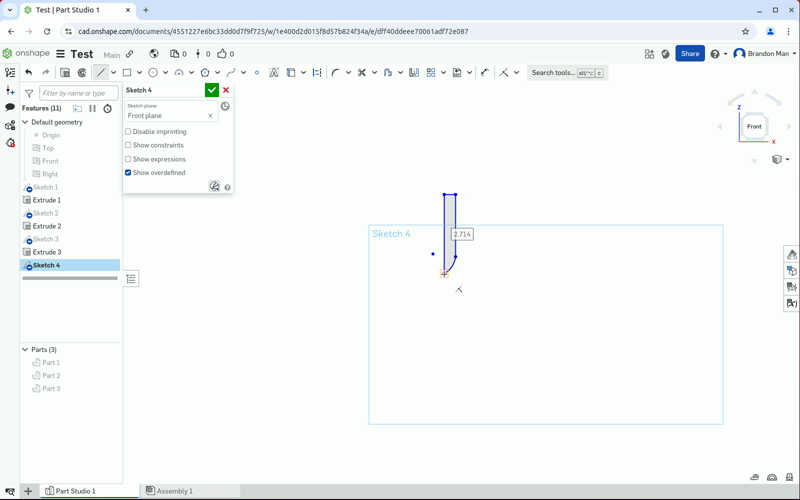
scroll(-6)
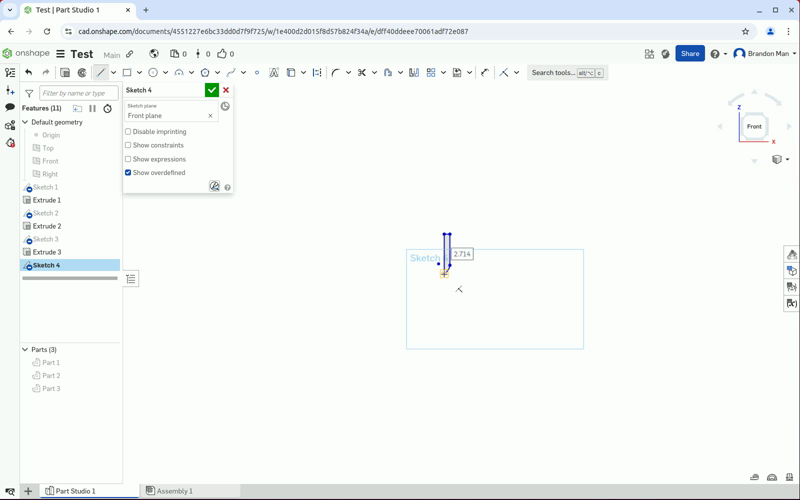
scroll(-6)
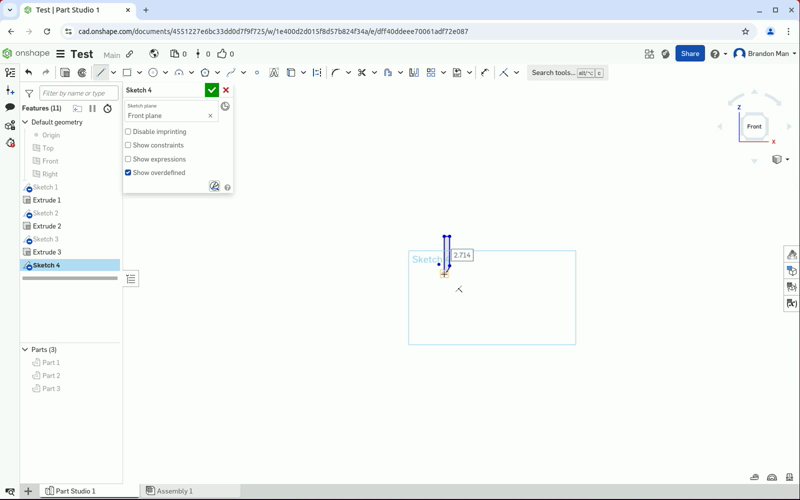
scroll(-6)
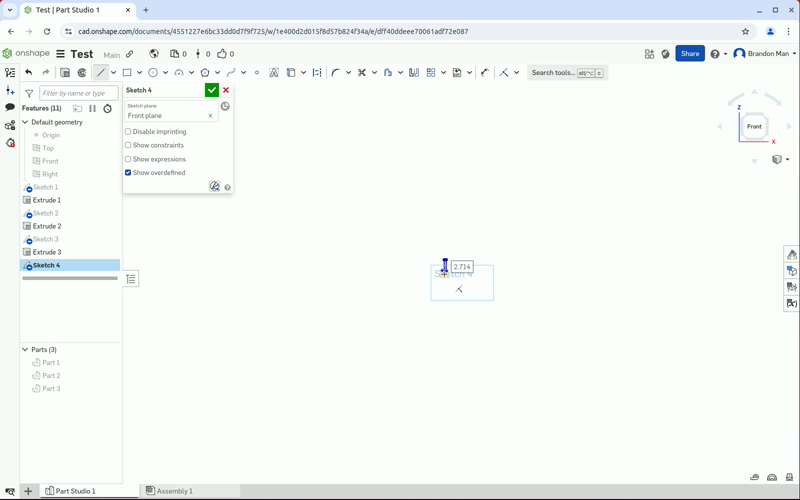
key(esc)
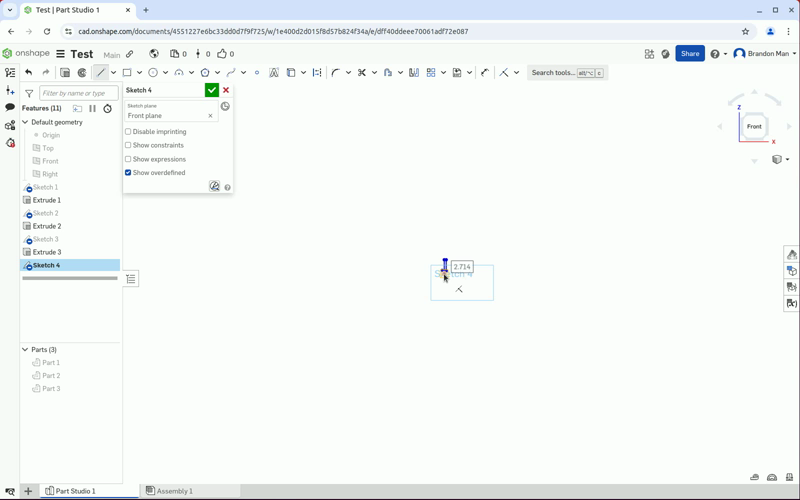
mouse_move(445, 268)
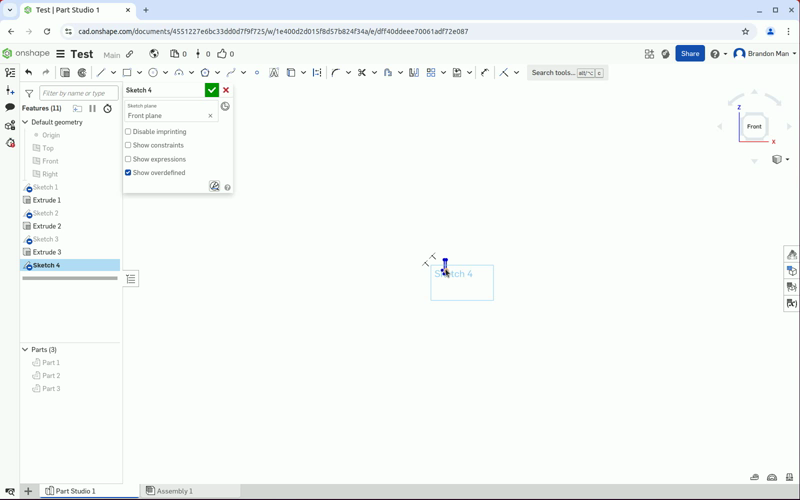
scroll(6)
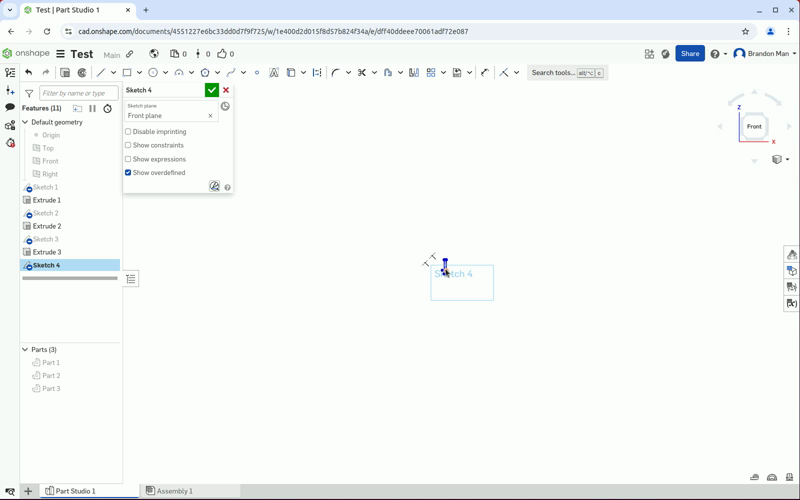
scroll(6)
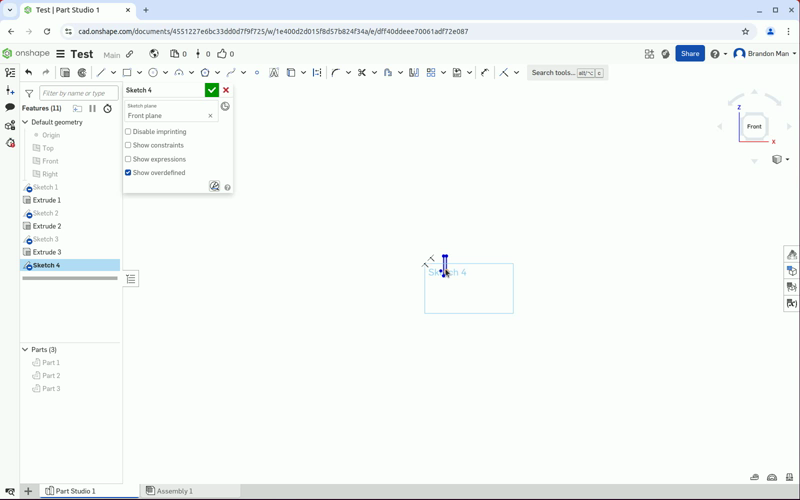
scroll(6)
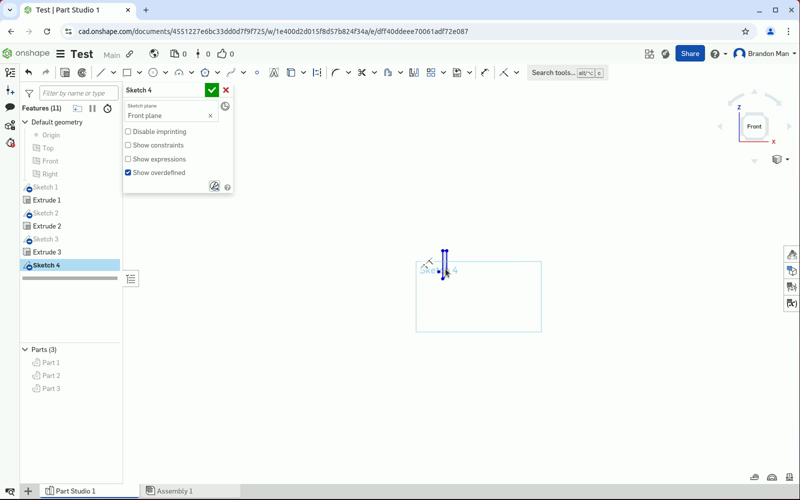
scroll(6)
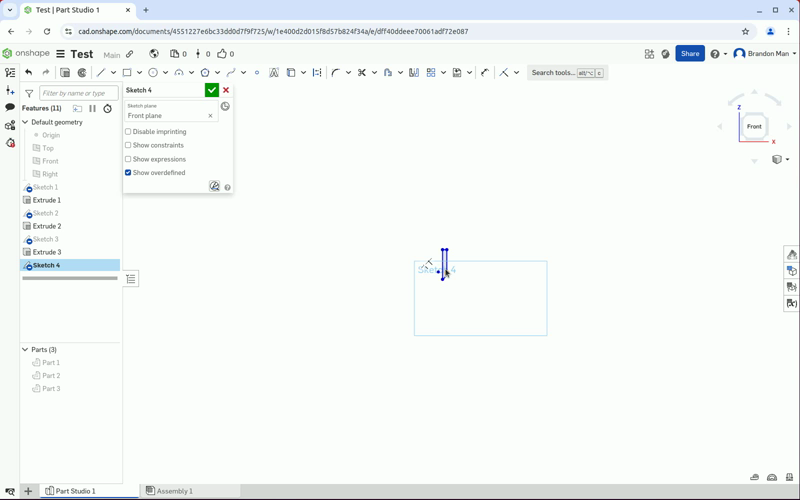
scroll(6)
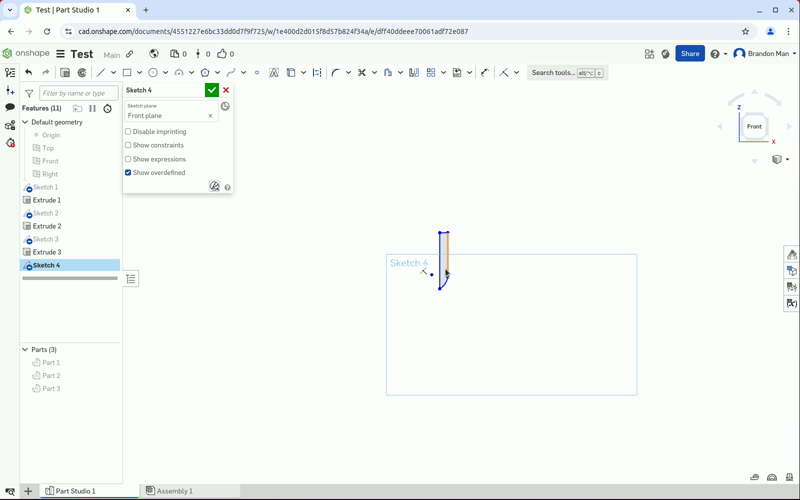
scroll(6)
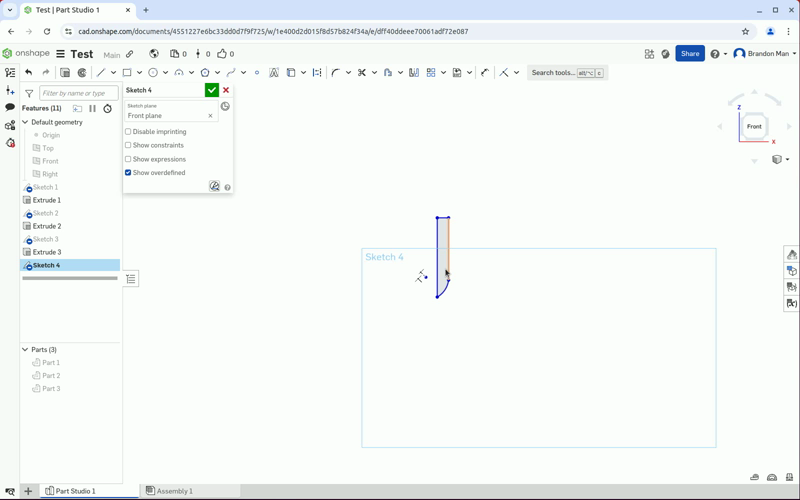
scroll(6)
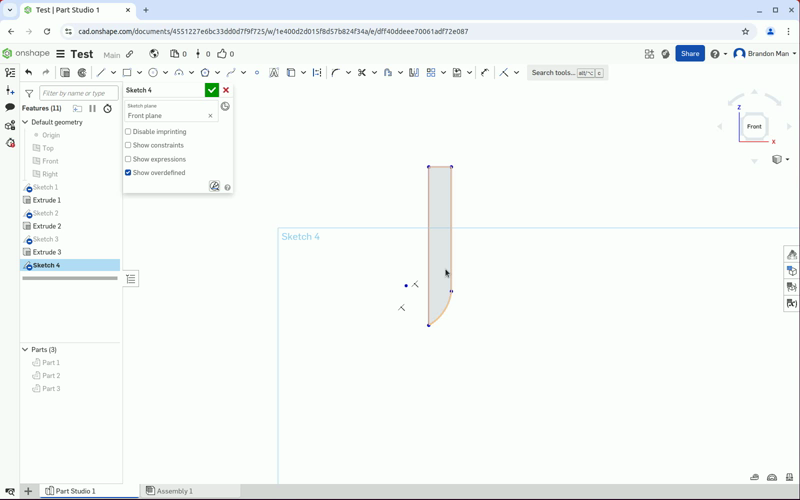
click(445, 268)
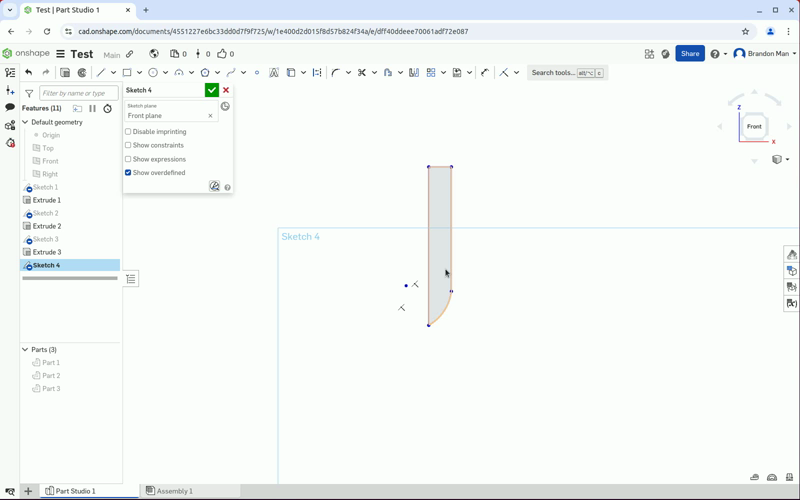
scroll(-6)
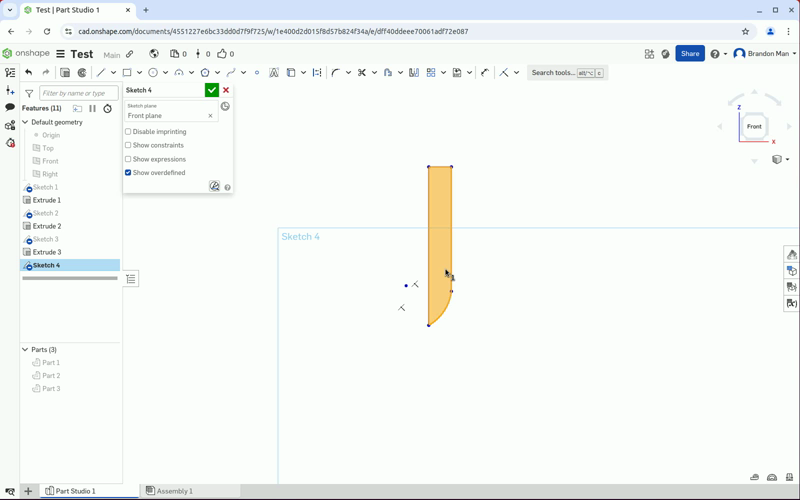
scroll(-6)
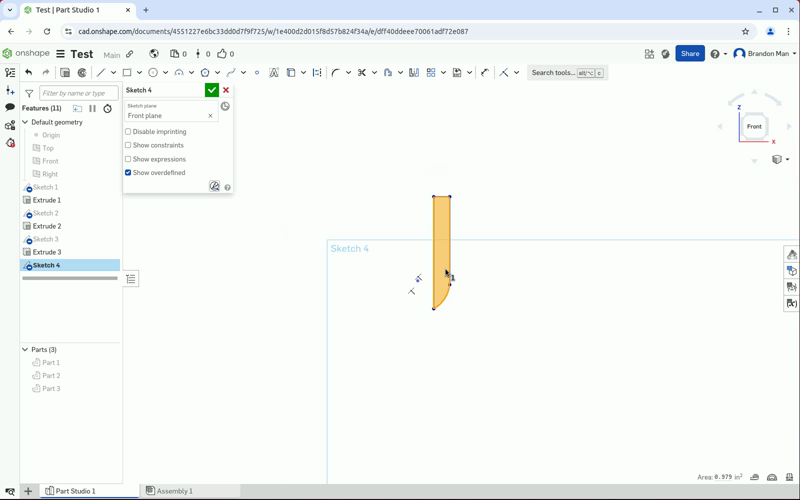
scroll(-6)
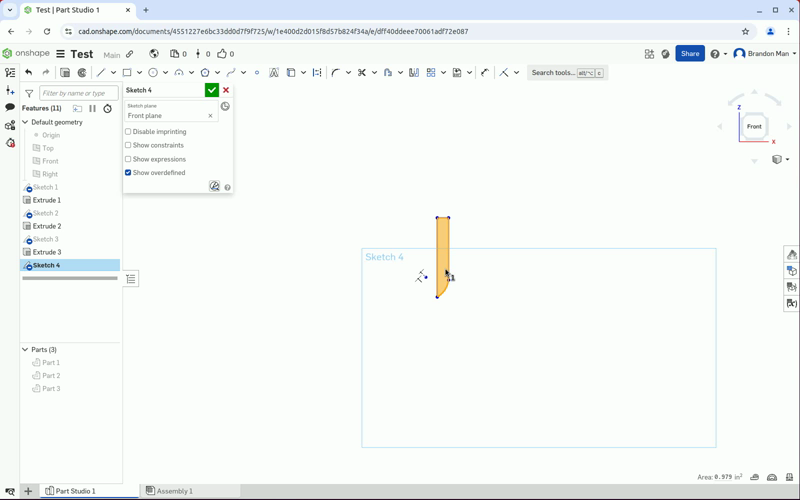
scroll(-6)
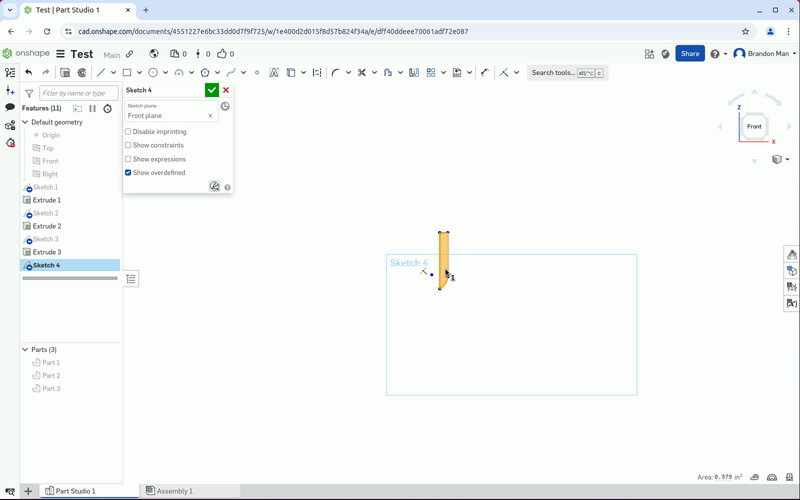
scroll(-6)
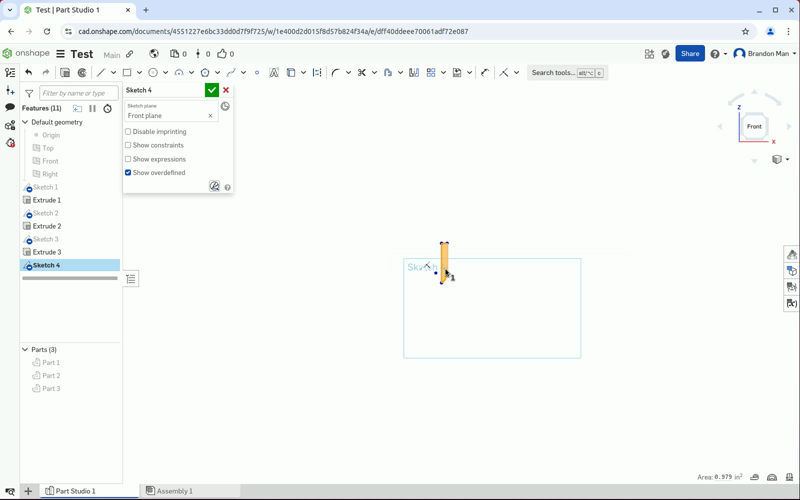
scroll(-6)
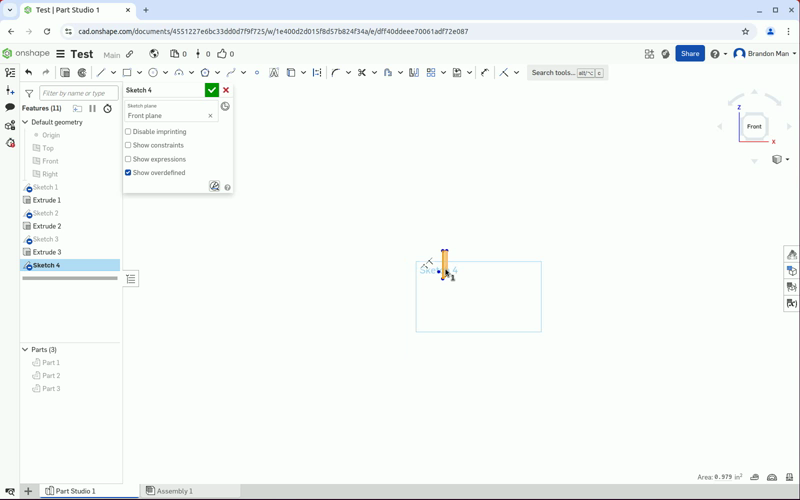
scroll(-6)
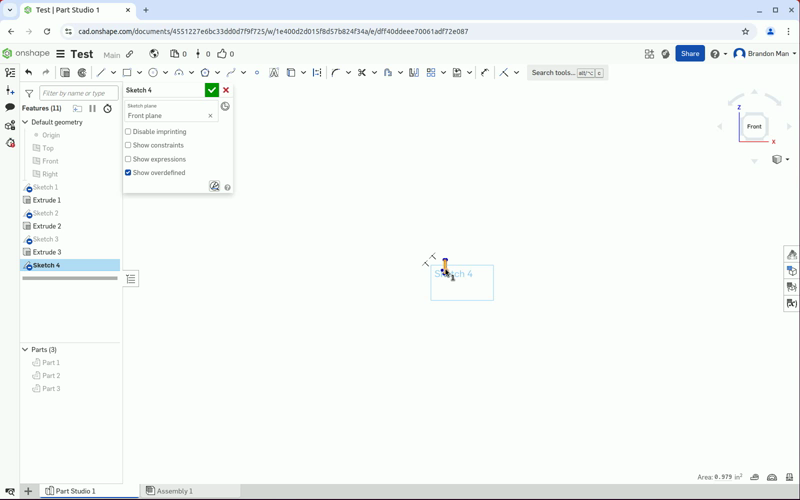
mouse_move(73, 352)
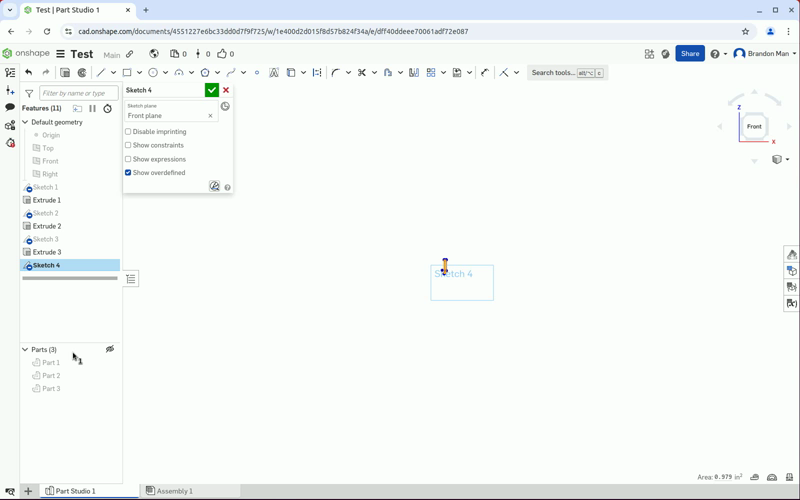
key(shift+y)
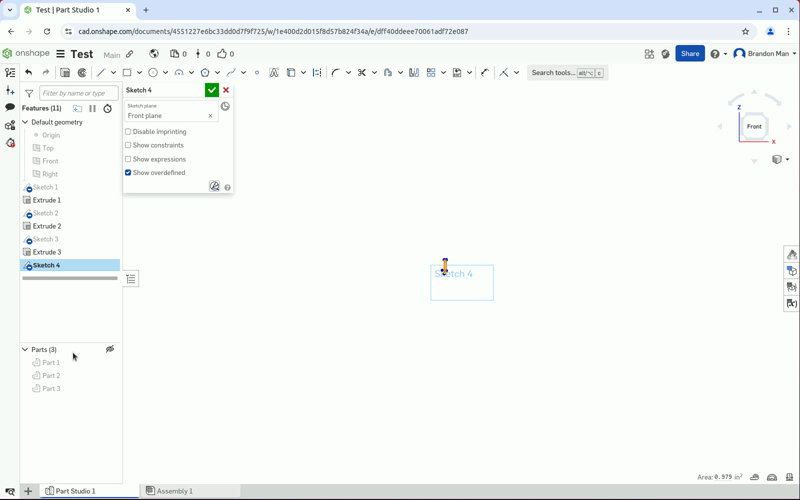
key(shift+e)
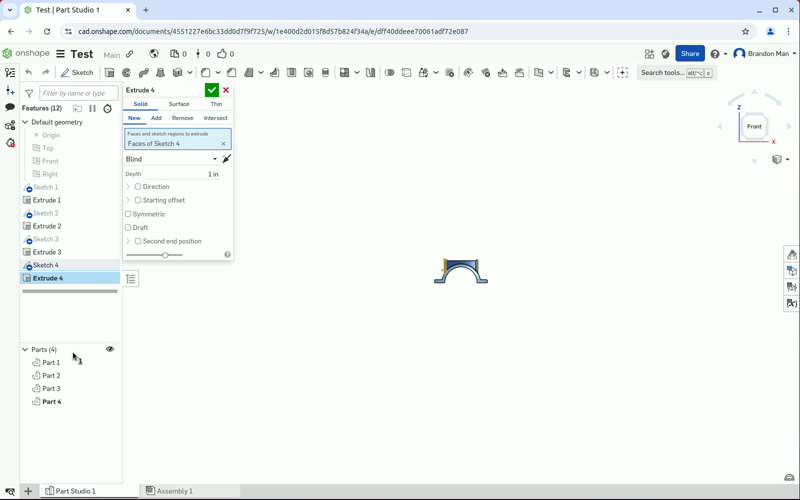
mouse_move(143, 106)
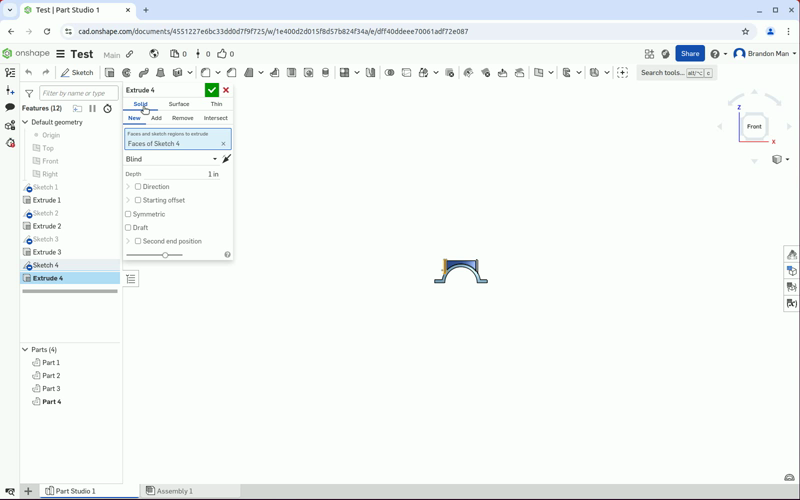
click(143, 106)
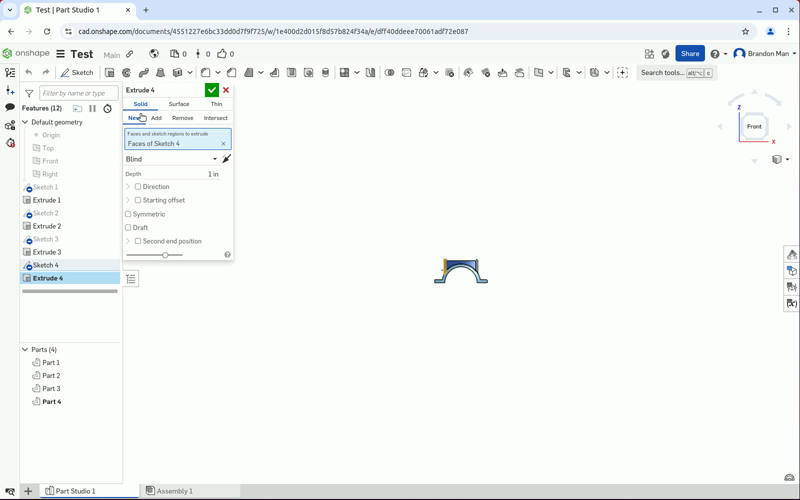
mouse_move(137, 120)
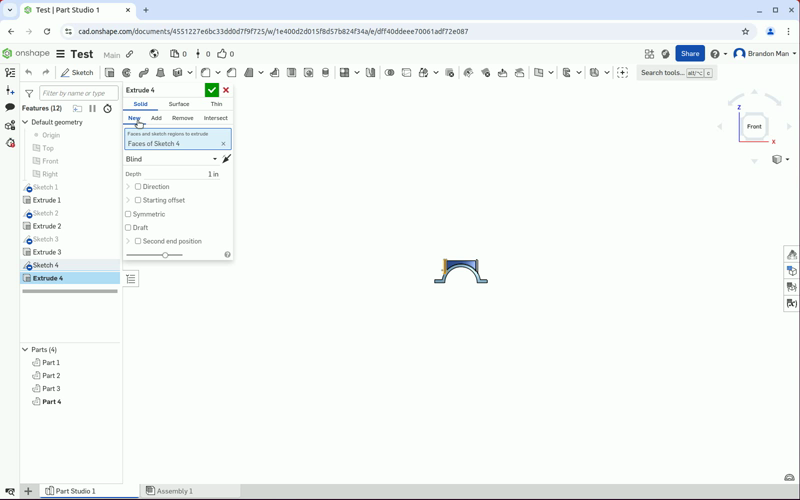
click(137, 120)
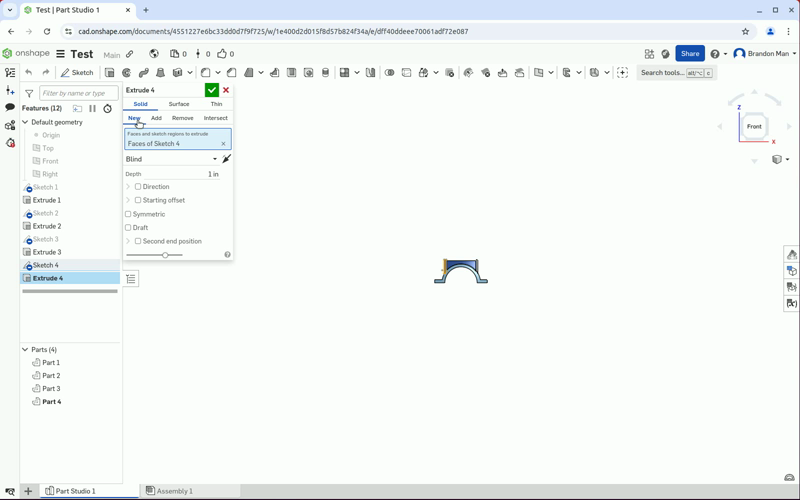
key(tab, 4)
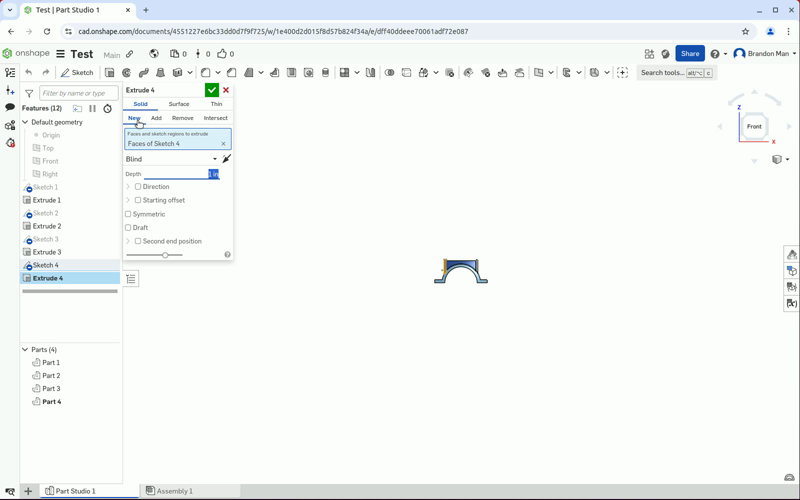
text(-23.108)
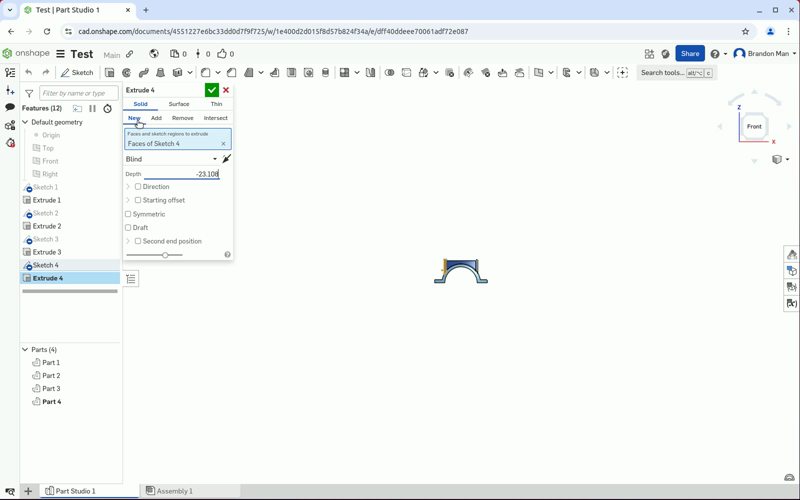
key(enter)
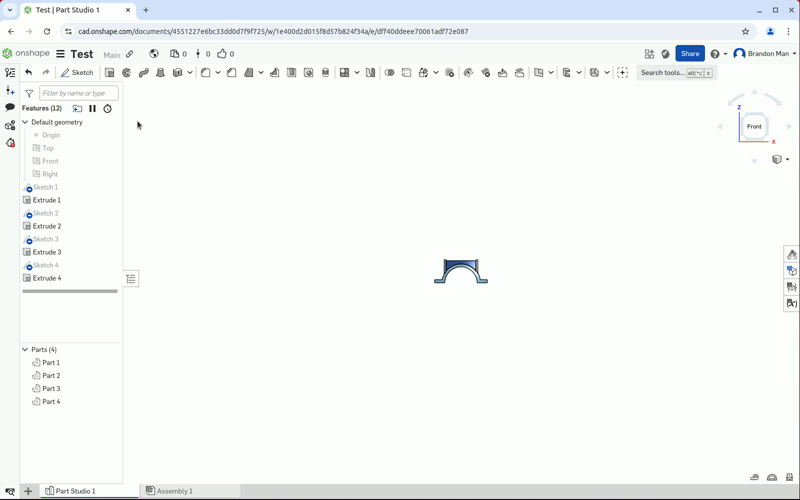
key(shift+h)
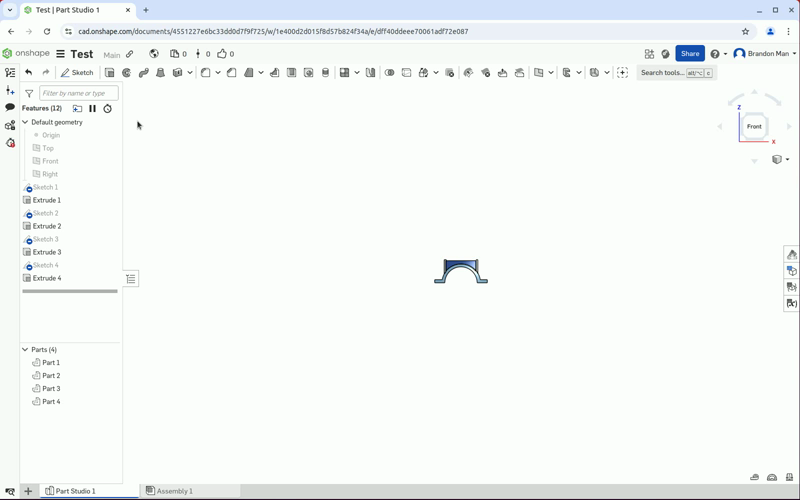
key(shift+h)
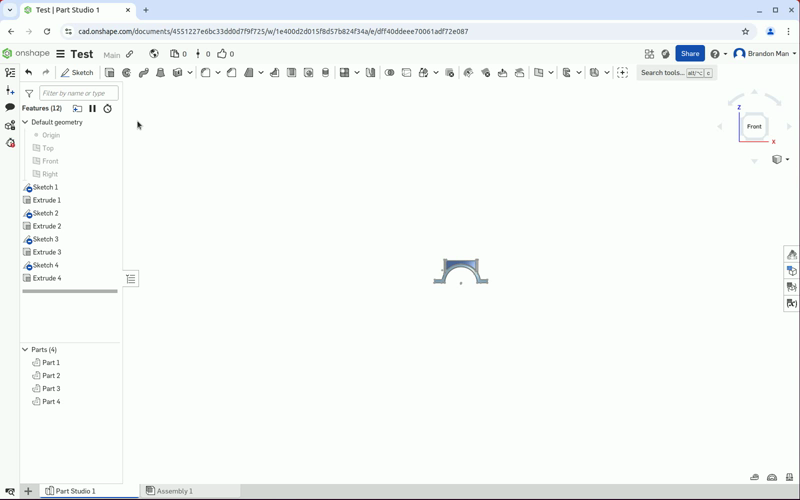
key(shift+7)
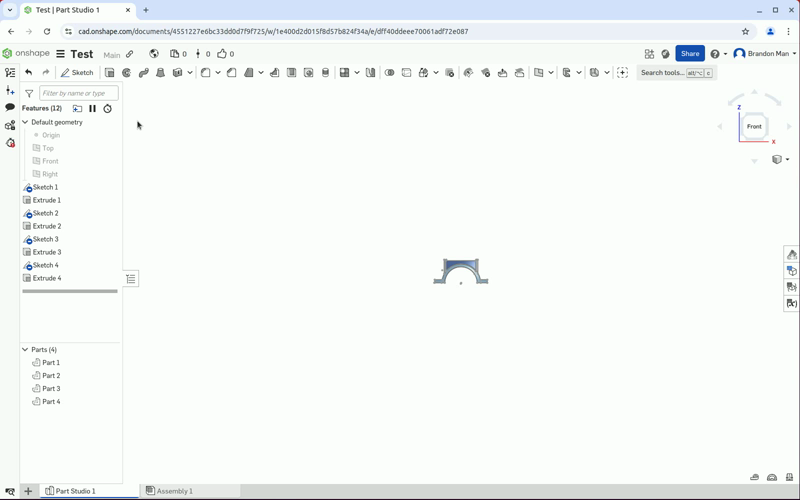
key(left, 2)
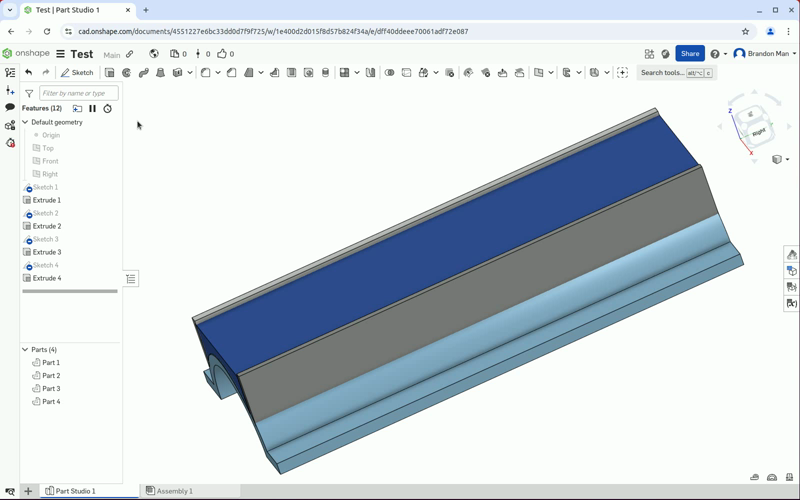
key(down, 2)
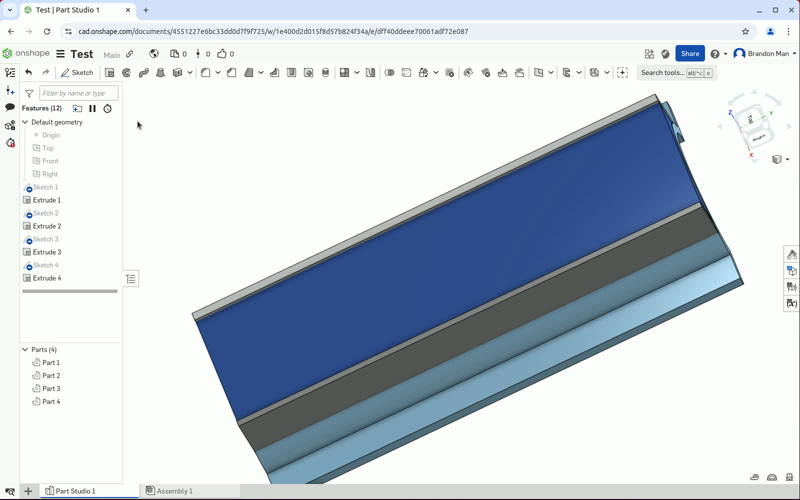
key(up, 2)
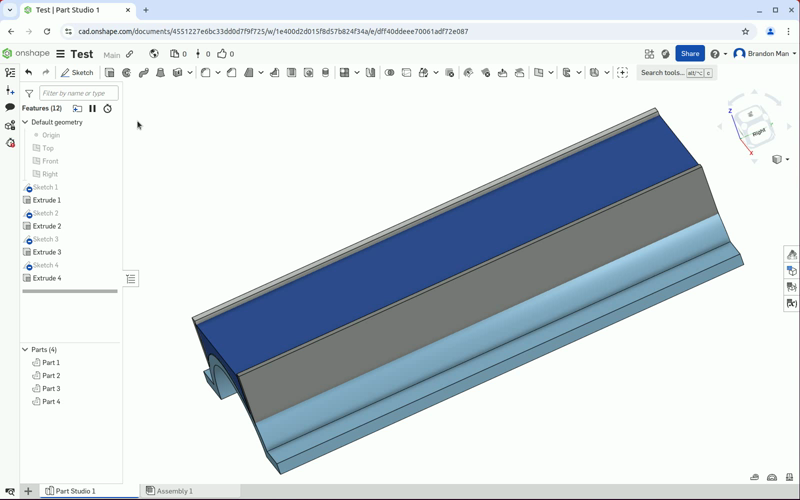
key(right, 2)
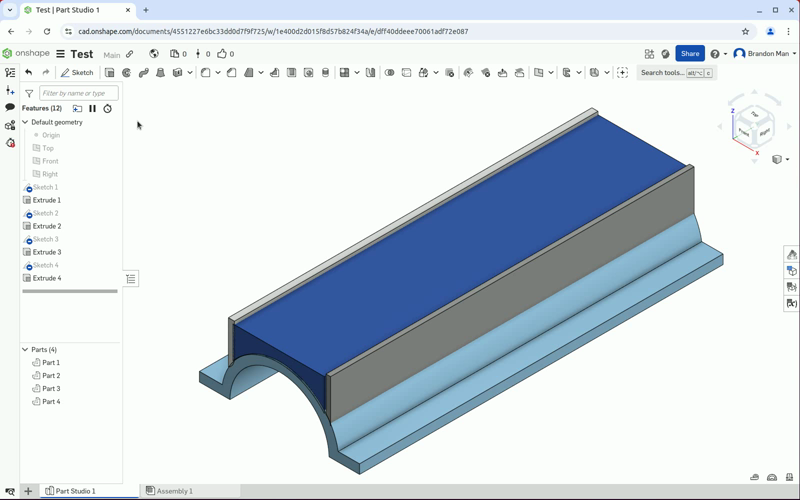
mouse_move(73, 189)
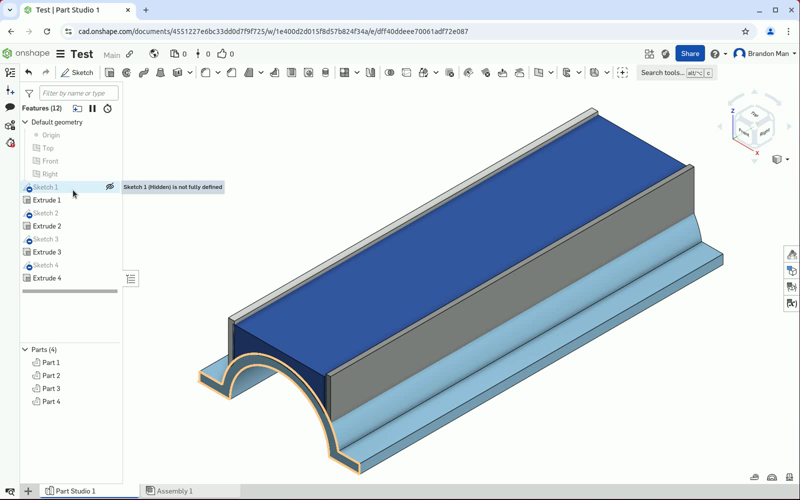
click(73, 189)